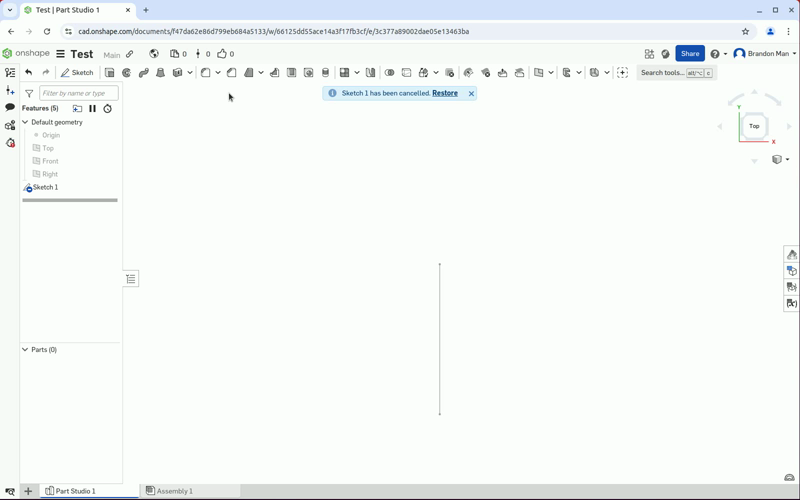
key(shift+h)
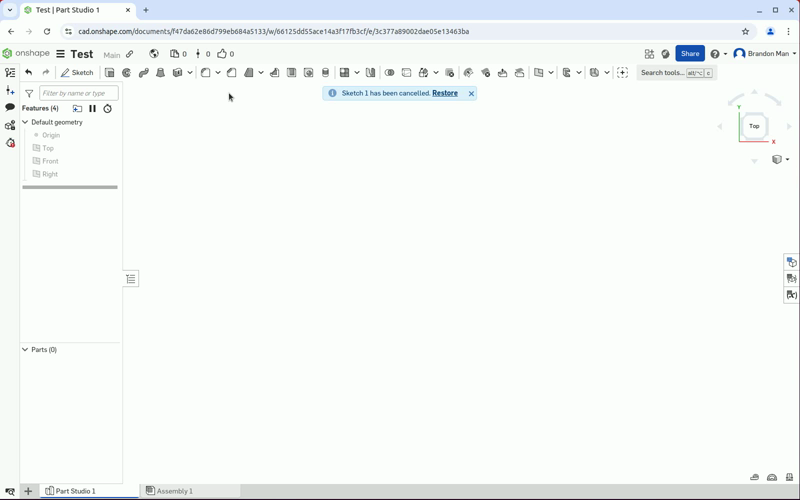
mouse_move(73, 352)
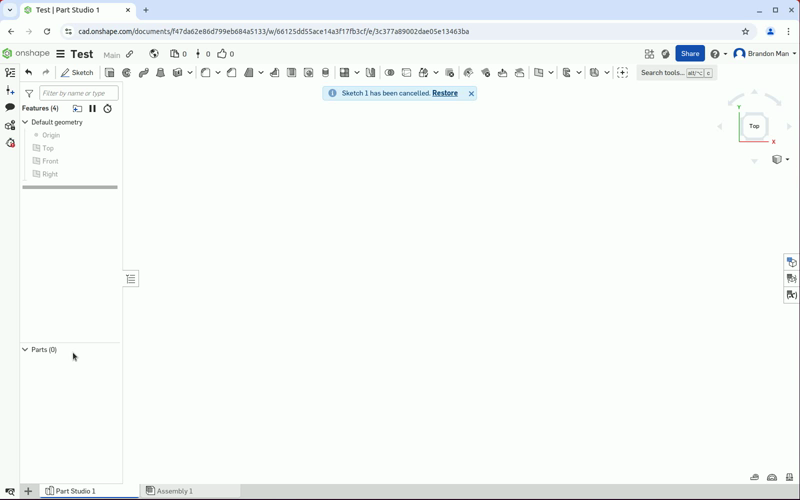
key(y)
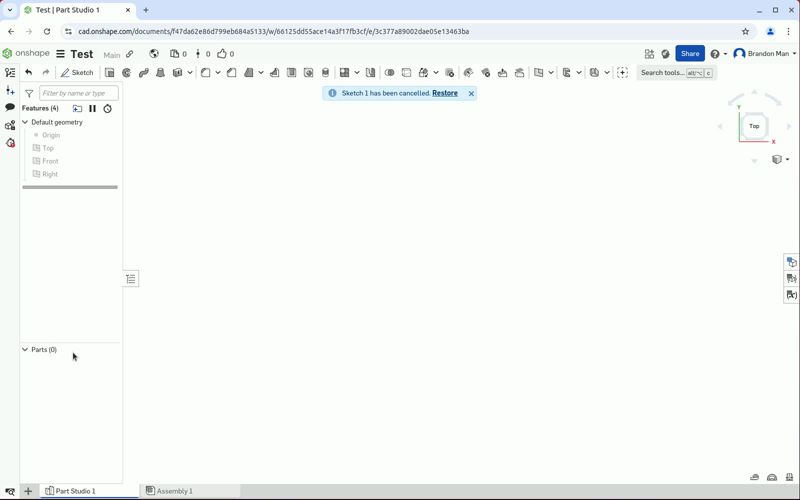
key(shift+p)
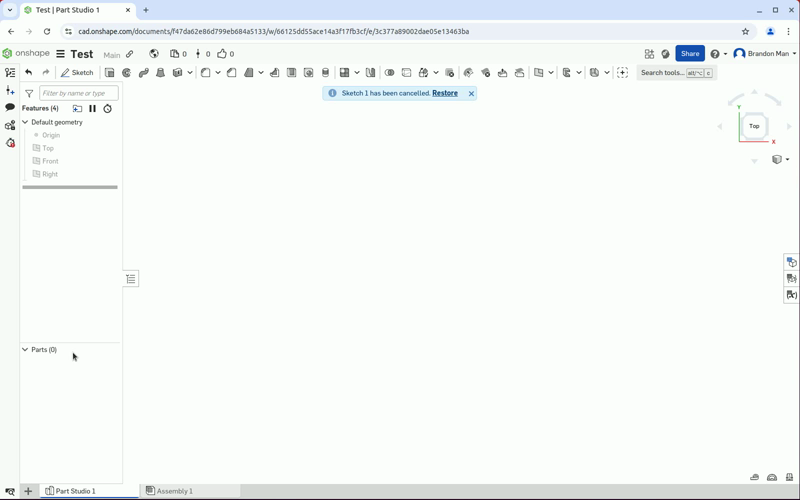
key(space)
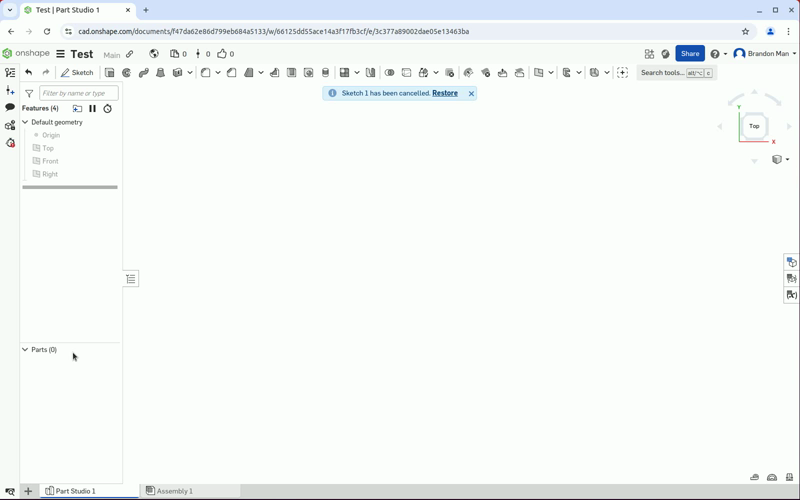
key_down(shift)
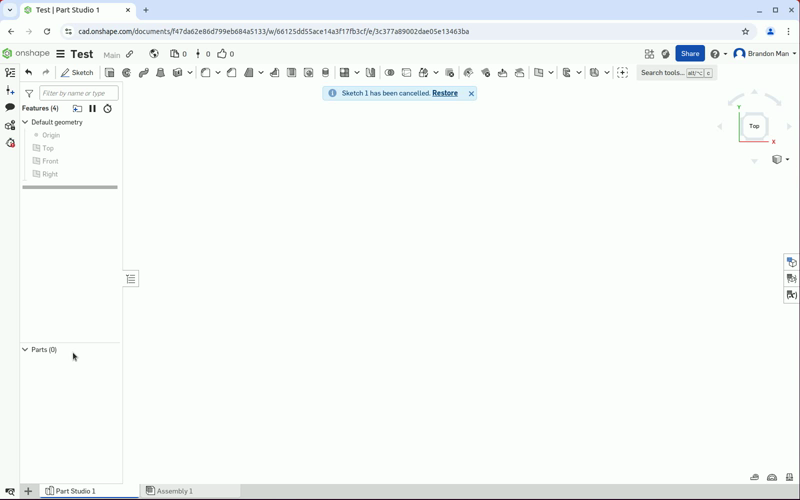
key(up)
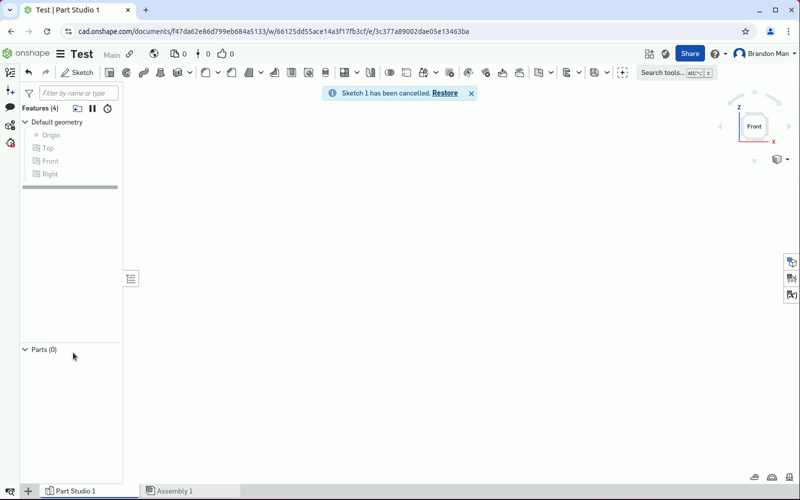
key_up(shift)
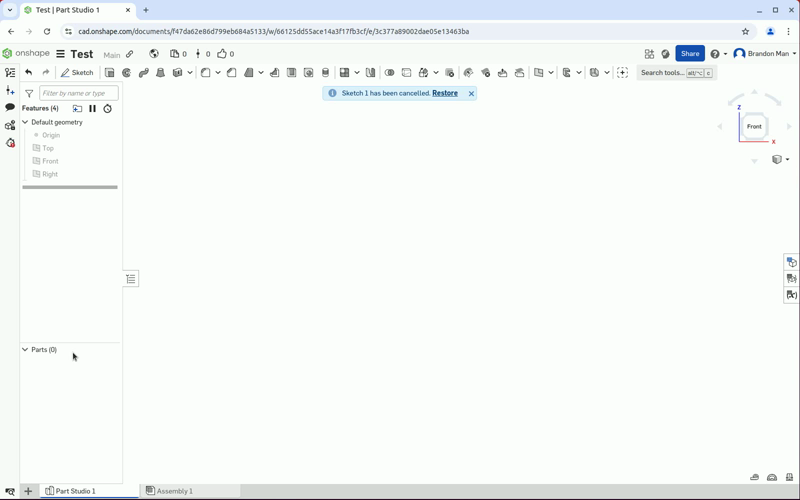
mouse_move(73, 352)
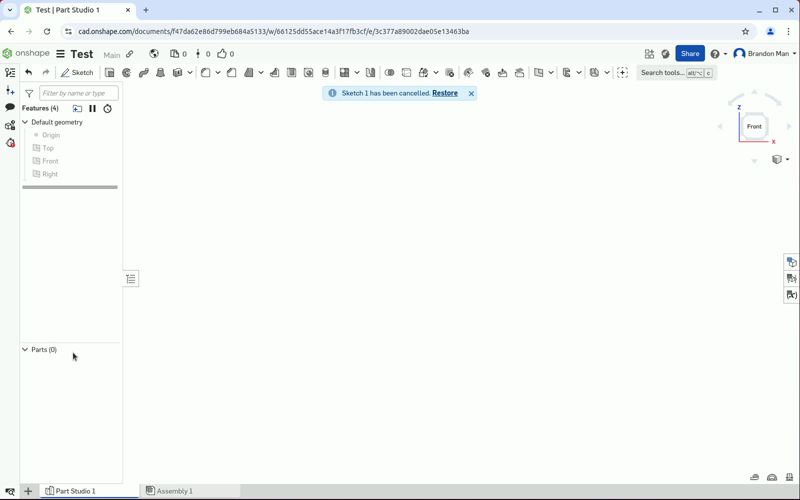
key(shift+y)
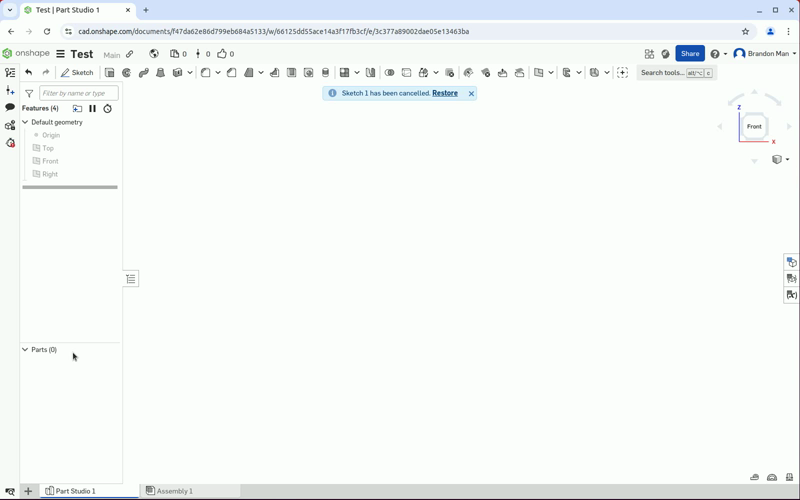
key(shift+s)
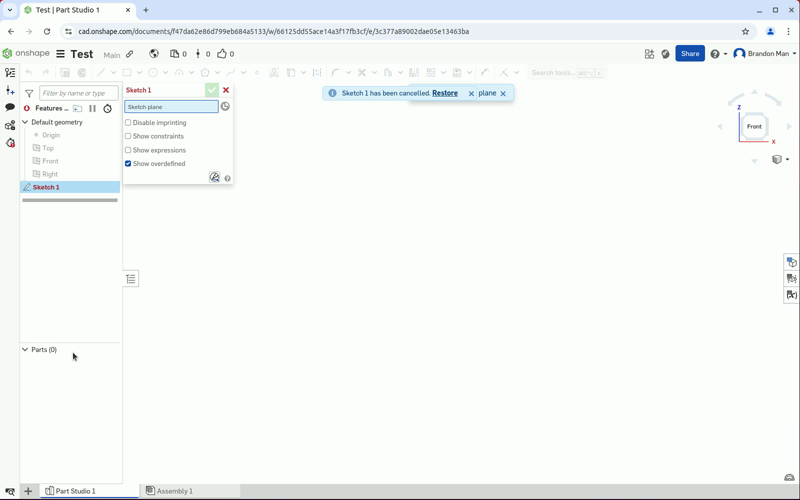
mouse_move(73, 163)
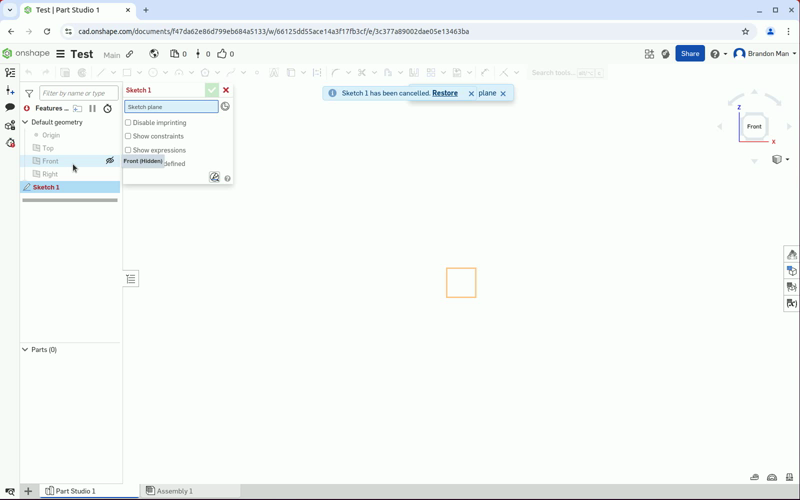
click(73, 163)
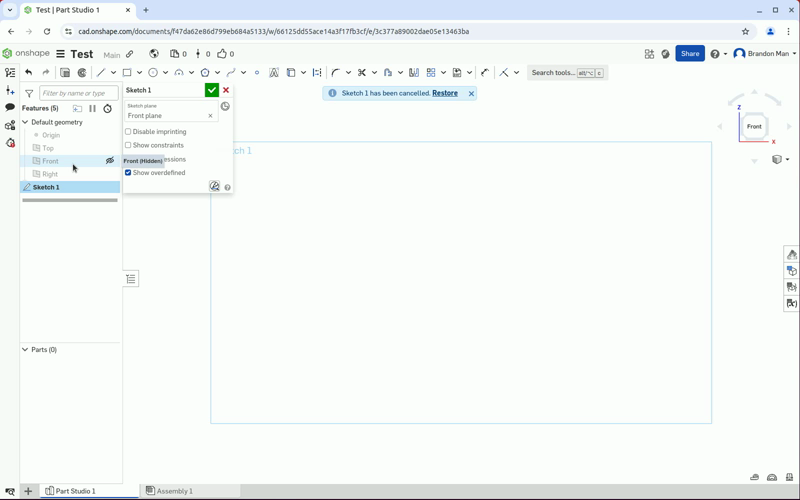
mouse_move(73, 352)
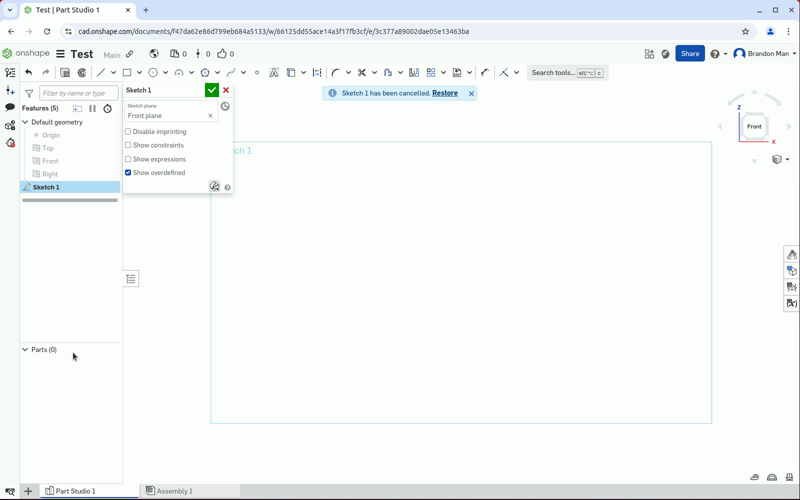
key(y)
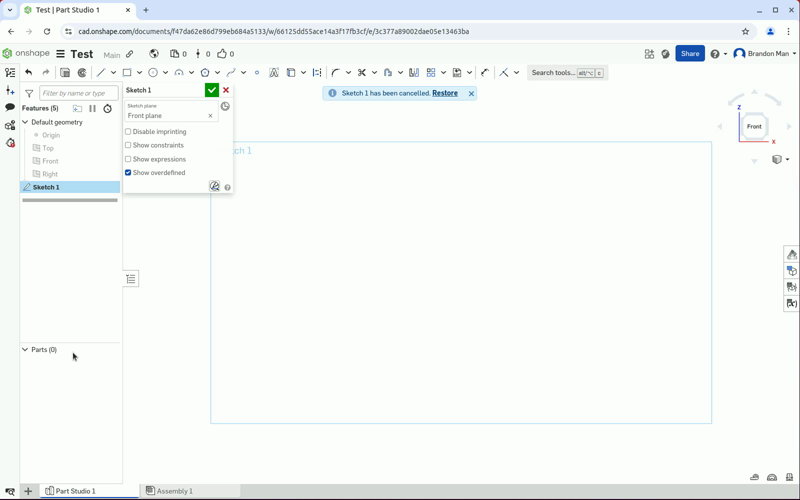
key(l)
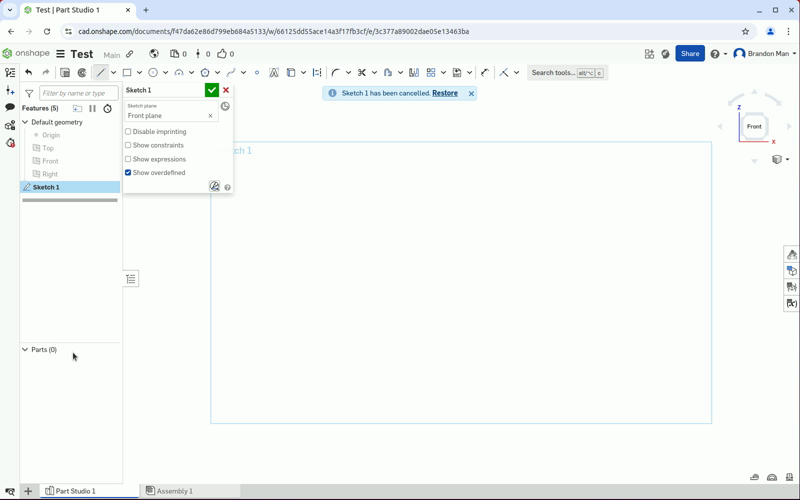
key_down(shift)
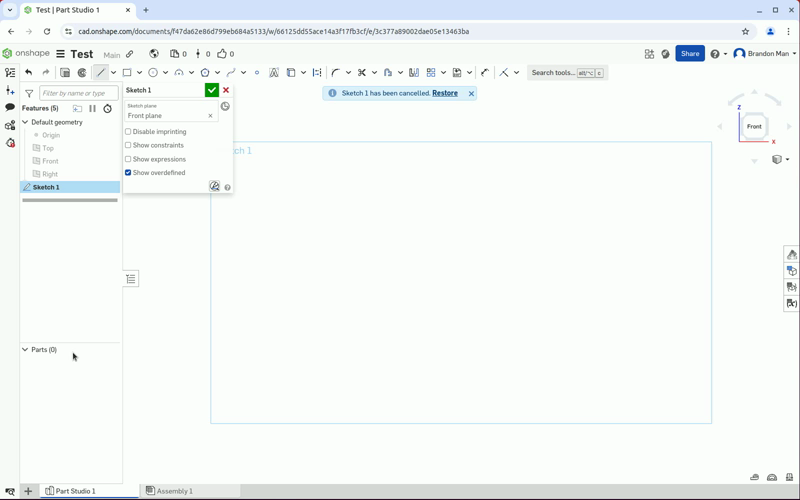
mouse_move(460, 282)
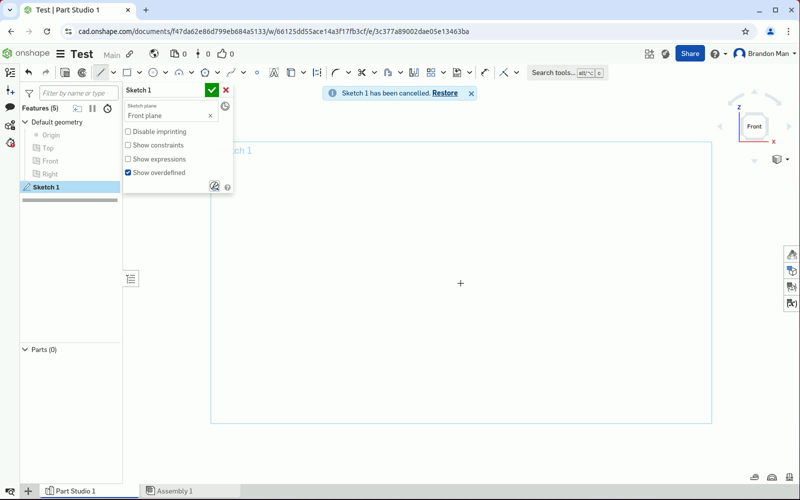
click(460, 282)
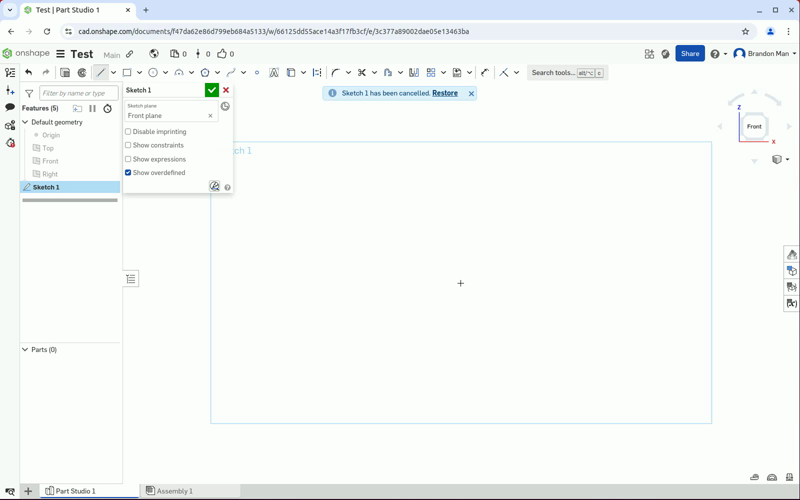
key_up(shift)
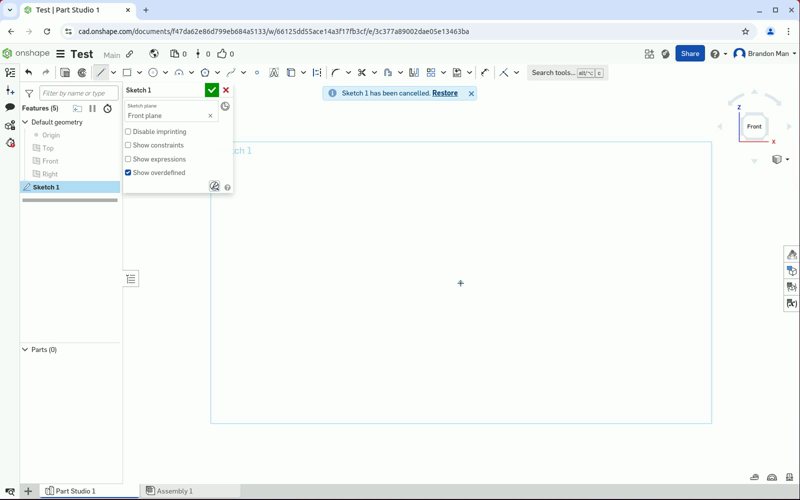
key_down(shift)
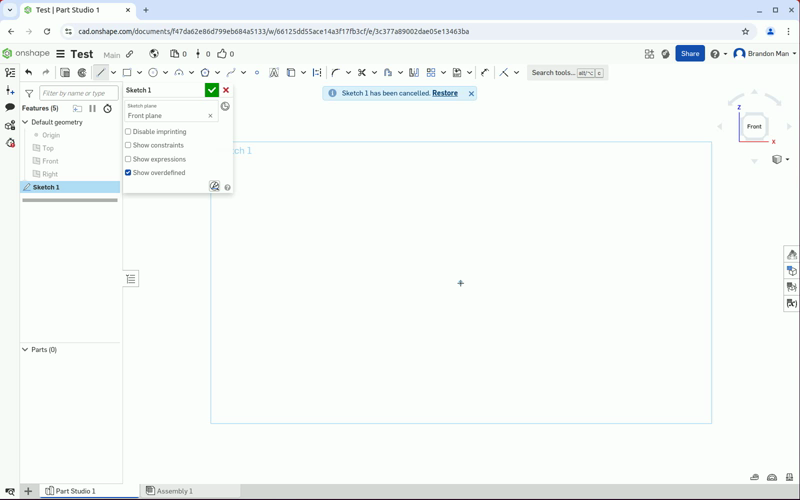
mouse_move(556, 282)
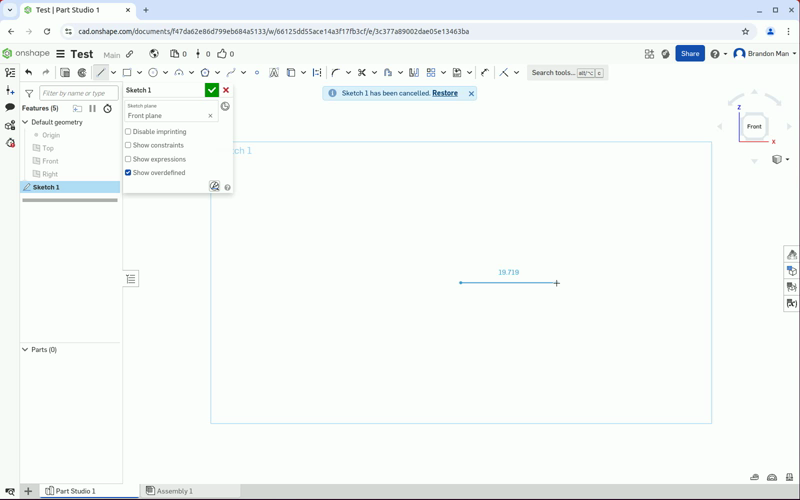
click(556, 282)
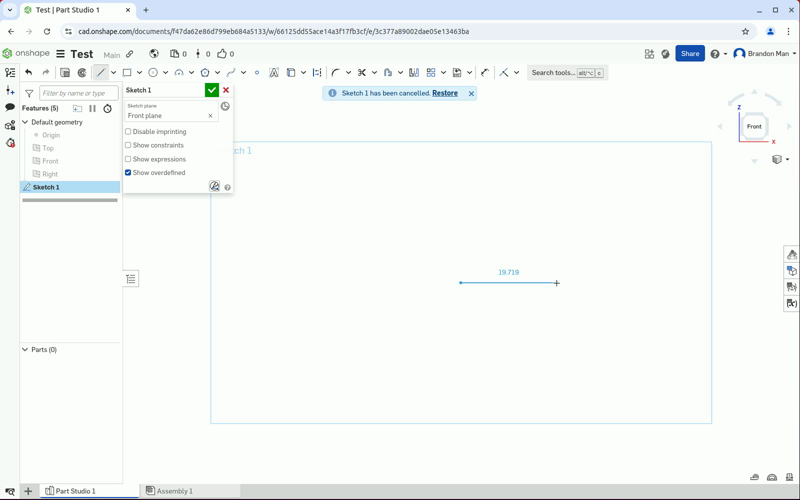
key_up(shift)
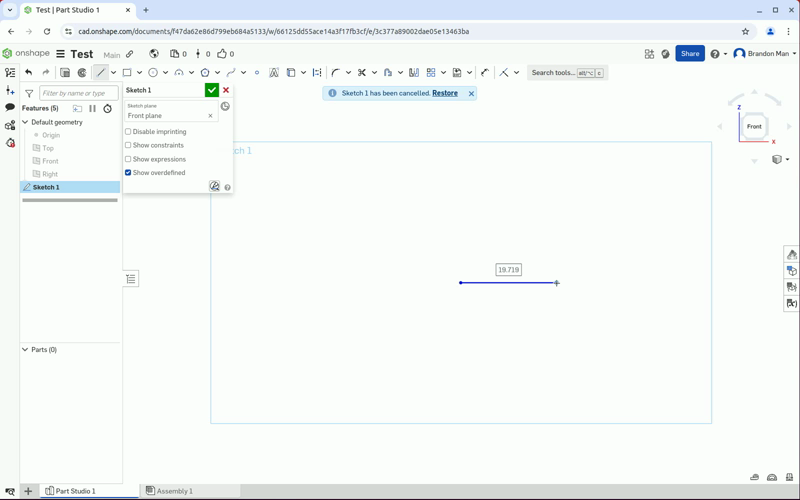
key(esc)
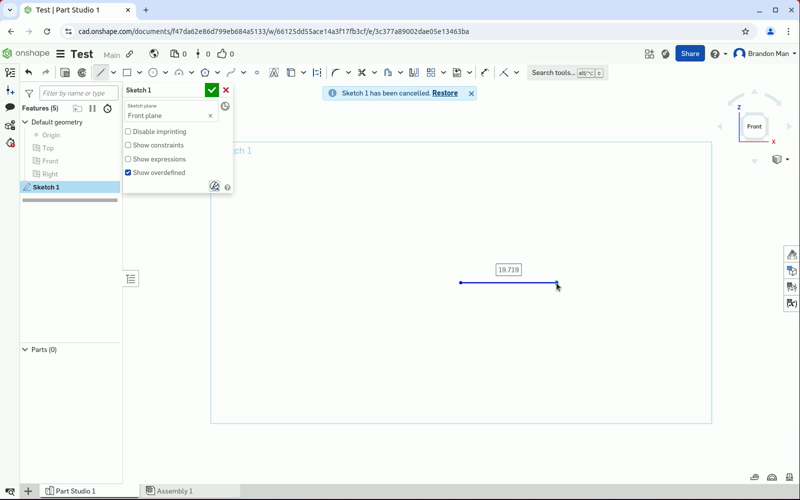
key(a)
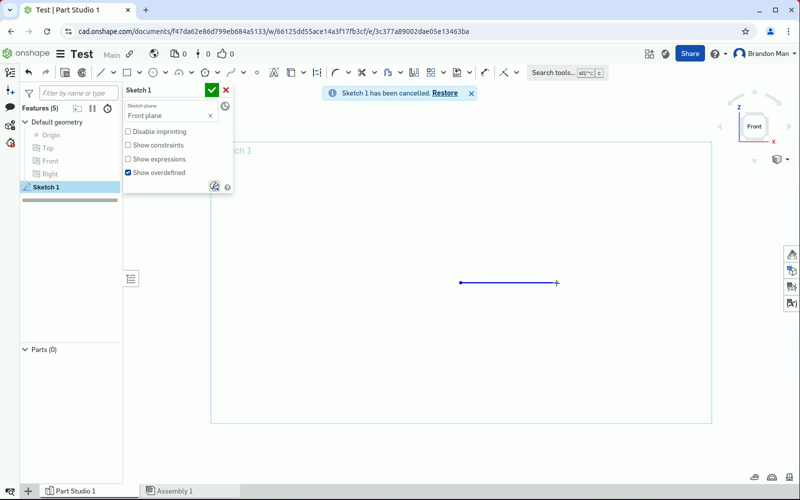
mouse_move(556, 282)
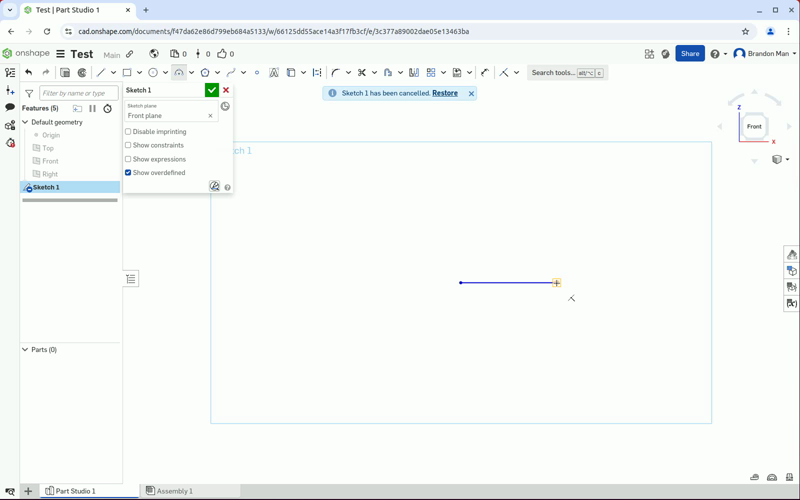
click(556, 282)
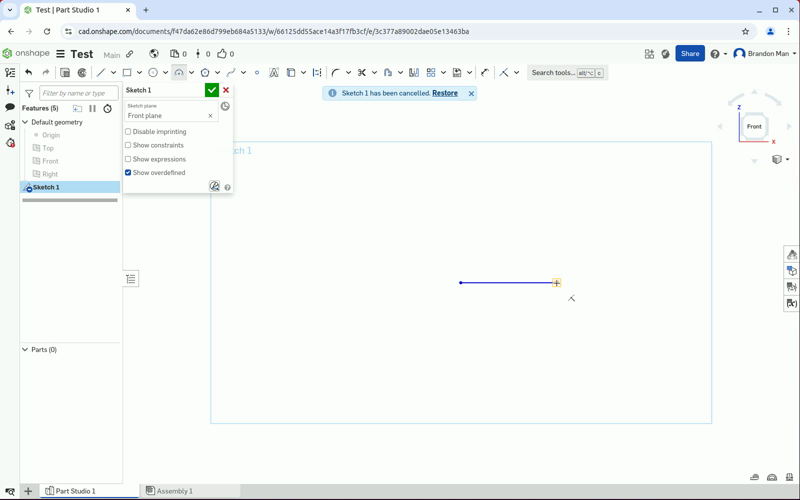
key_down(shift)
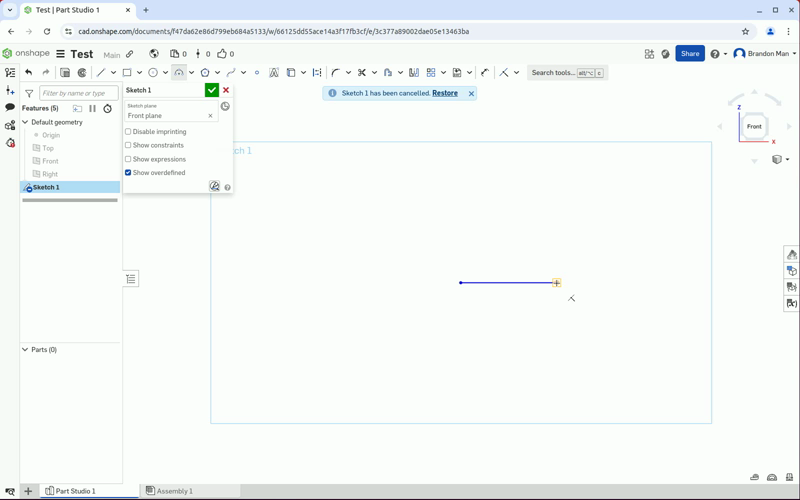
mouse_move(556, 249)
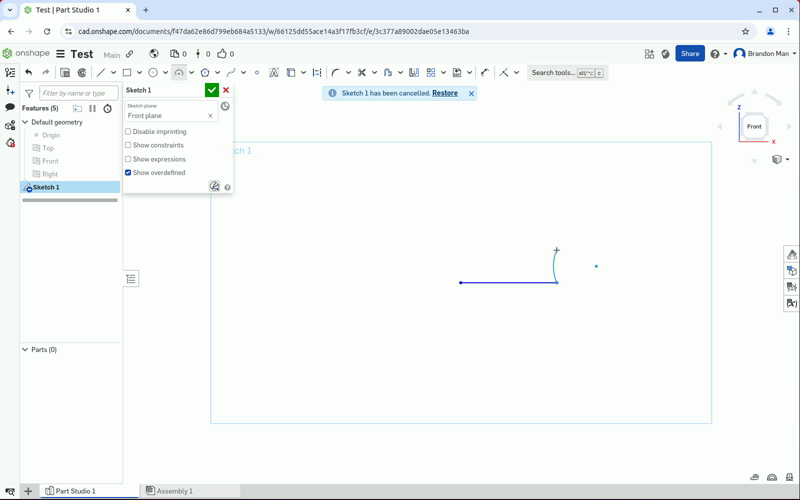
click(556, 249)
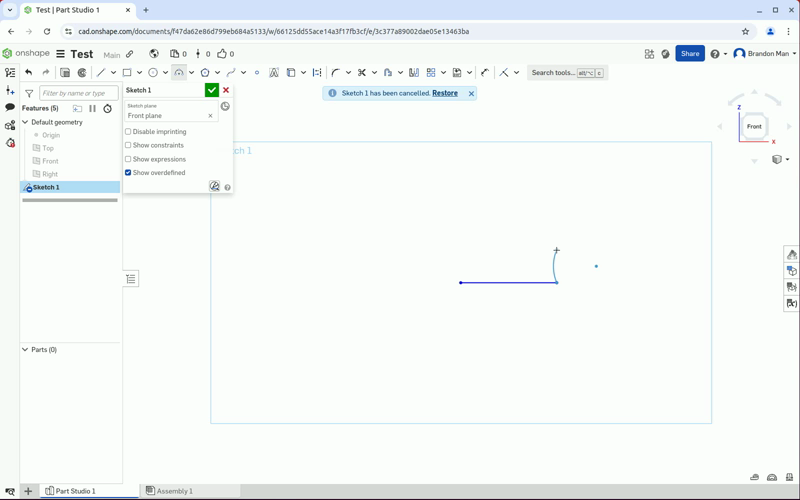
mouse_move(573, 266)
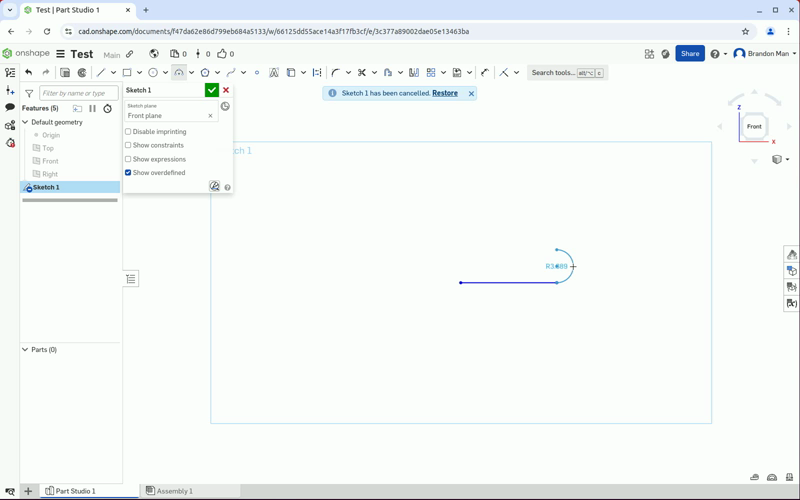
click(573, 266)
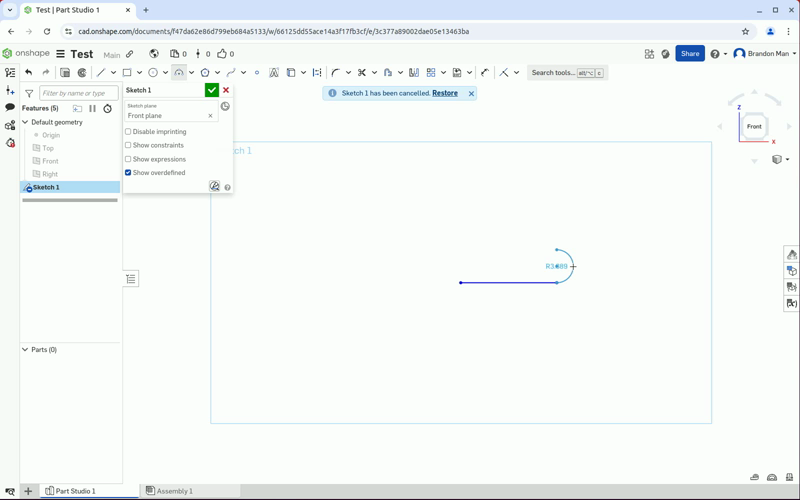
key_up(shift)
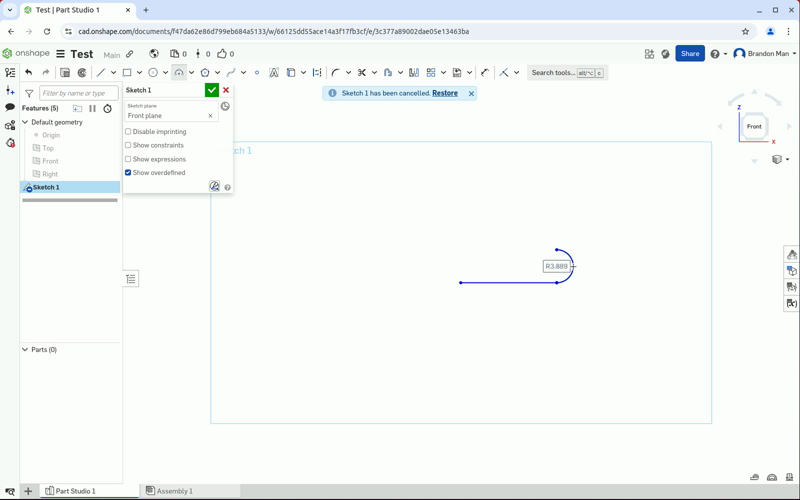
key(esc)
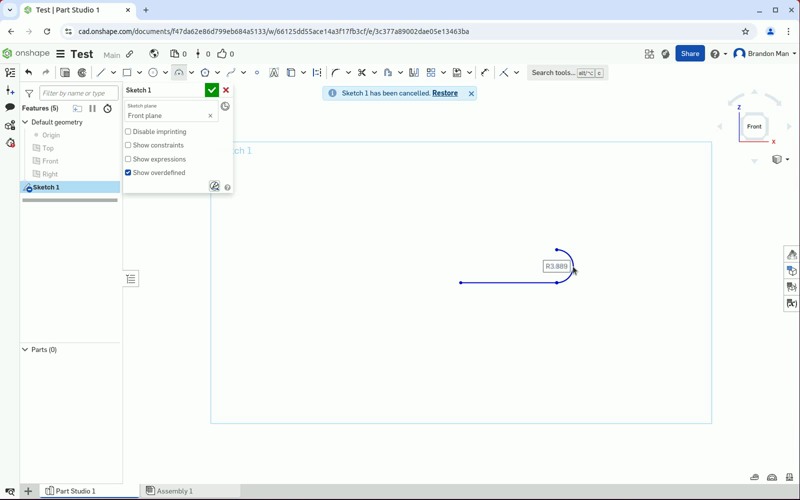
key(l)
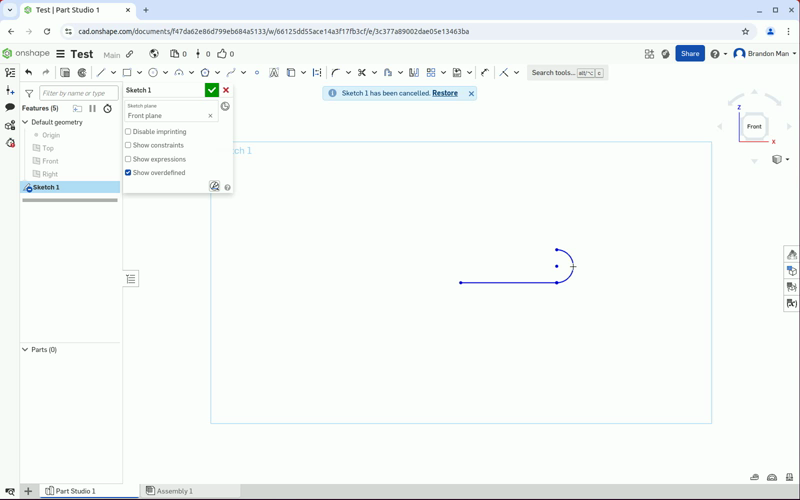
mouse_move(556, 249)
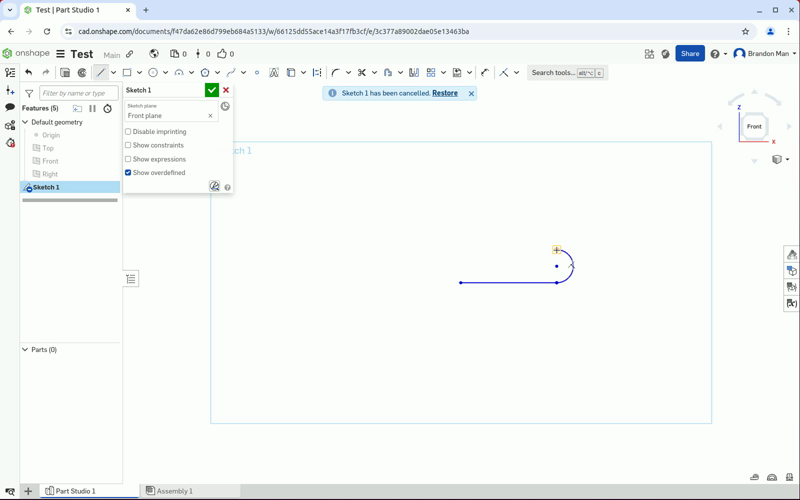
click(556, 249)
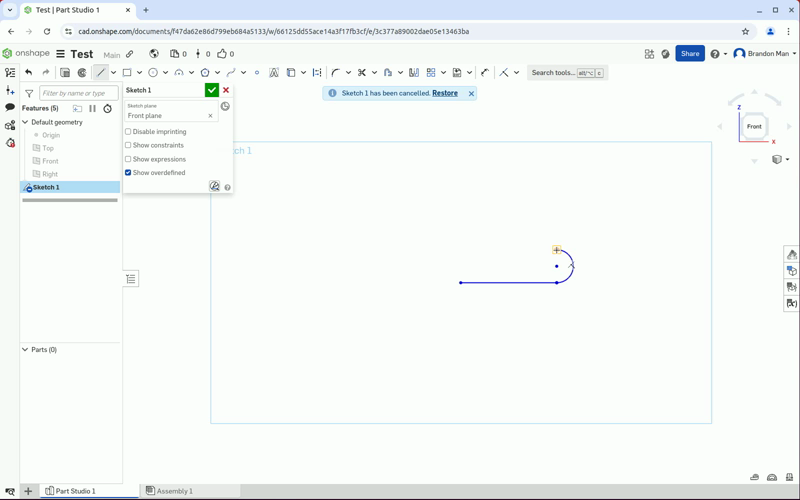
key_down(shift)
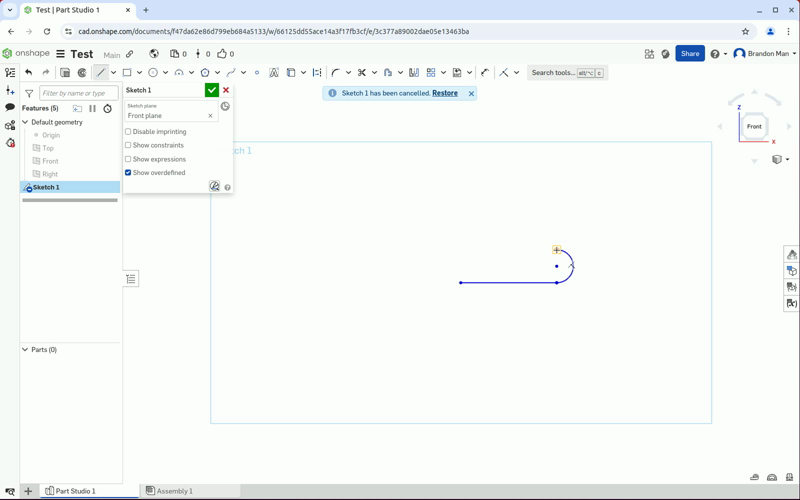
mouse_move(460, 249)
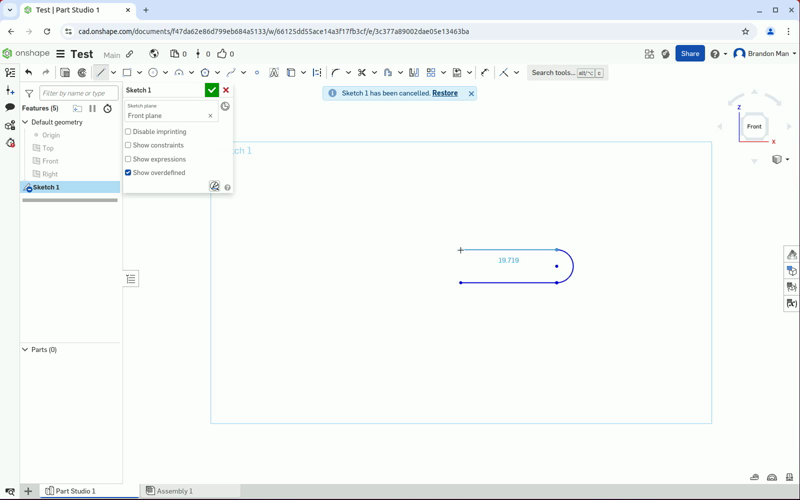
click(460, 249)
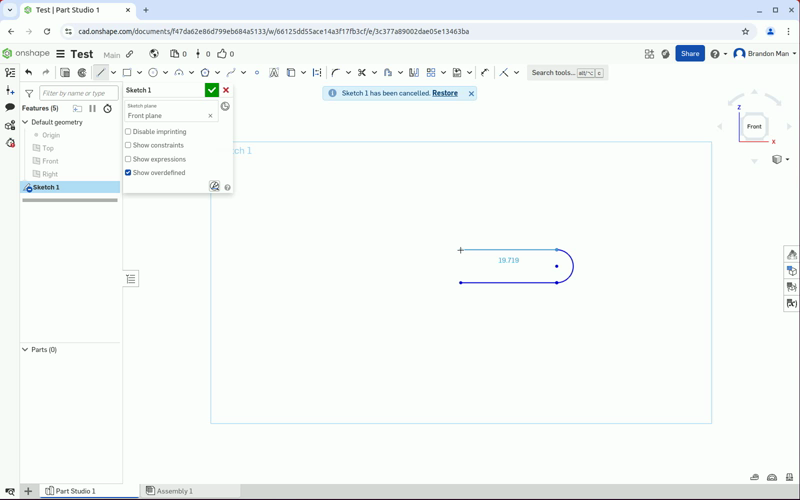
key_up(shift)
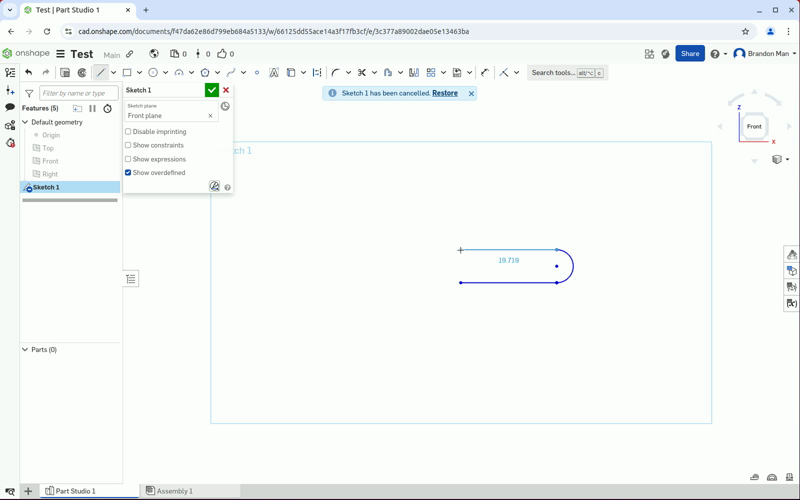
key_down(shift)
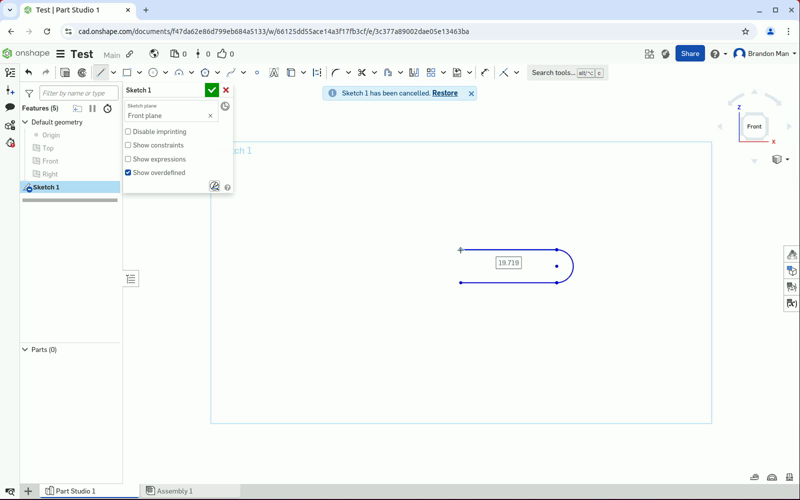
mouse_move(490, 249)
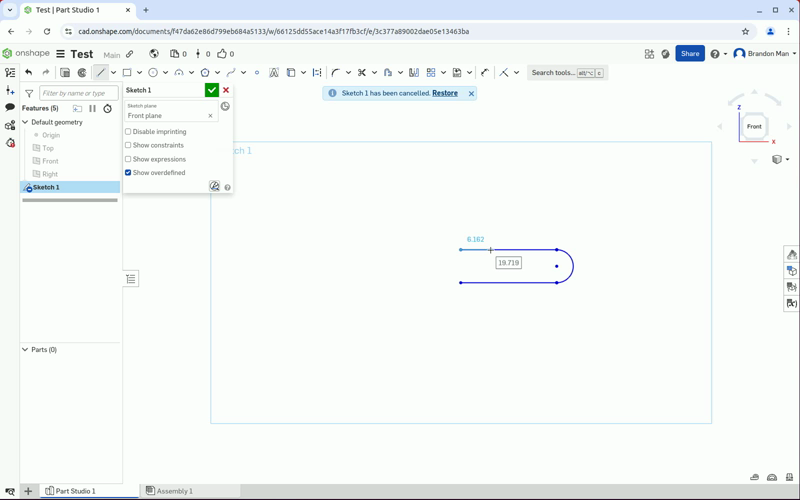
mouse_move(460, 266)
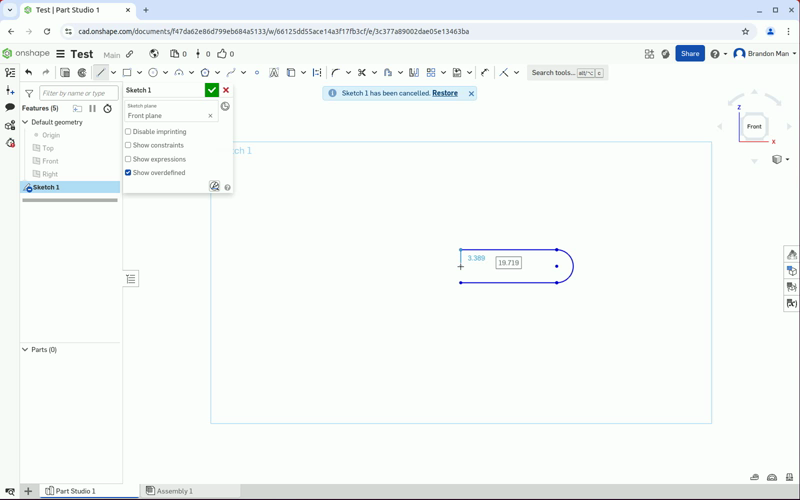
click(460, 266)
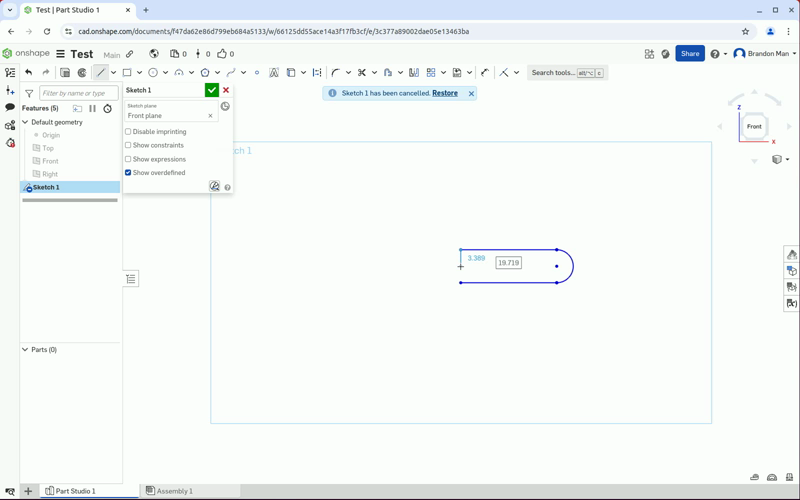
key_up(shift)
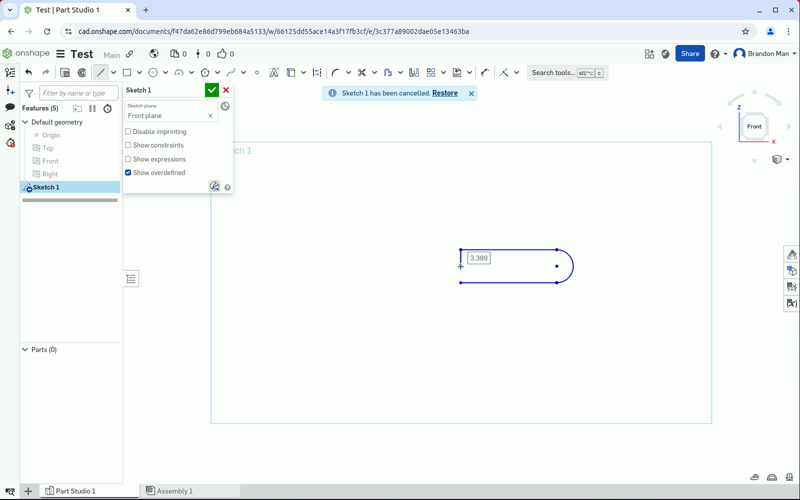
mouse_move(490, 266)
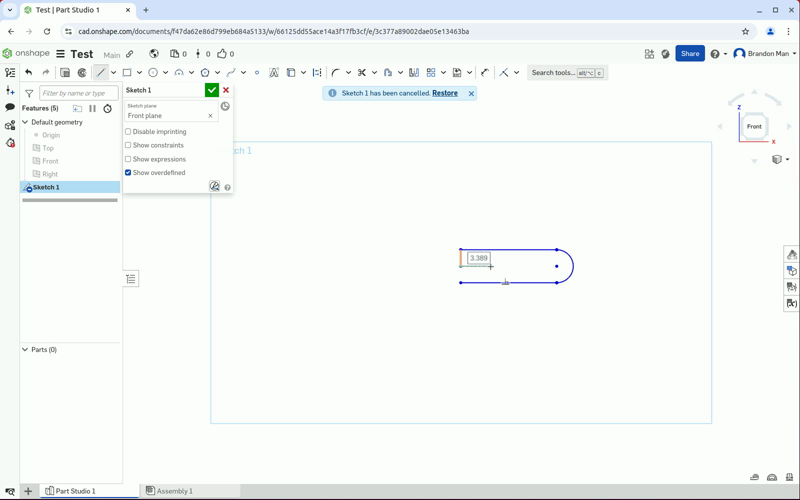
key_down(shift)
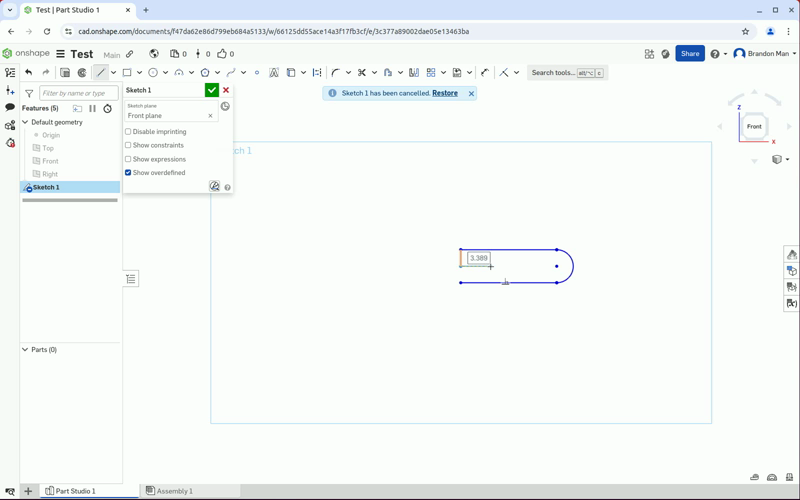
mouse_move(460, 282)
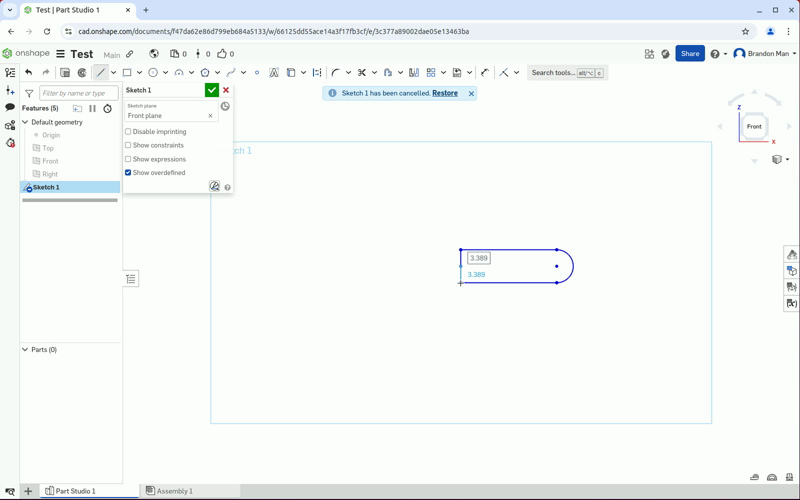
key_up(shift)
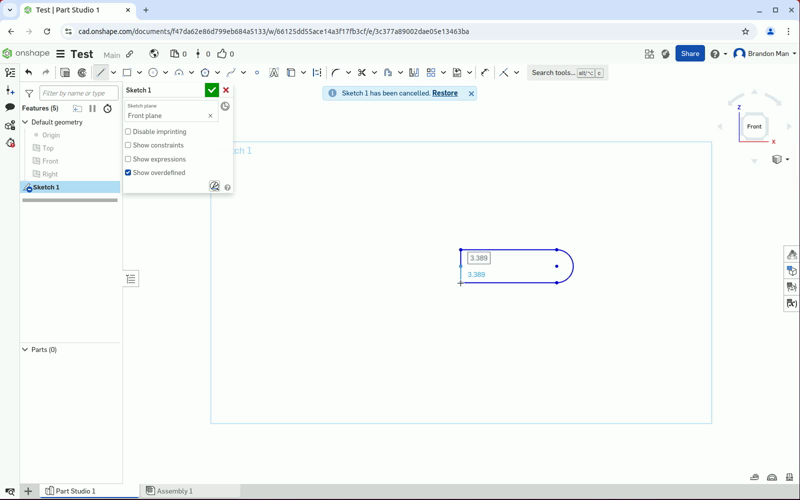
click(460, 282)
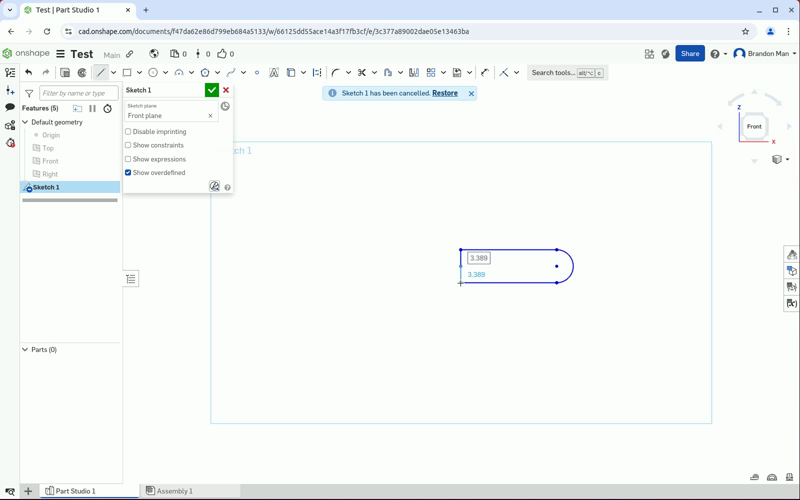
key(esc)
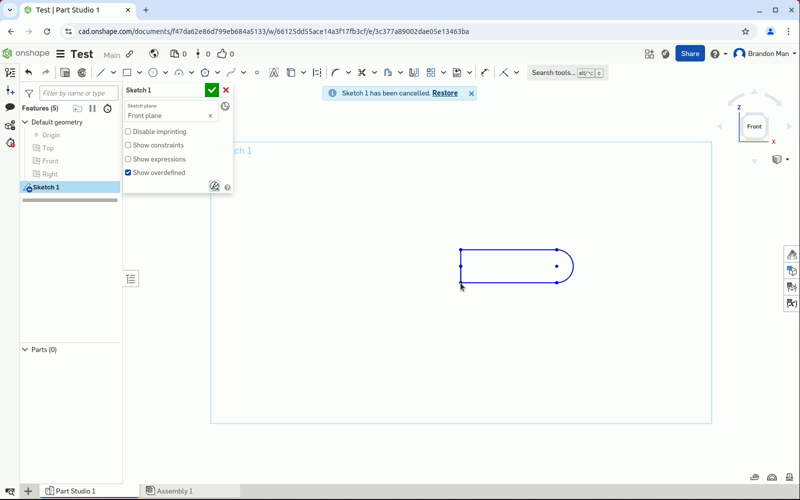
key(c)
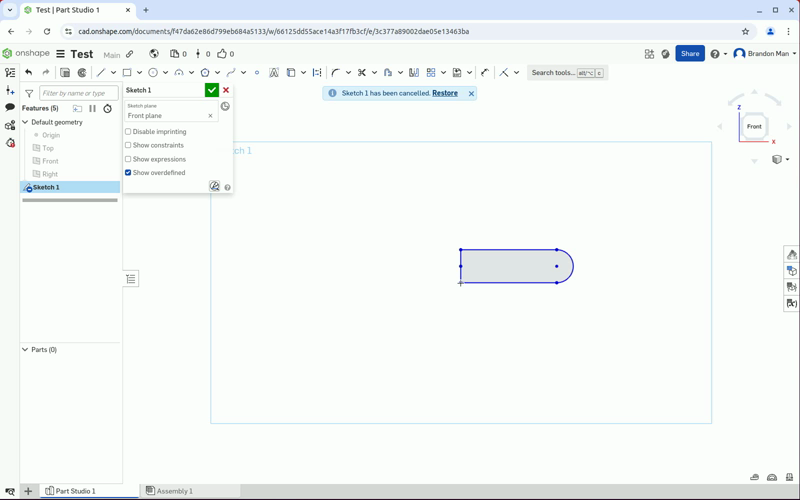
key_down(shift)
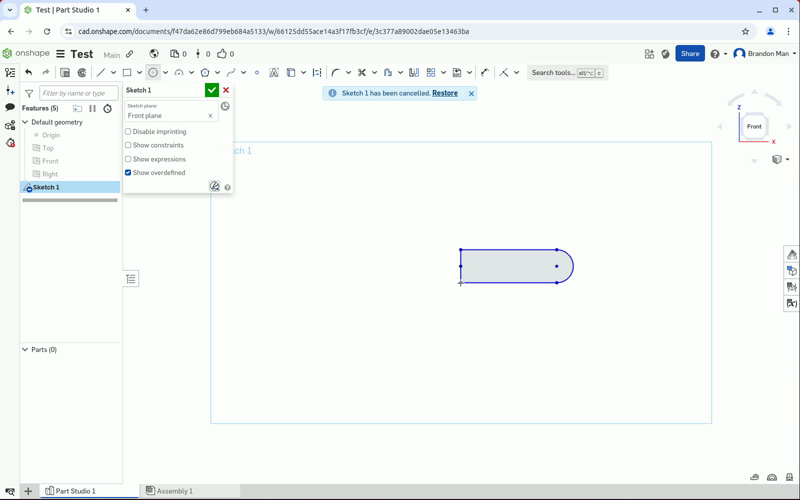
mouse_move(556, 266)
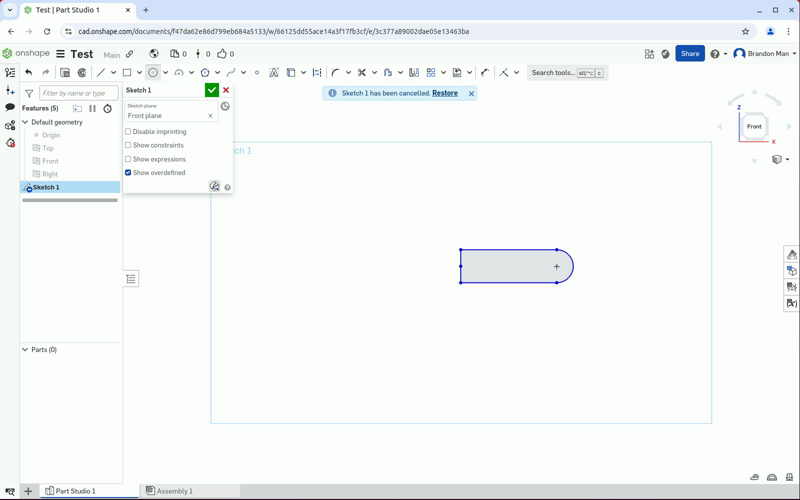
click(556, 266)
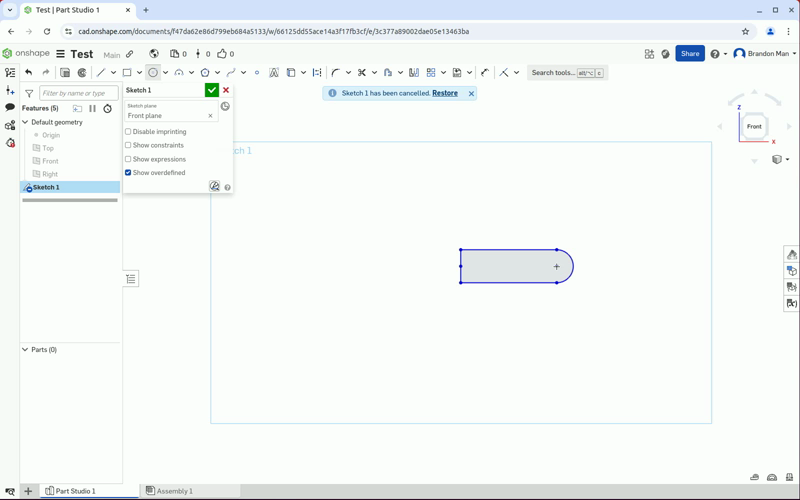
key_up(shift)
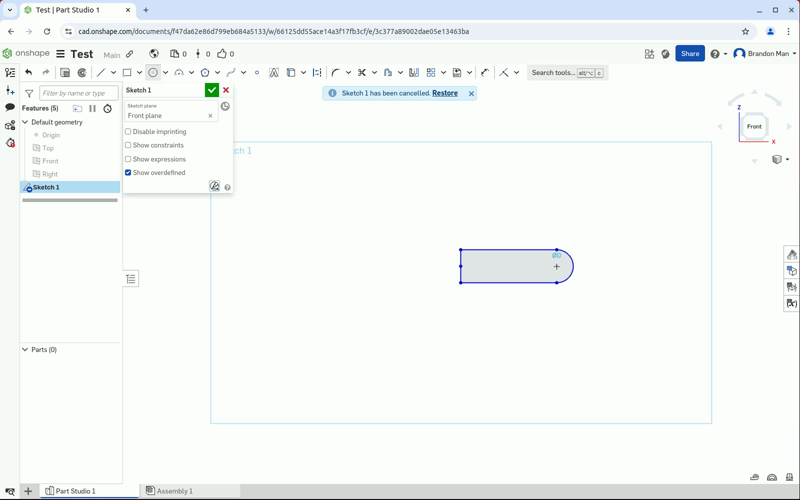
mouse_move(562, 266)
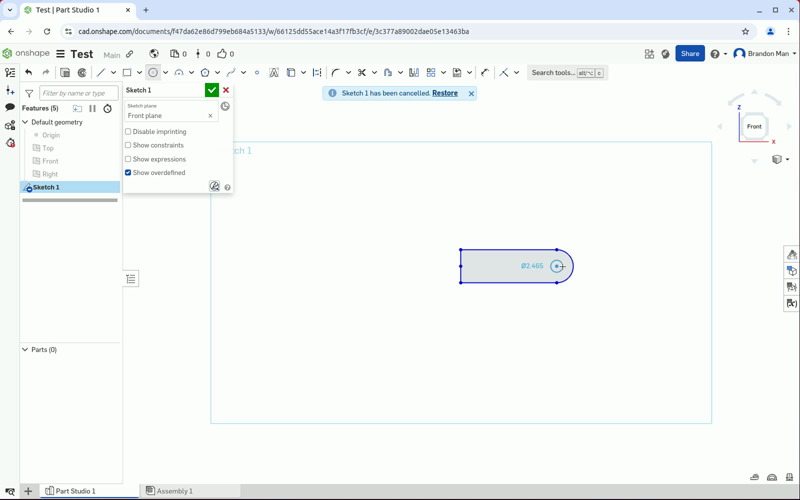
click(562, 266)
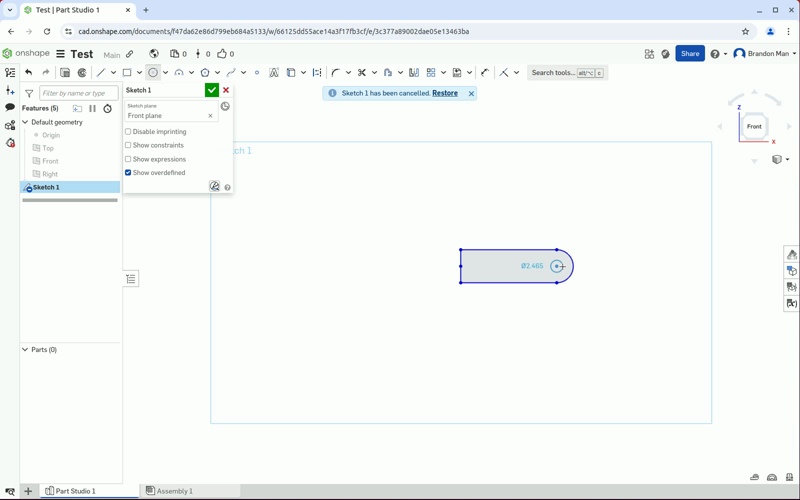
key(esc)
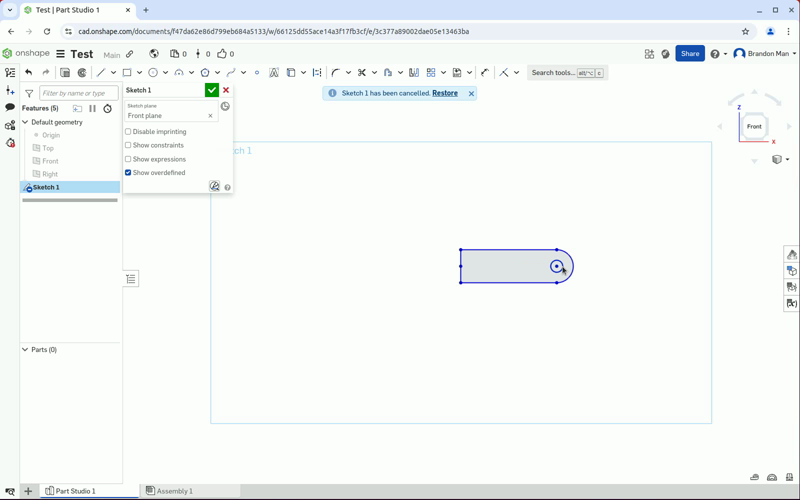
mouse_move(471, 263)
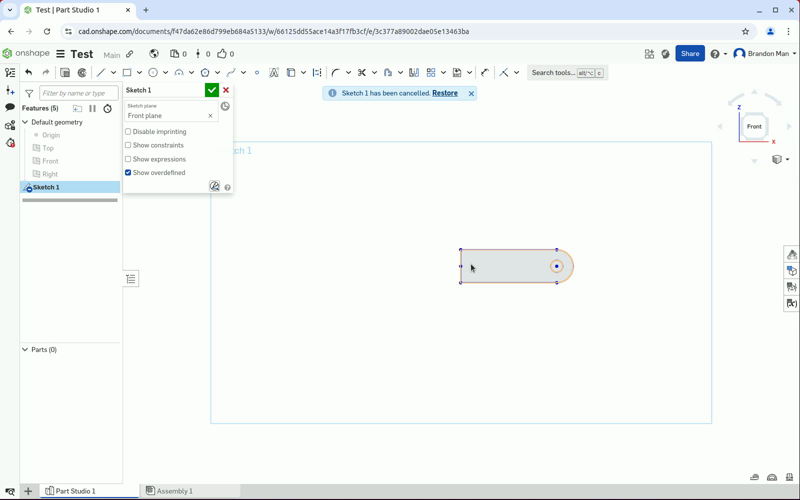
click(471, 263)
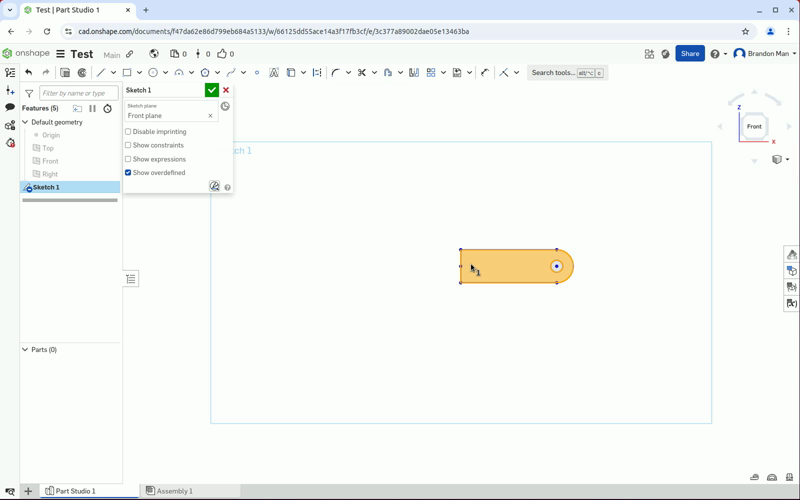
mouse_move(73, 352)
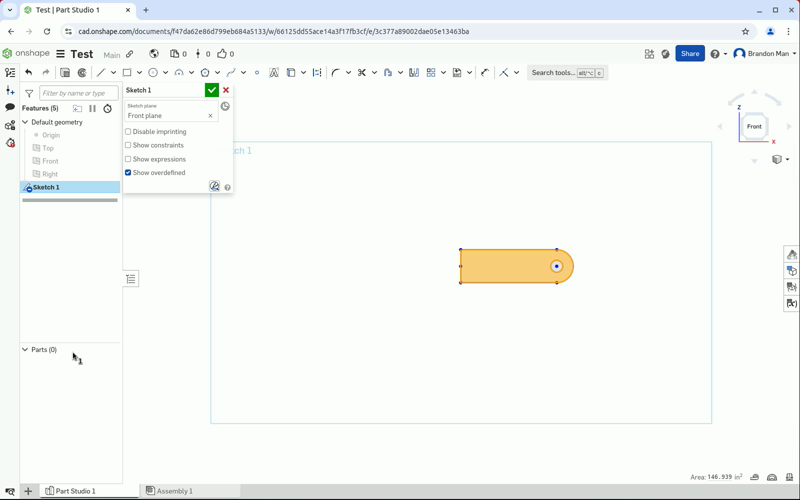
key(shift+y)
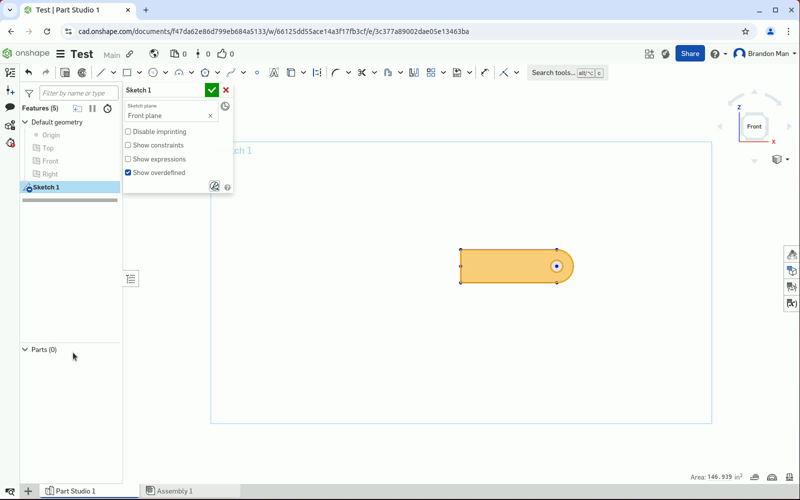
key(shift+e)
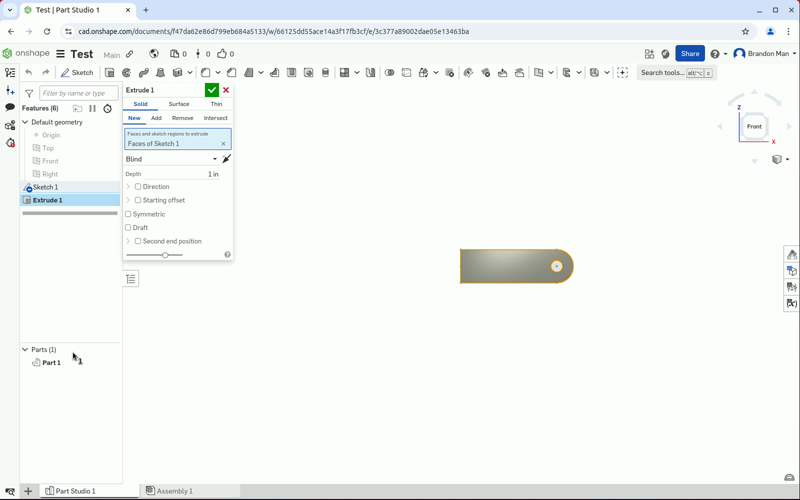
mouse_move(143, 106)
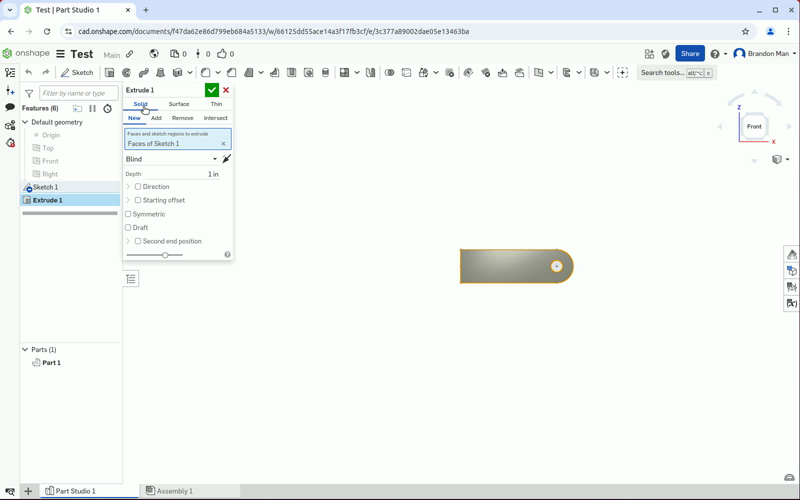
click(143, 106)
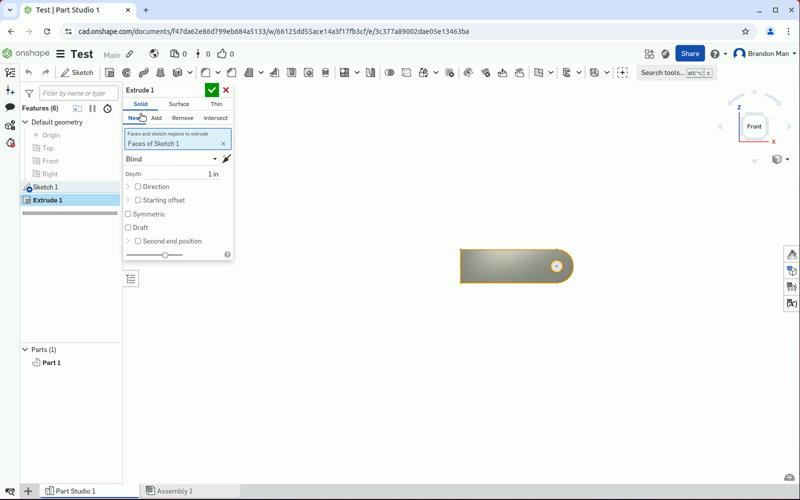
mouse_move(137, 120)
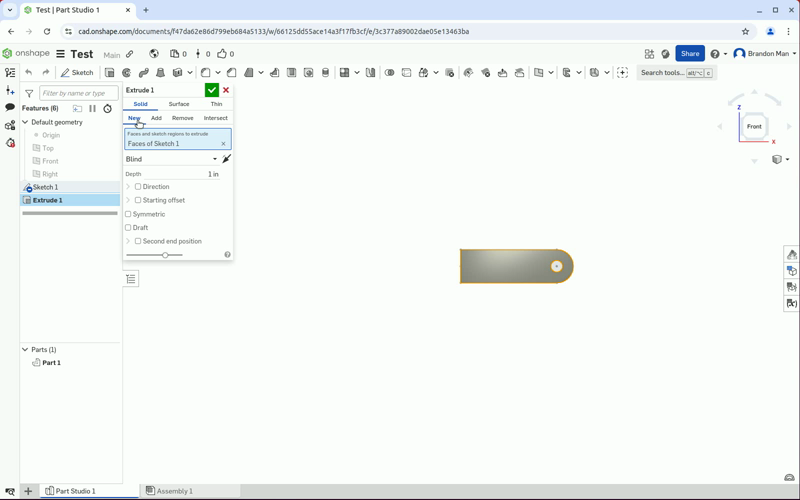
click(137, 120)
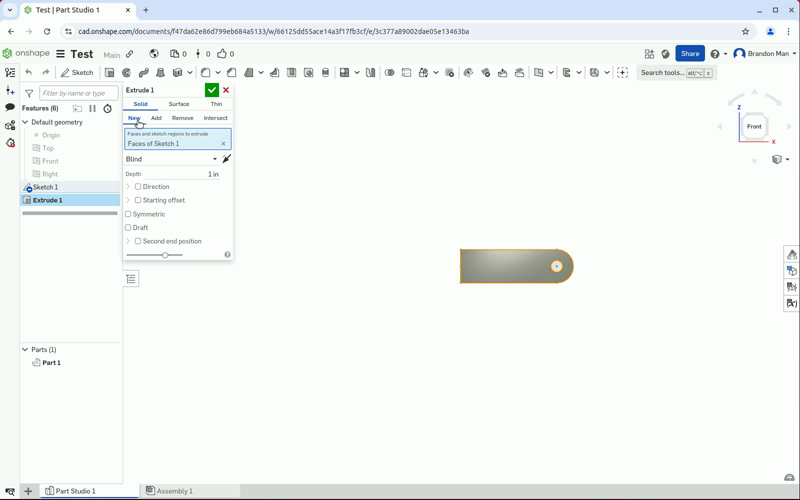
key(tab, 4)
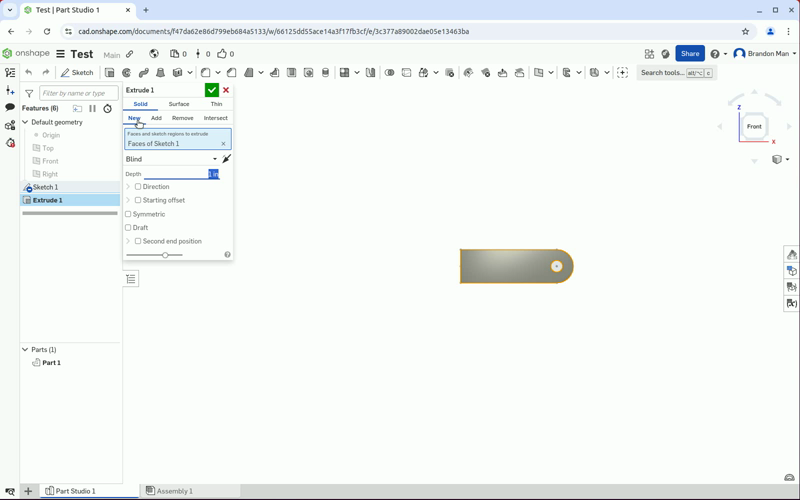
text(1.204)
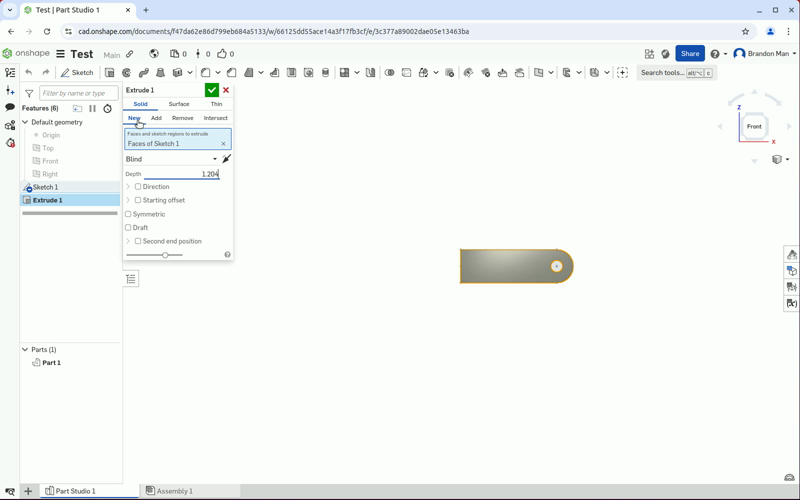
key(enter)
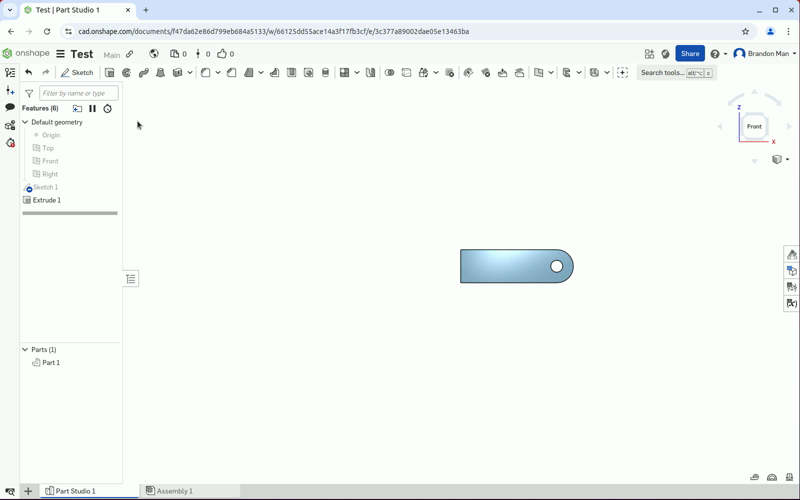
key(shift+h)
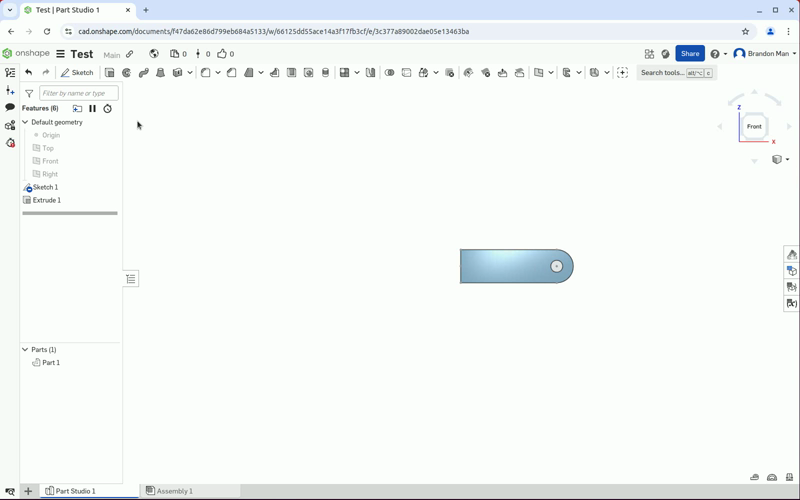
key(shift+h)
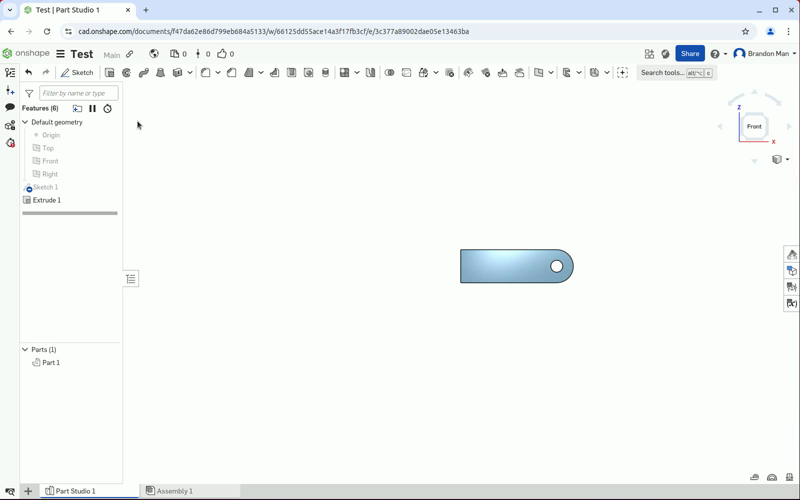
mouse_move(73, 189)
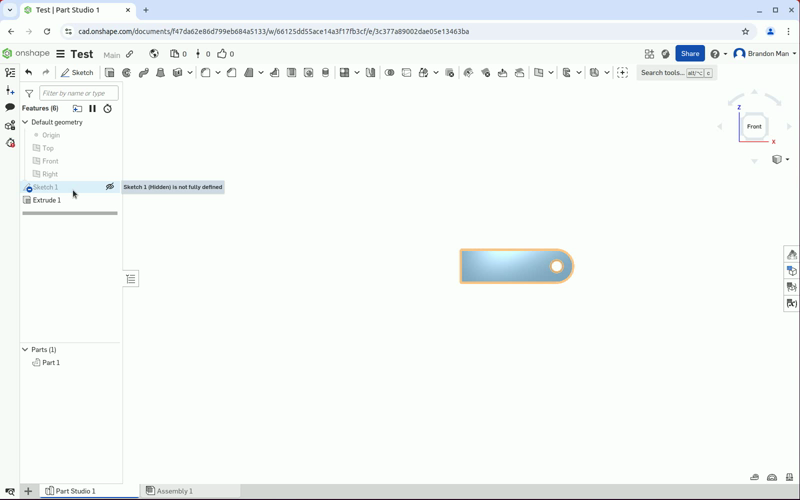
click(73, 189)
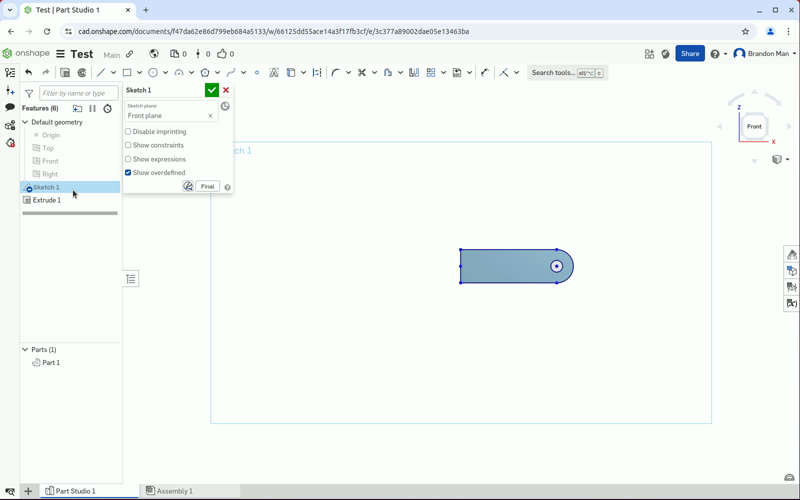
mouse_move(229, 92)
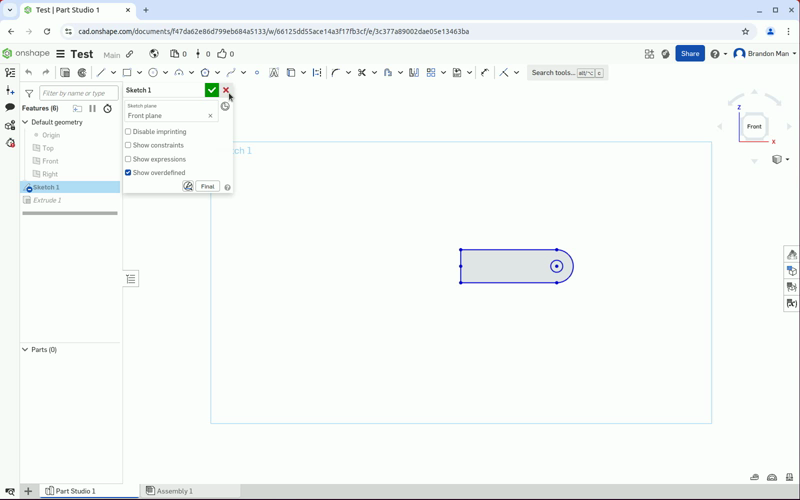
click(229, 92)
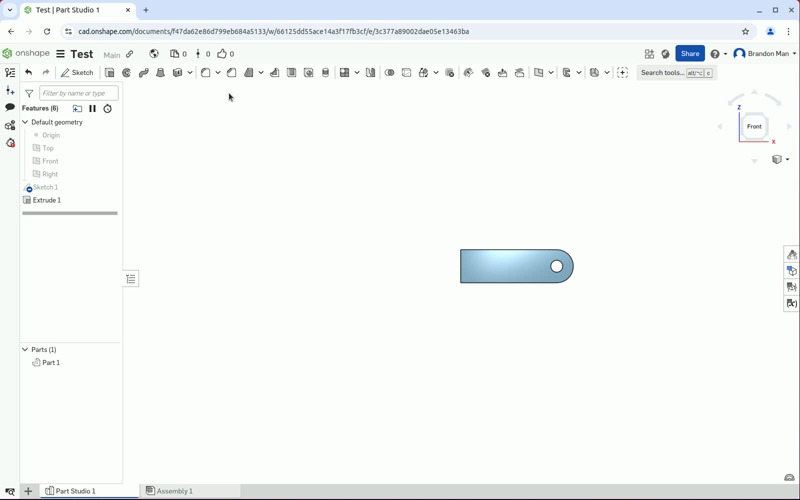
mouse_move(541, 75)
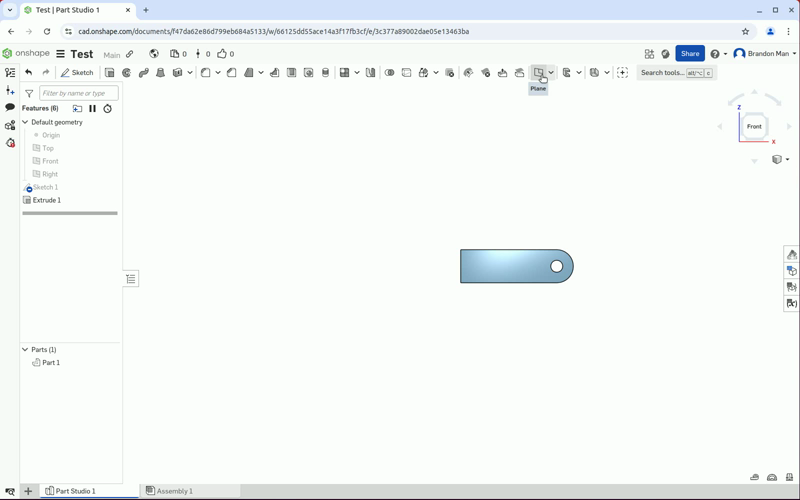
click(541, 75)
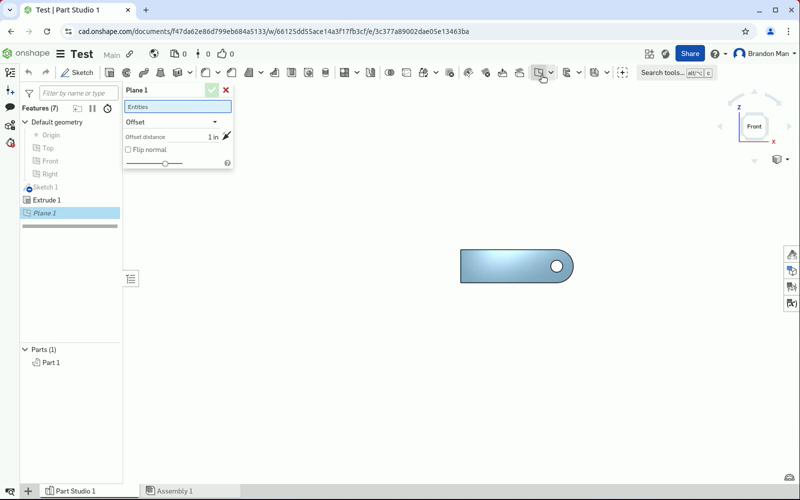
mouse_move(73, 163)
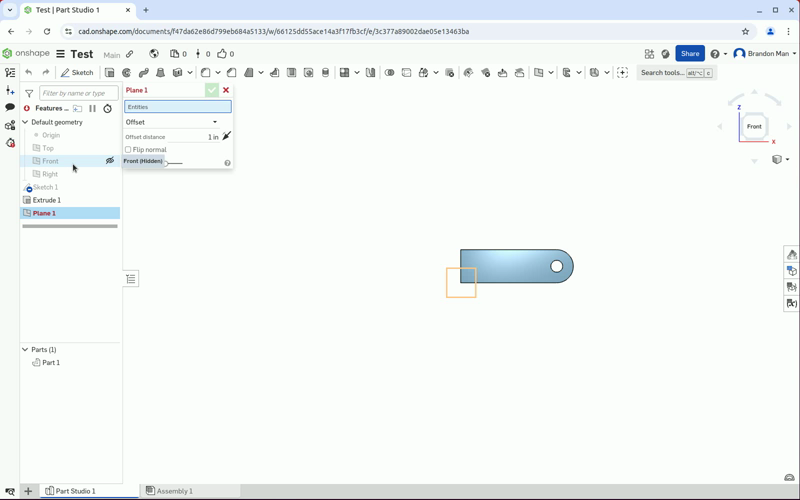
click(73, 163)
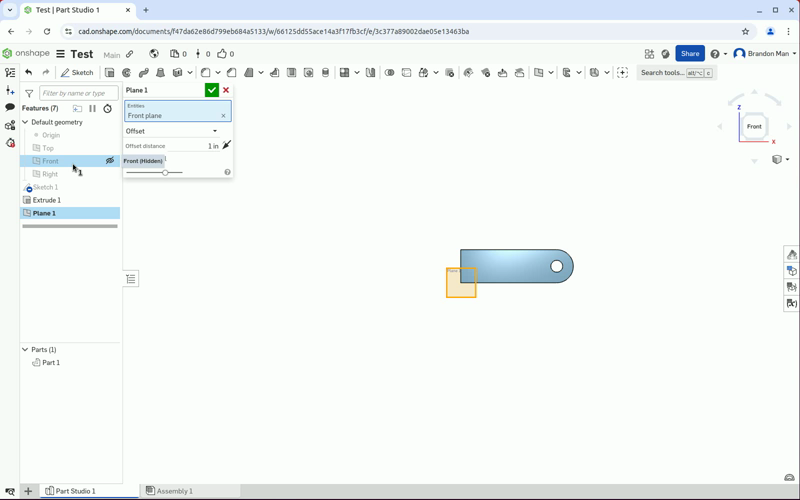
key(tab, 2)
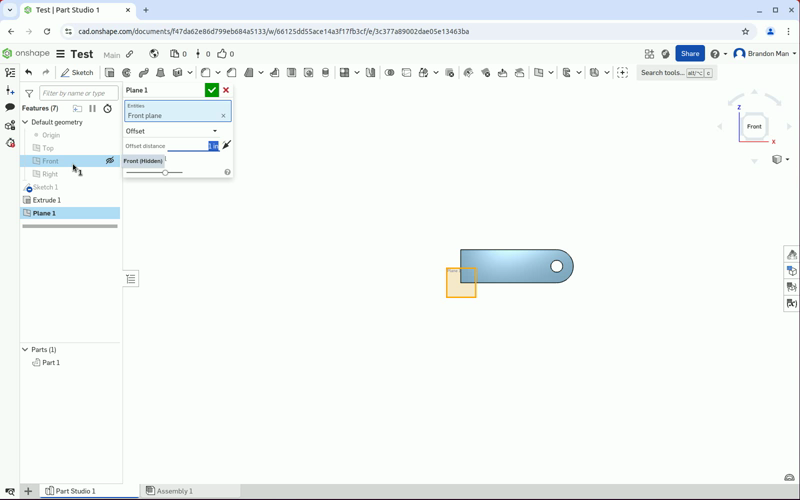
text(1.202)
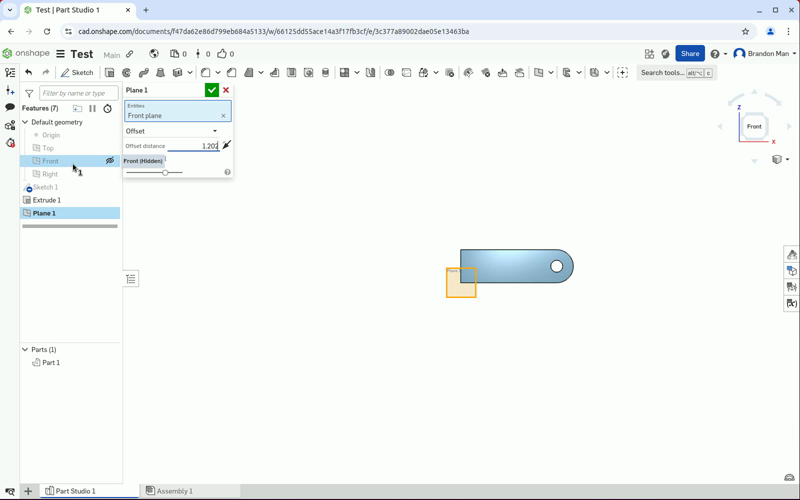
key(enter, 2)
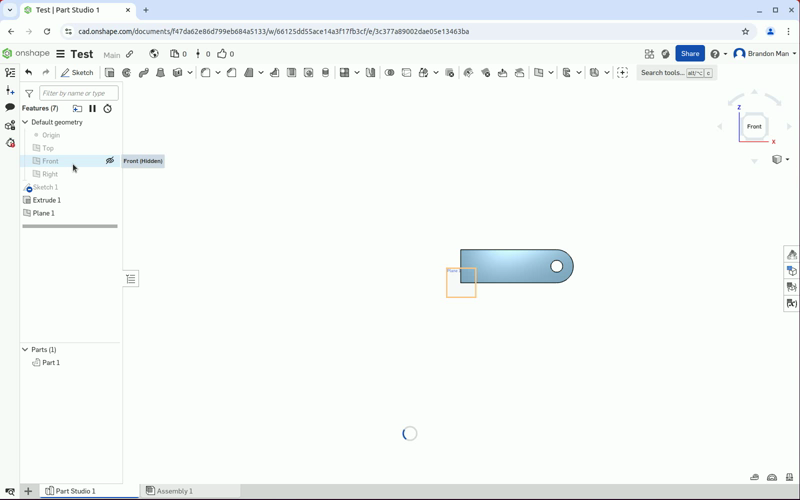
key(shift+s)
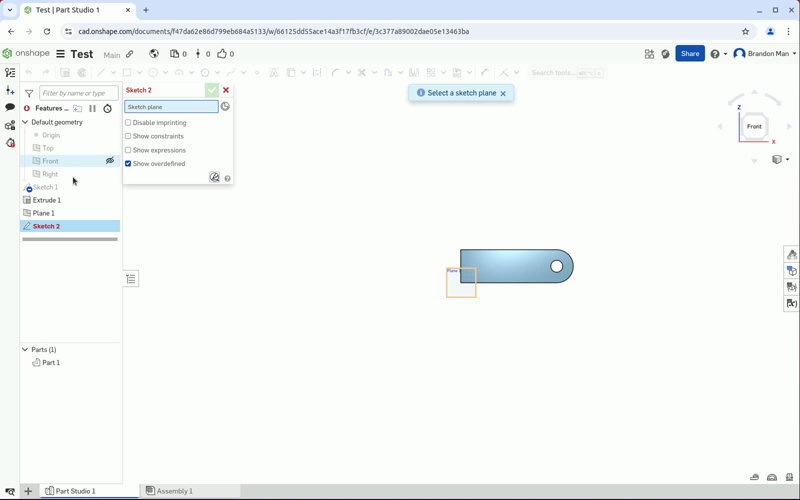
mouse_move(73, 215)
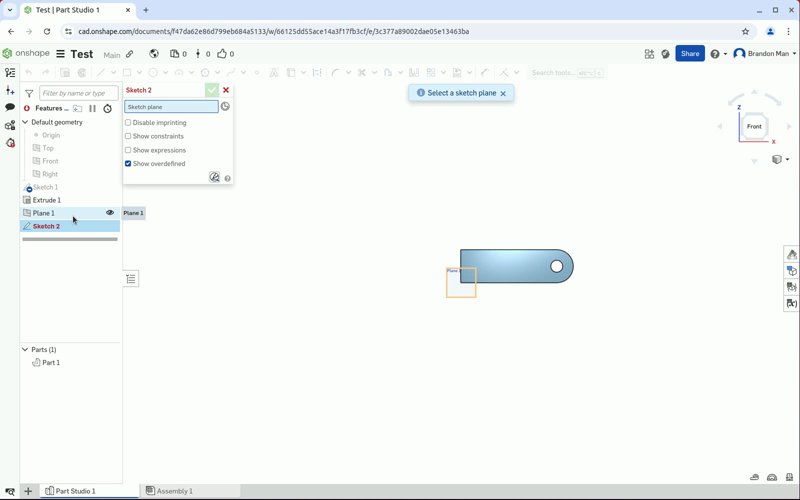
click(73, 215)
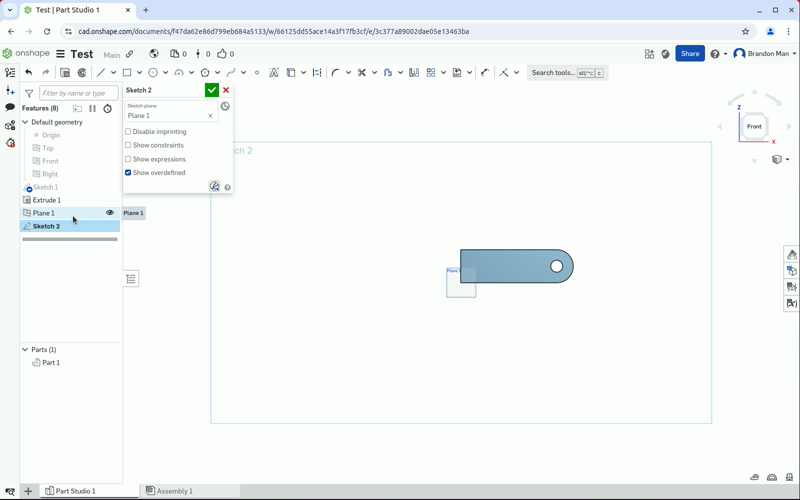
mouse_move(73, 352)
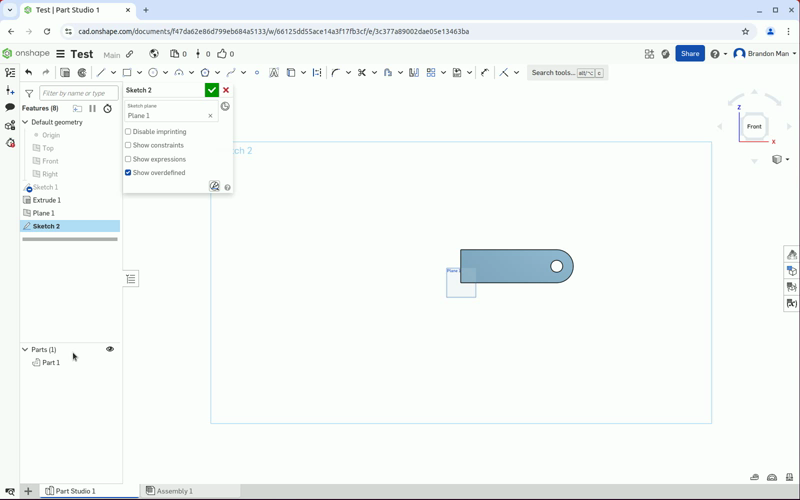
key(y)
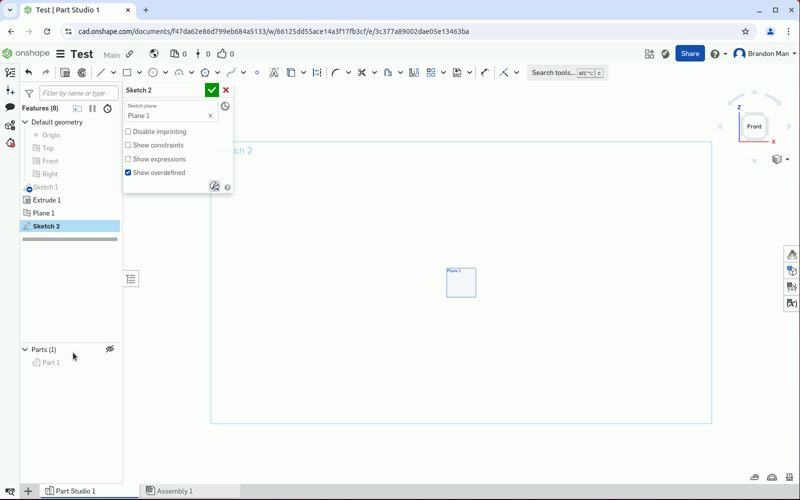
key(l)
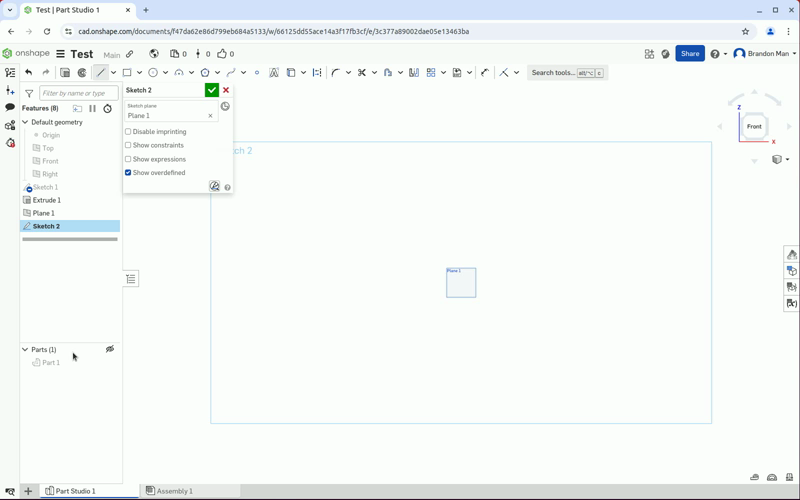
key_down(shift)
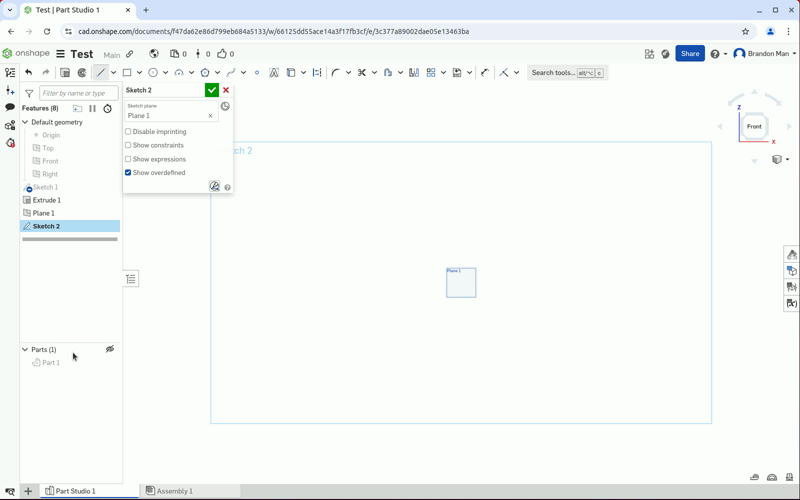
mouse_move(547, 273)
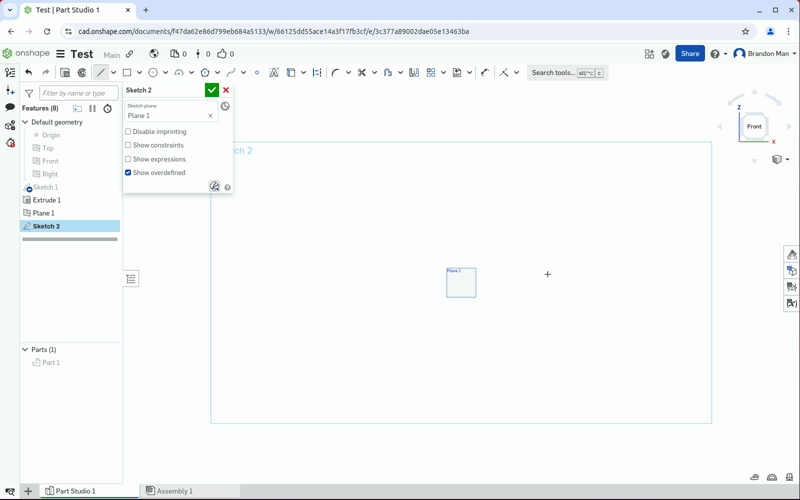
click(547, 273)
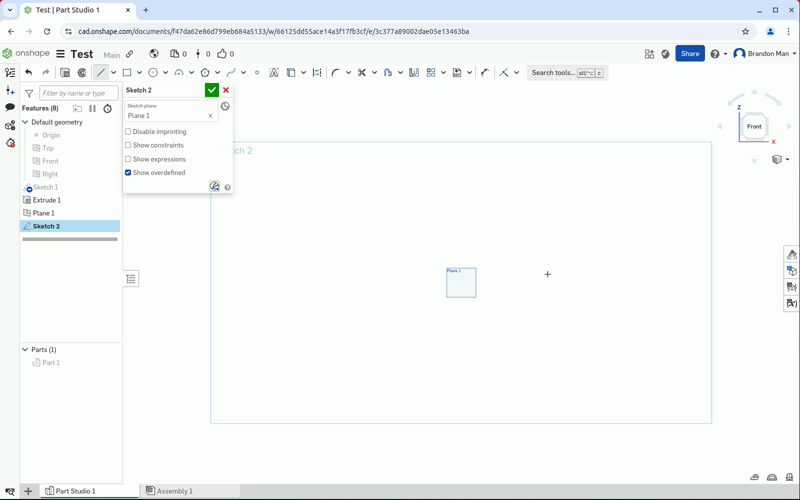
key_up(shift)
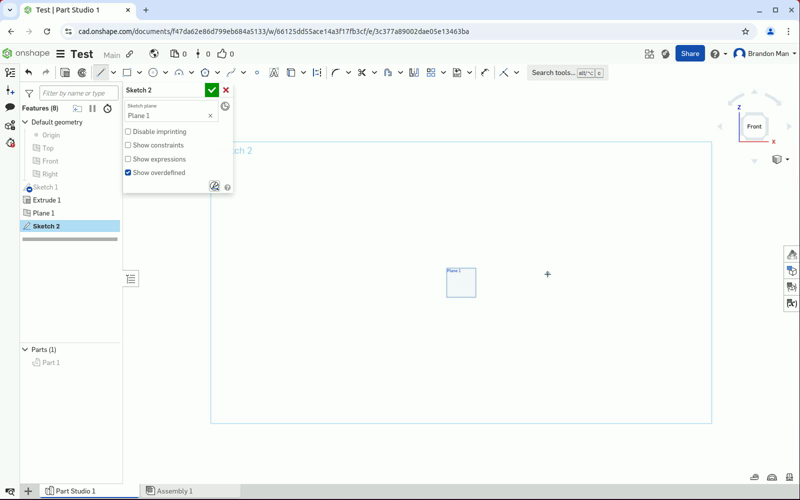
key_down(shift)
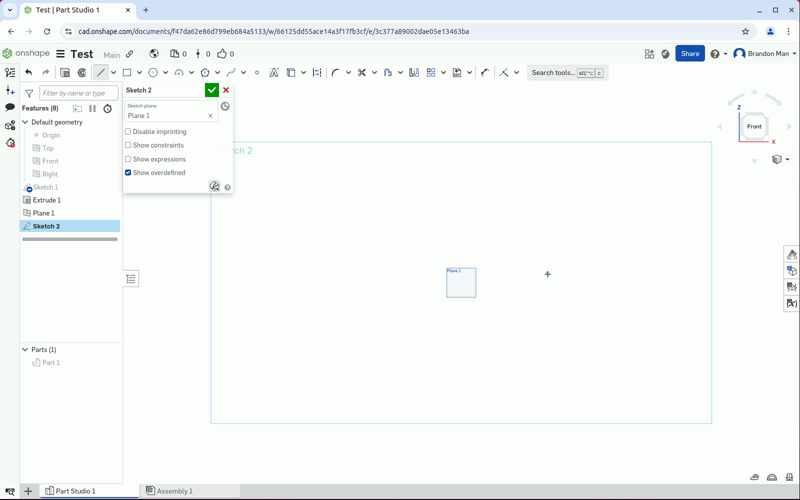
mouse_move(577, 273)
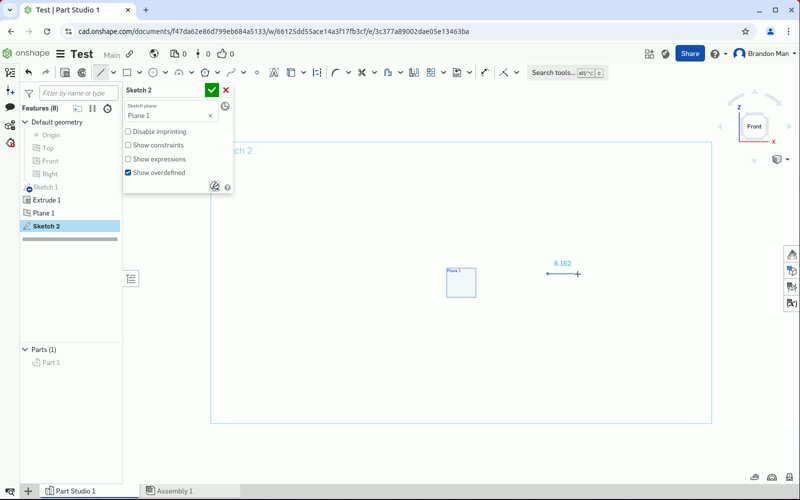
mouse_move(549, 273)
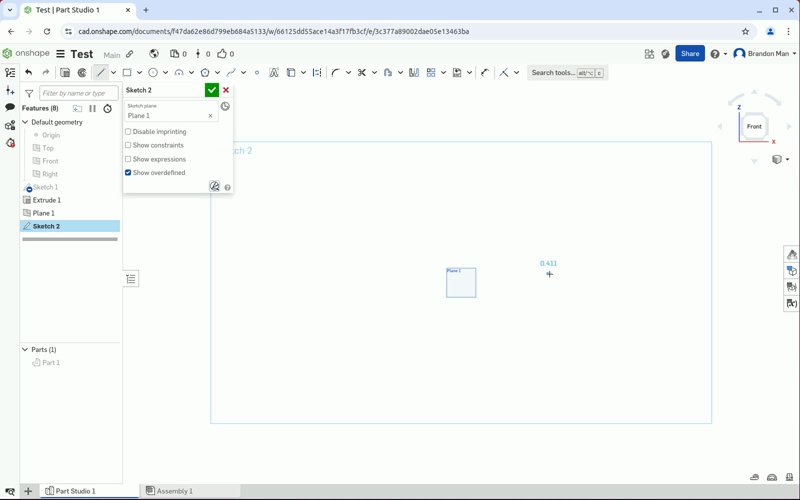
scroll(6)
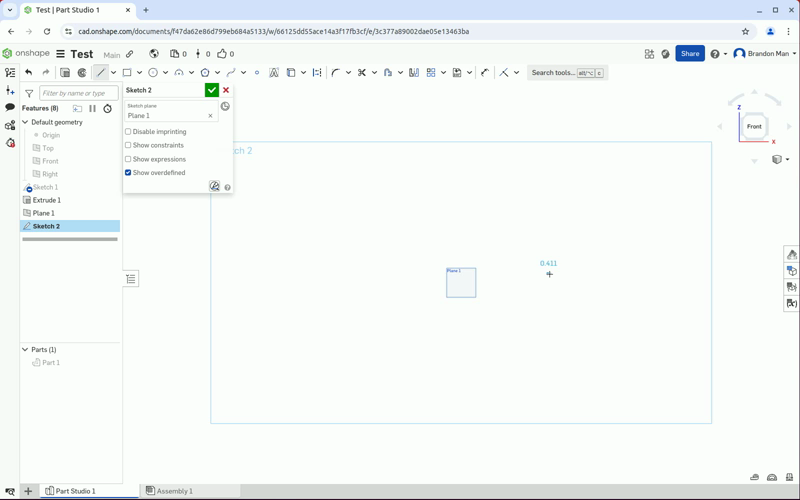
scroll(6)
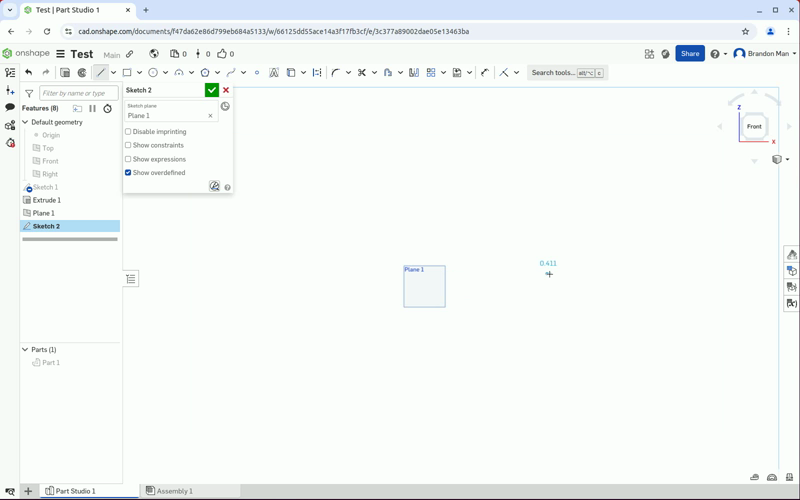
scroll(6)
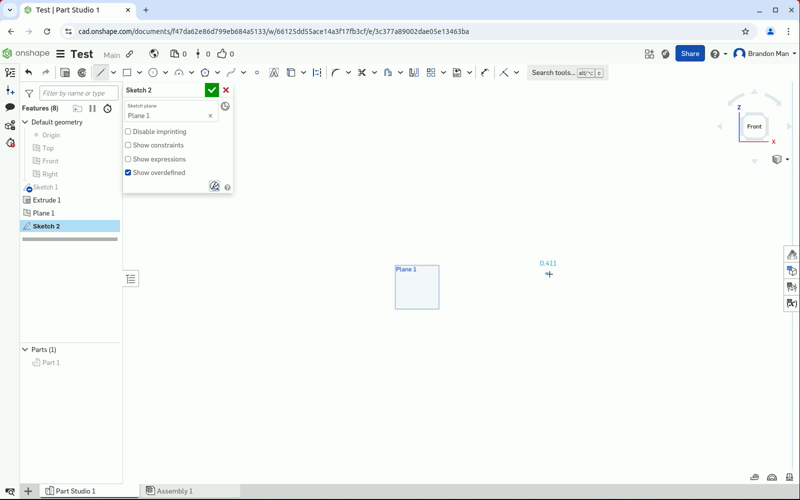
scroll(6)
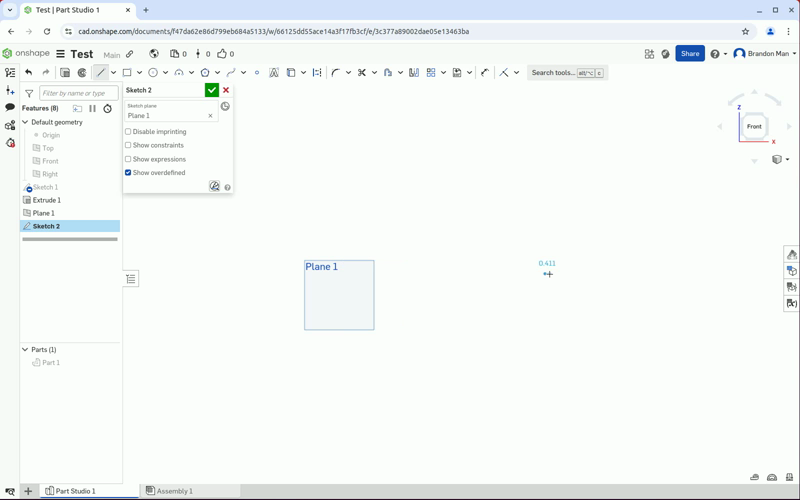
scroll(6)
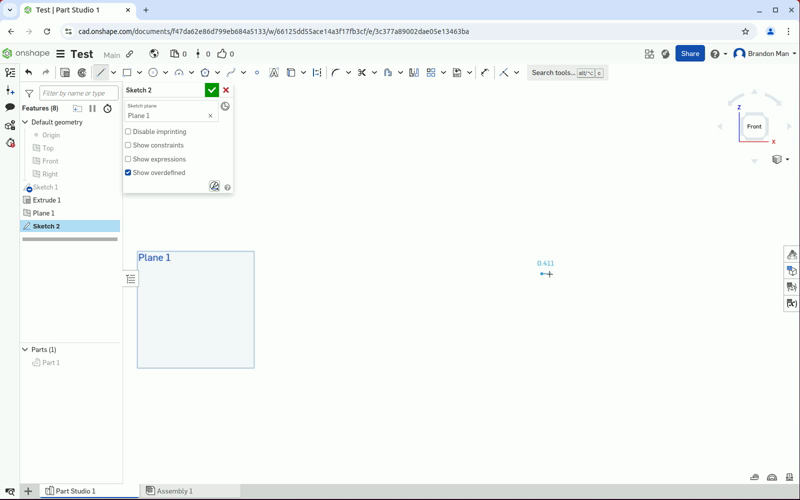
scroll(6)
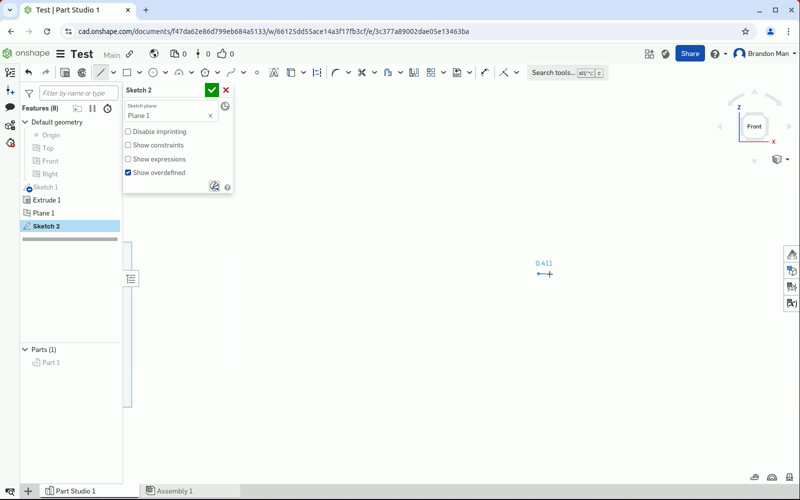
scroll(6)
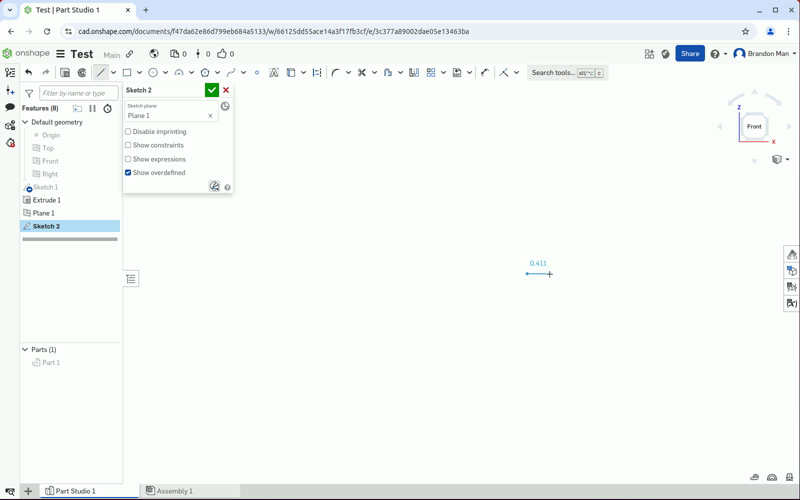
click(549, 273)
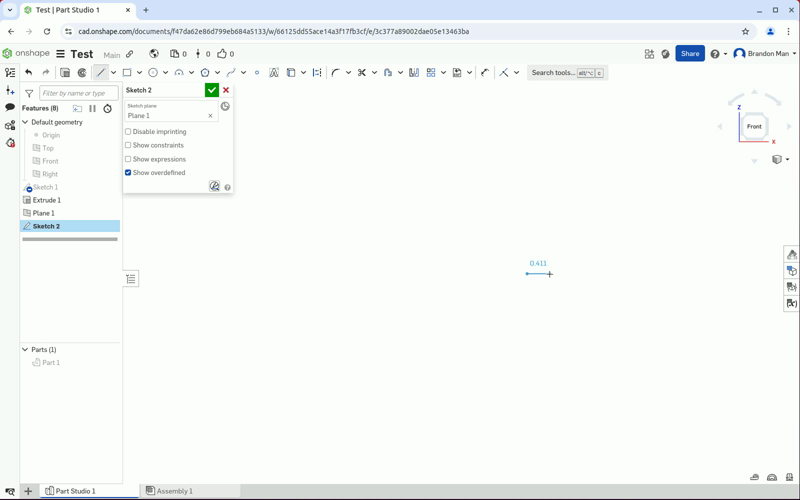
scroll(-6)
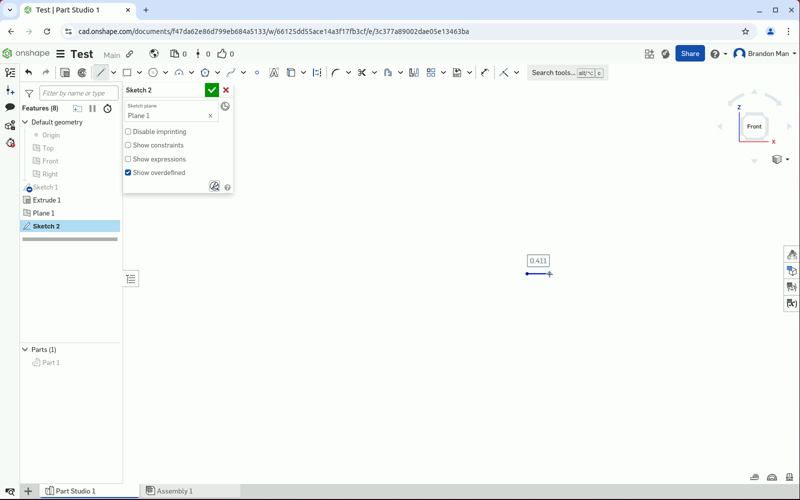
scroll(-6)
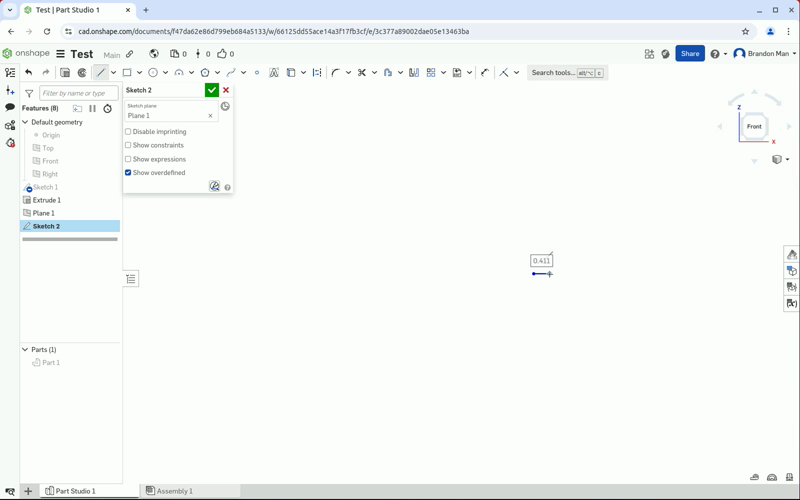
scroll(-6)
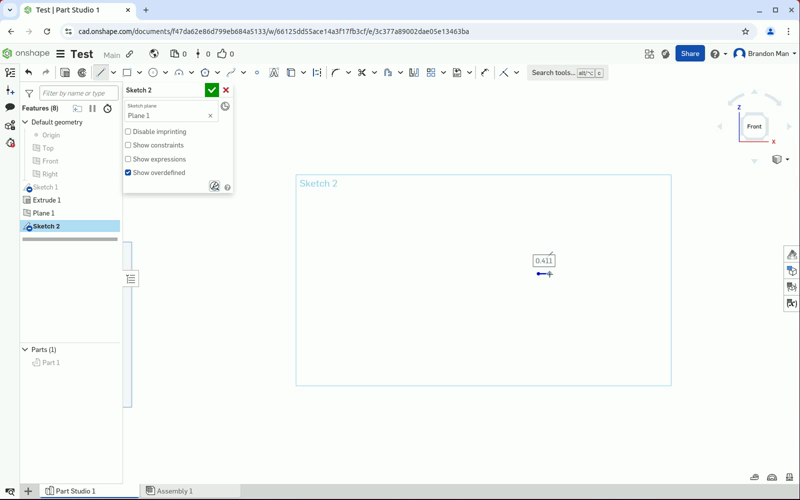
scroll(-6)
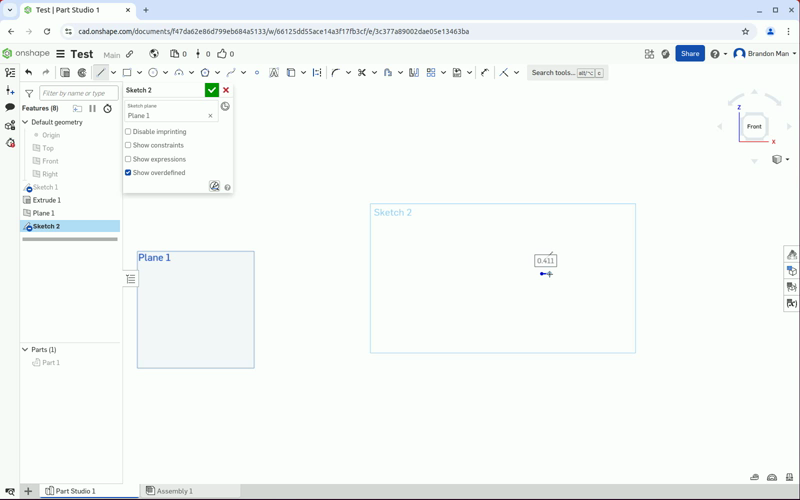
scroll(-6)
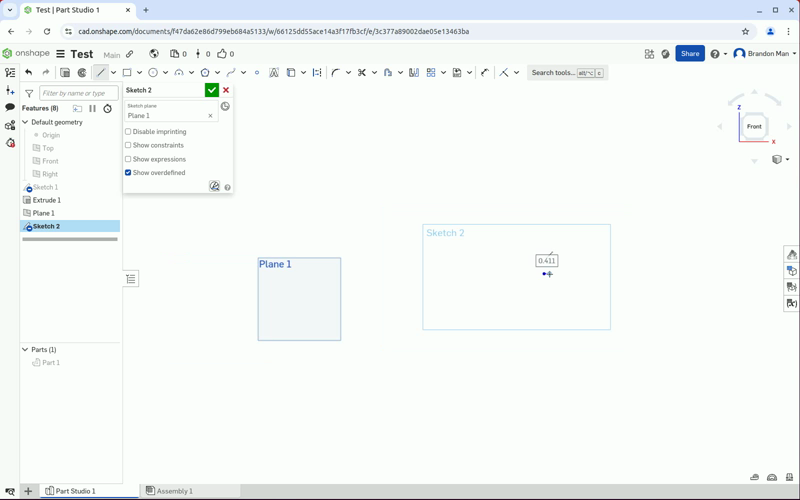
scroll(-6)
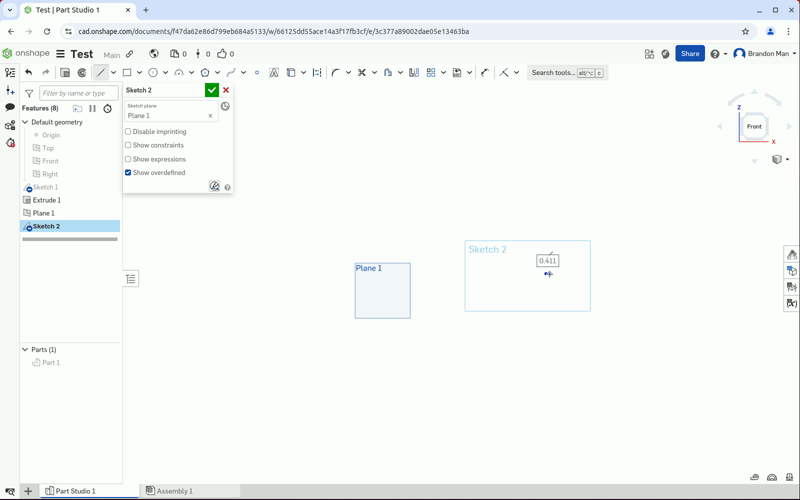
scroll(-6)
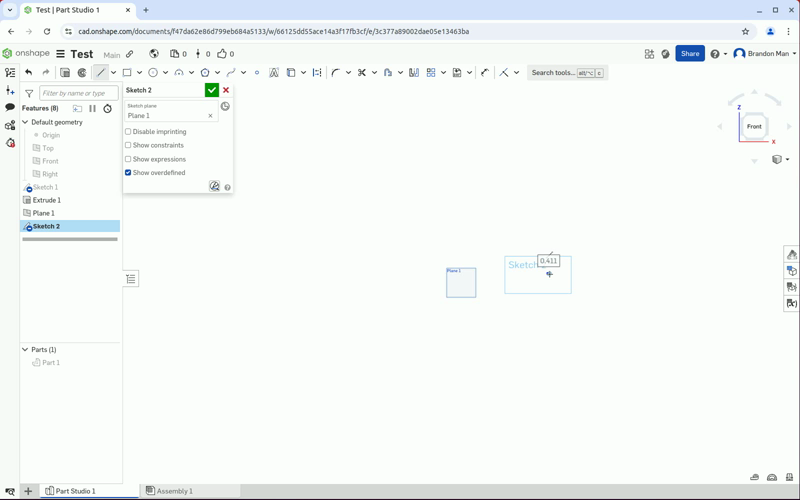
key_up(shift)
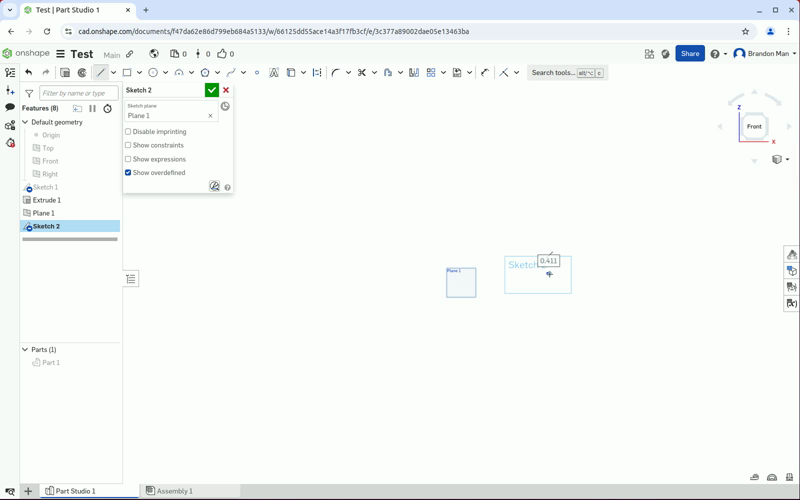
key(esc)
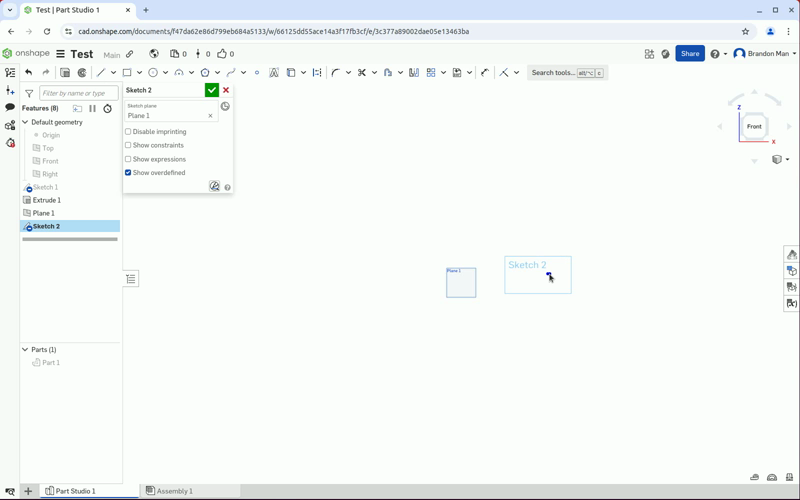
key(a)
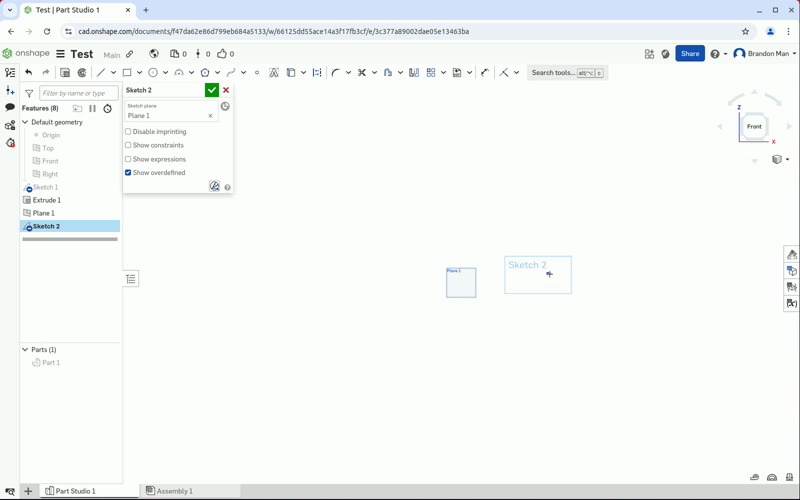
mouse_move(549, 273)
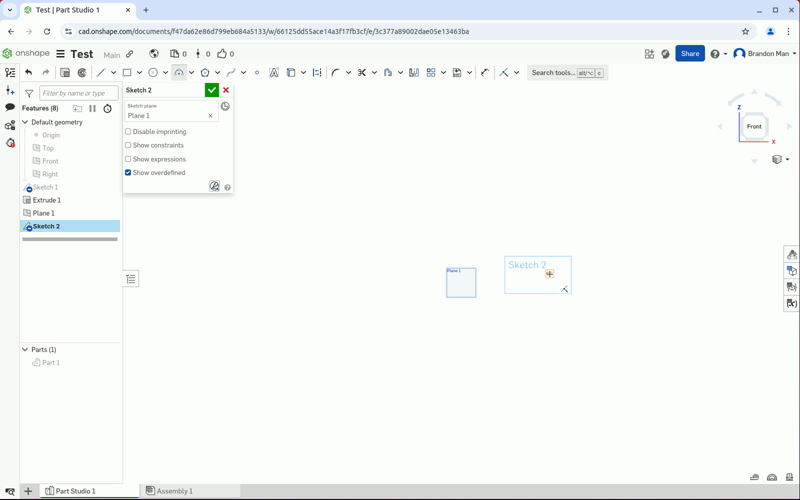
scroll(6)
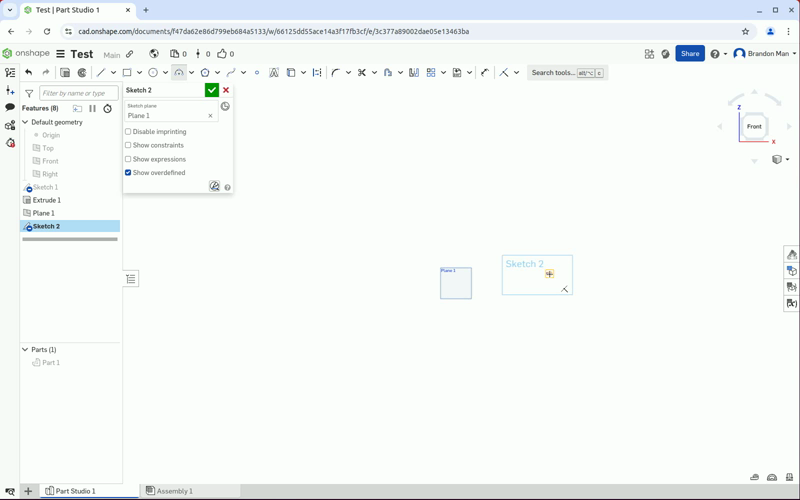
scroll(6)
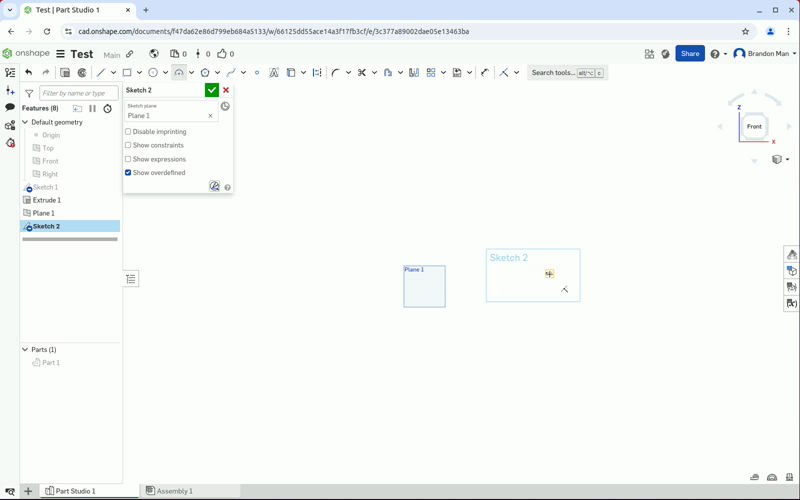
scroll(6)
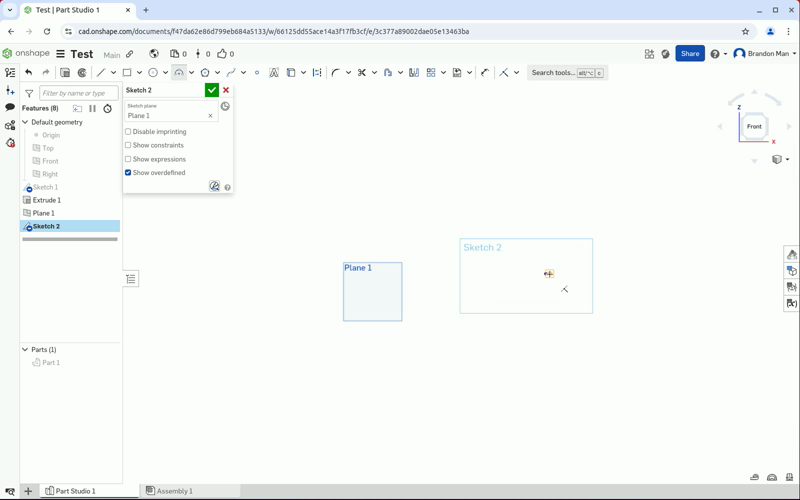
scroll(6)
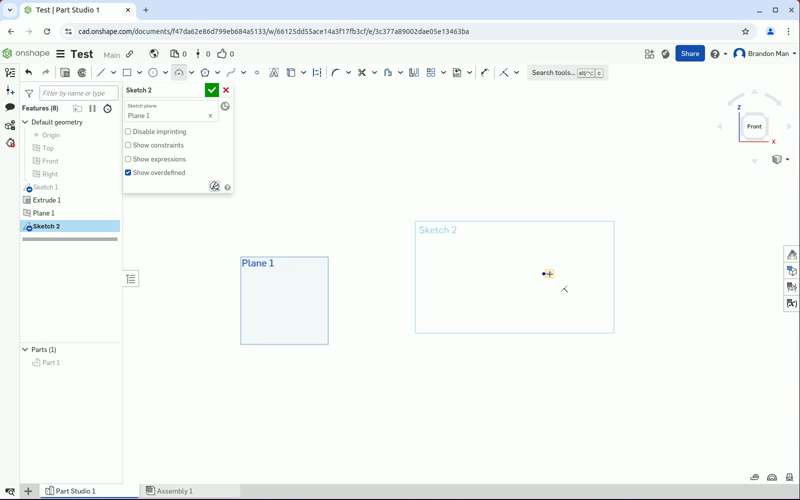
scroll(6)
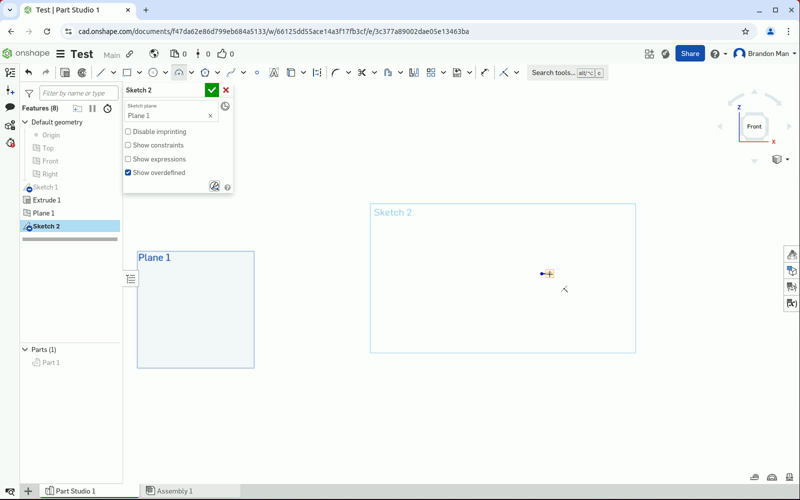
scroll(6)
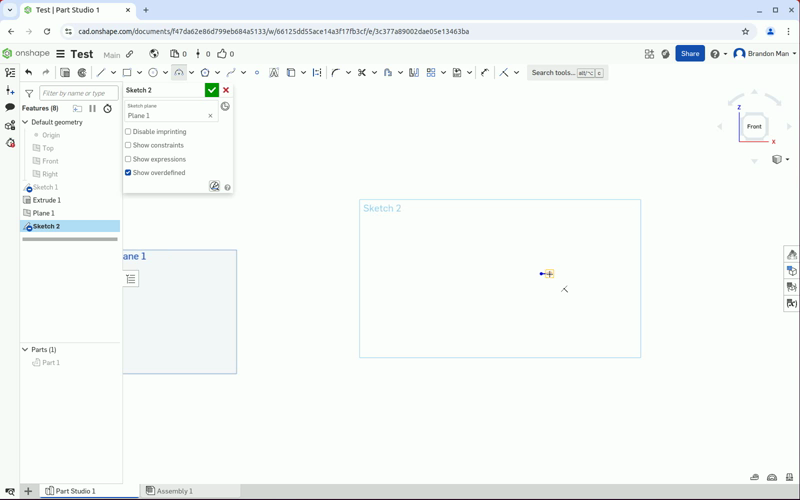
scroll(6)
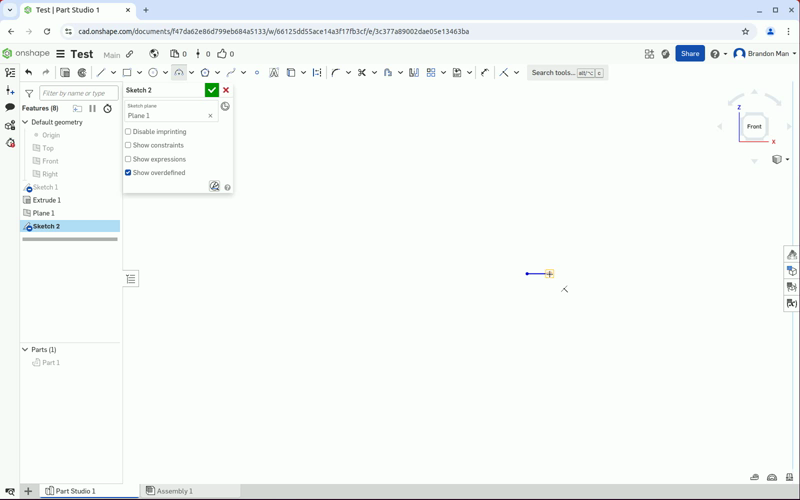
click(549, 273)
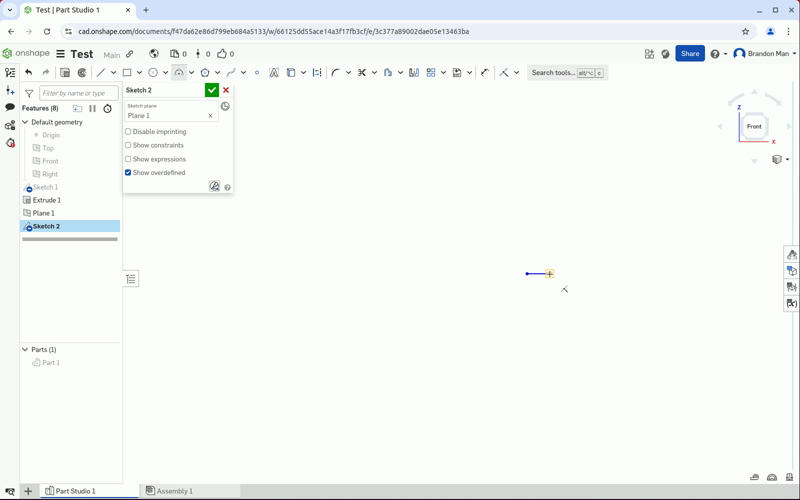
scroll(-6)
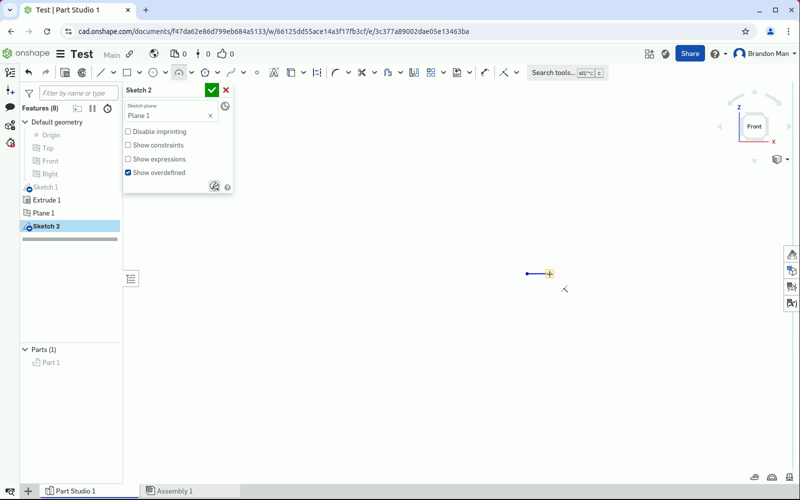
scroll(-6)
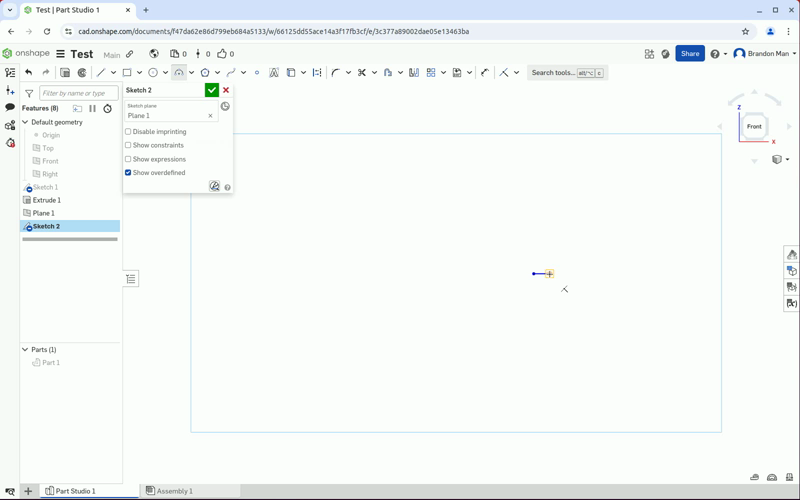
scroll(-6)
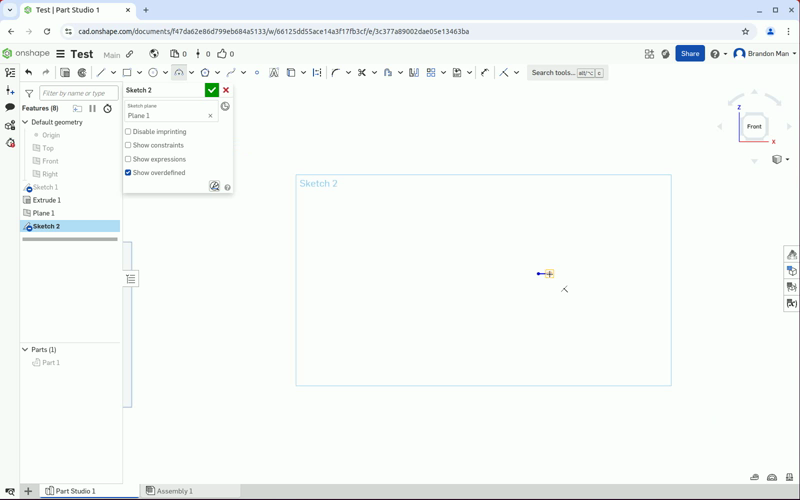
scroll(-6)
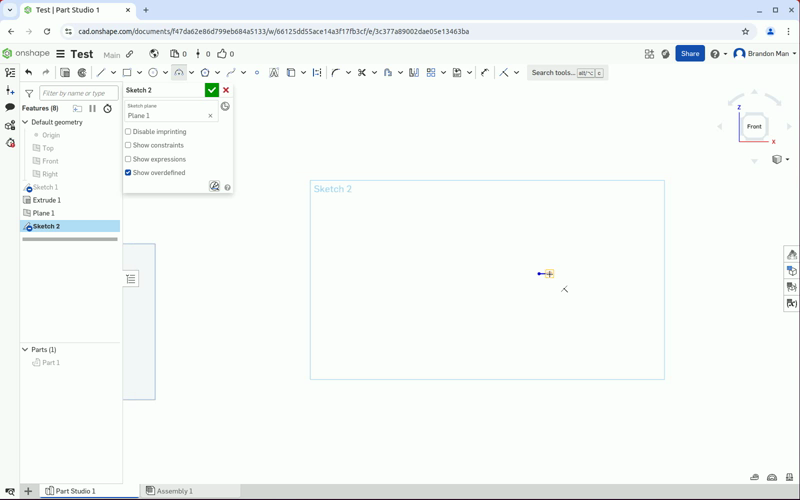
scroll(-6)
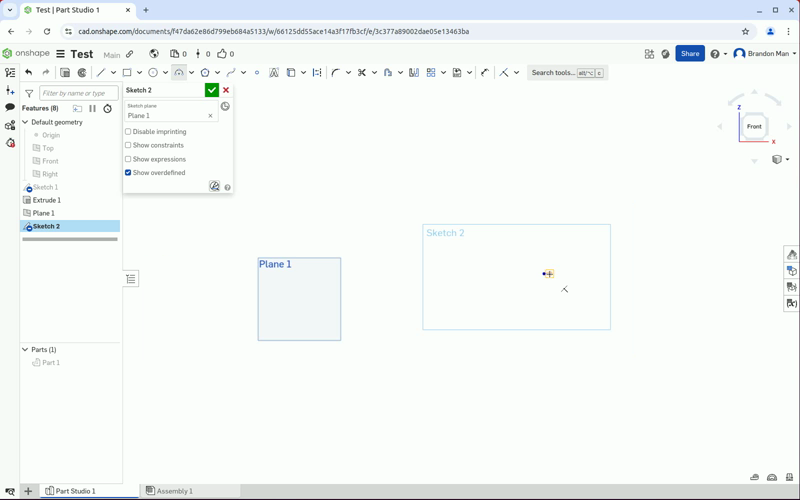
scroll(-6)
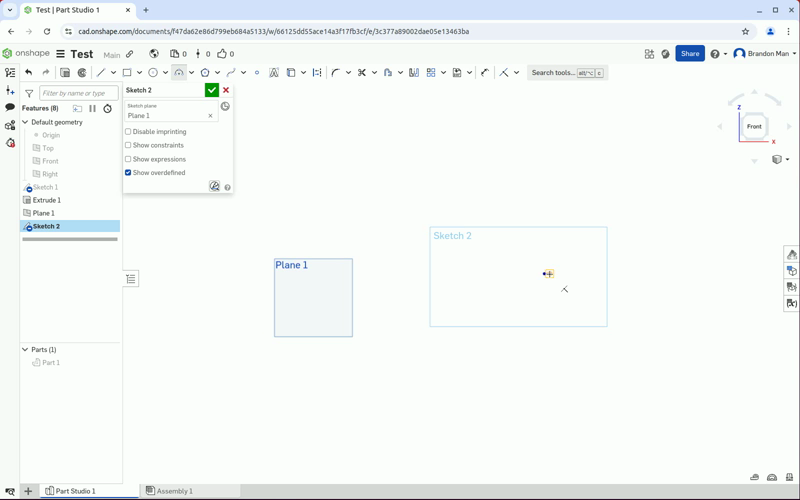
scroll(-6)
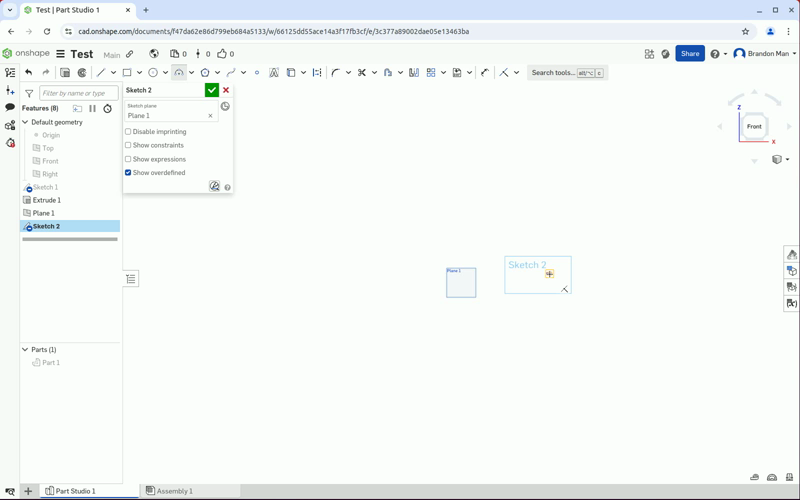
key_down(shift)
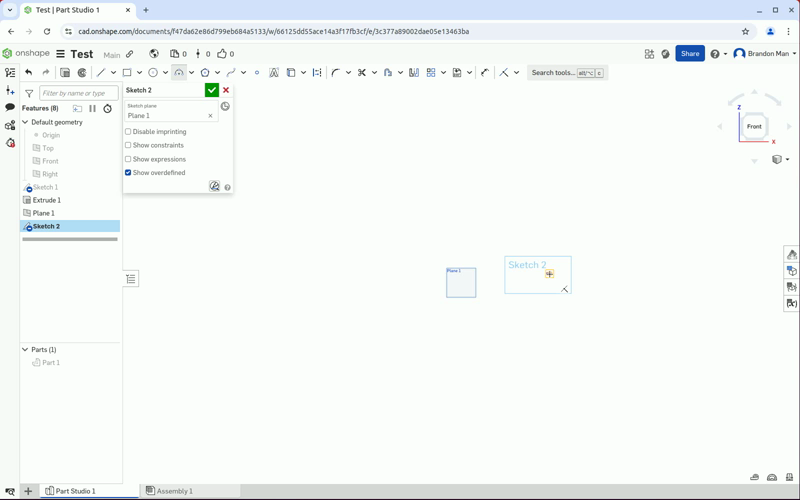
mouse_move(547, 271)
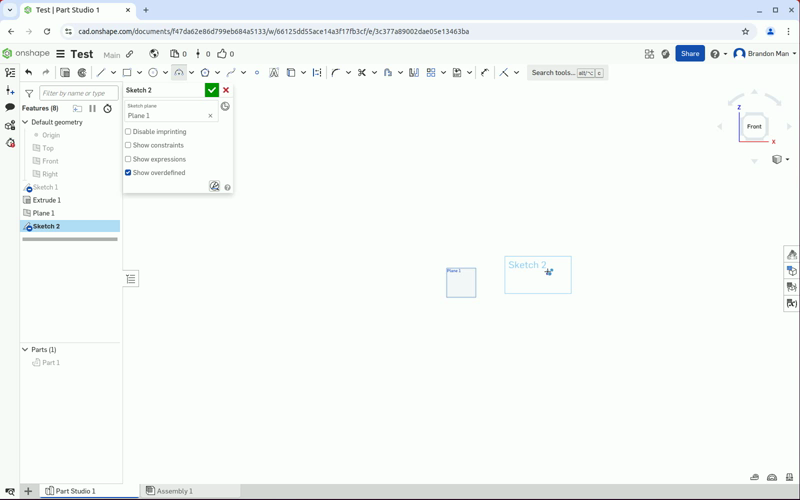
scroll(6)
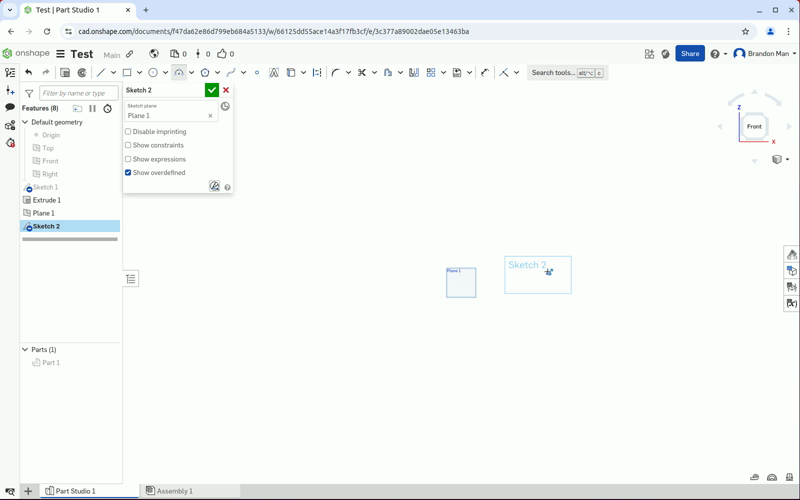
scroll(6)
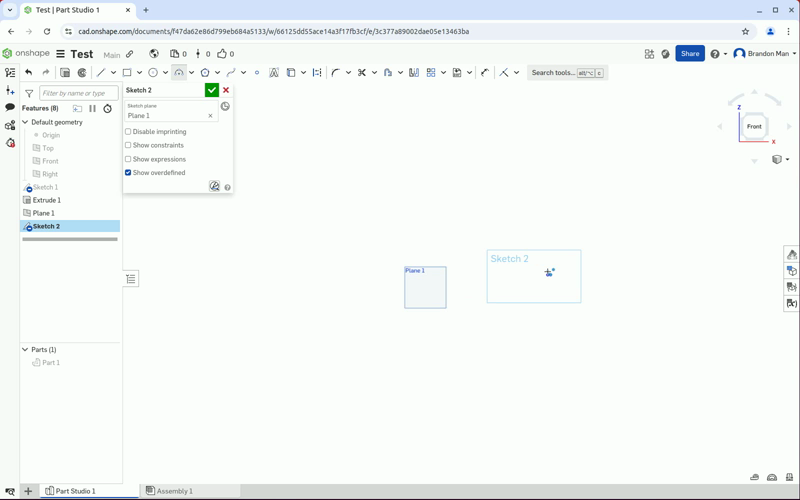
scroll(6)
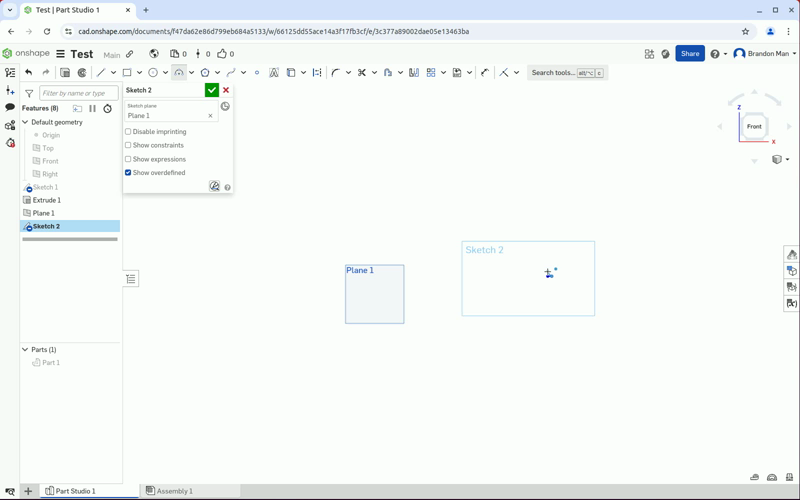
scroll(6)
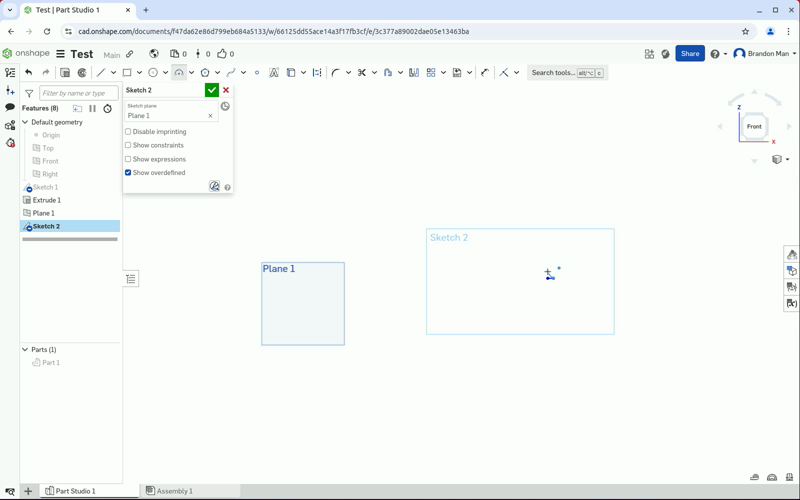
scroll(6)
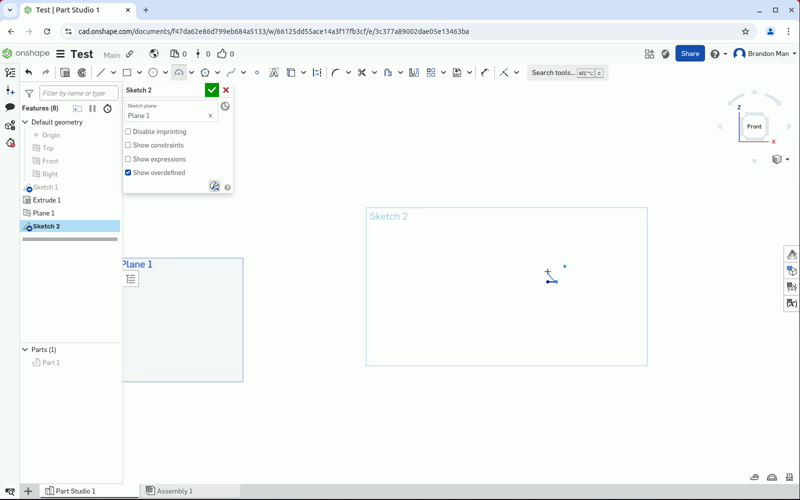
scroll(6)
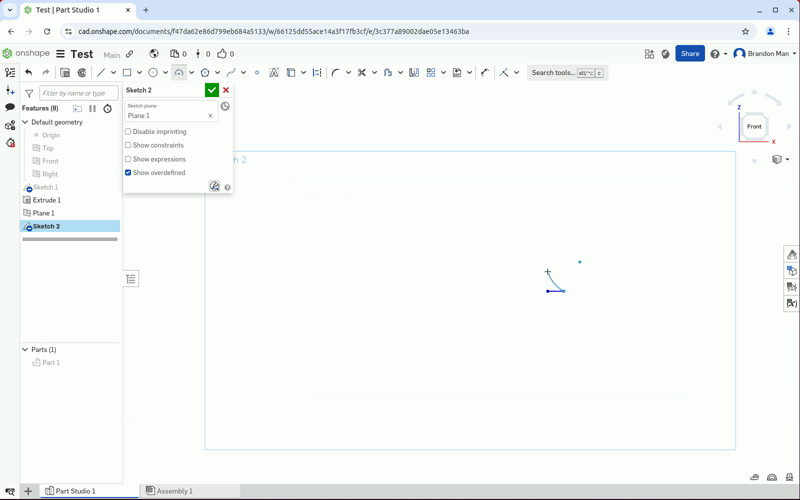
scroll(6)
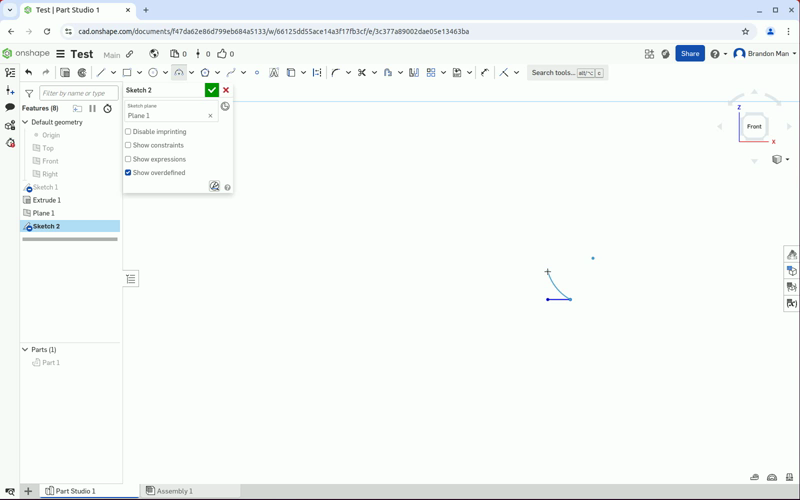
click(547, 271)
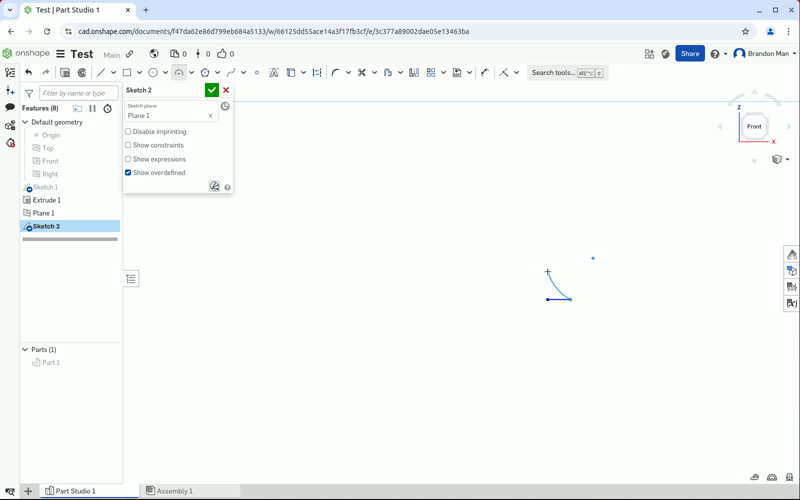
scroll(-6)
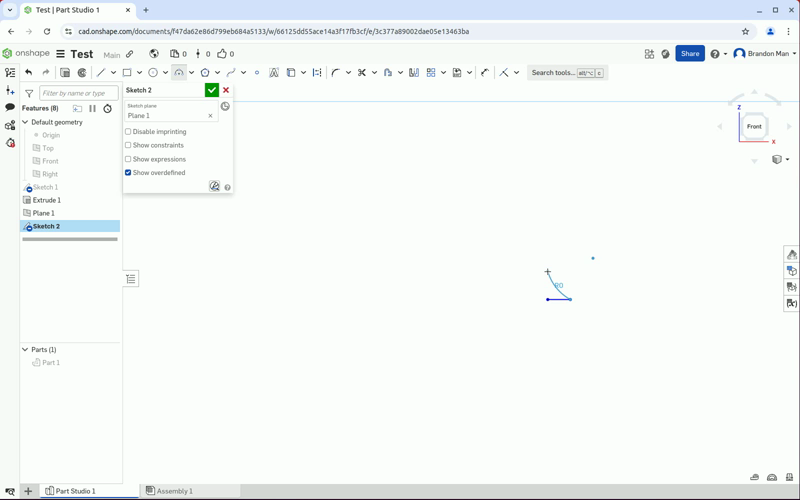
scroll(-6)
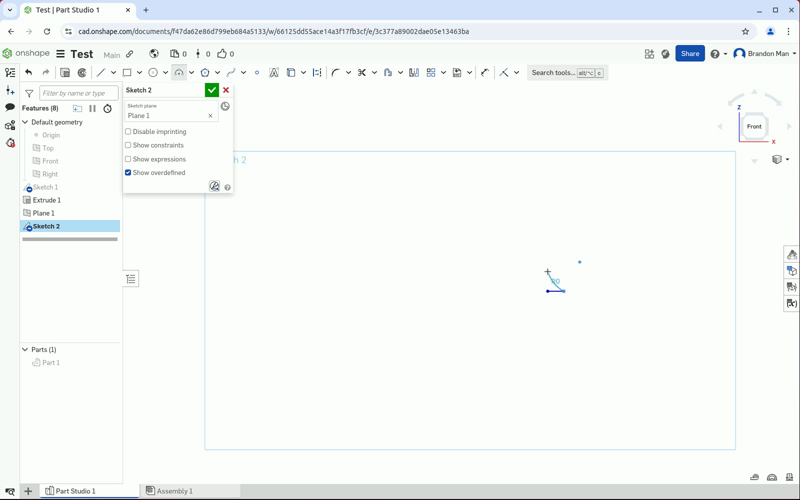
scroll(-6)
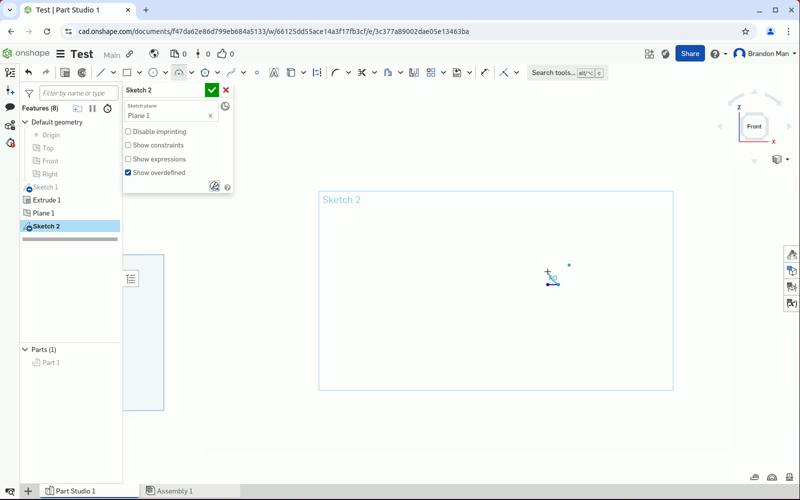
scroll(-6)
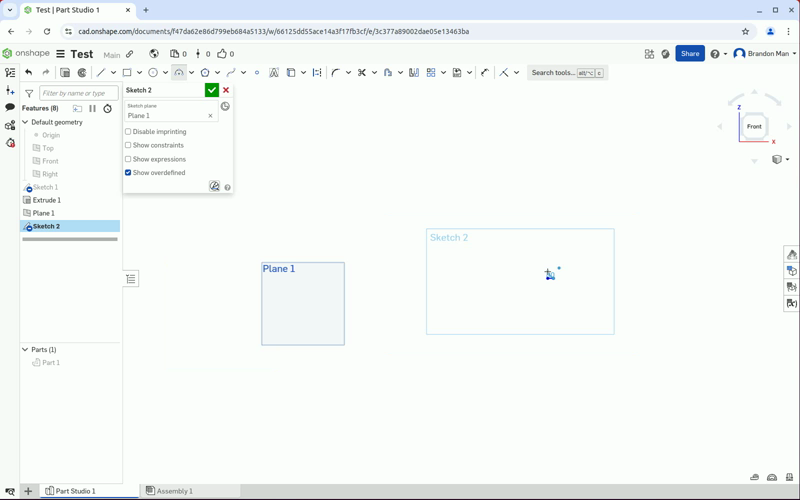
scroll(-6)
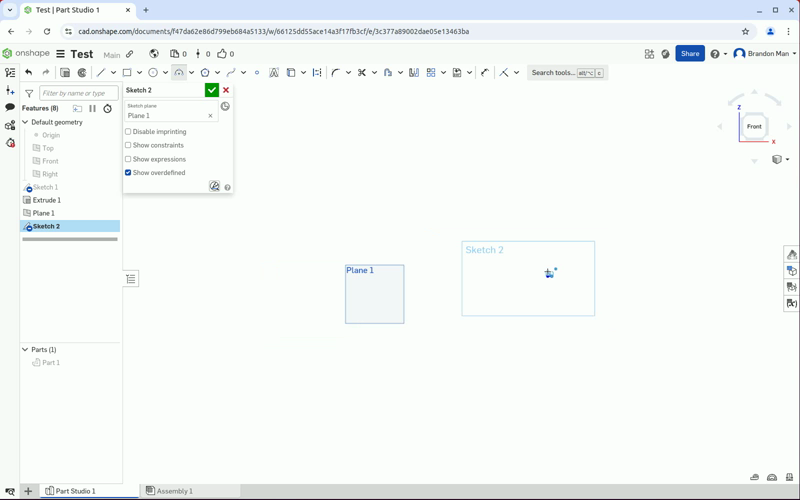
scroll(-6)
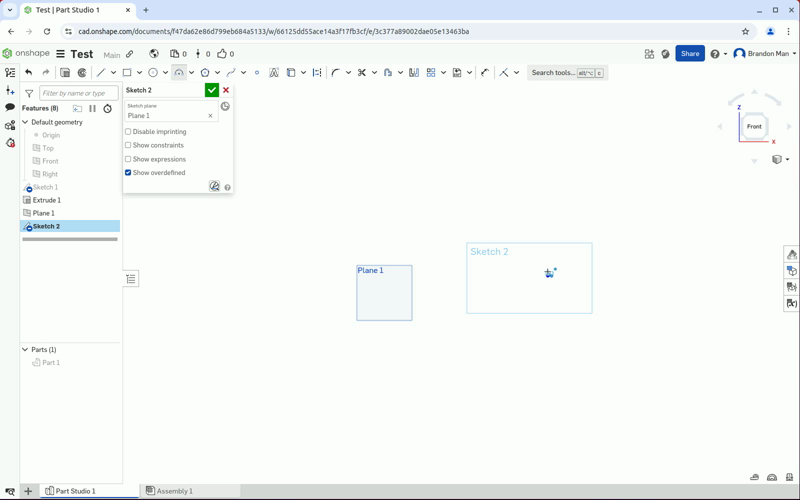
scroll(-6)
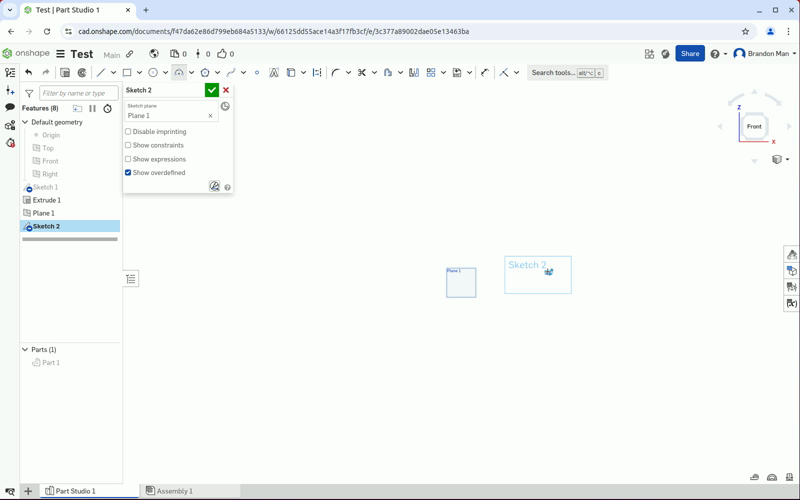
mouse_move(546, 275)
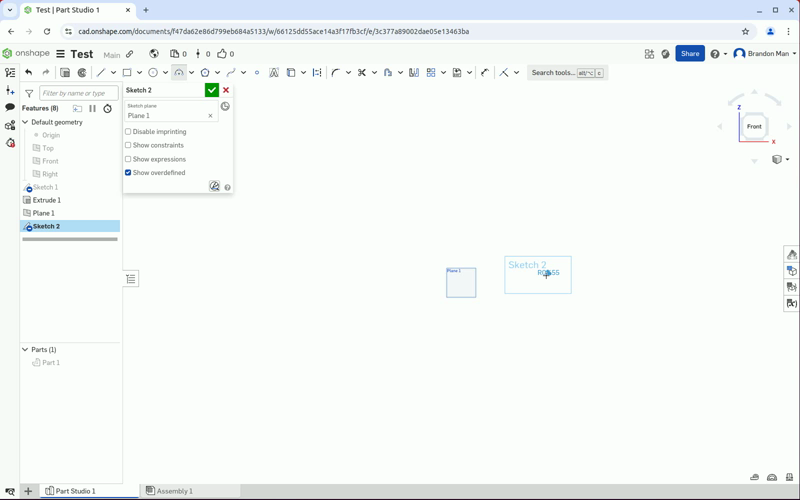
scroll(6)
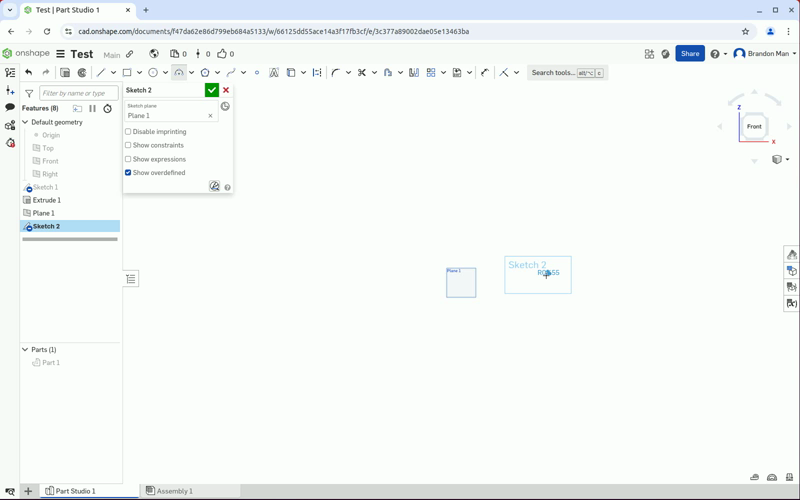
scroll(6)
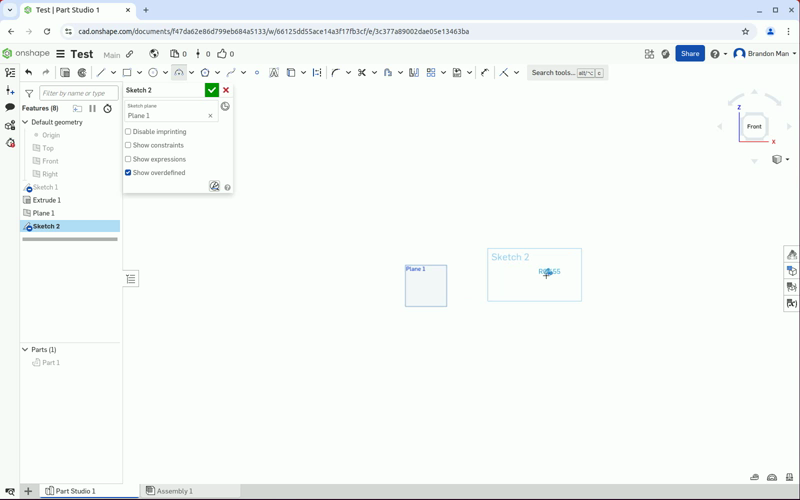
scroll(6)
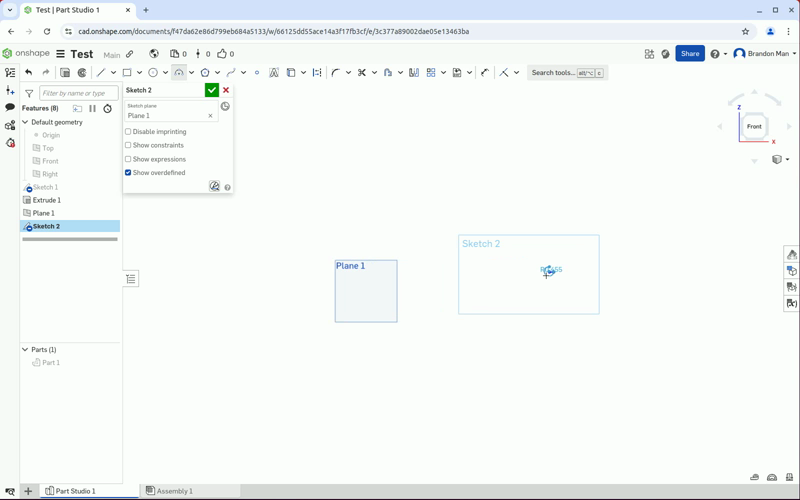
scroll(6)
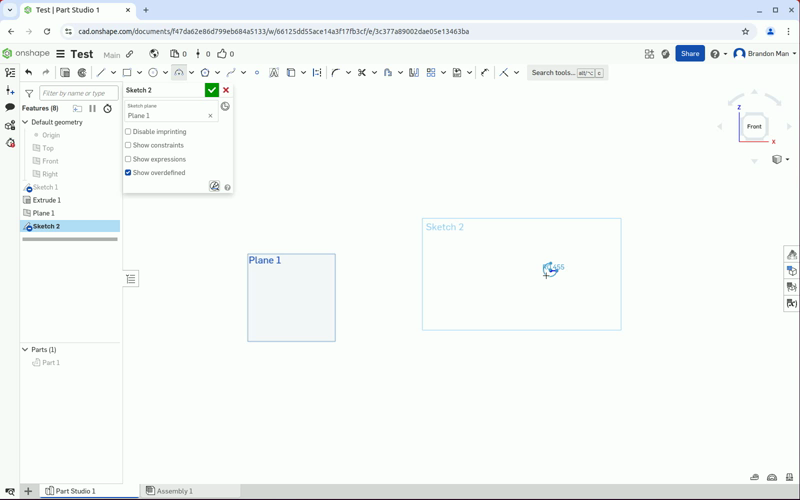
scroll(6)
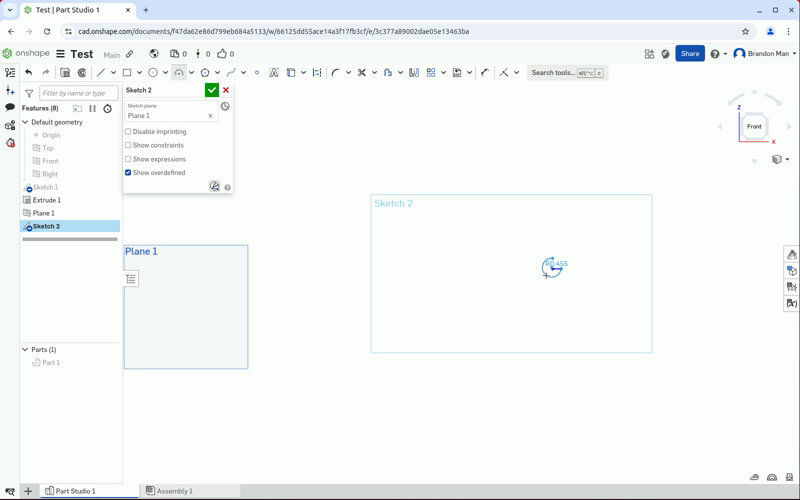
scroll(6)
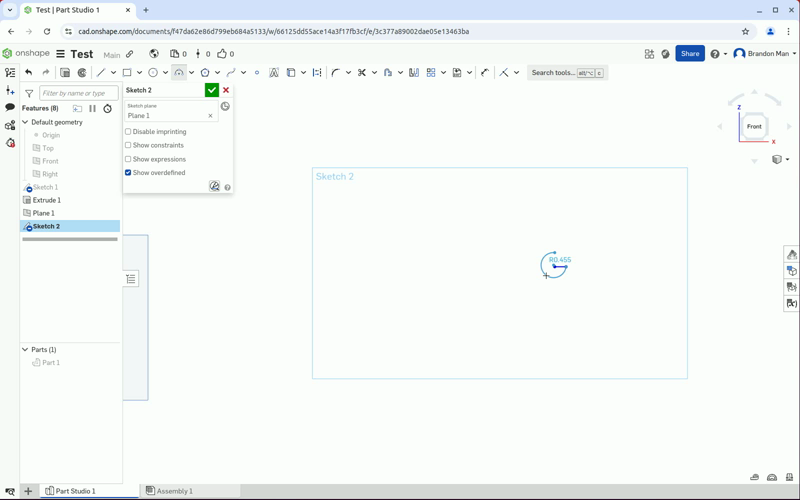
scroll(6)
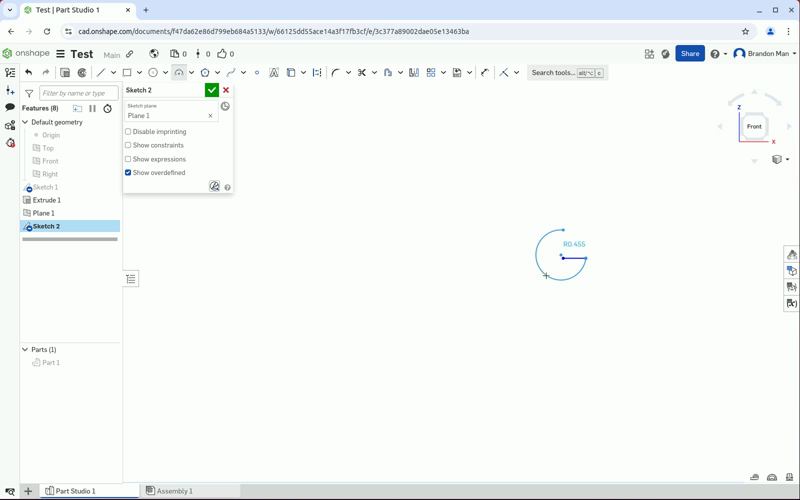
click(546, 275)
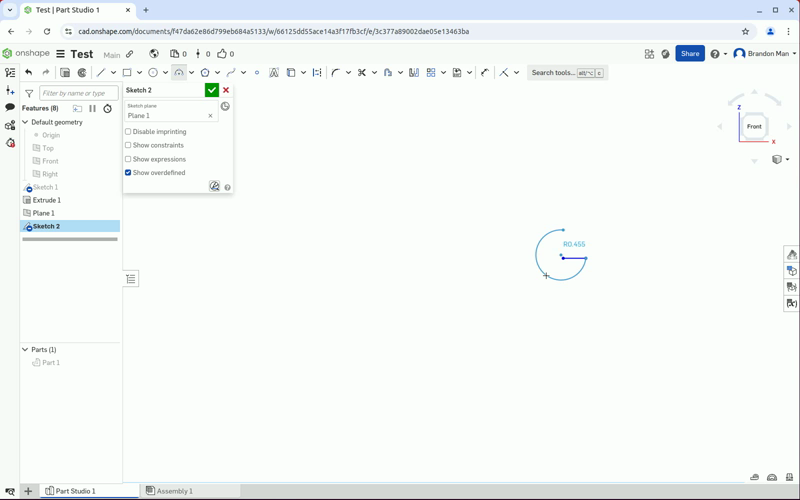
scroll(-6)
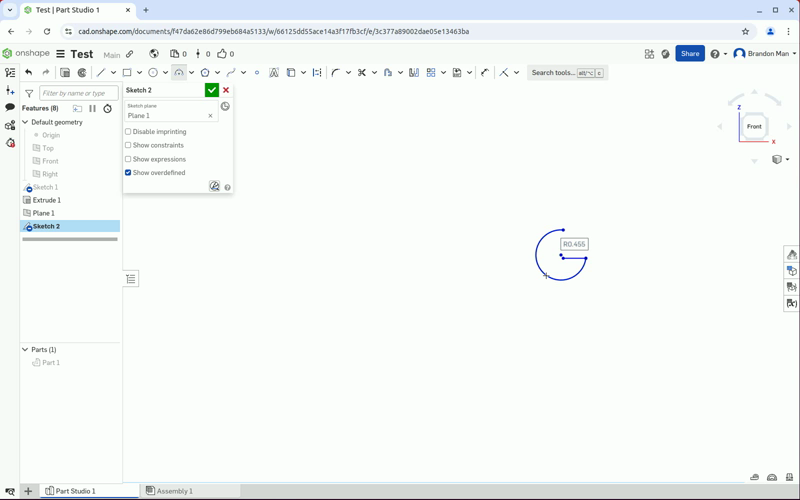
scroll(-6)
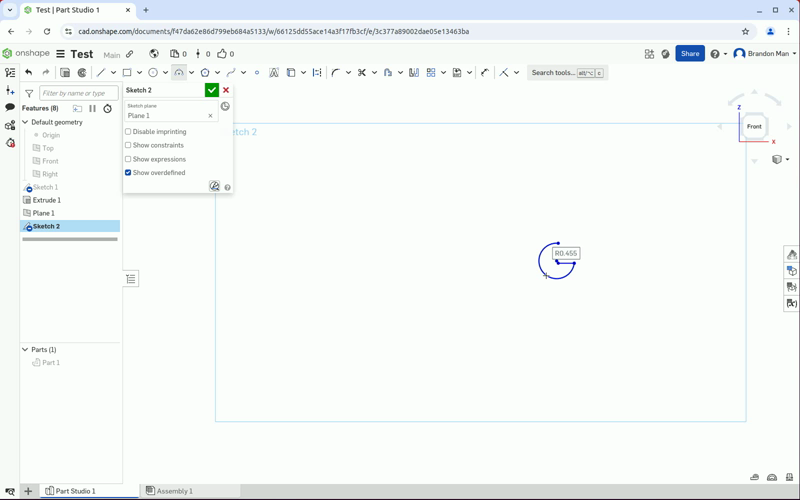
scroll(-6)
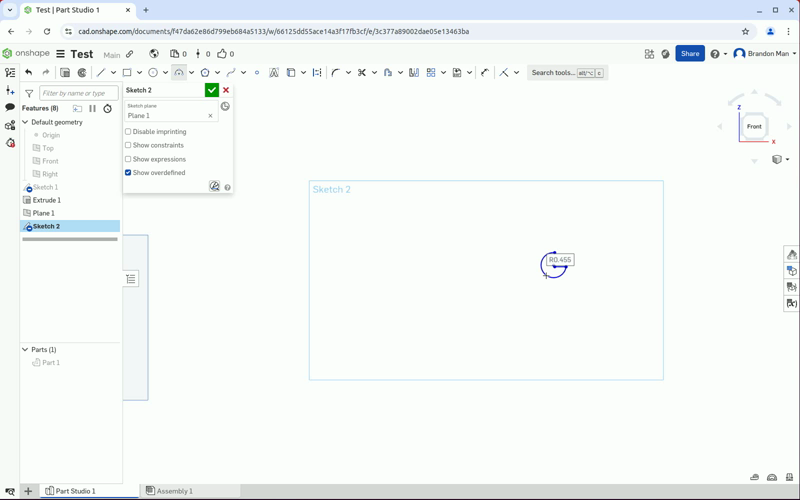
scroll(-6)
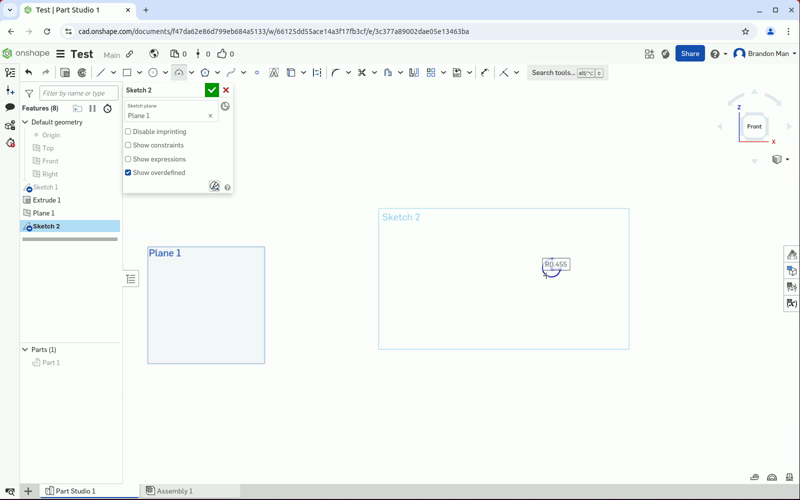
scroll(-6)
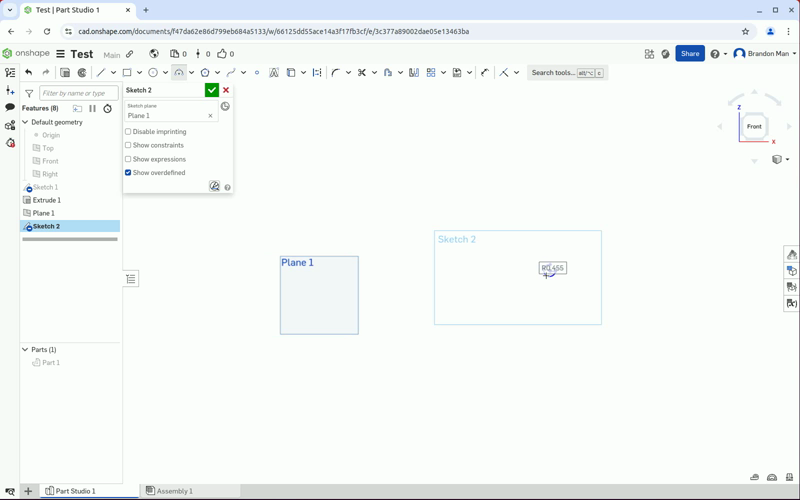
scroll(-6)
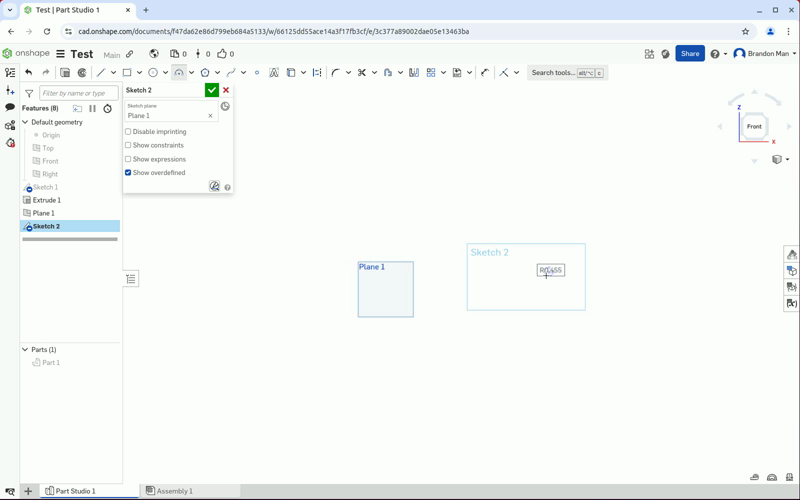
scroll(-6)
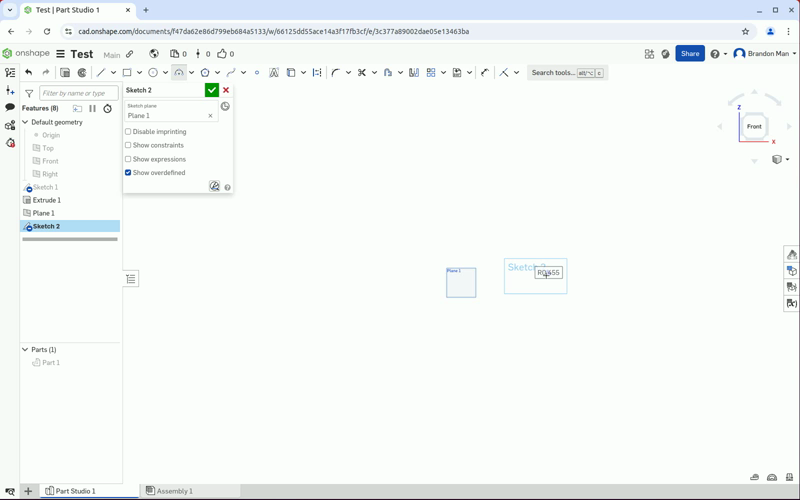
key_up(shift)
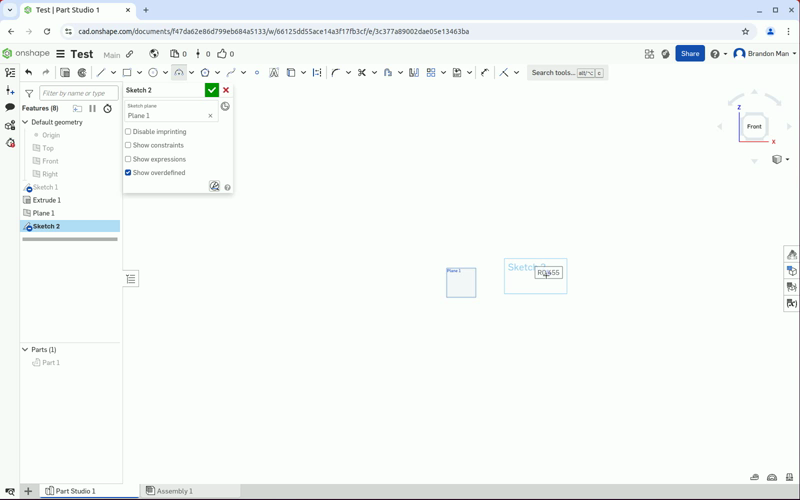
key(esc)
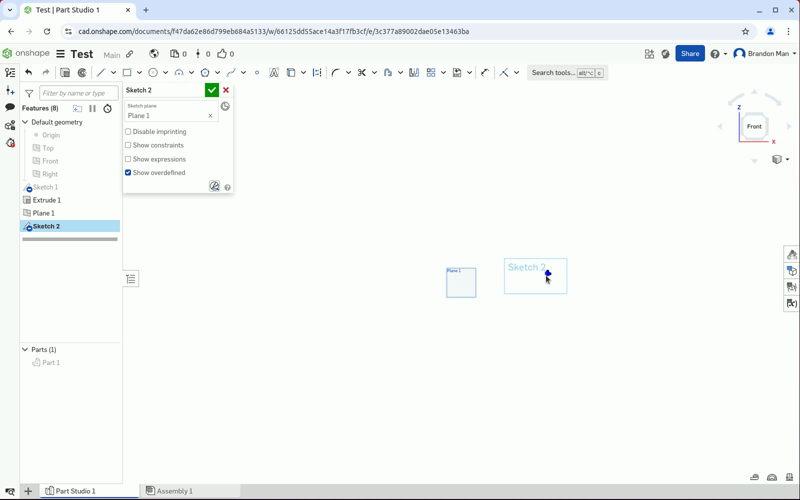
key(l)
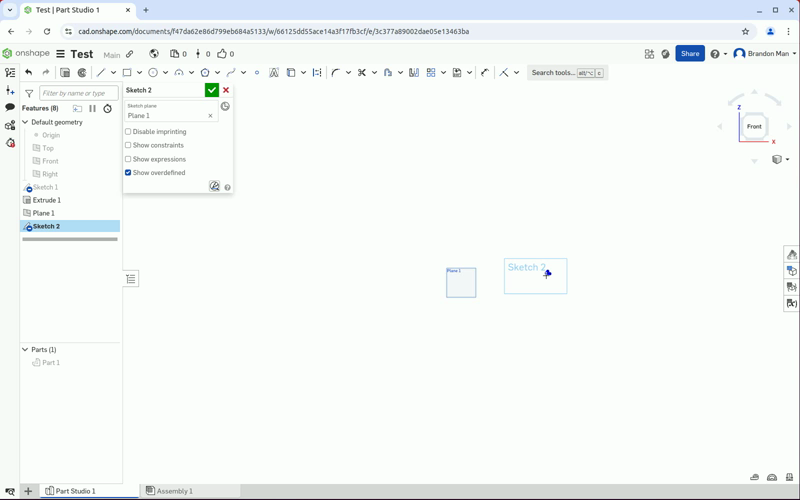
mouse_move(547, 271)
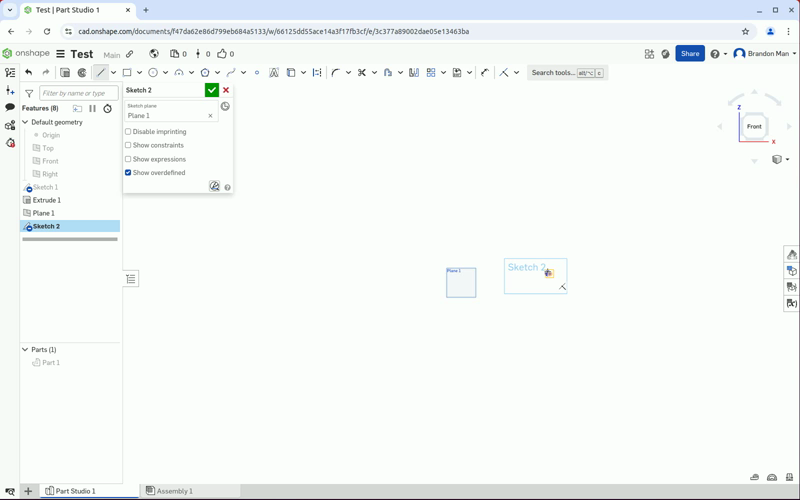
scroll(6)
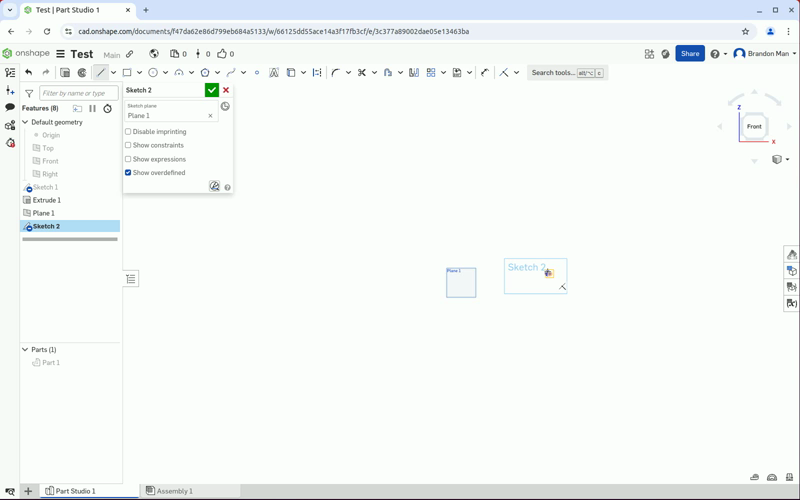
scroll(6)
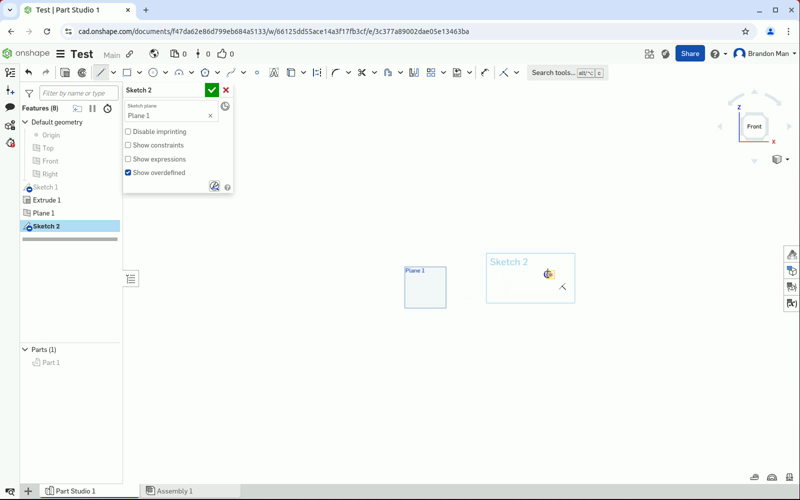
scroll(6)
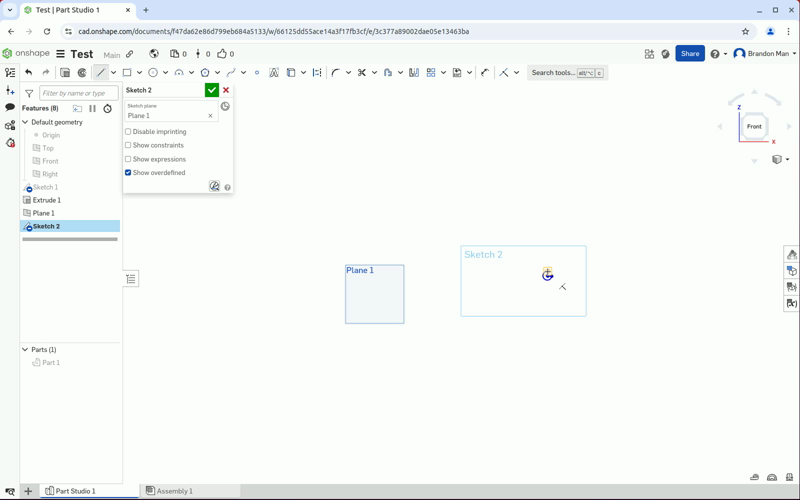
scroll(6)
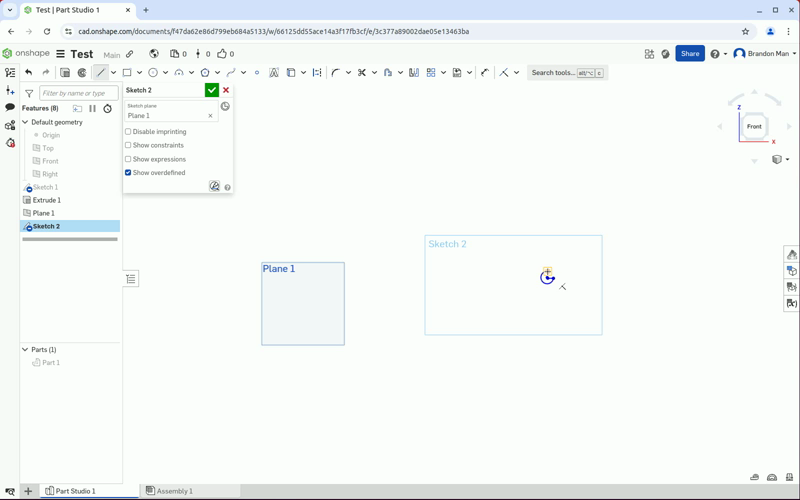
scroll(6)
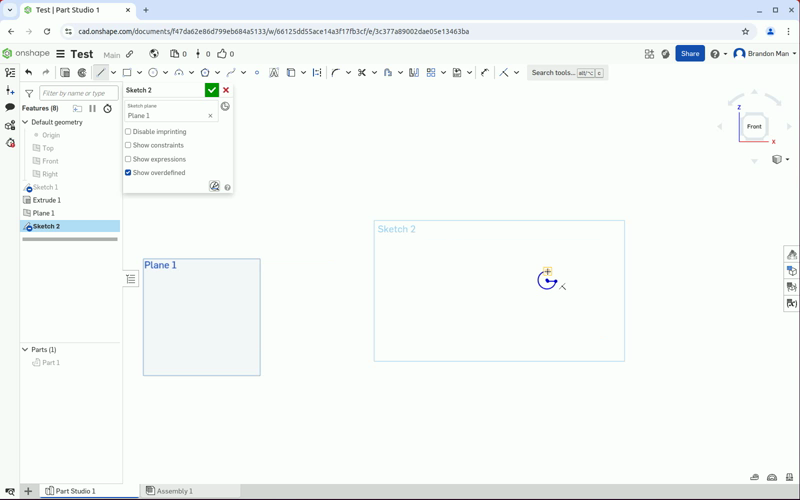
scroll(6)
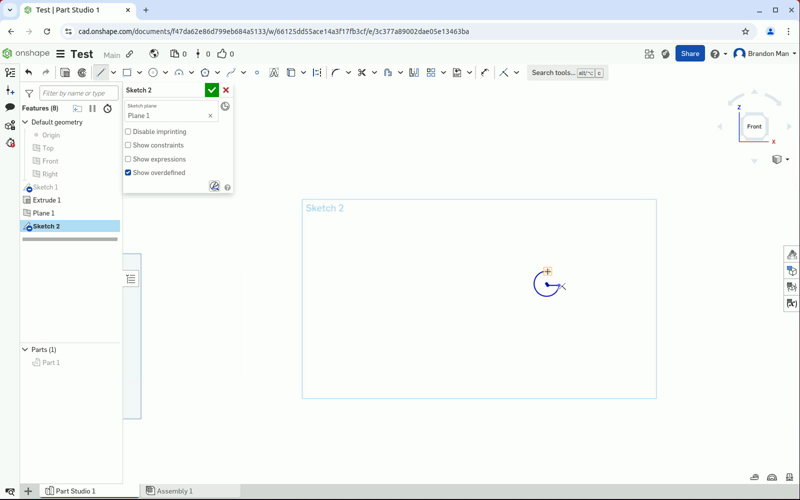
scroll(6)
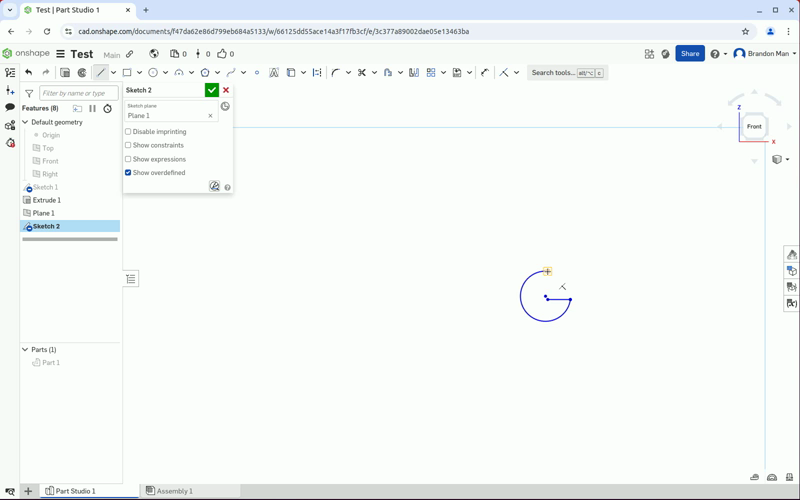
click(547, 271)
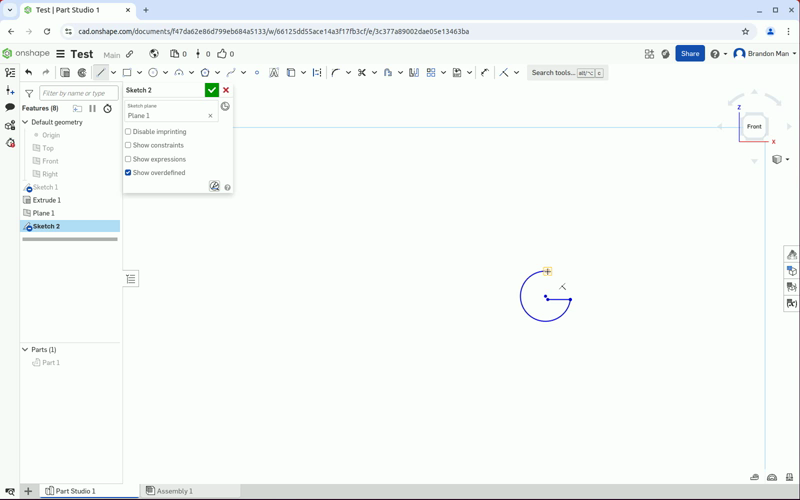
scroll(-6)
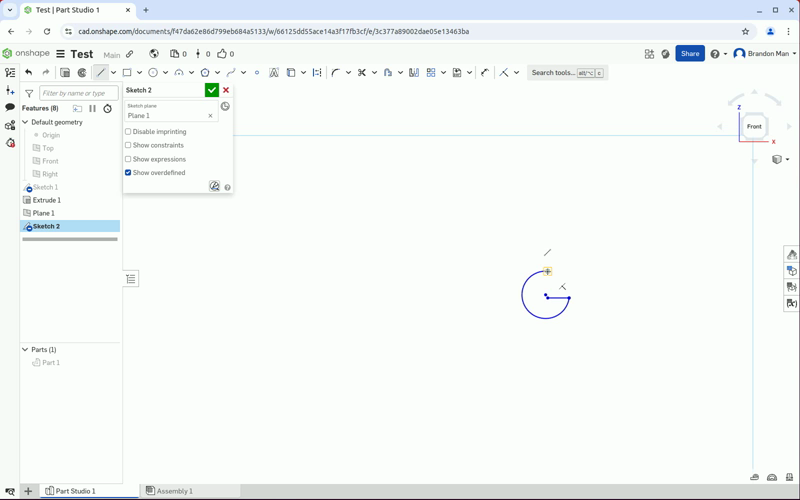
scroll(-6)
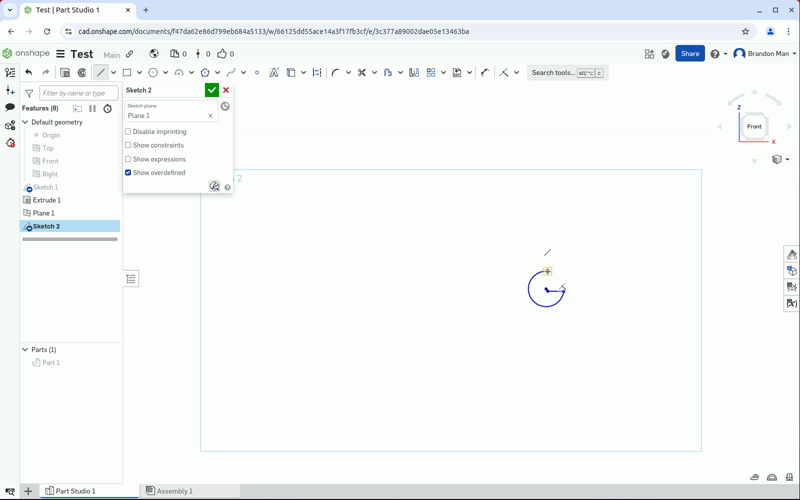
scroll(-6)
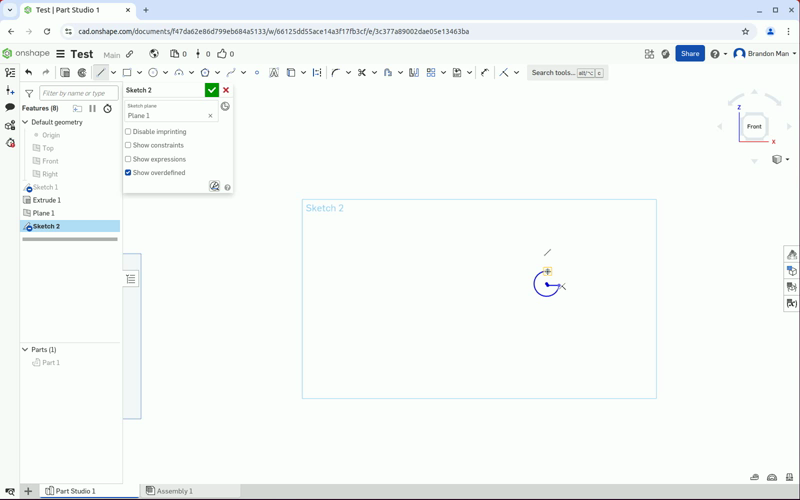
scroll(-6)
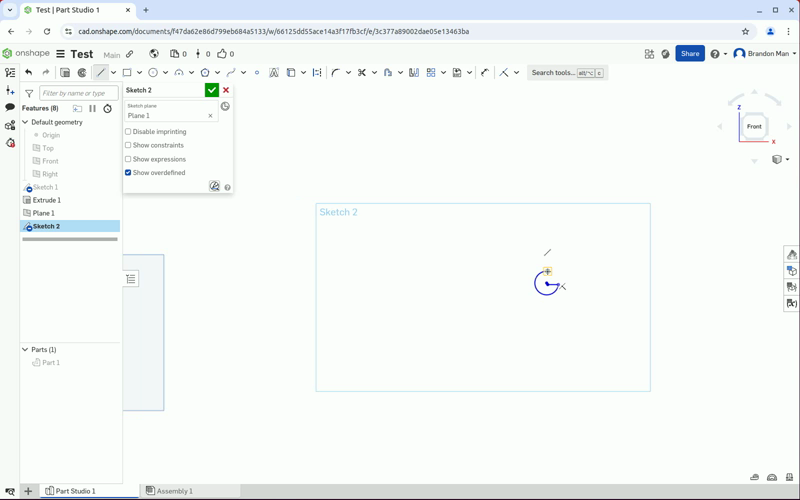
scroll(-6)
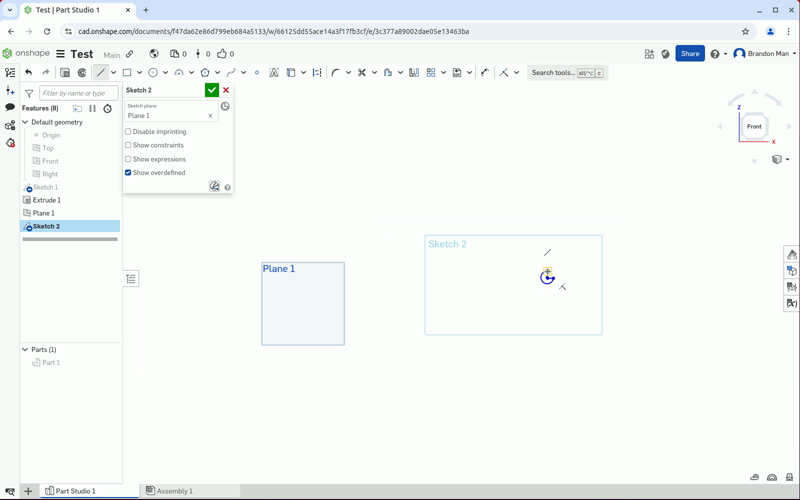
scroll(-6)
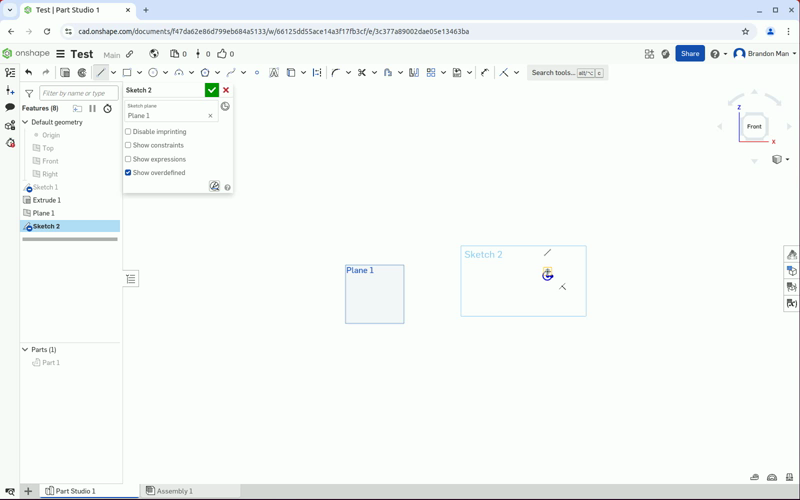
scroll(-6)
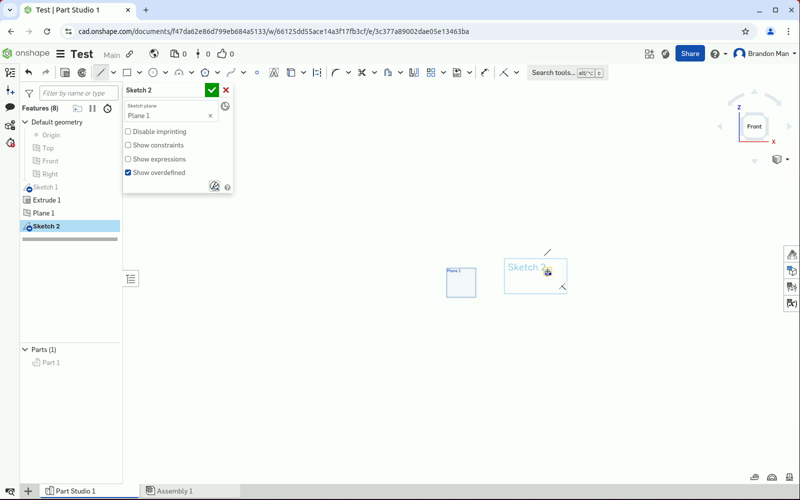
mouse_move(577, 271)
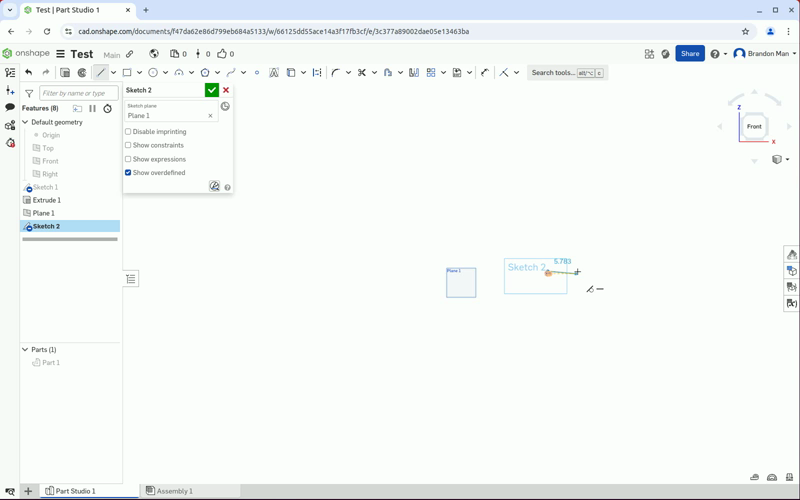
key_down(shift)
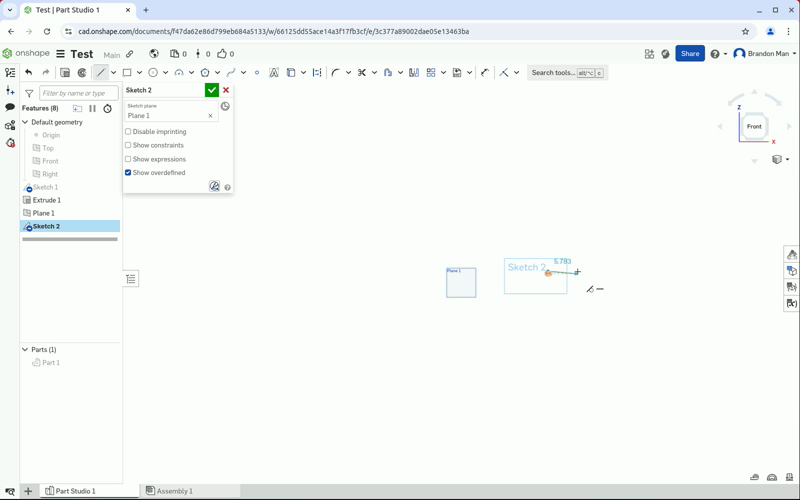
mouse_move(547, 273)
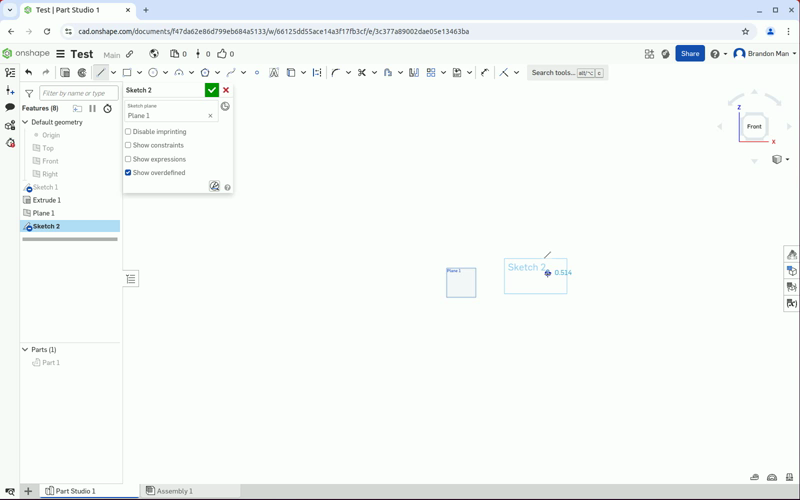
scroll(6)
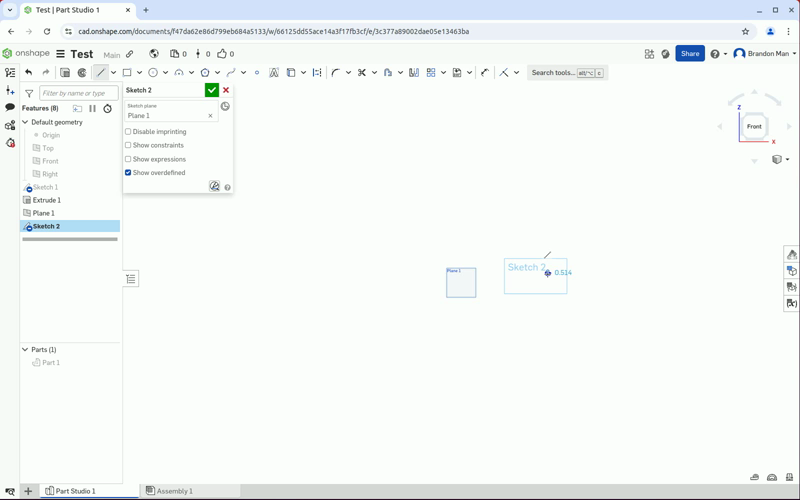
scroll(6)
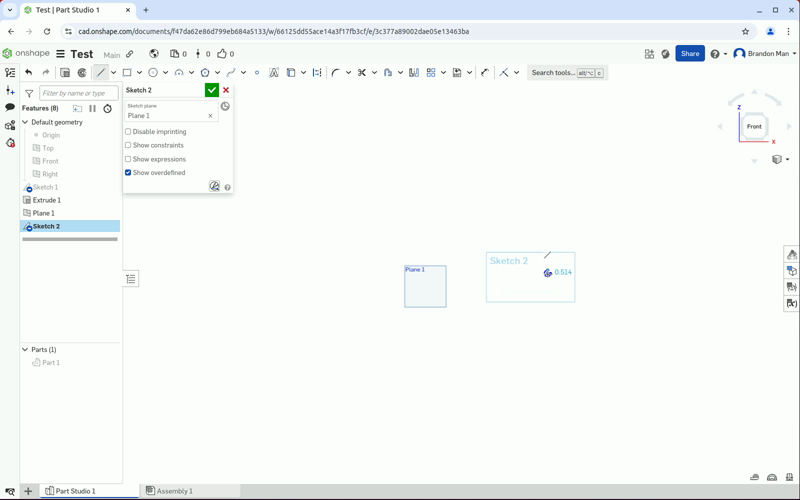
scroll(6)
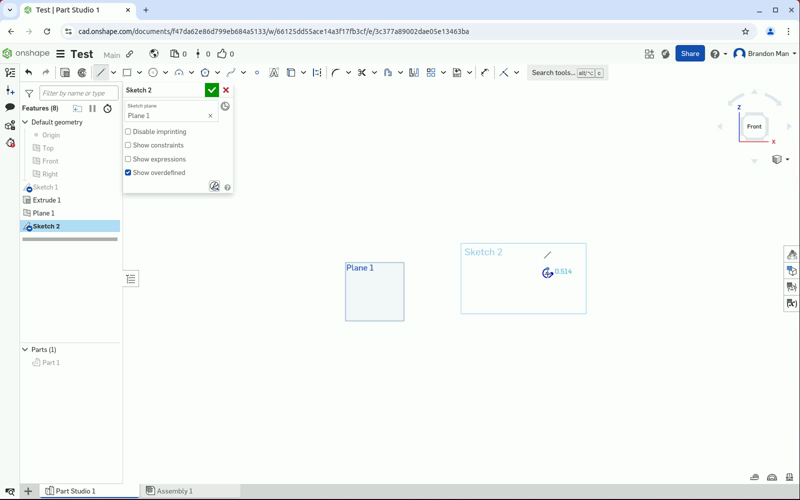
scroll(6)
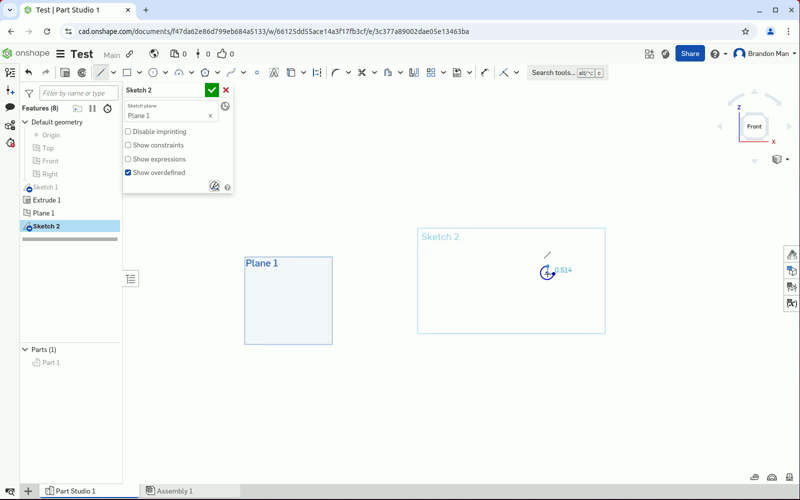
scroll(6)
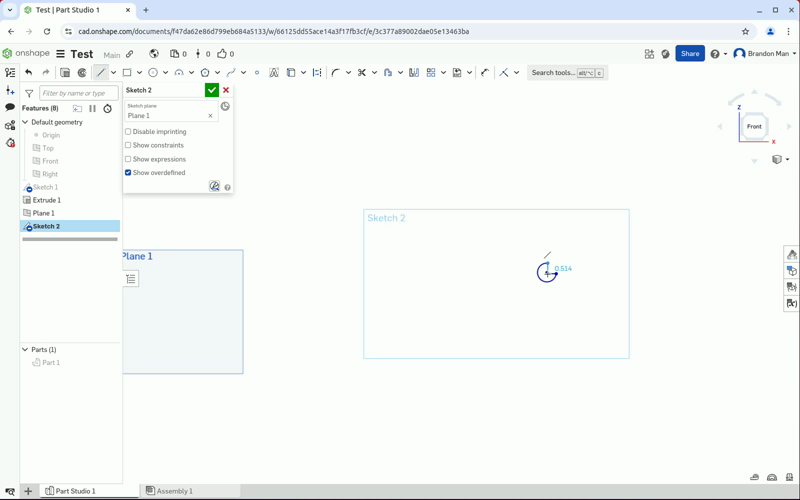
scroll(6)
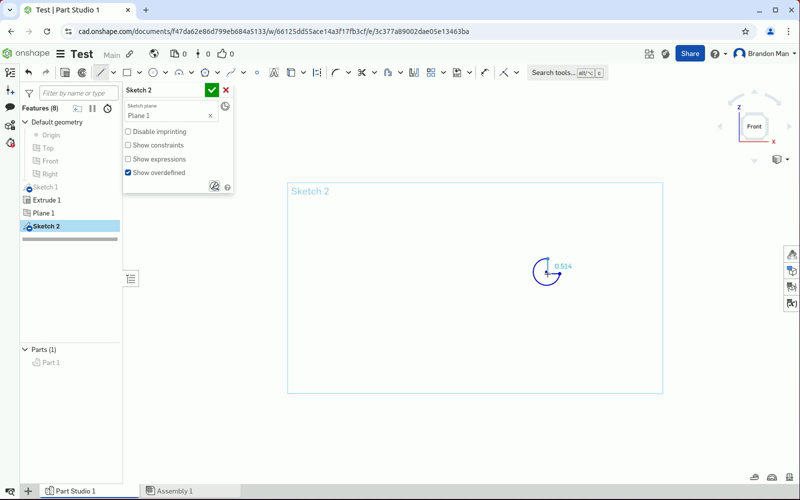
scroll(6)
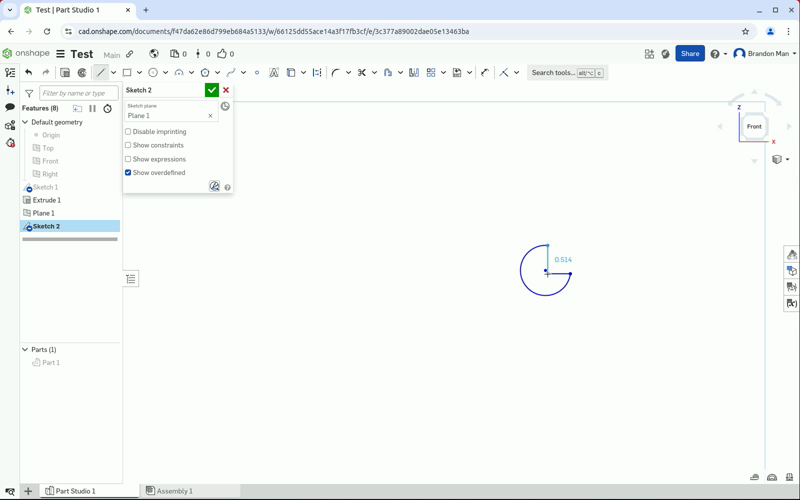
key_up(shift)
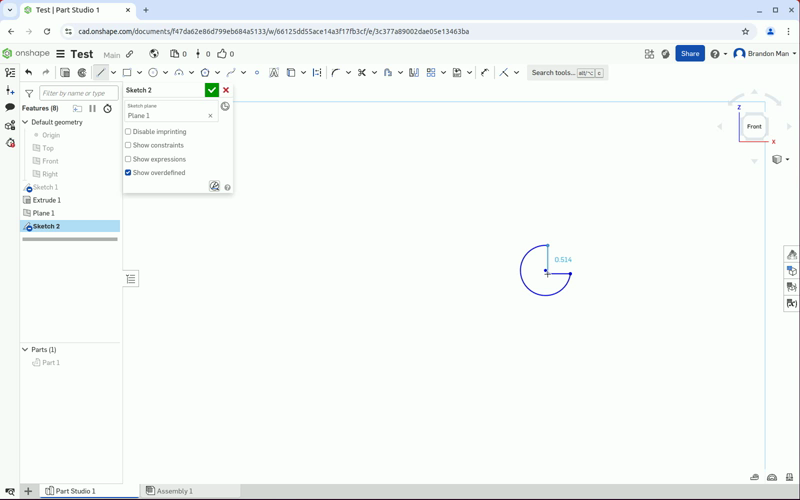
click(547, 273)
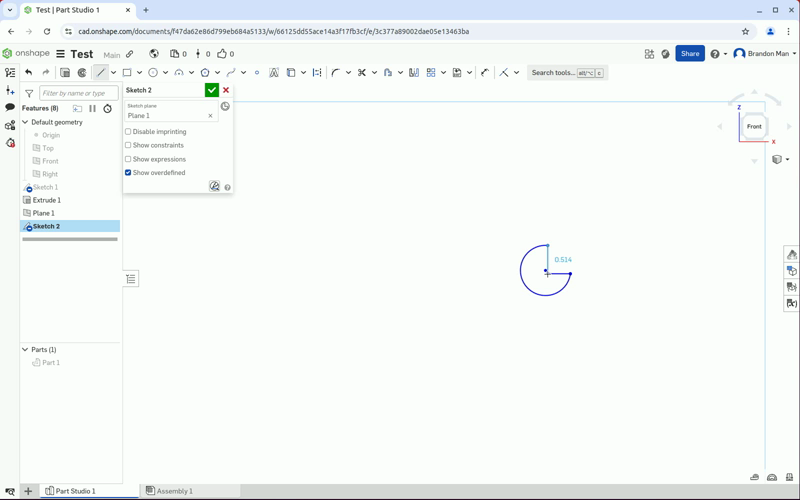
scroll(-6)
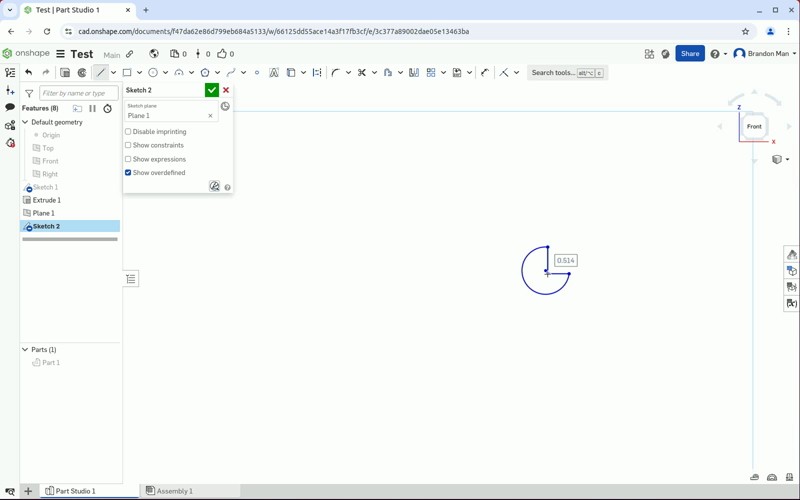
scroll(-6)
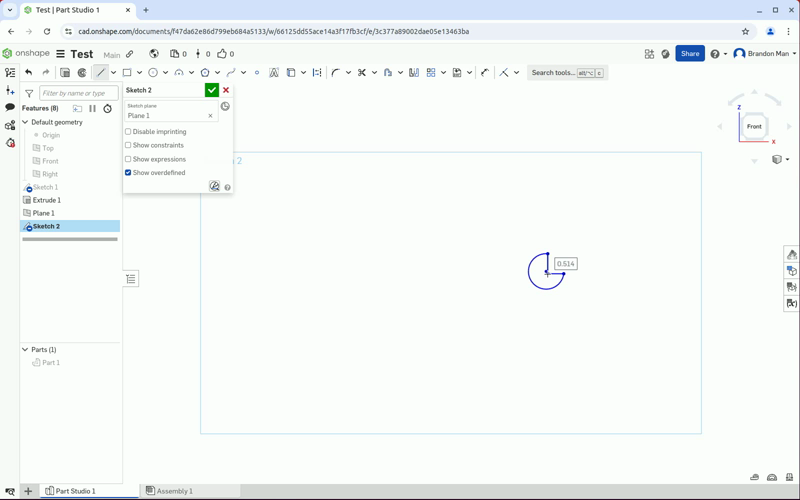
scroll(-6)
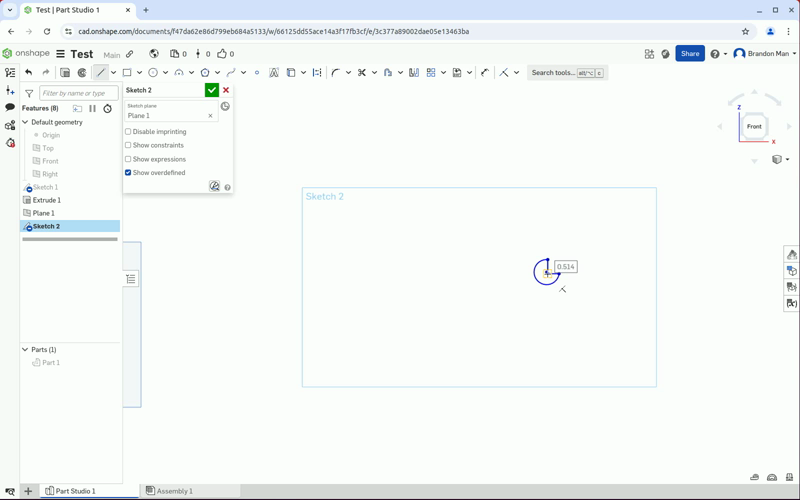
scroll(-6)
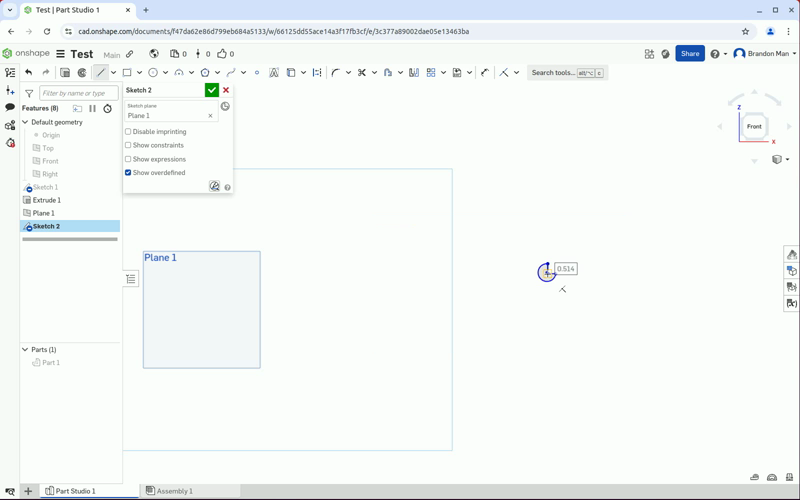
scroll(-6)
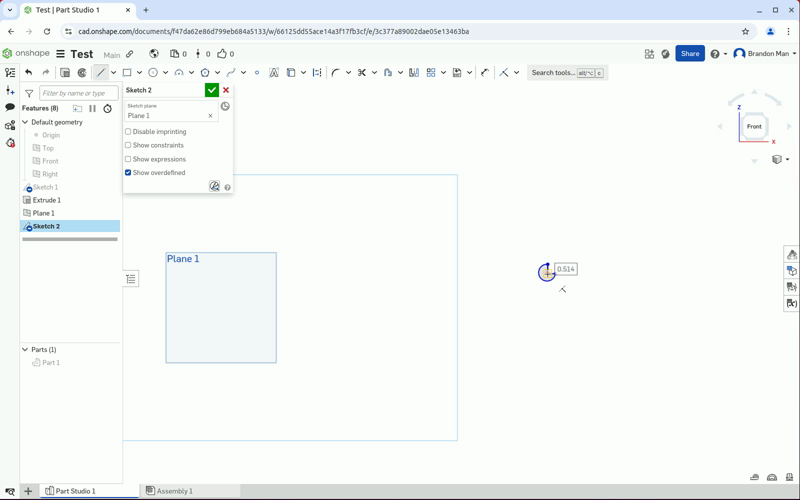
scroll(-6)
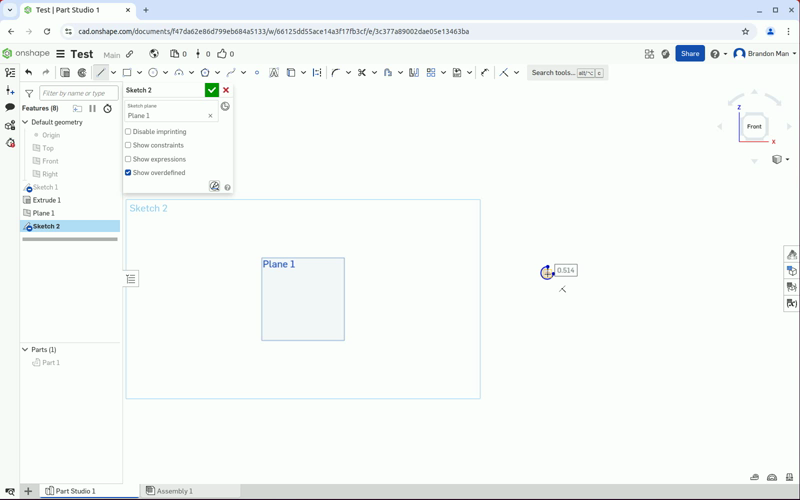
scroll(-6)
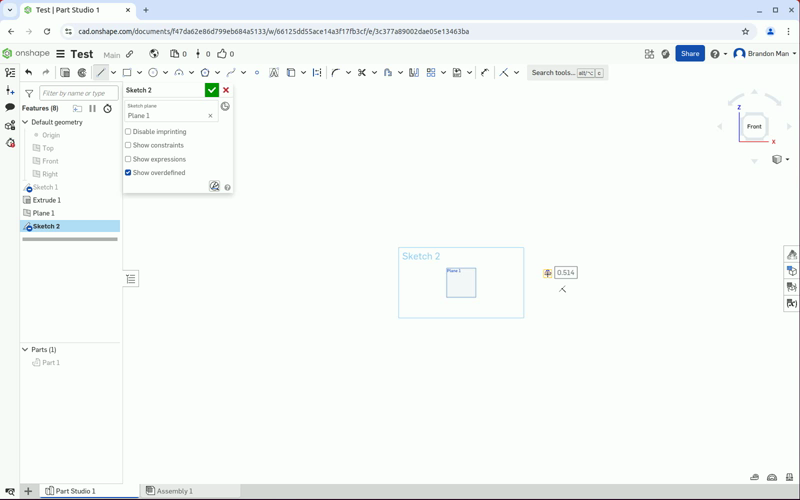
key(esc)
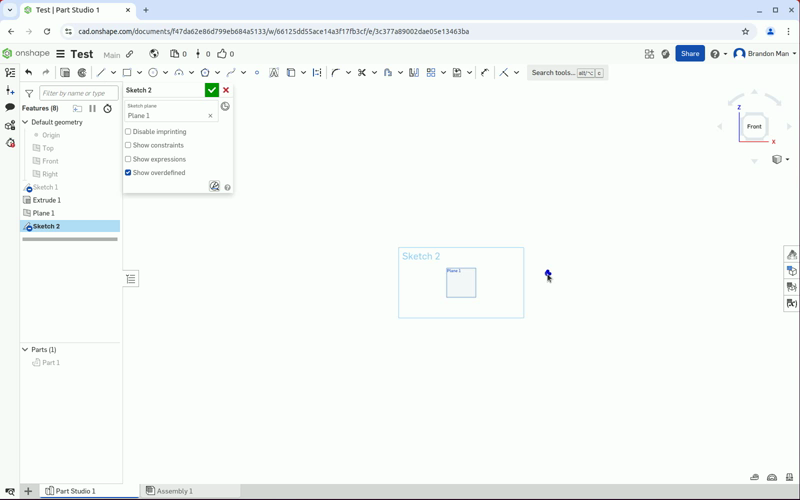
mouse_move(547, 272)
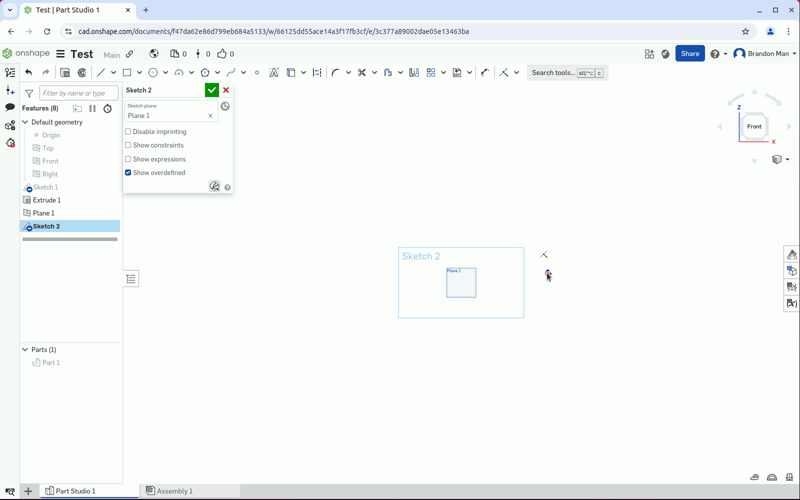
scroll(6)
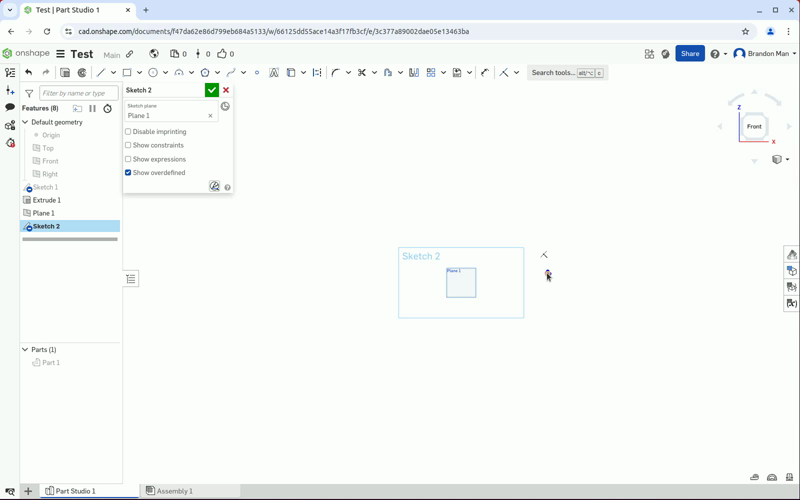
scroll(6)
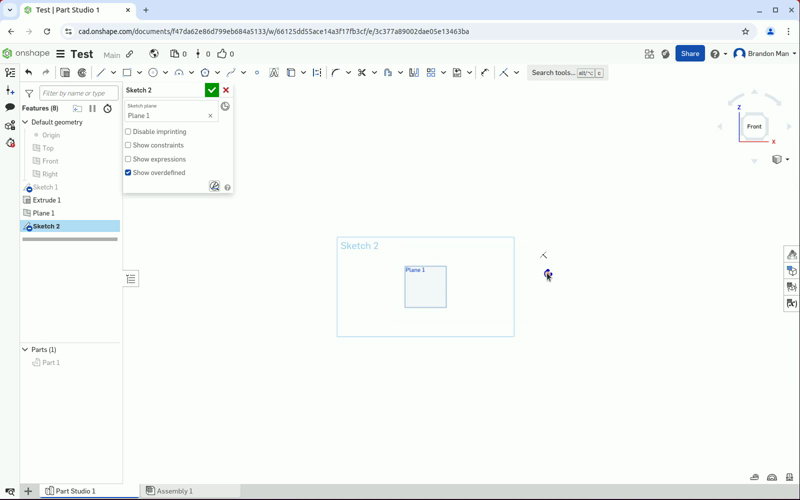
scroll(6)
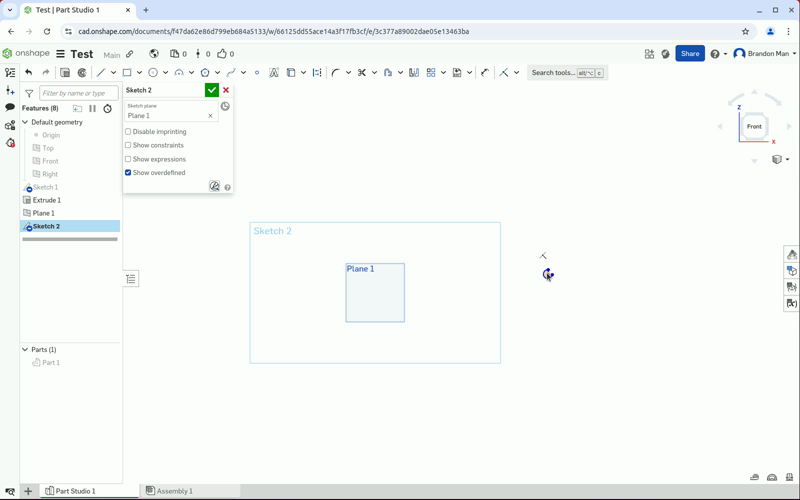
scroll(6)
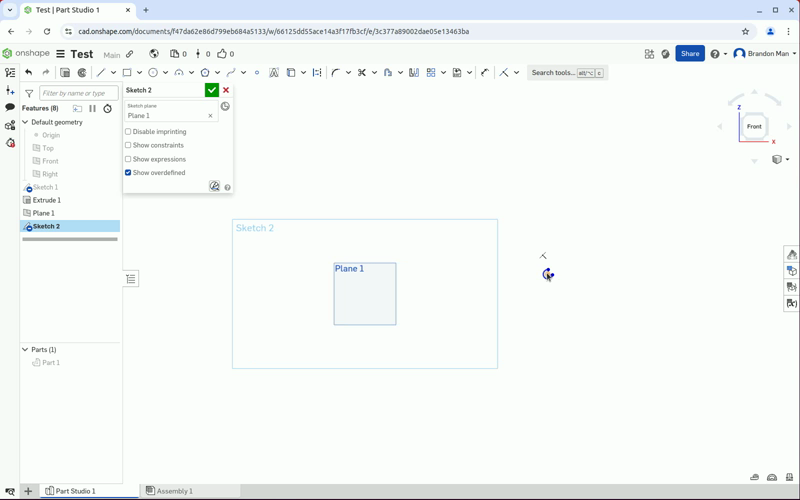
scroll(6)
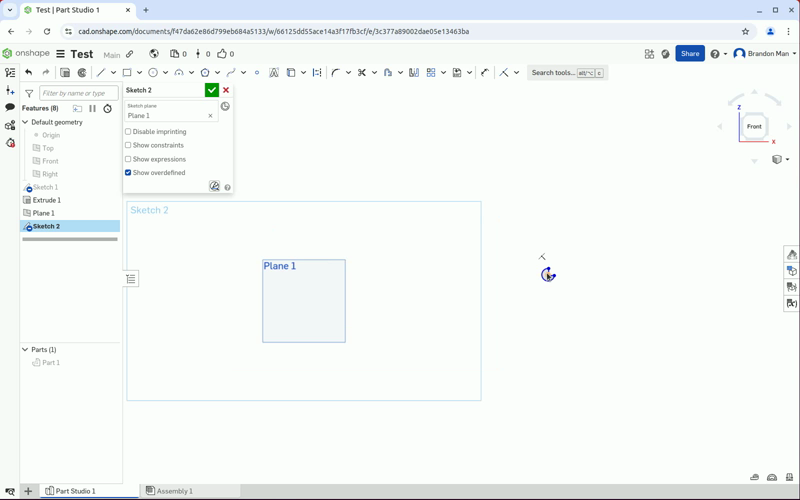
scroll(6)
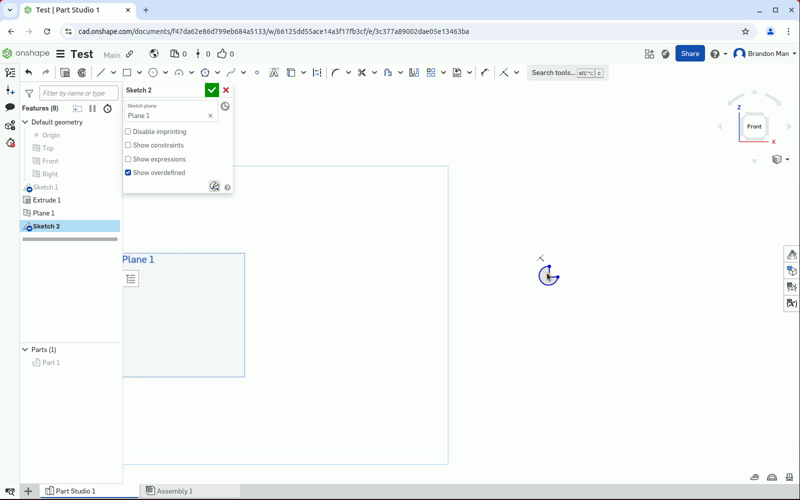
scroll(6)
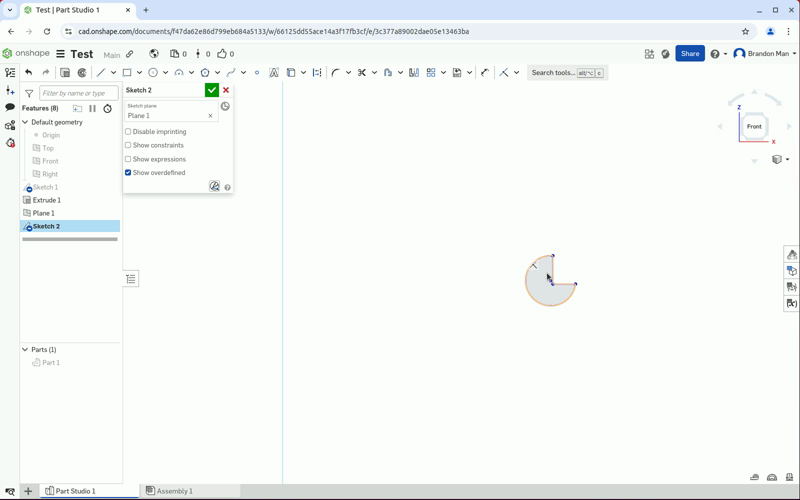
click(547, 272)
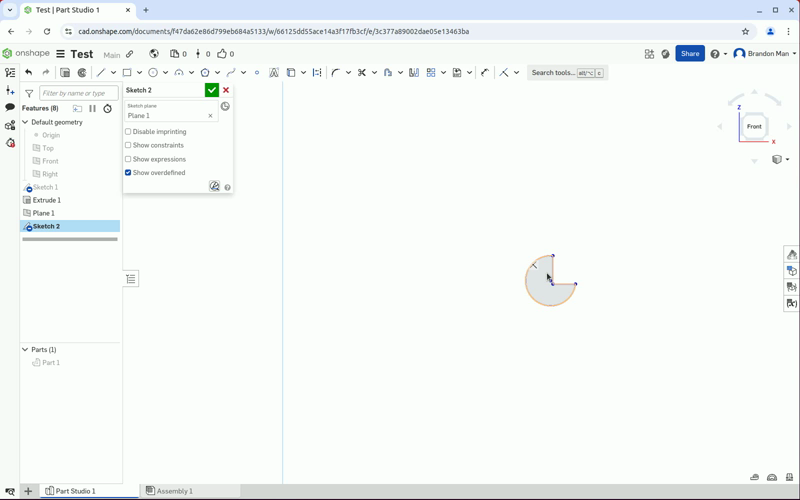
scroll(-6)
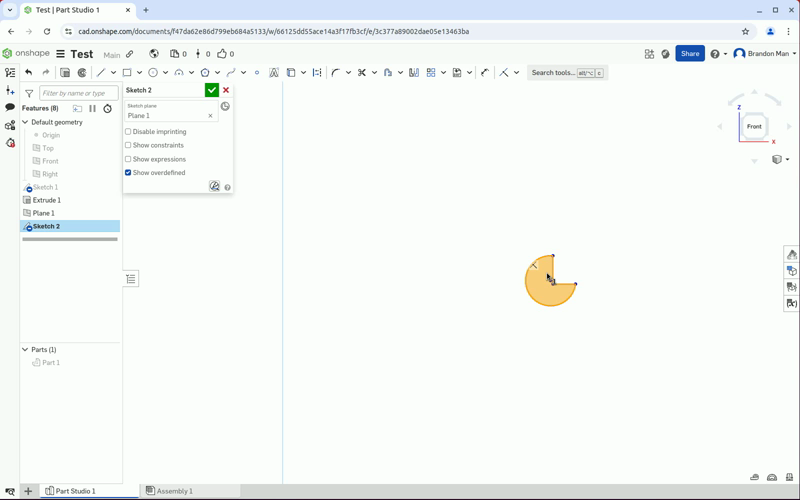
scroll(-6)
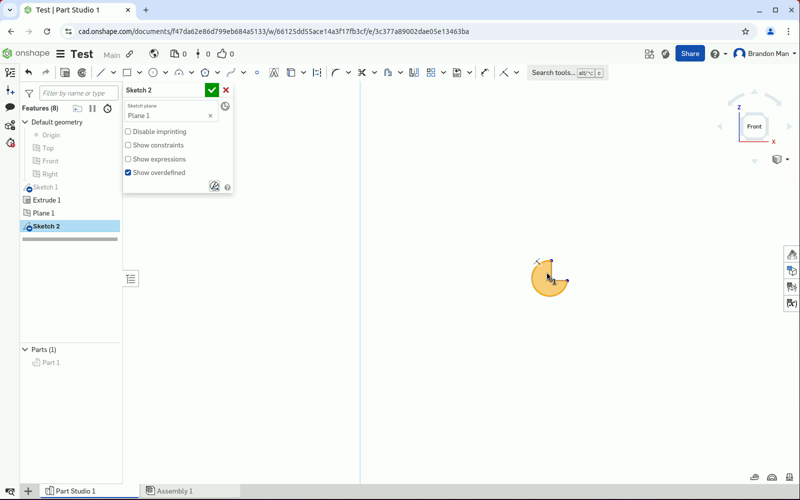
scroll(-6)
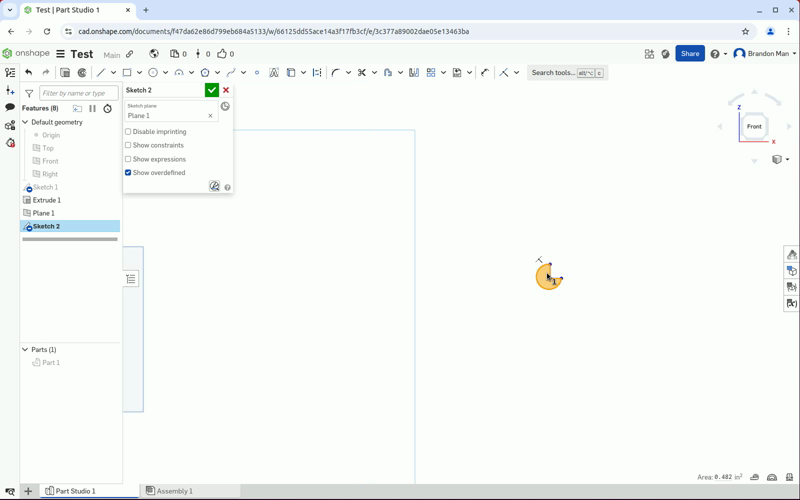
scroll(-6)
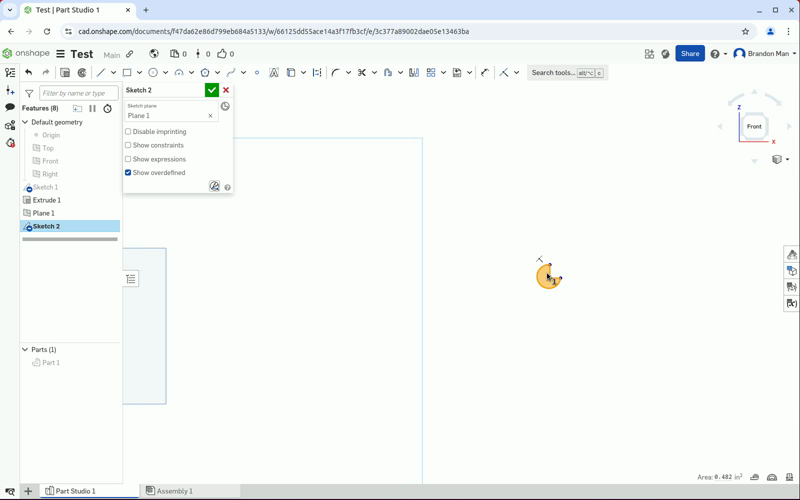
scroll(-6)
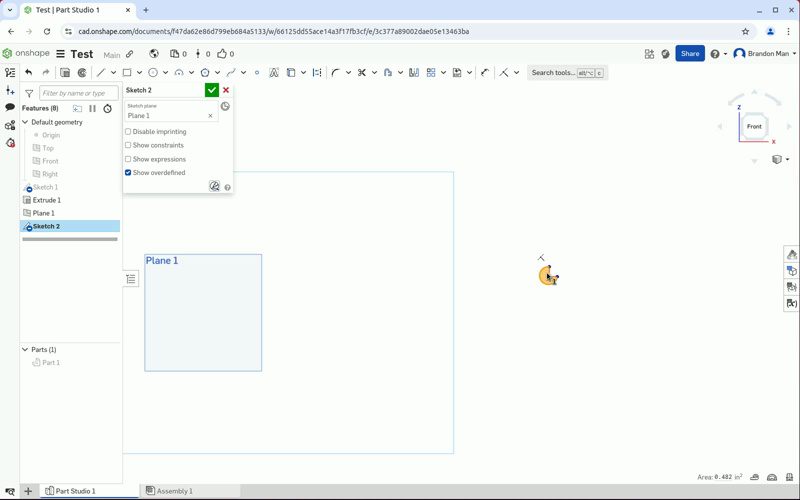
scroll(-6)
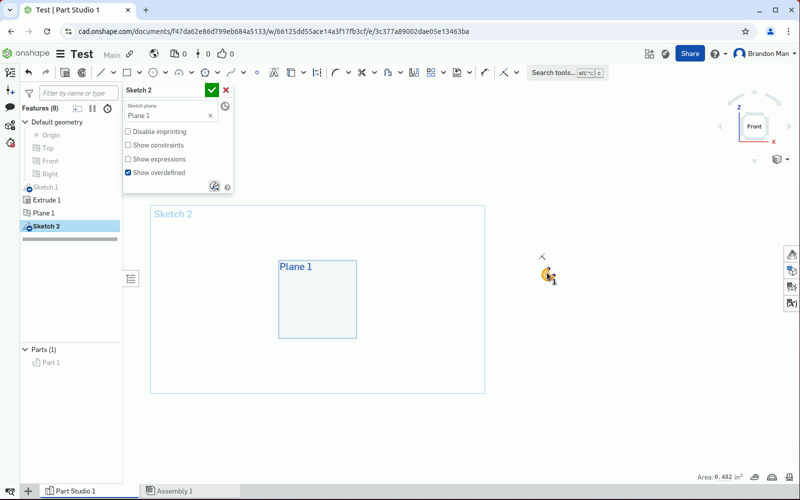
scroll(-6)
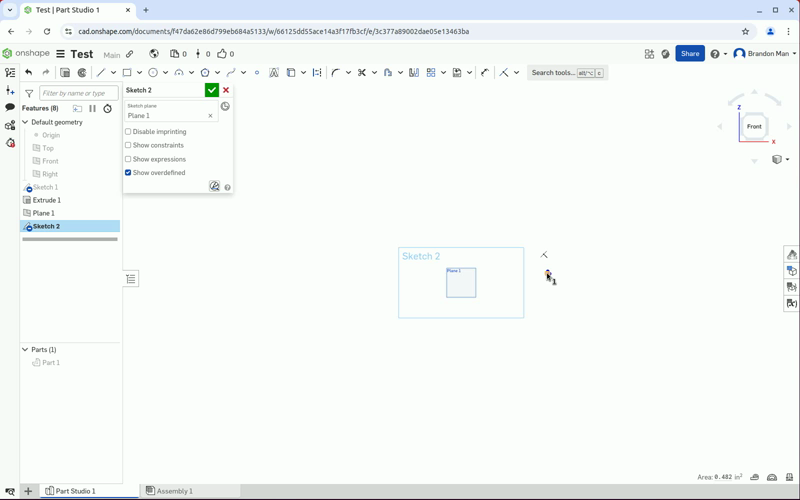
mouse_move(73, 352)
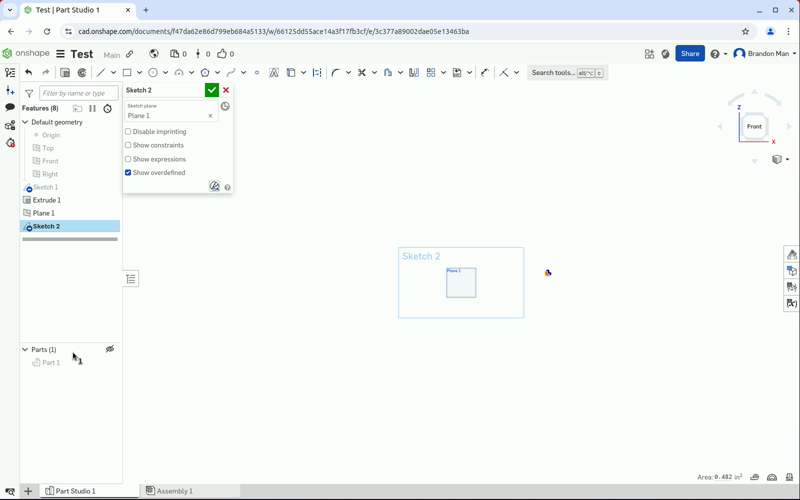
key(shift+y)
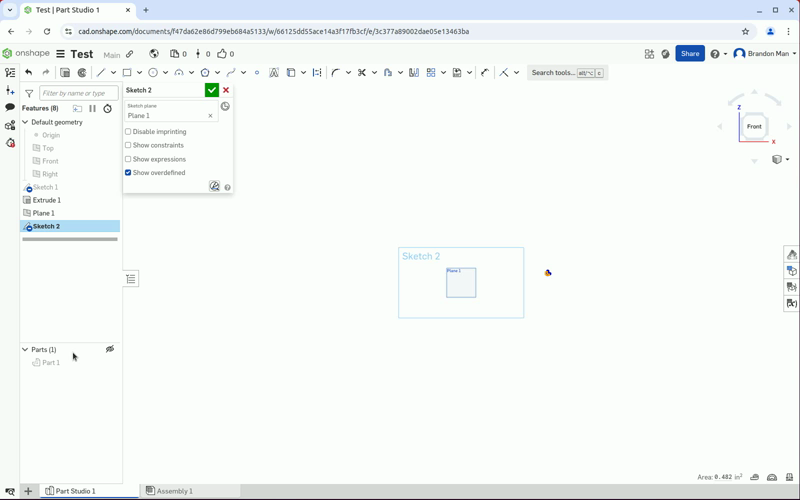
key(shift+e)
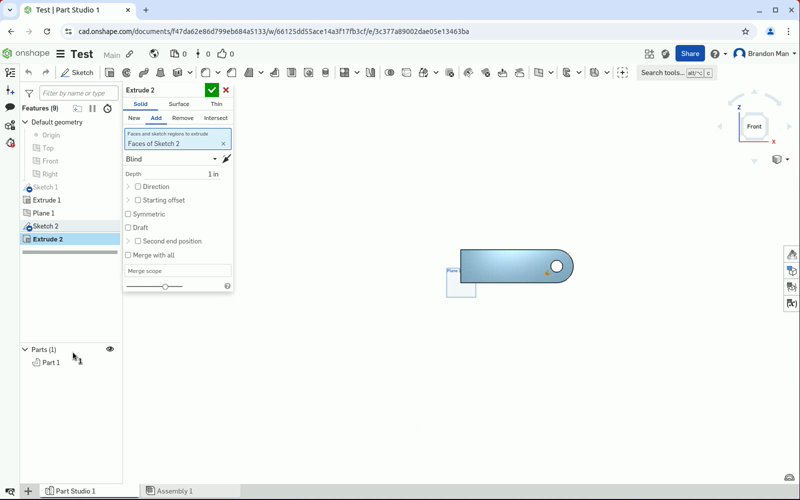
mouse_move(143, 106)
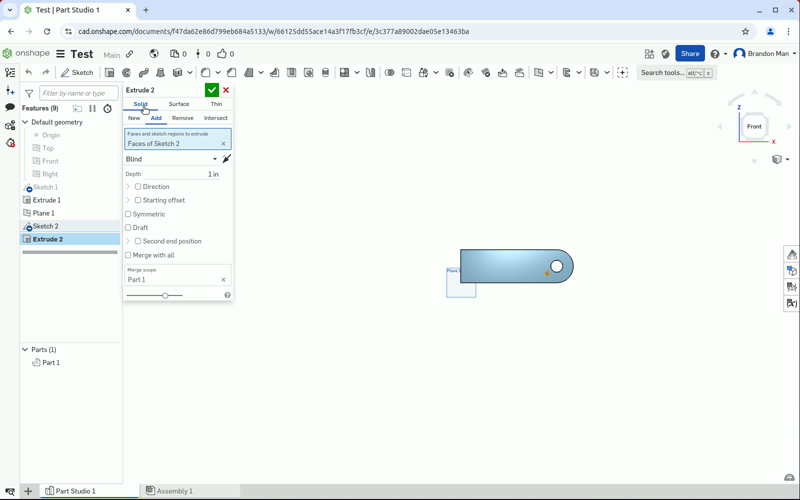
click(143, 106)
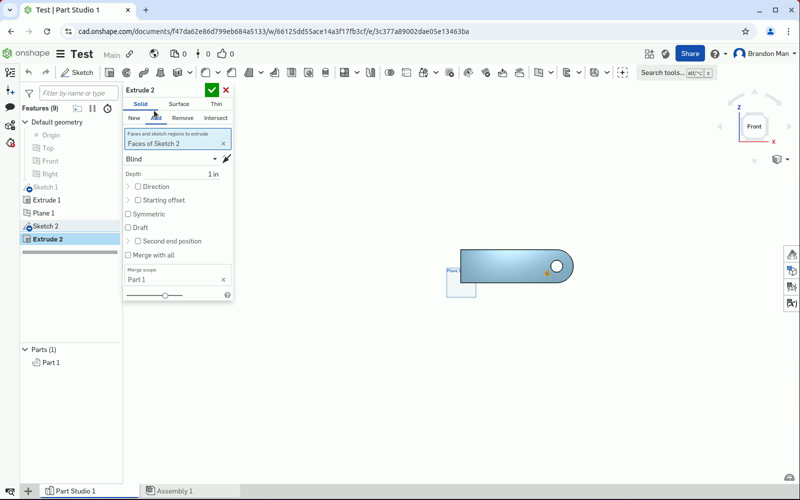
mouse_move(186, 120)
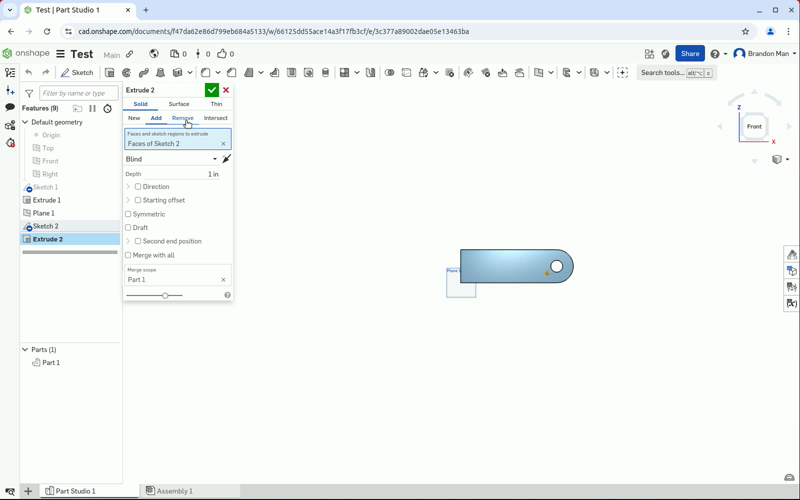
click(186, 120)
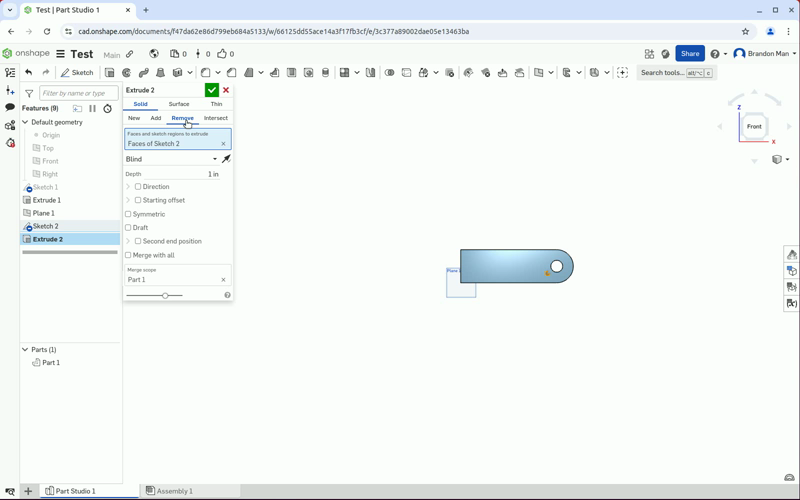
key(tab, 4)
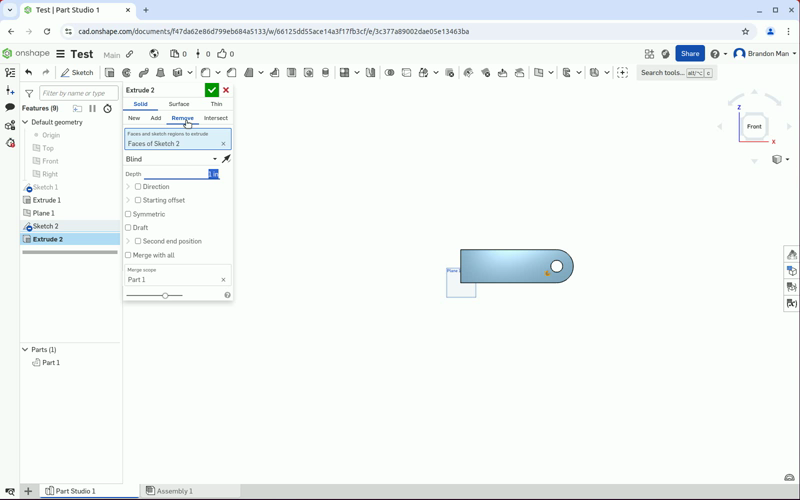
text(2.407)
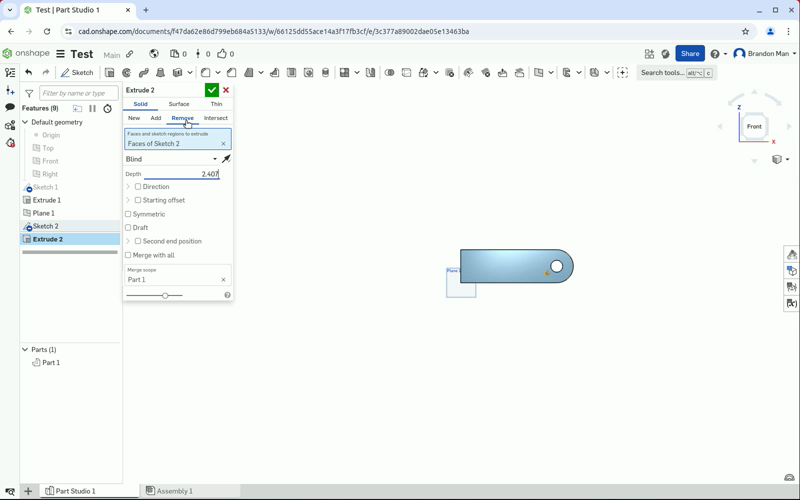
key(tab, 6)
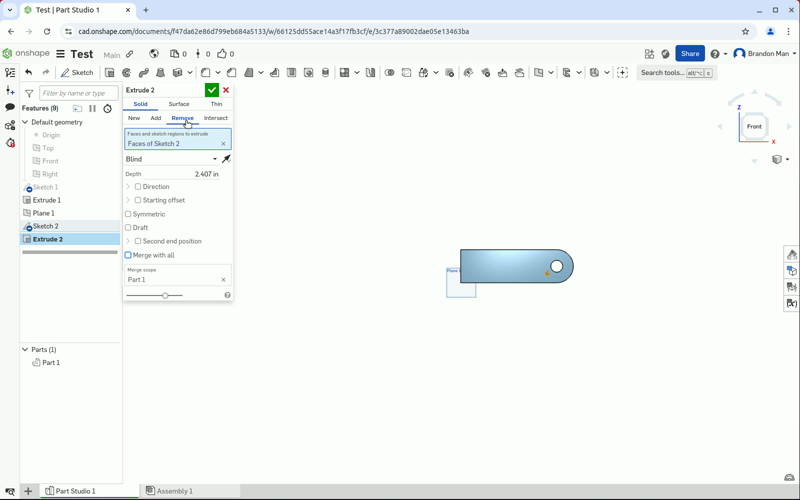
key(space)
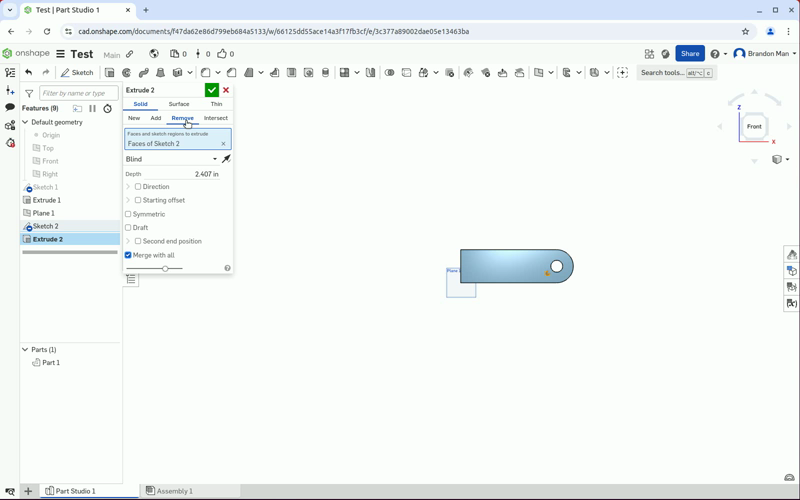
key(enter)
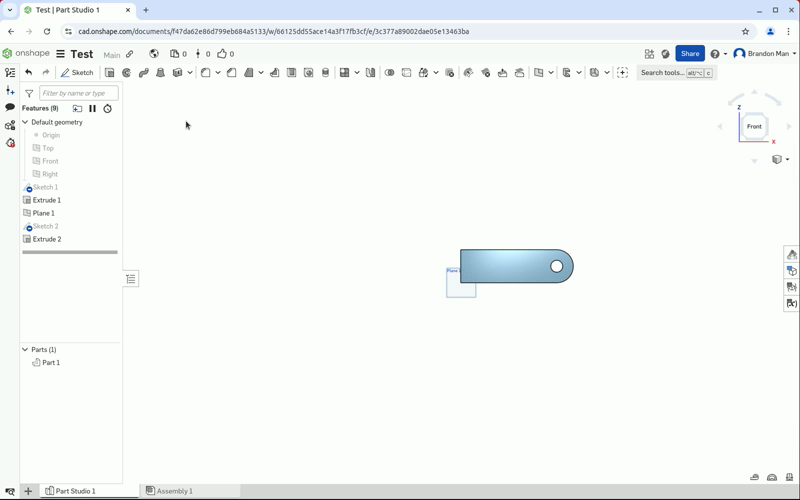
key(shift+h)
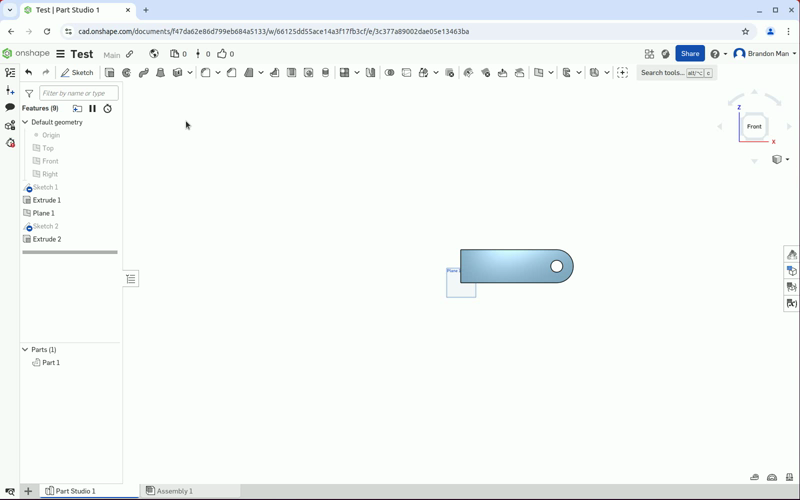
key(shift+h)
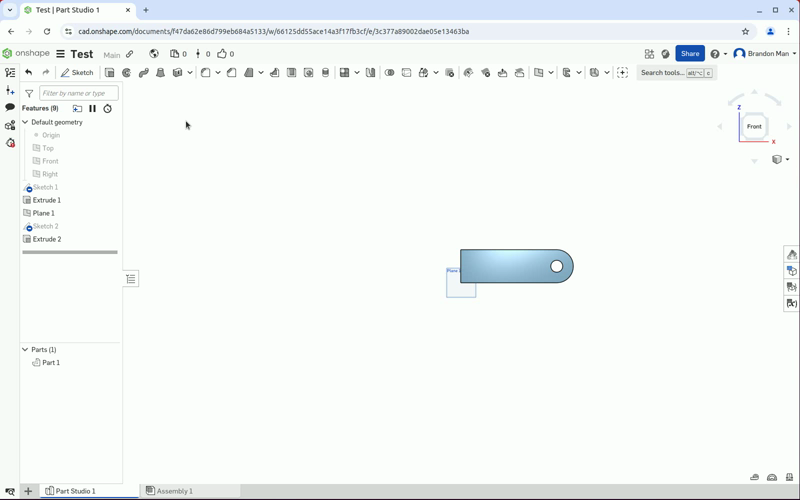
mouse_move(73, 189)
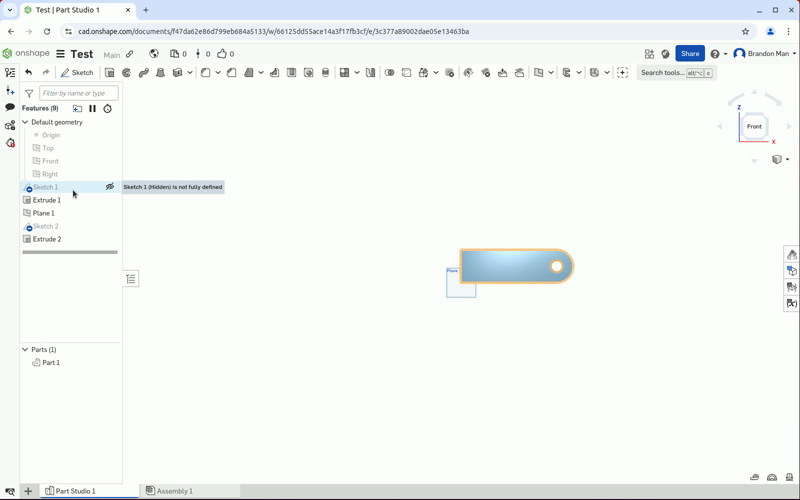
click(73, 189)
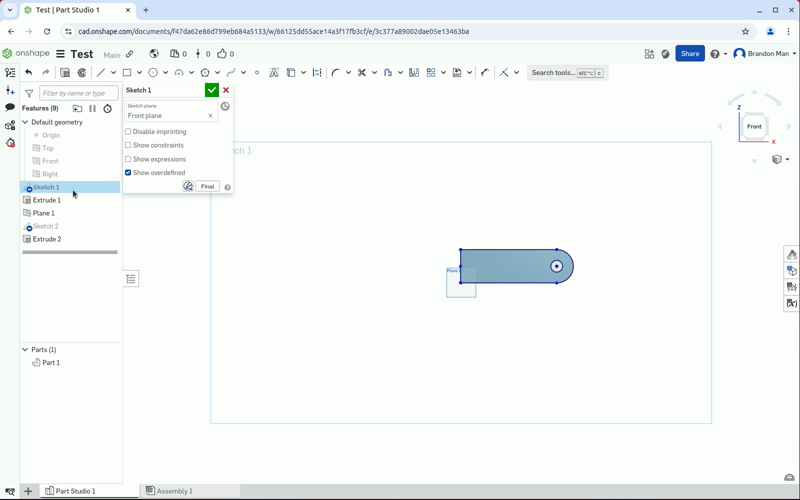
mouse_move(229, 92)
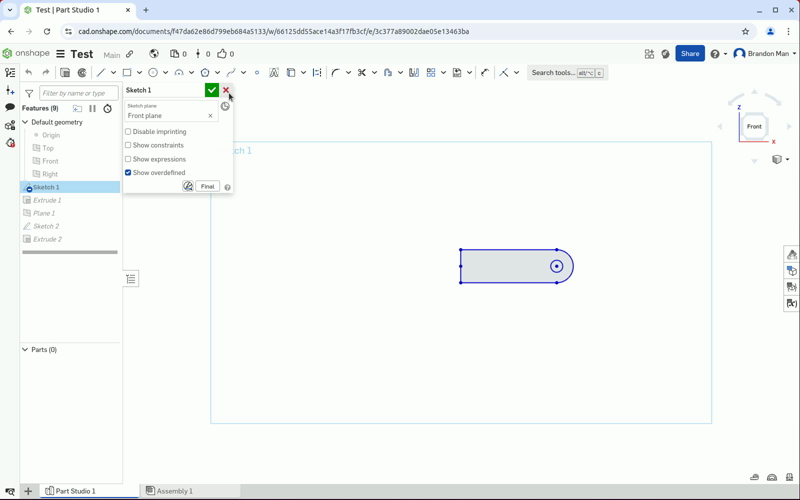
click(229, 92)
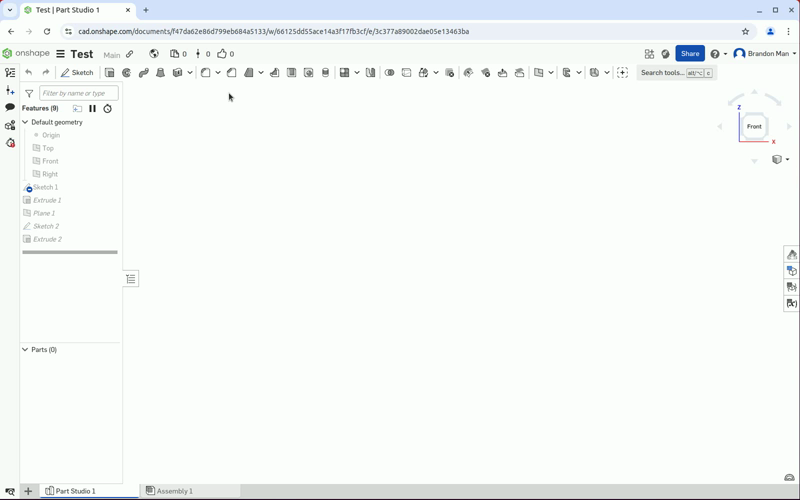
key(shift+s)
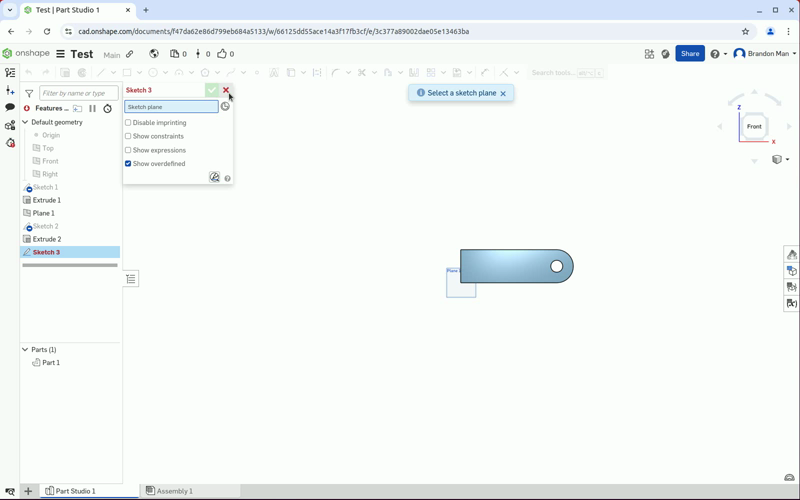
mouse_move(73, 215)
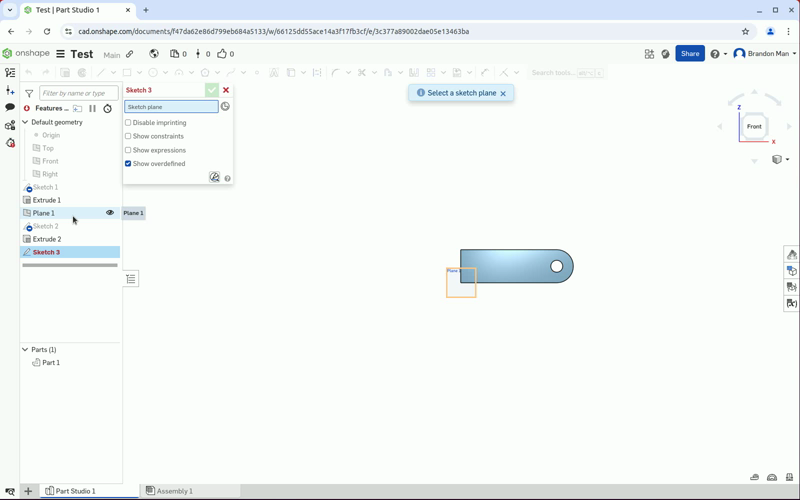
click(73, 215)
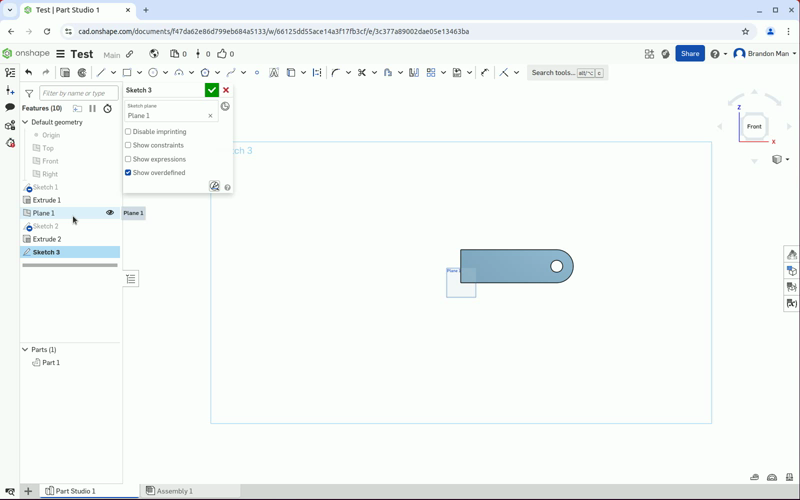
mouse_move(73, 352)
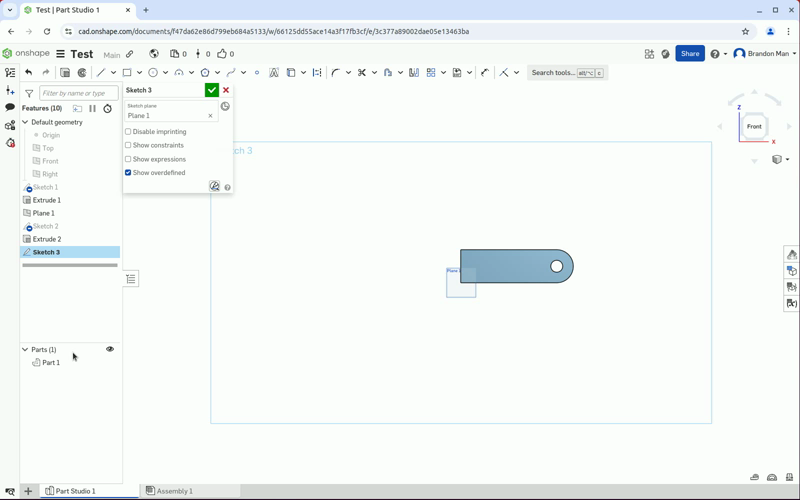
key(y)
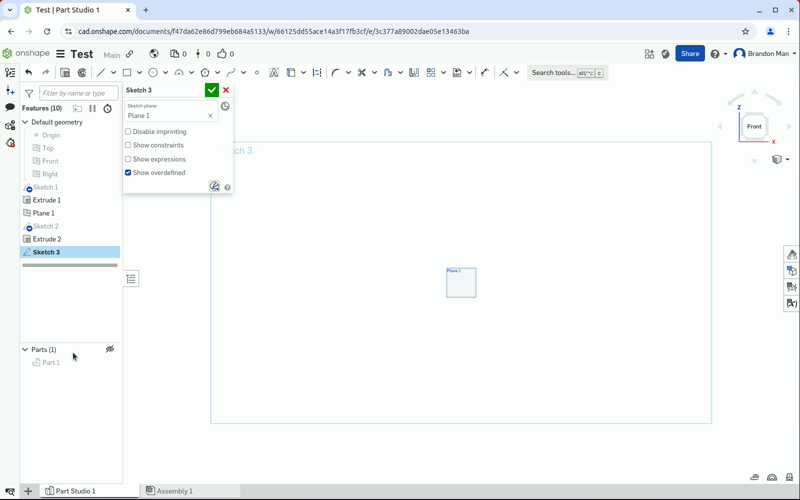
key(l)
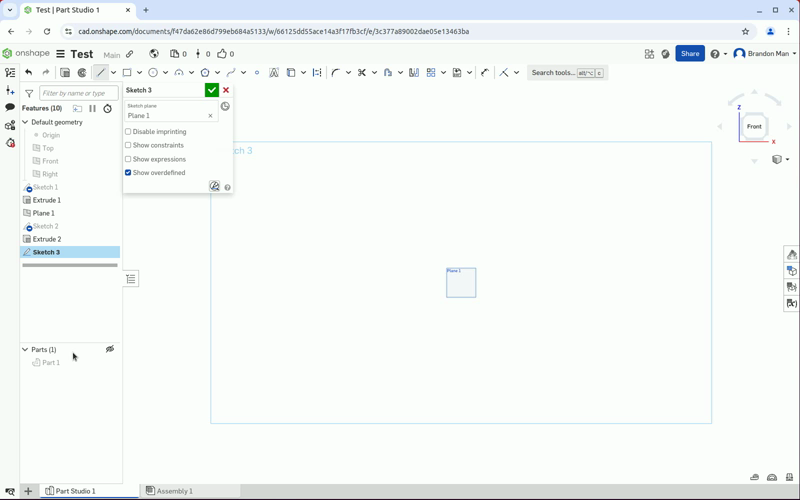
key_down(shift)
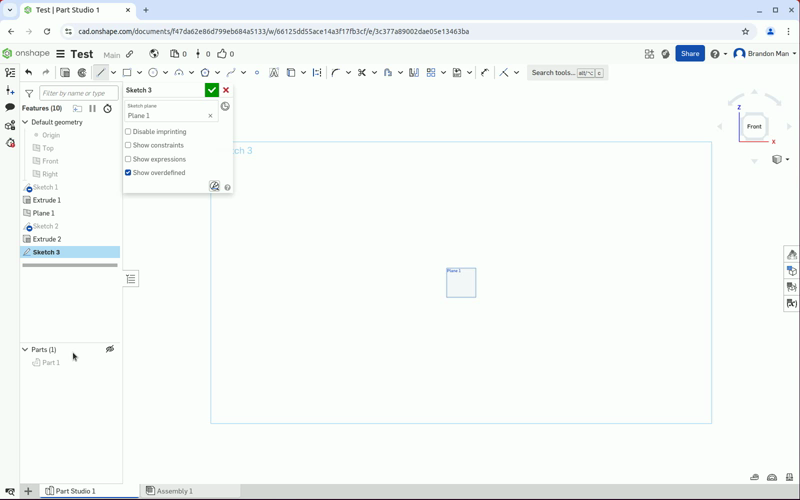
mouse_move(547, 273)
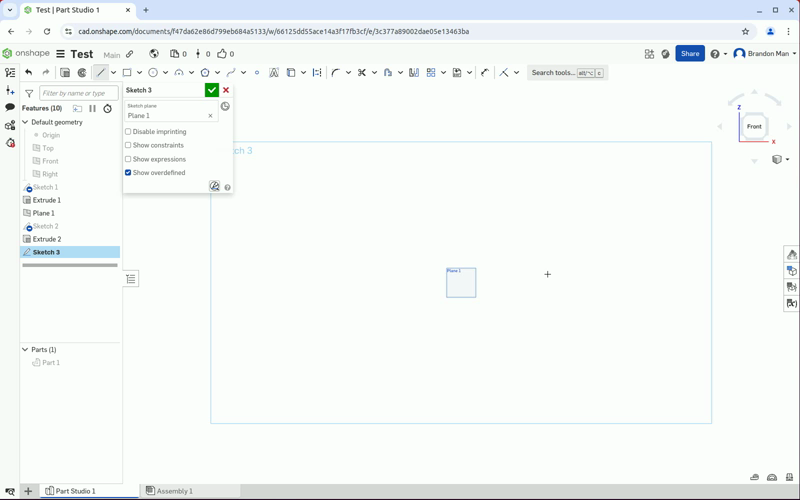
click(547, 273)
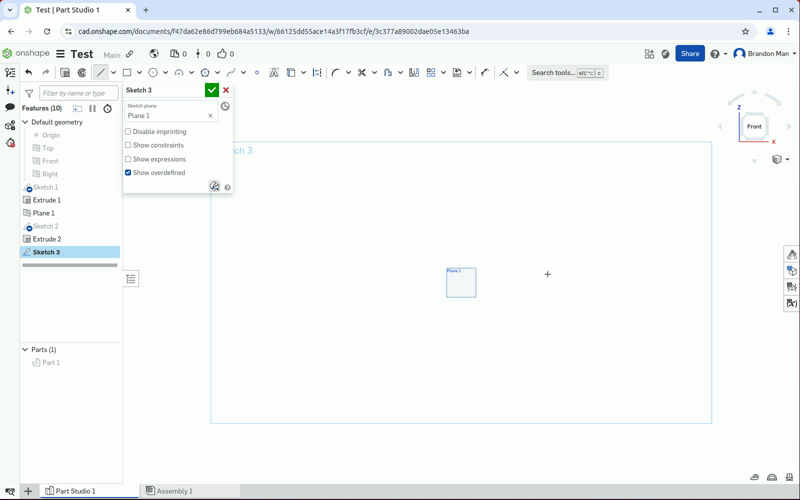
key_up(shift)
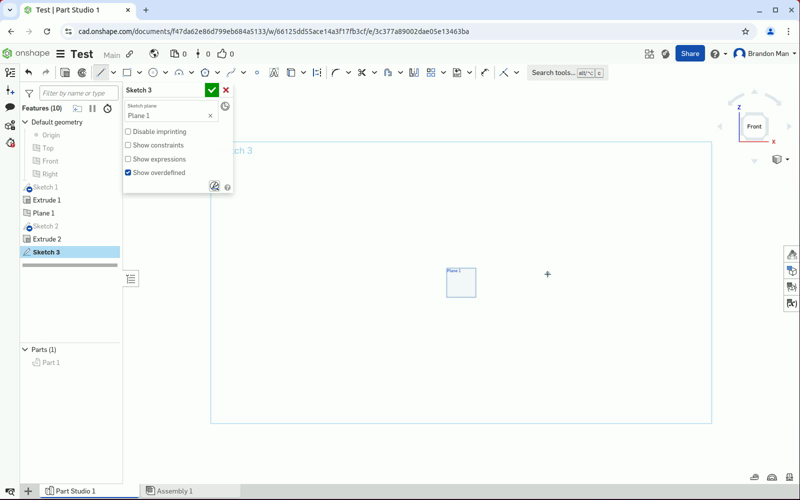
key_down(shift)
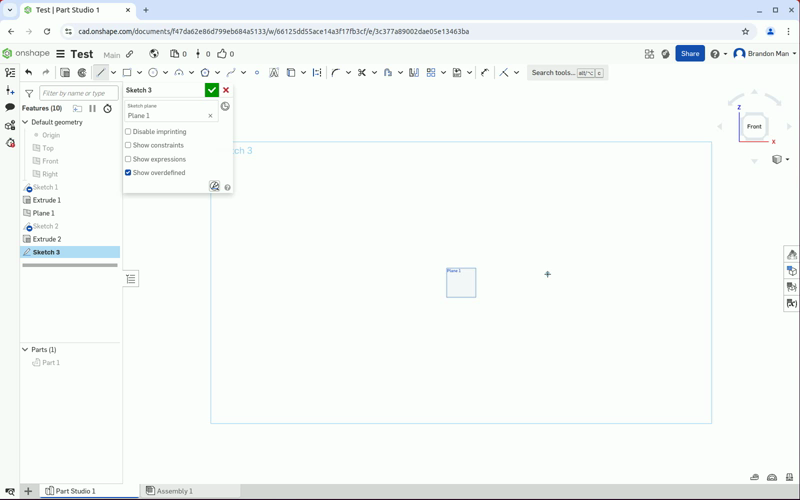
mouse_move(577, 273)
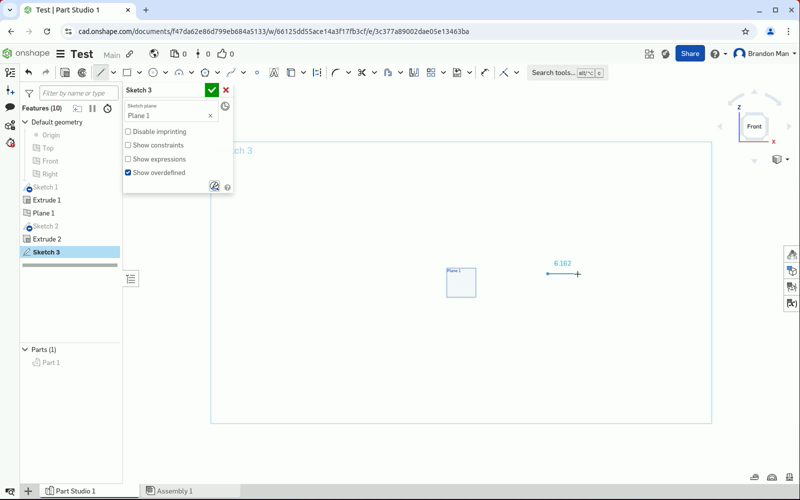
mouse_move(549, 273)
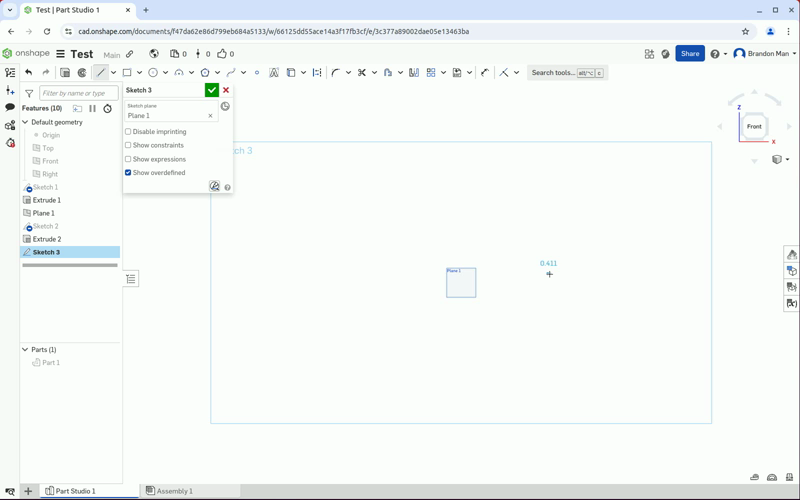
scroll(6)
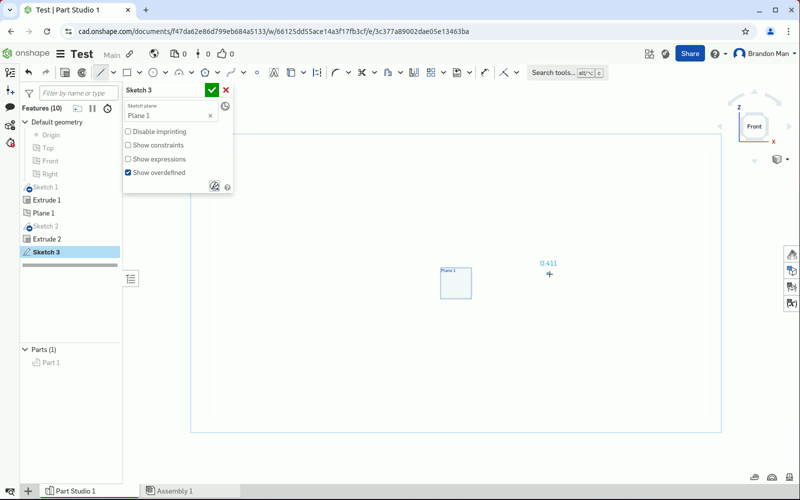
scroll(6)
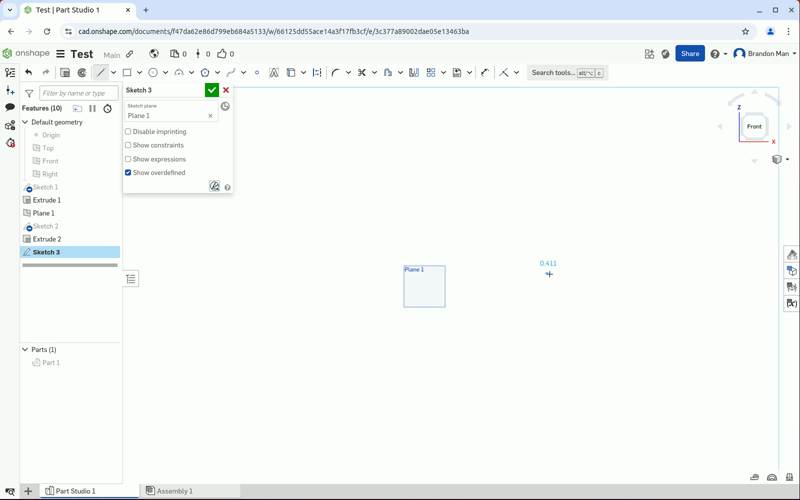
scroll(6)
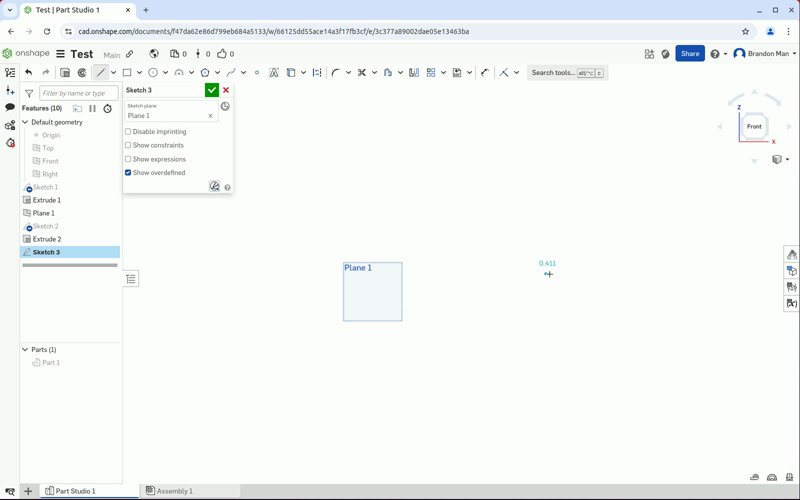
scroll(6)
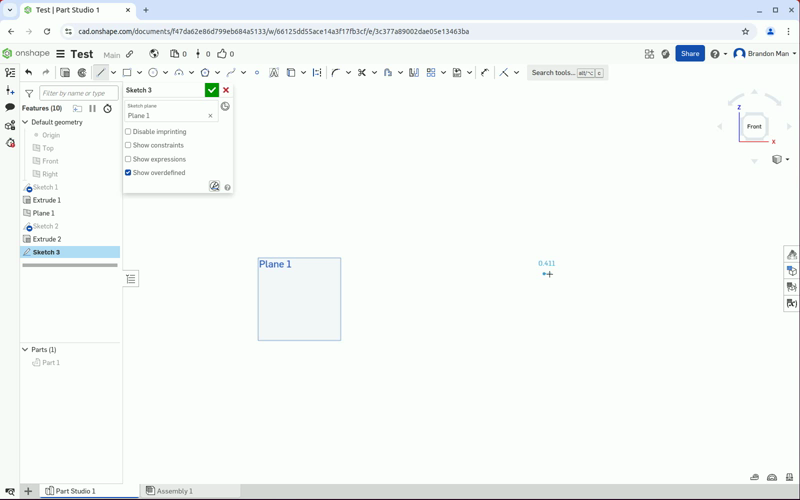
scroll(6)
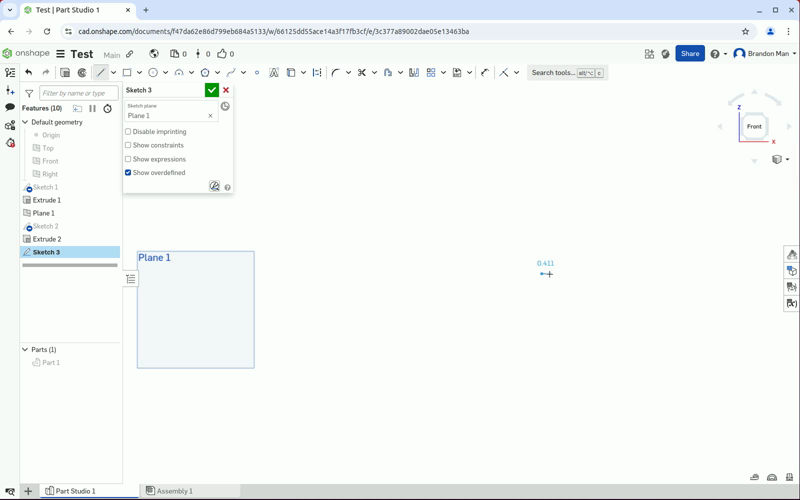
scroll(6)
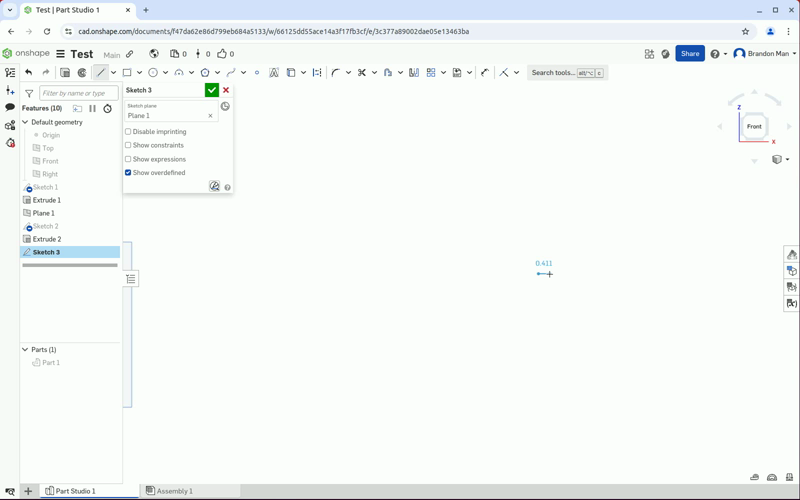
scroll(6)
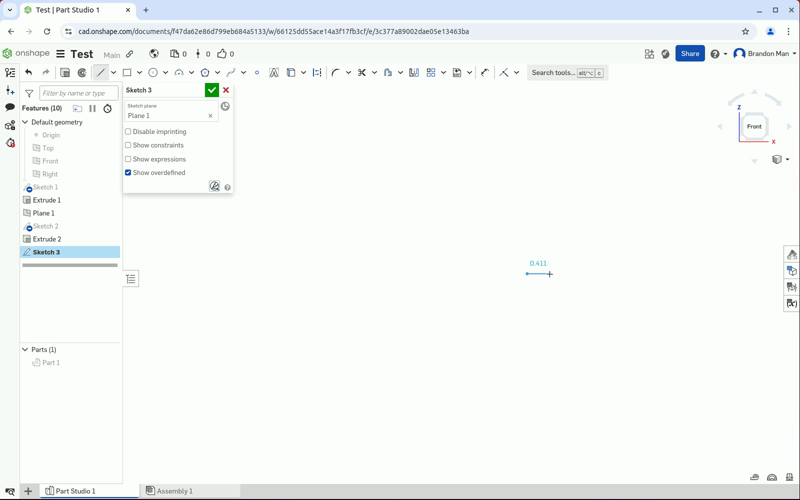
click(549, 273)
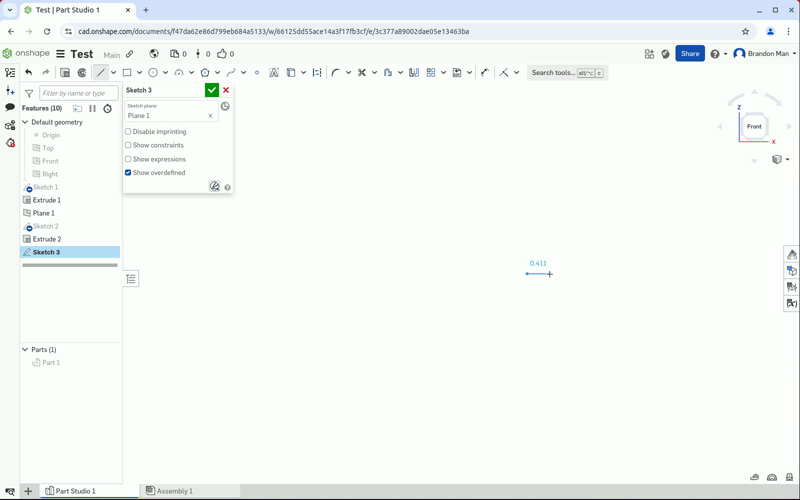
scroll(-6)
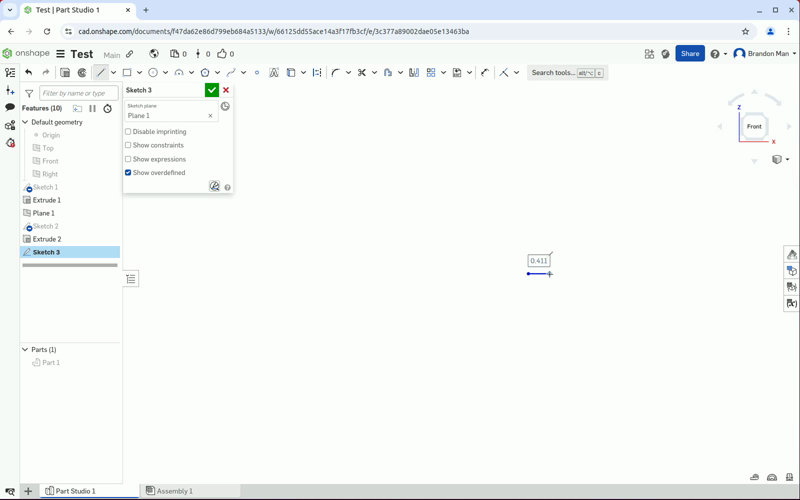
scroll(-6)
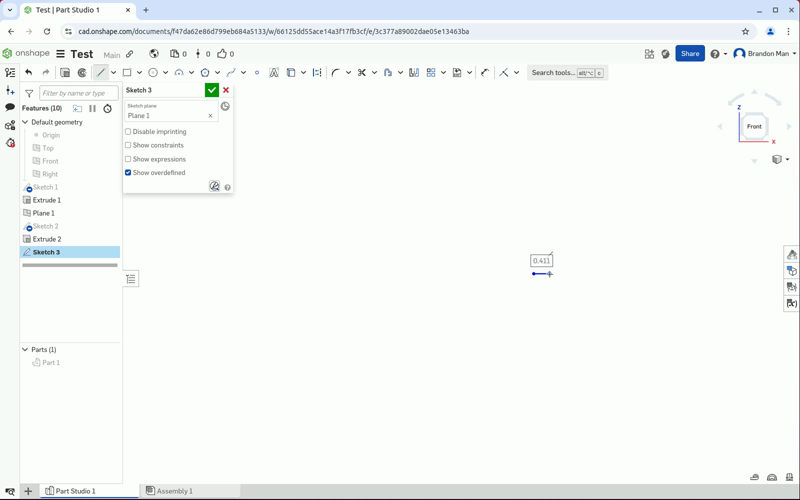
scroll(-6)
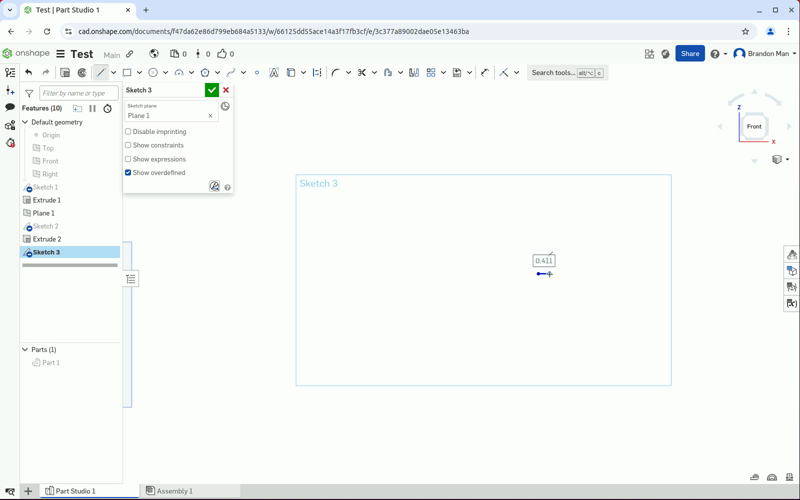
scroll(-6)
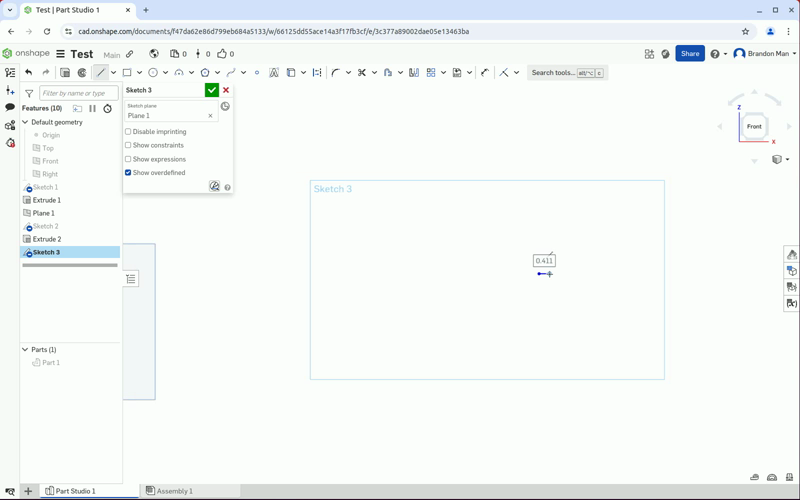
scroll(-6)
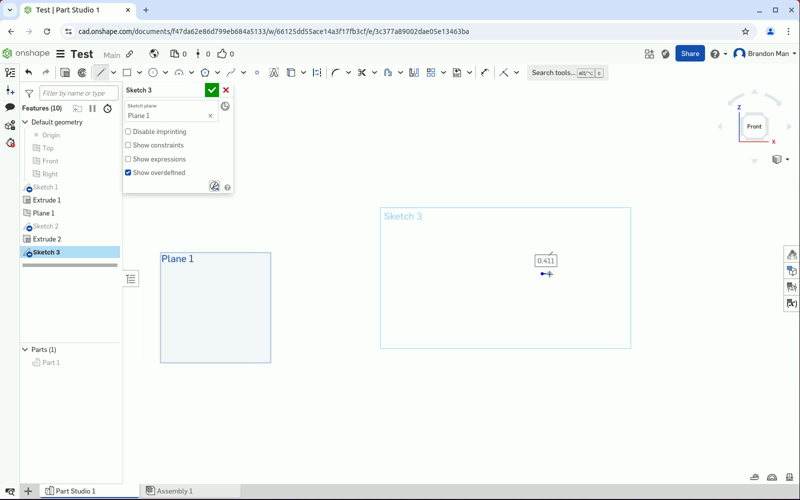
scroll(-6)
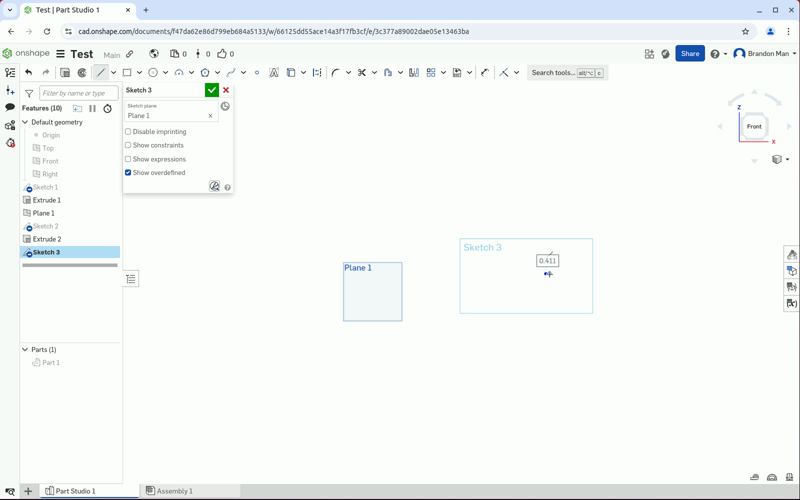
scroll(-6)
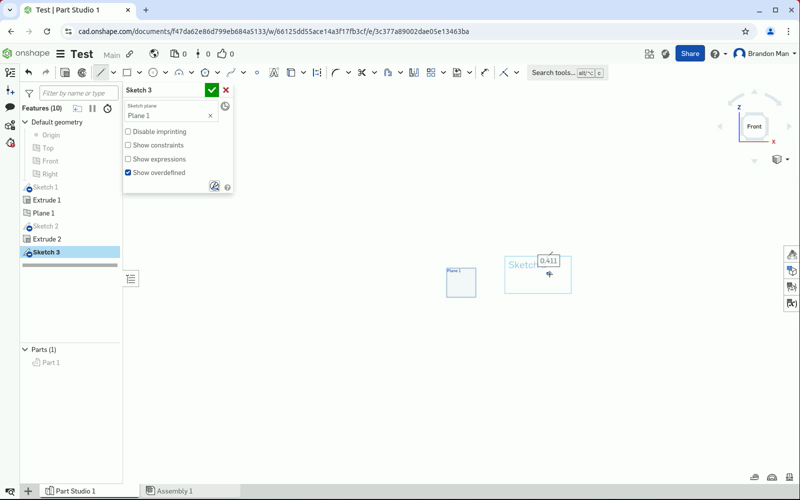
key_up(shift)
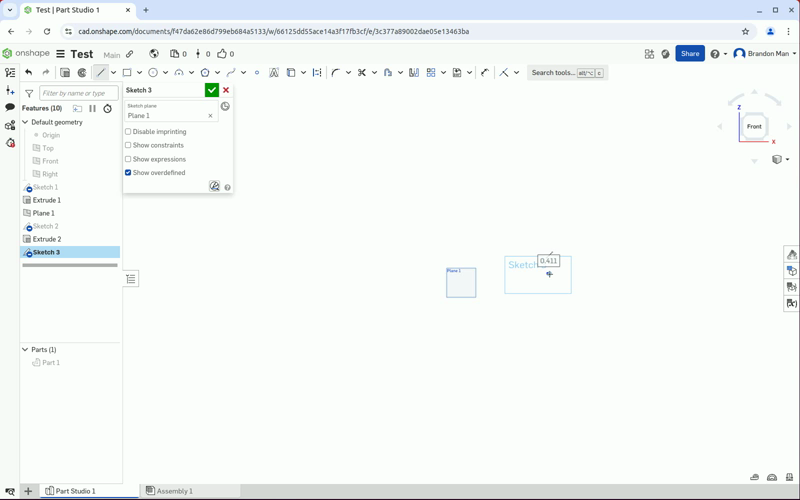
key(esc)
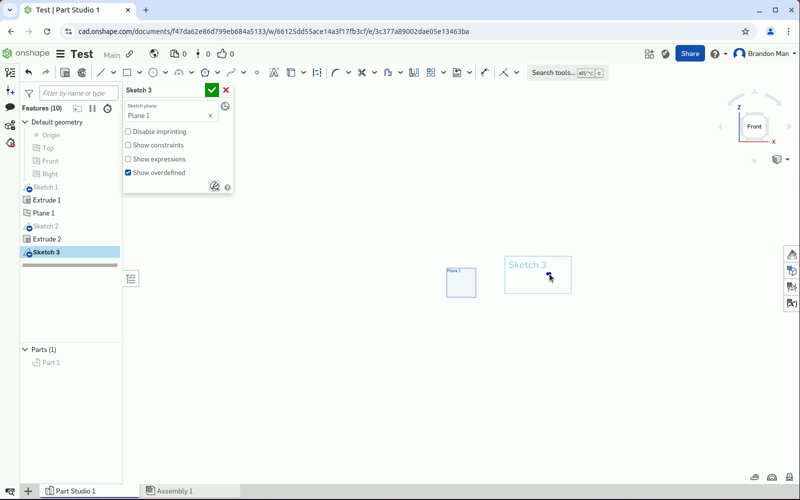
key(a)
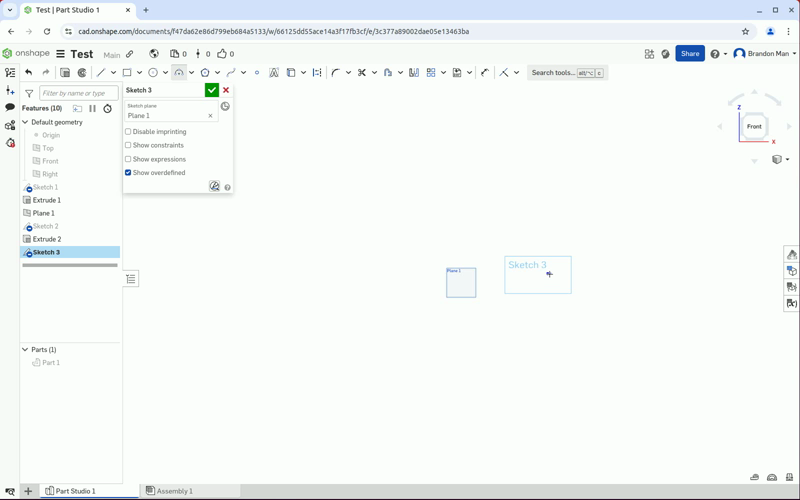
mouse_move(549, 273)
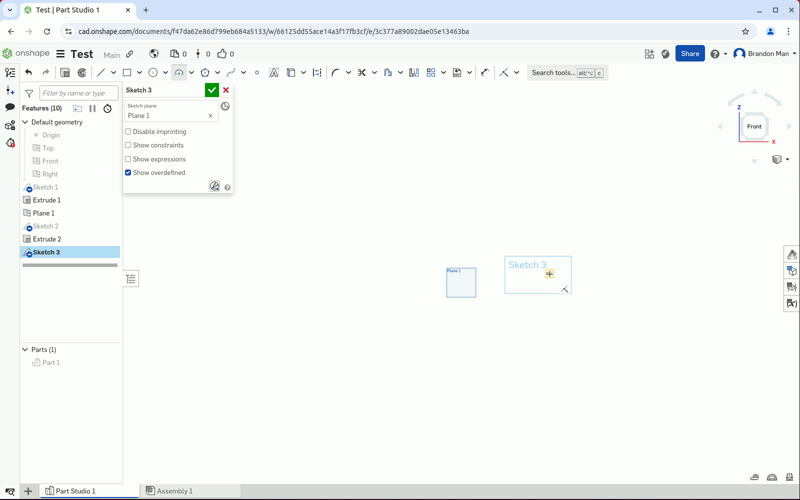
scroll(6)
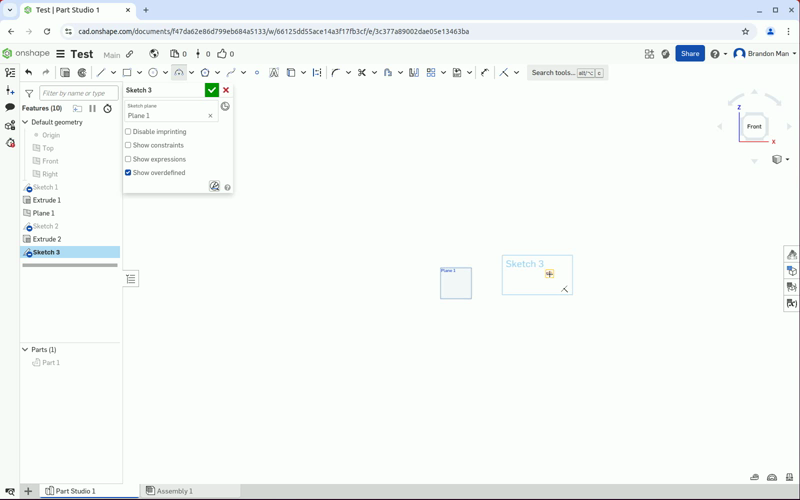
scroll(6)
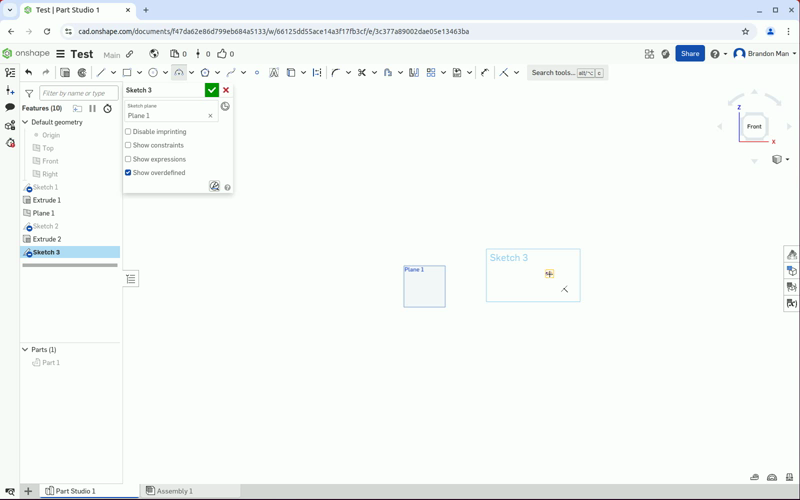
scroll(6)
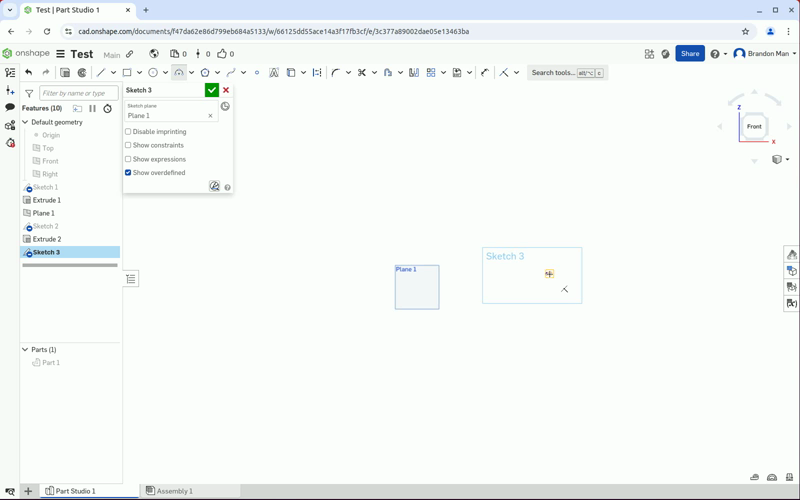
scroll(6)
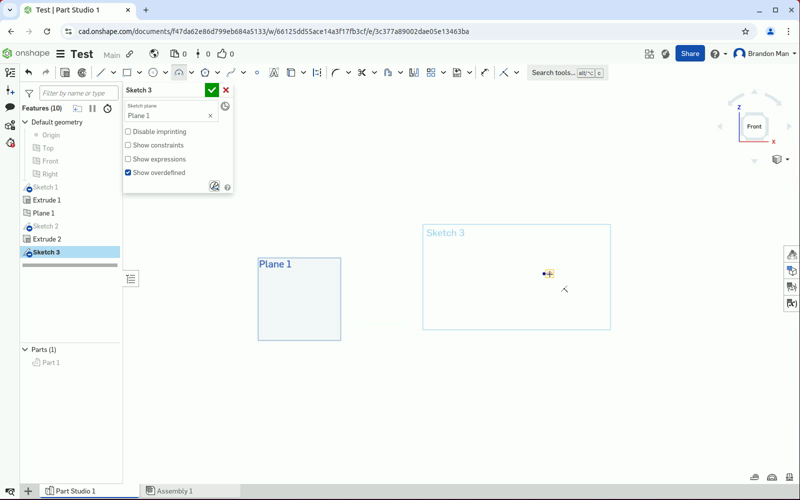
scroll(6)
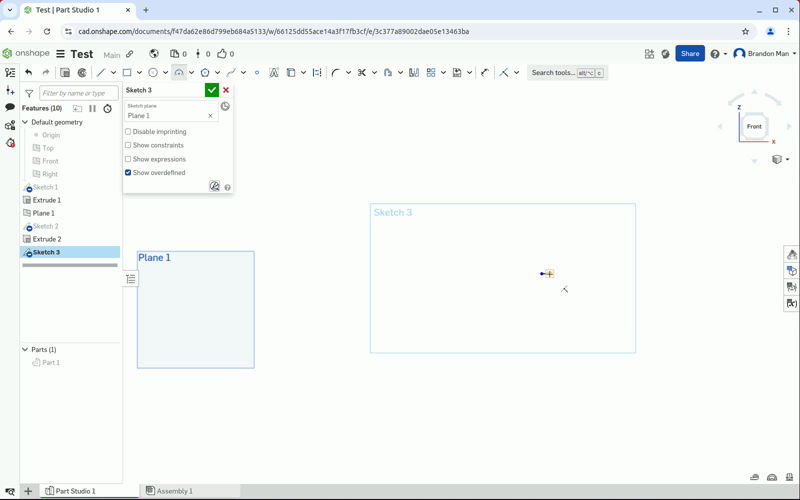
scroll(6)
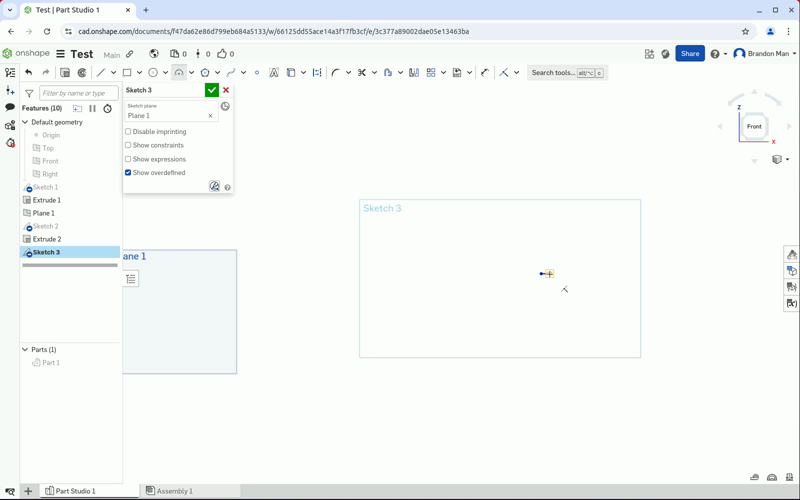
scroll(6)
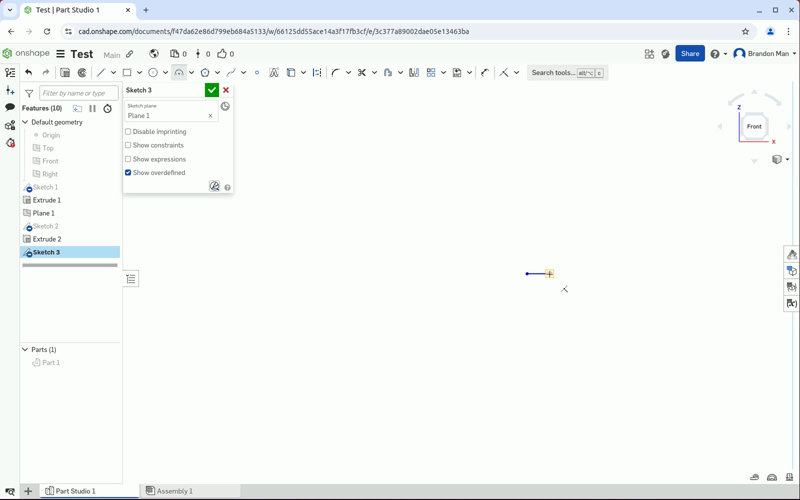
click(549, 273)
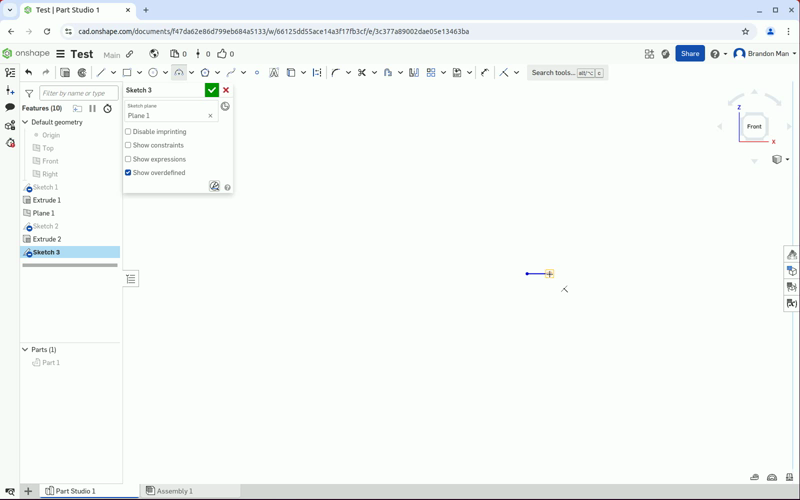
scroll(-6)
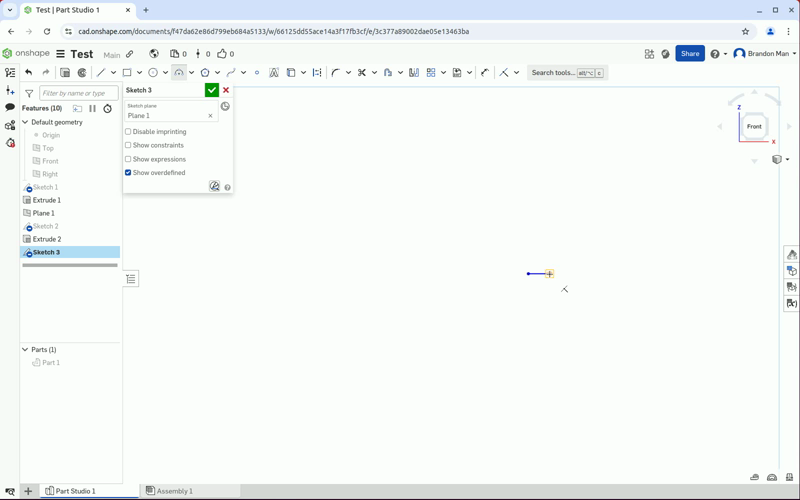
scroll(-6)
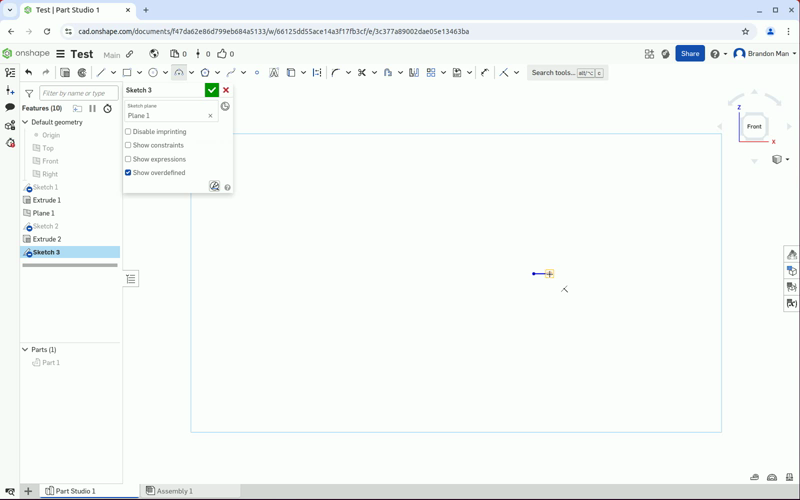
scroll(-6)
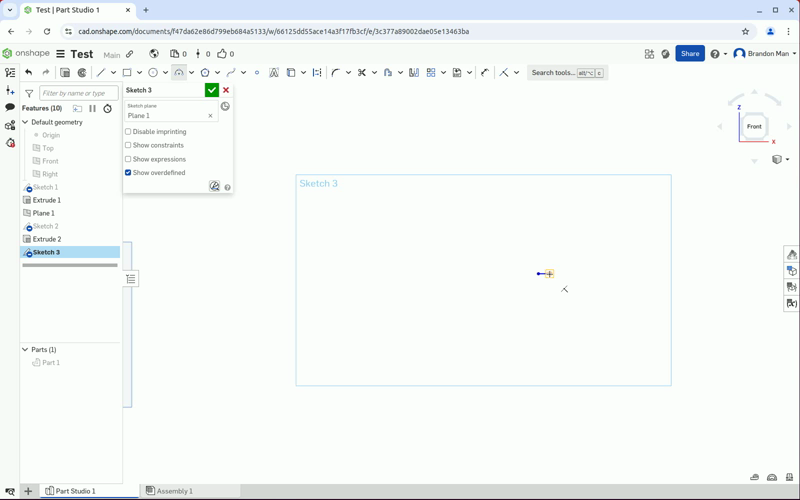
scroll(-6)
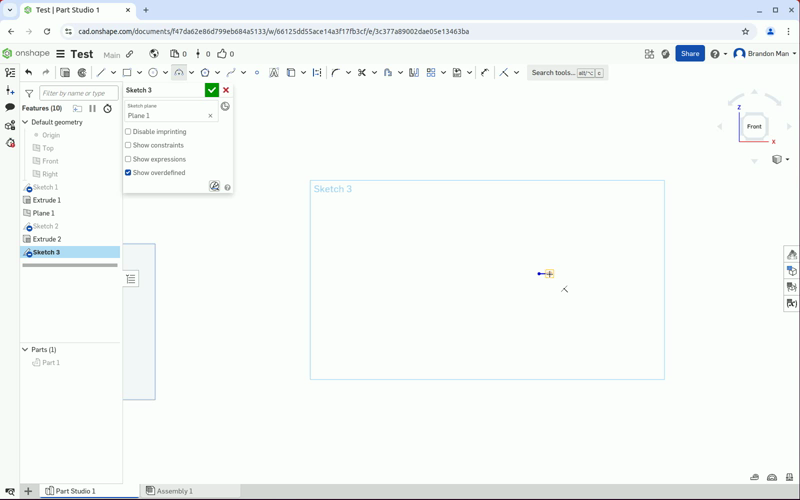
scroll(-6)
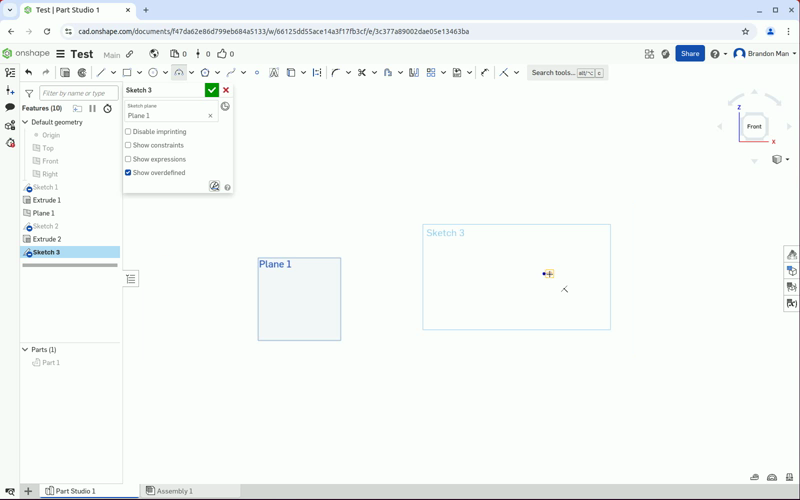
scroll(-6)
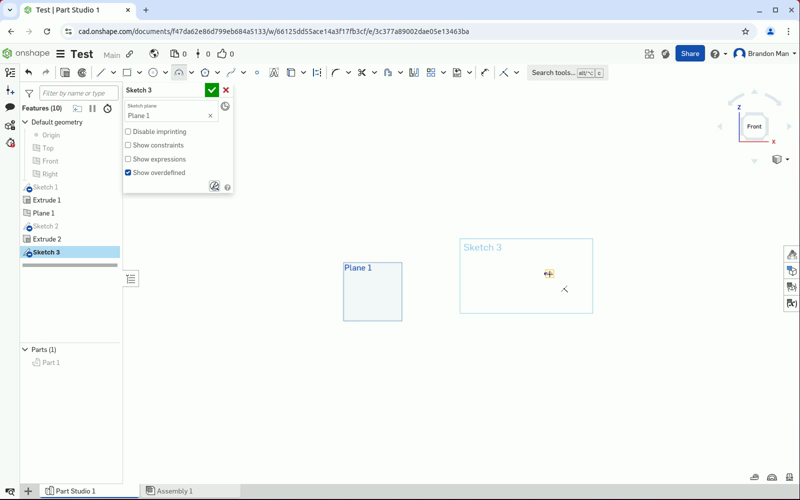
scroll(-6)
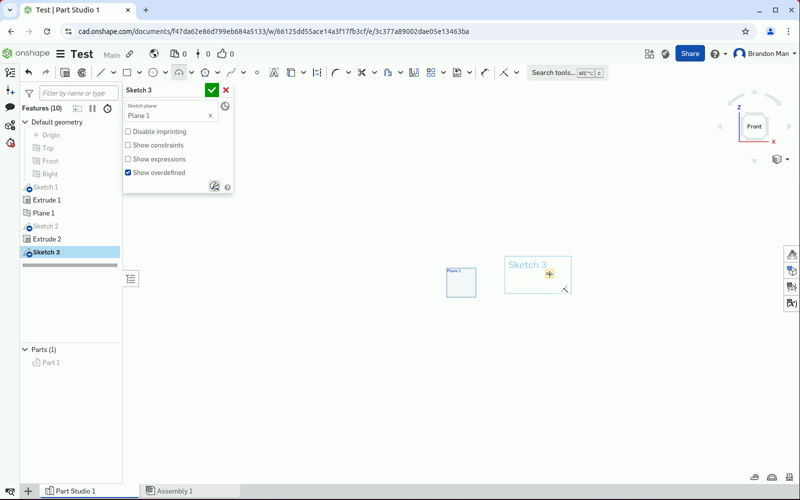
key_down(shift)
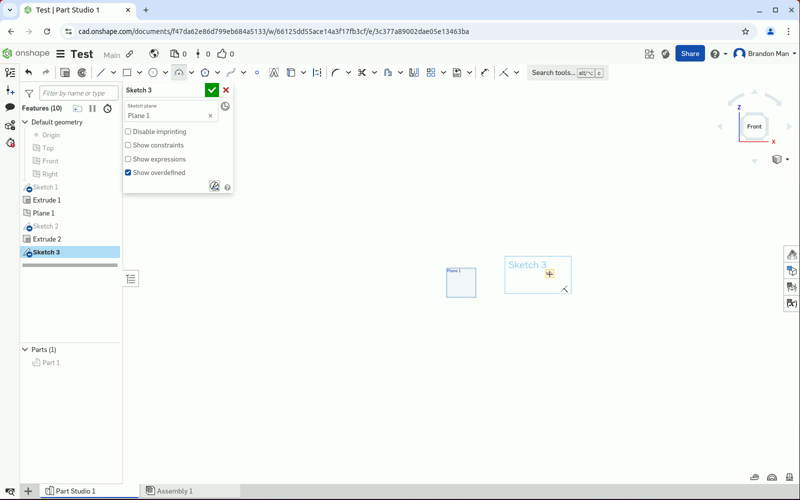
mouse_move(547, 271)
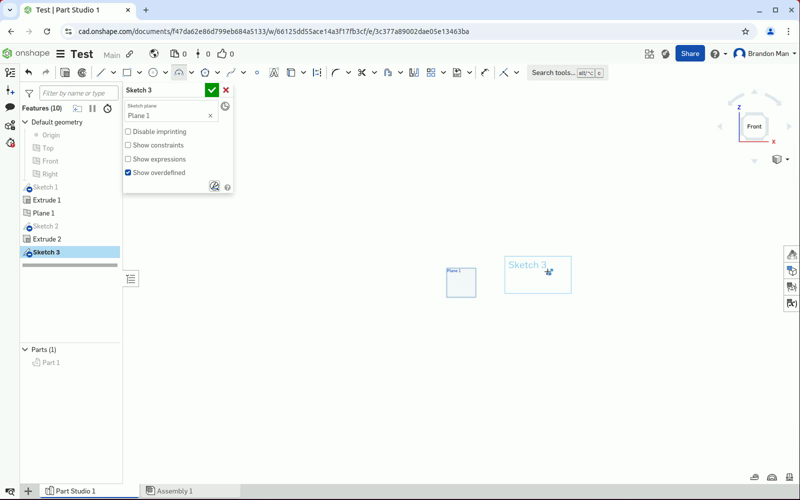
scroll(6)
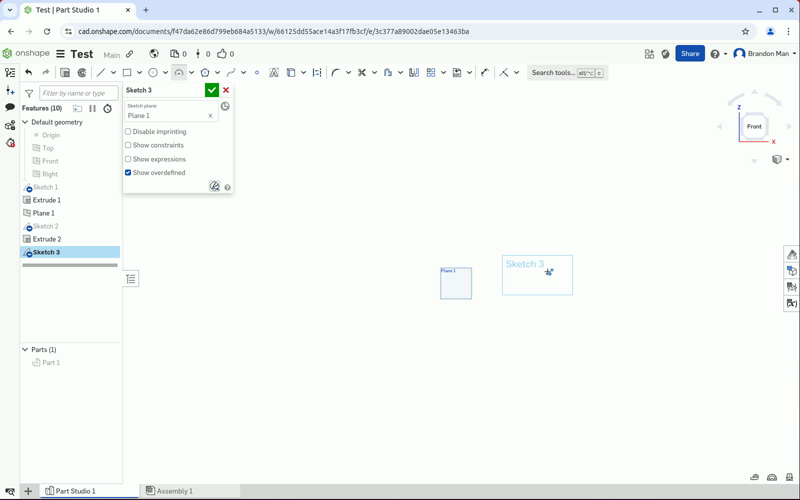
scroll(6)
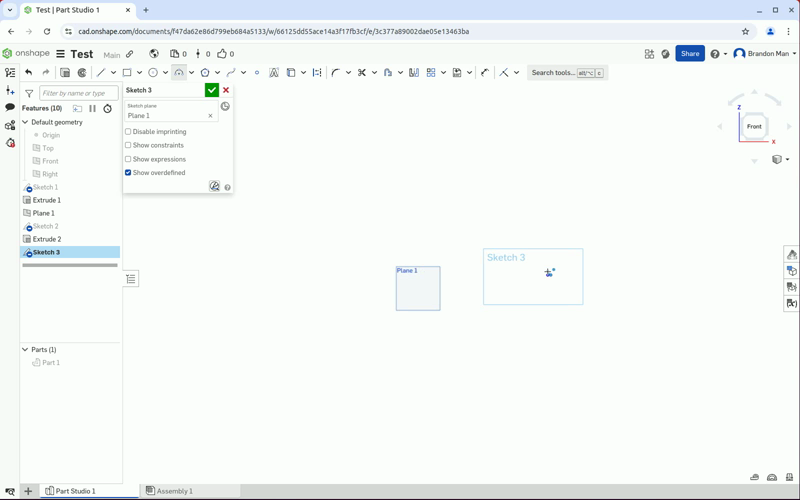
scroll(6)
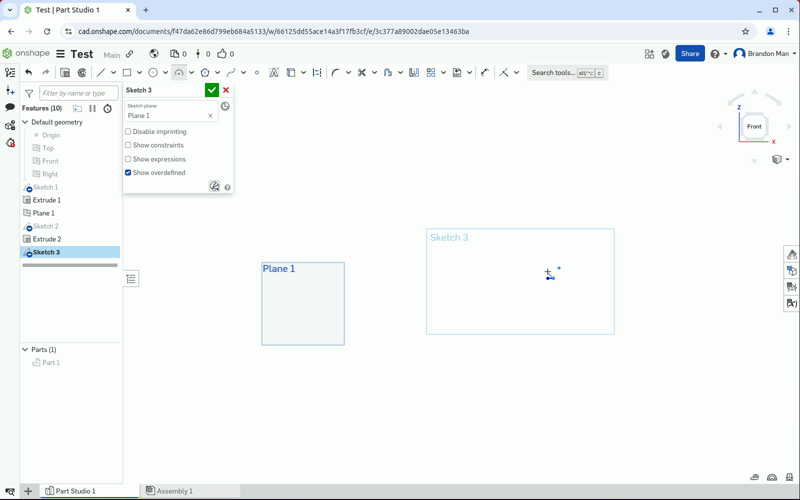
scroll(6)
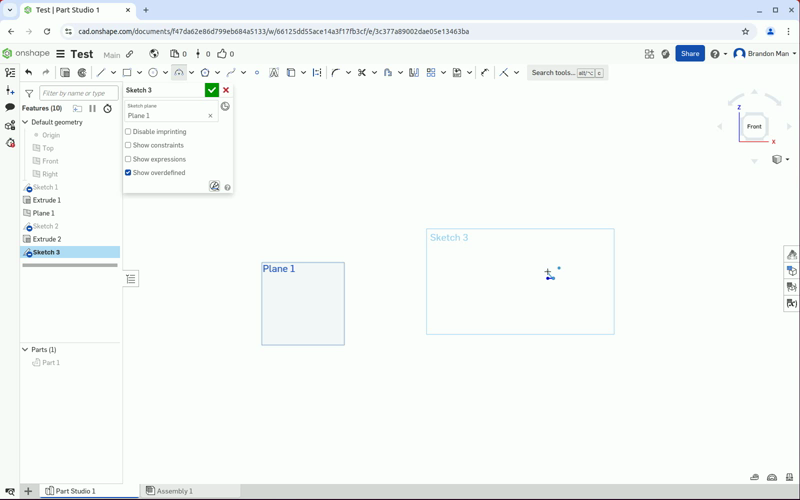
scroll(6)
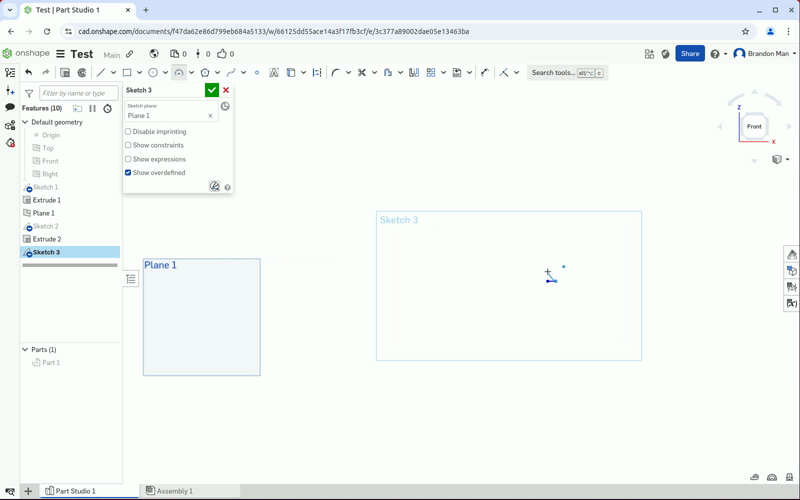
scroll(6)
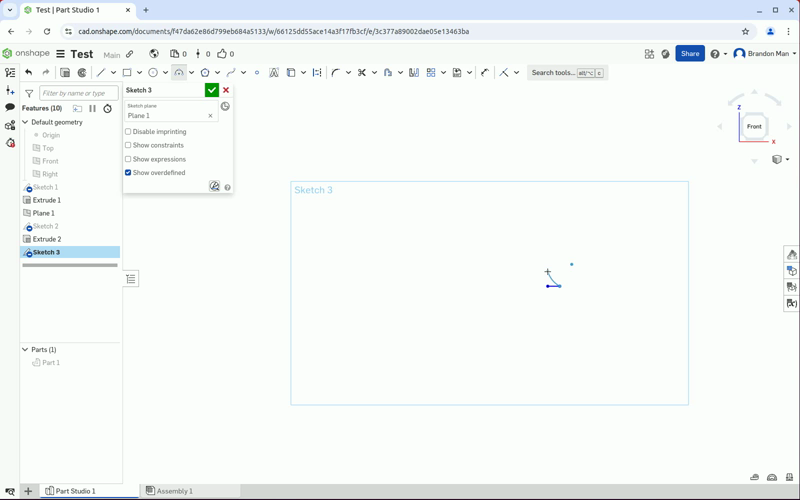
scroll(6)
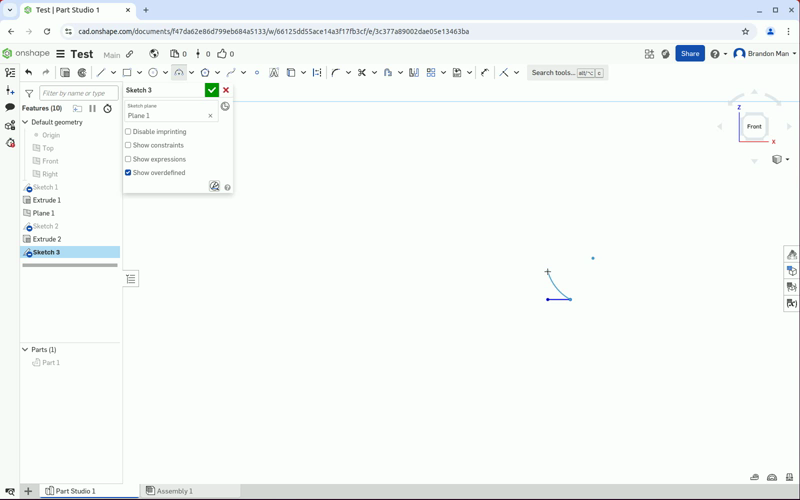
click(547, 271)
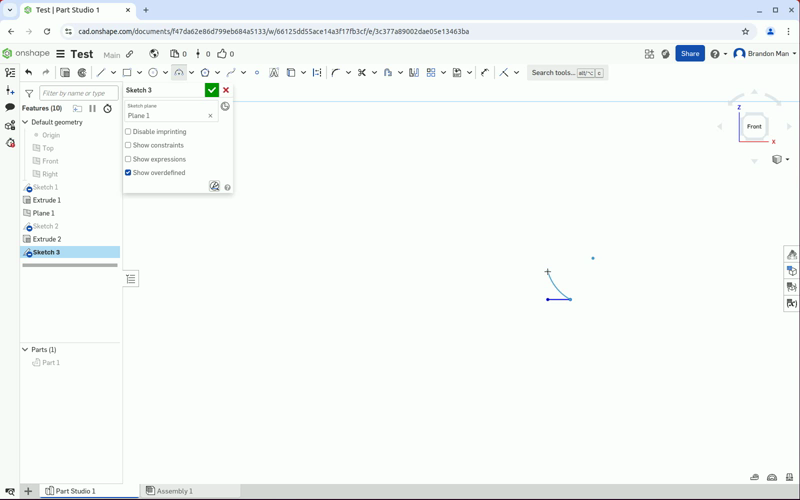
scroll(-6)
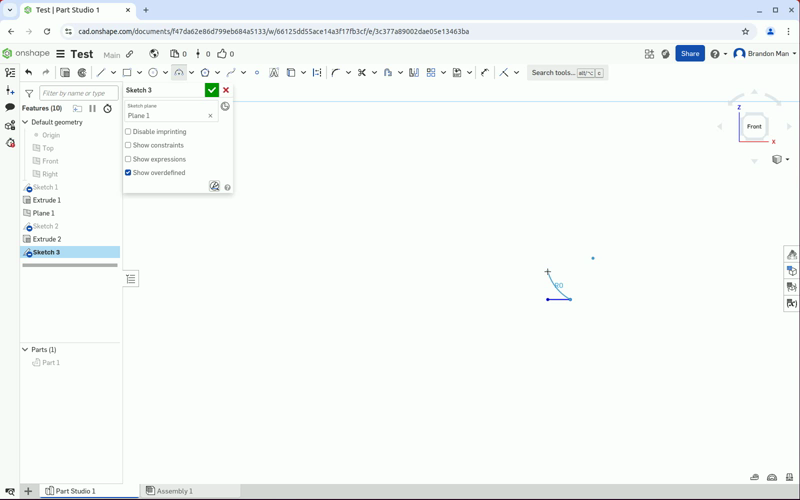
scroll(-6)
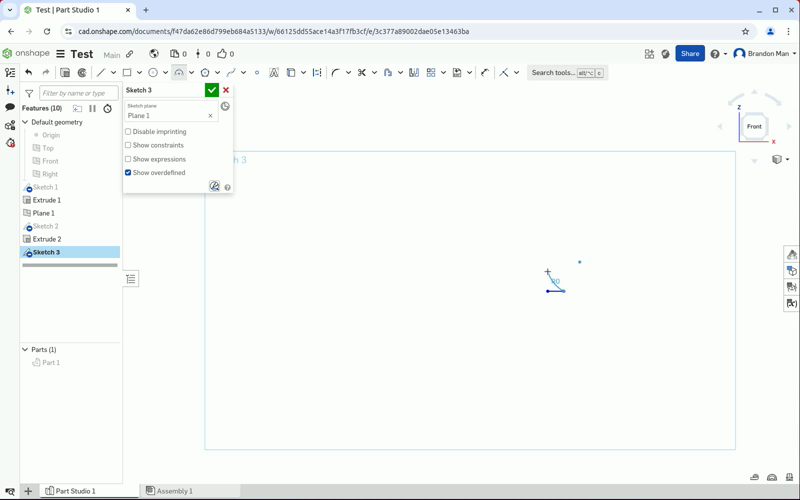
scroll(-6)
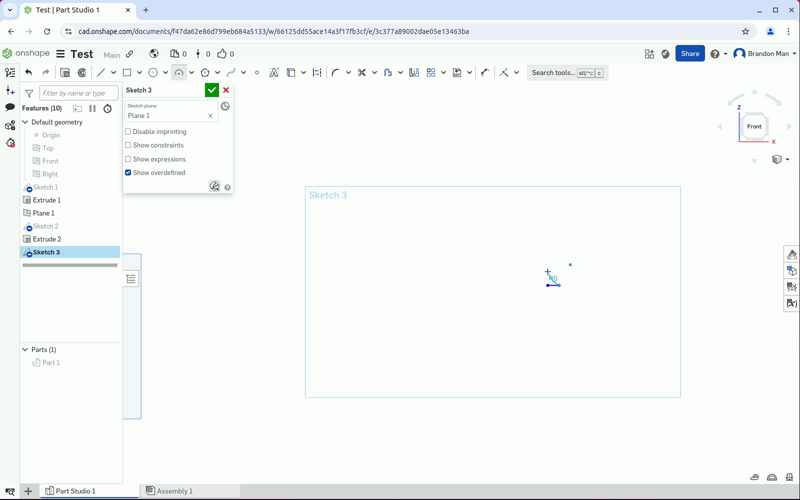
scroll(-6)
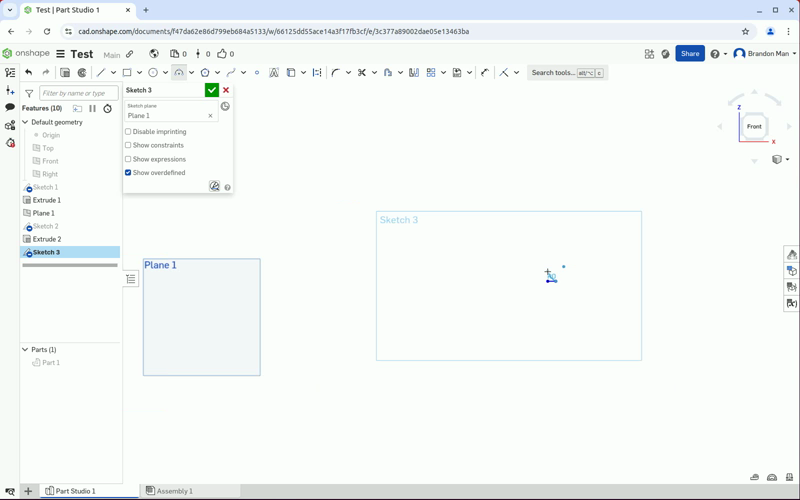
scroll(-6)
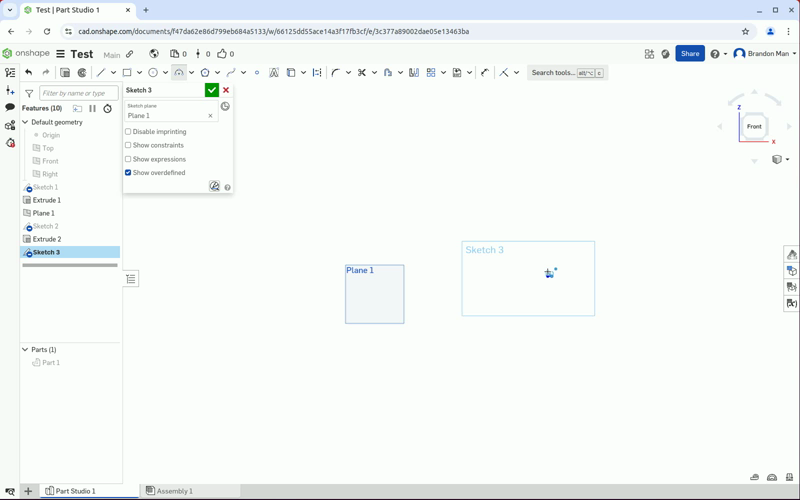
scroll(-6)
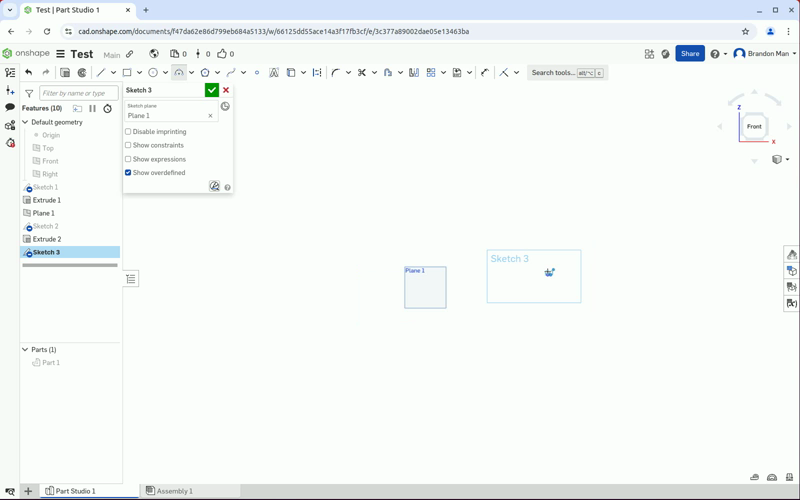
scroll(-6)
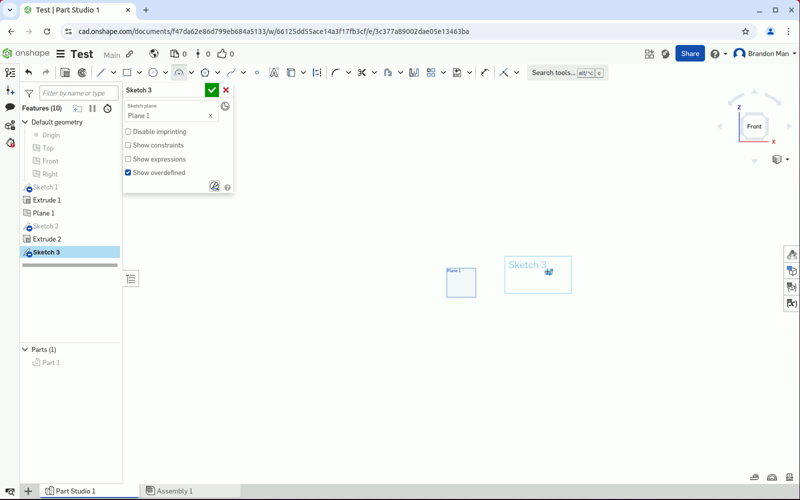
mouse_move(549, 272)
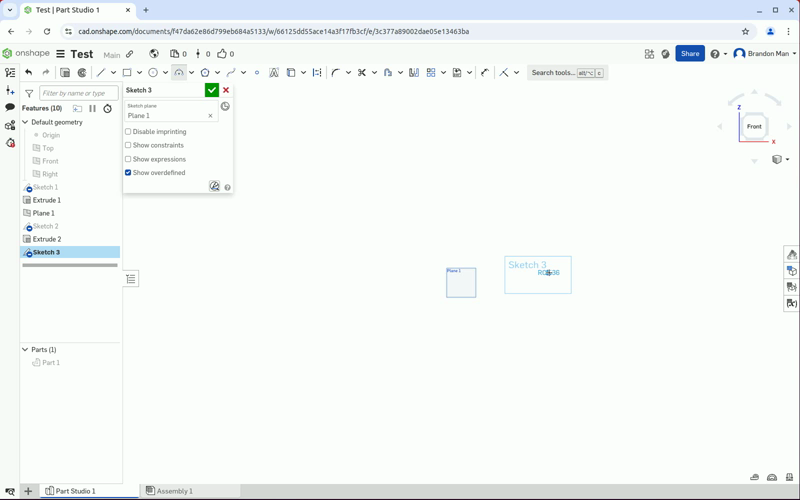
scroll(6)
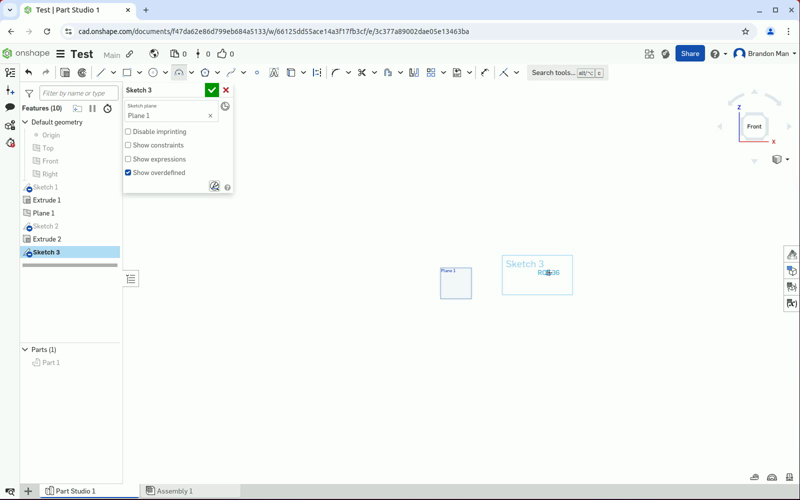
scroll(6)
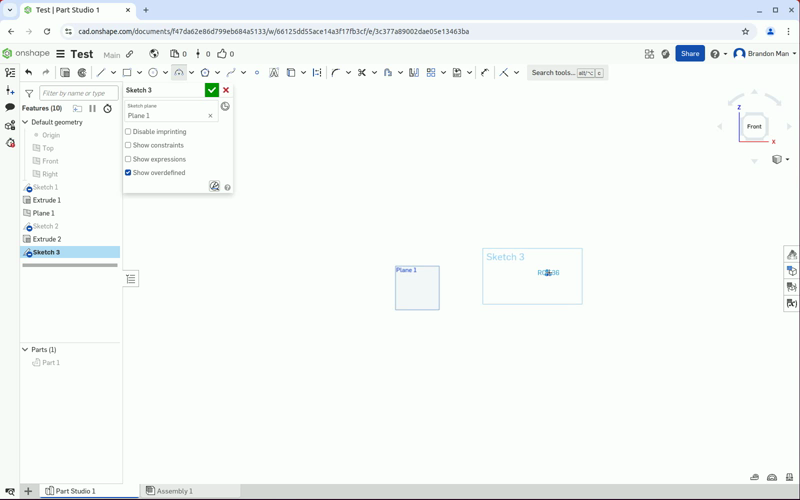
scroll(6)
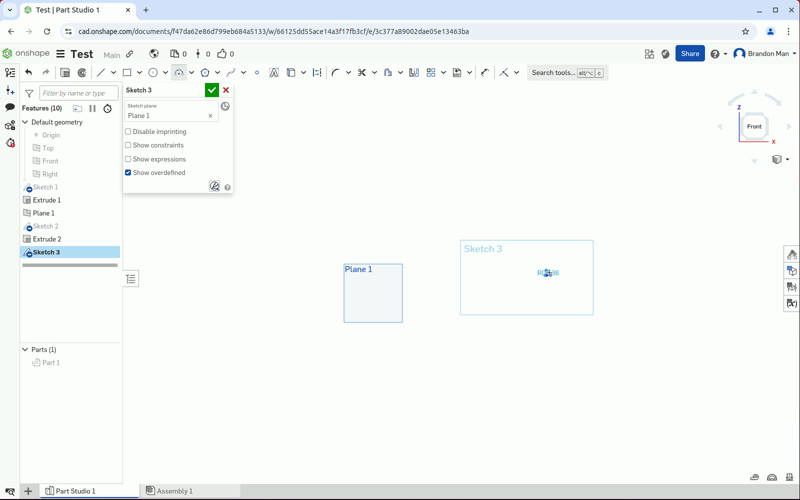
scroll(6)
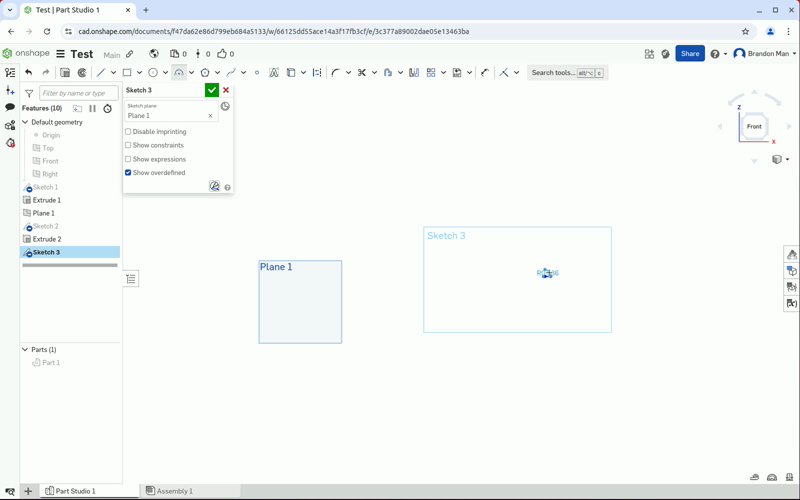
scroll(6)
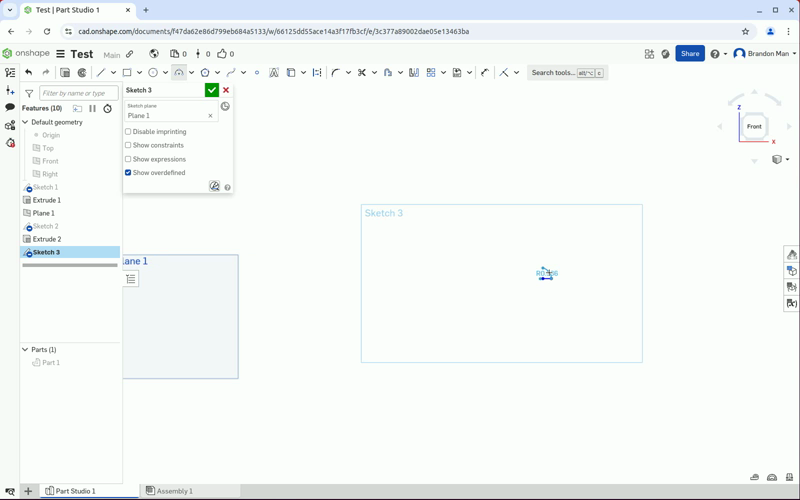
scroll(6)
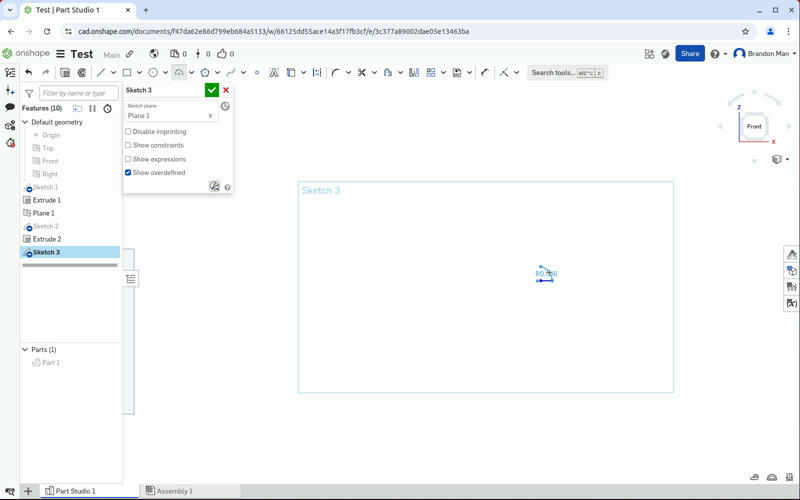
scroll(6)
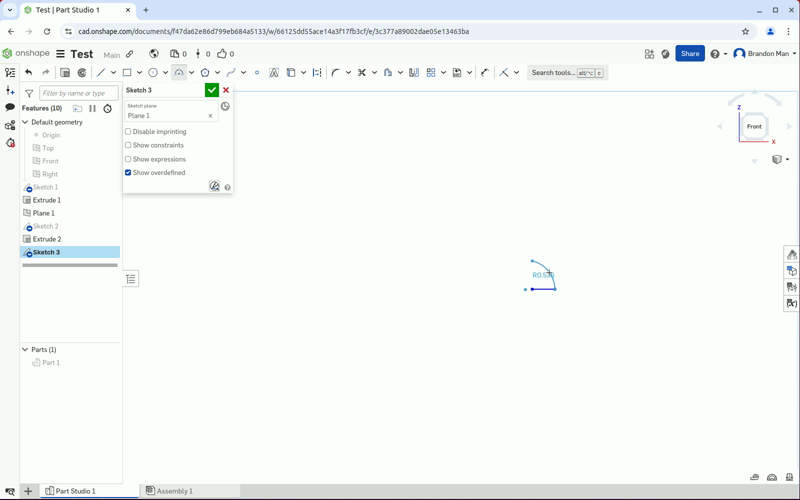
click(549, 272)
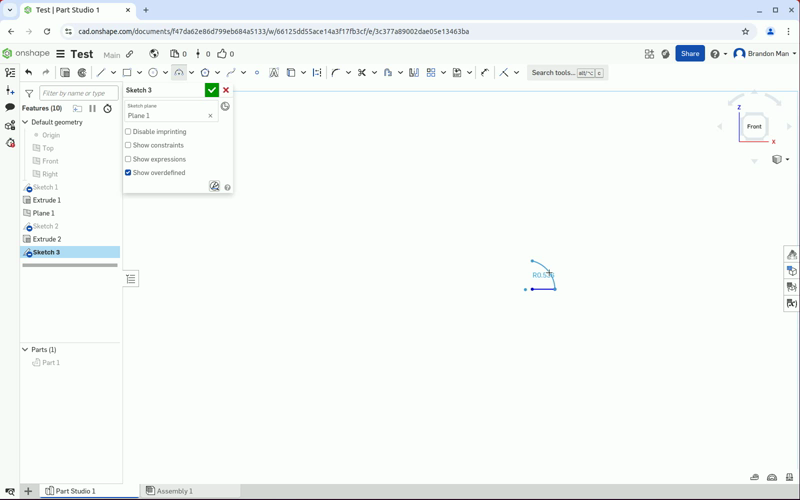
scroll(-6)
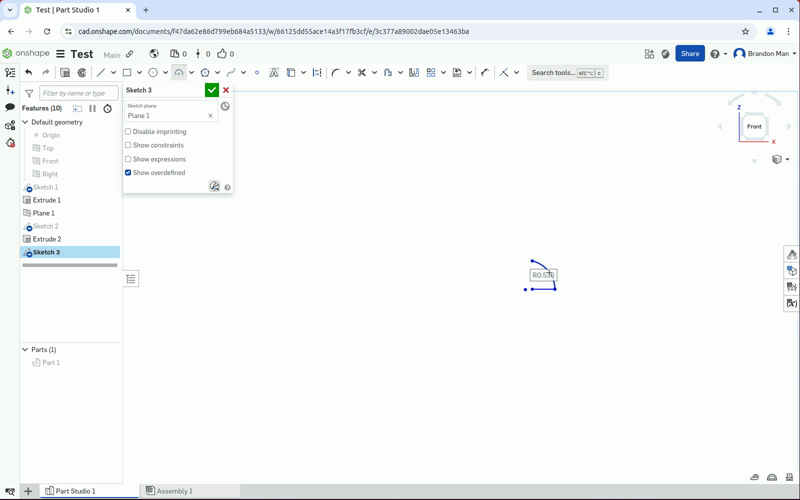
scroll(-6)
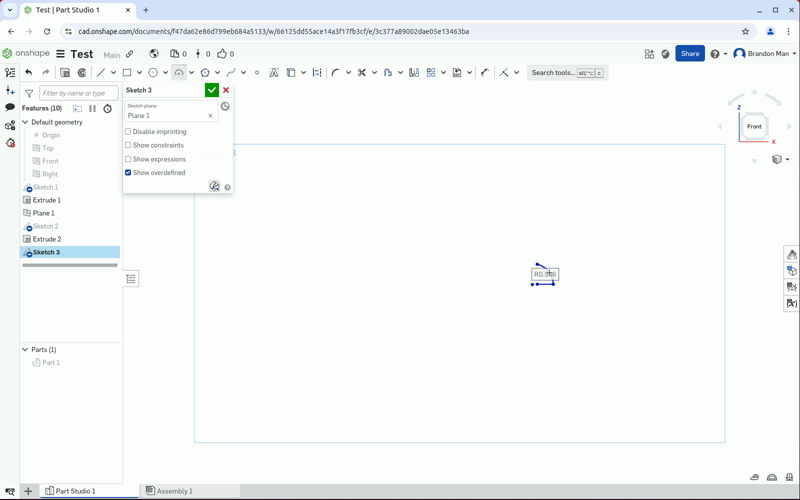
scroll(-6)
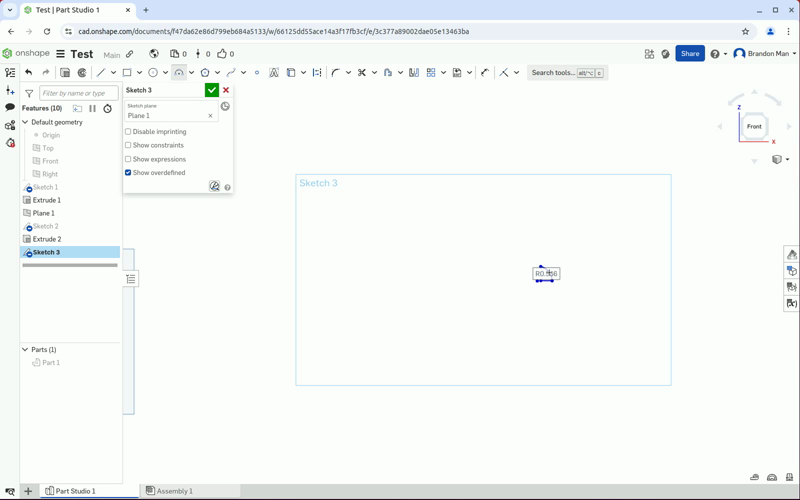
scroll(-6)
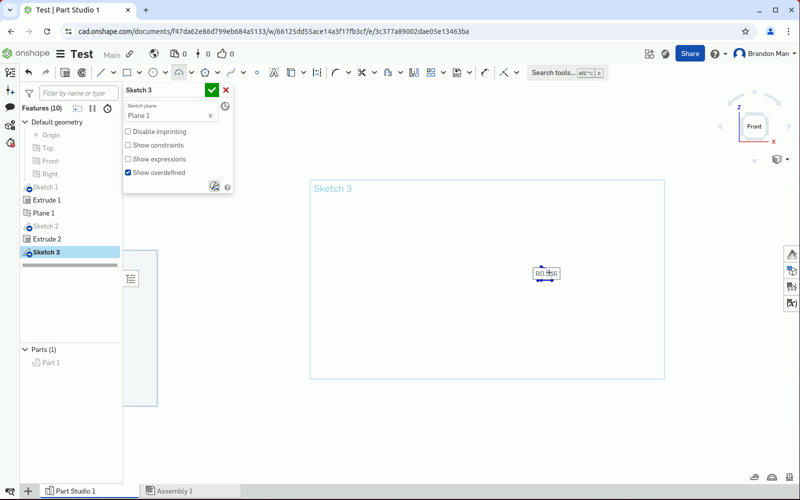
scroll(-6)
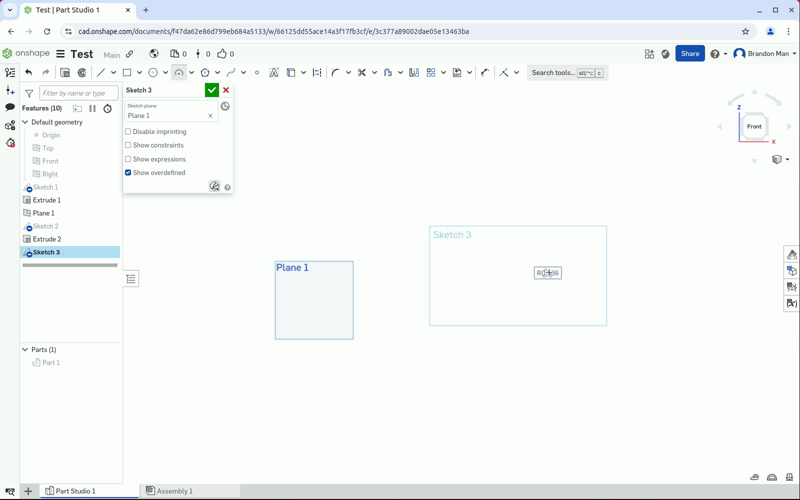
scroll(-6)
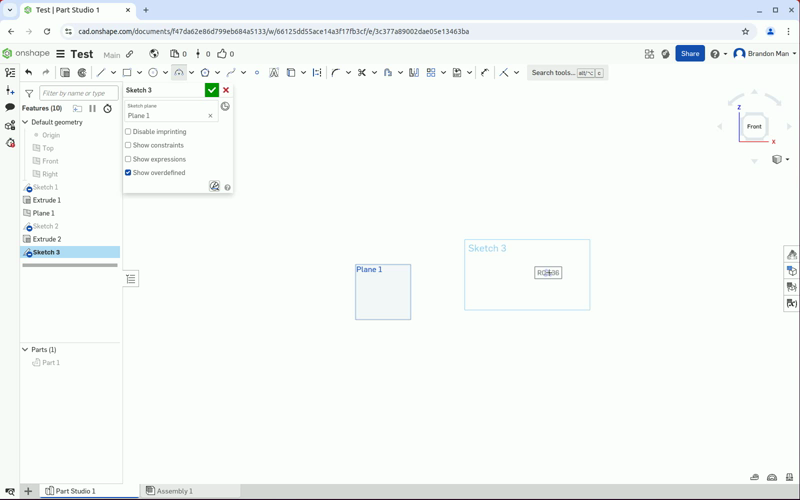
scroll(-6)
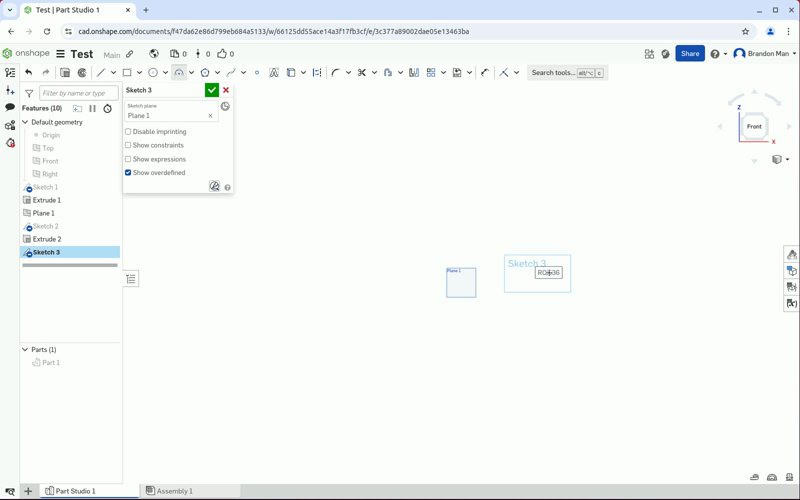
key_up(shift)
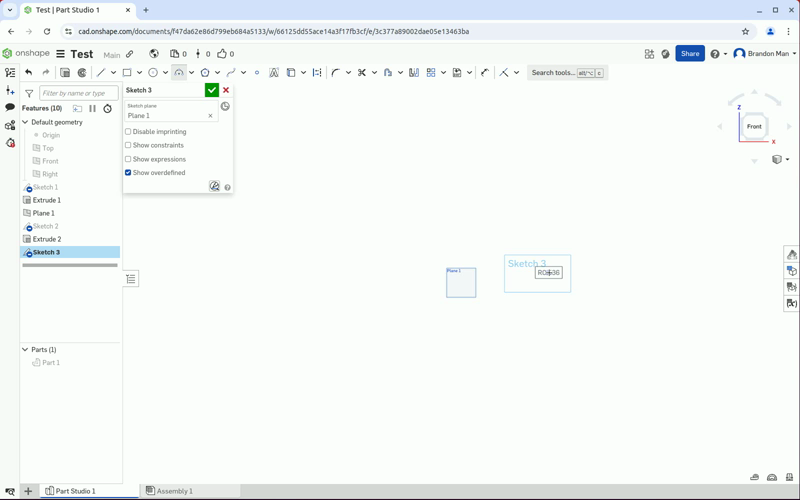
key(esc)
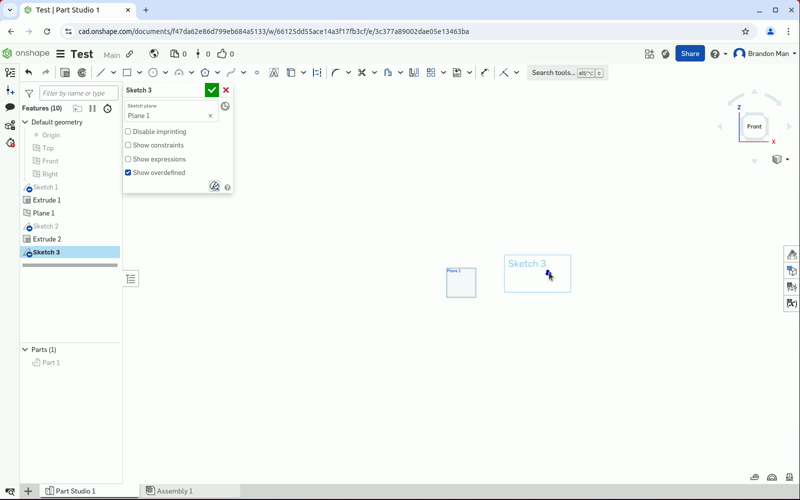
key(l)
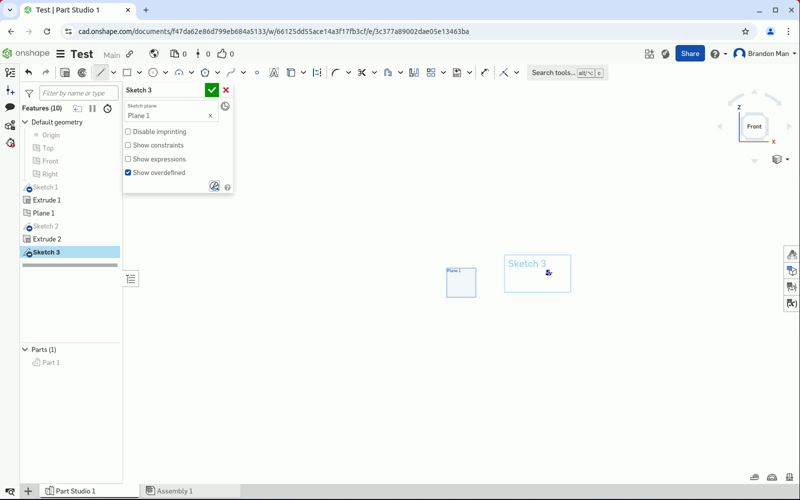
mouse_move(547, 271)
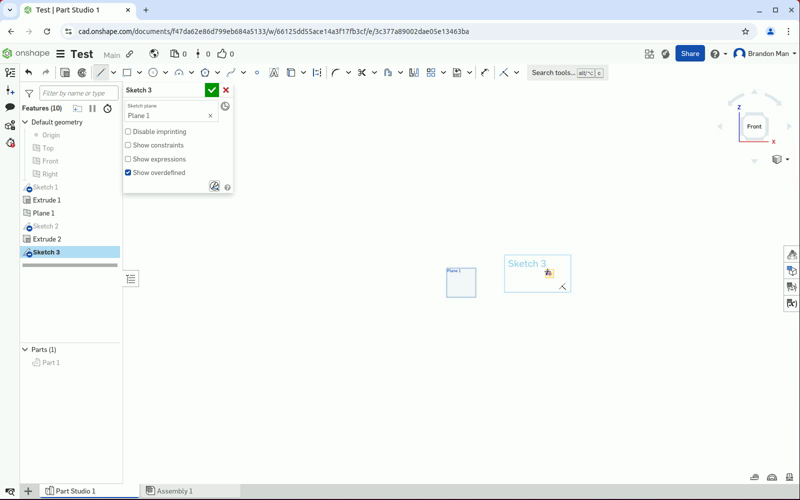
scroll(6)
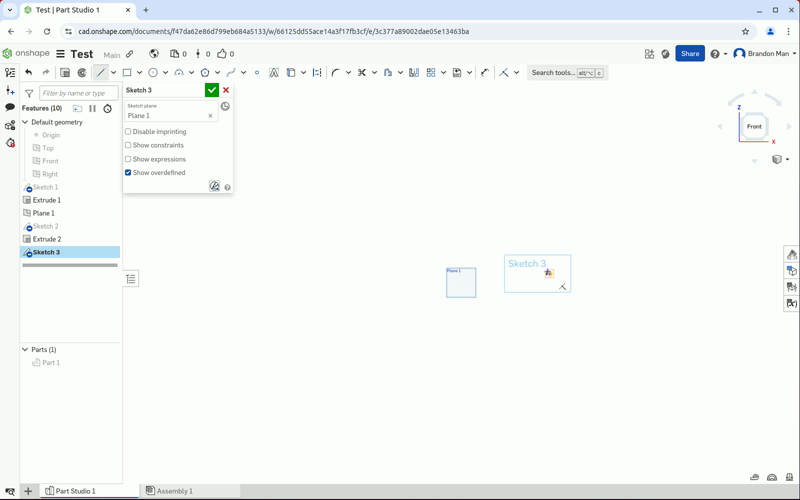
scroll(6)
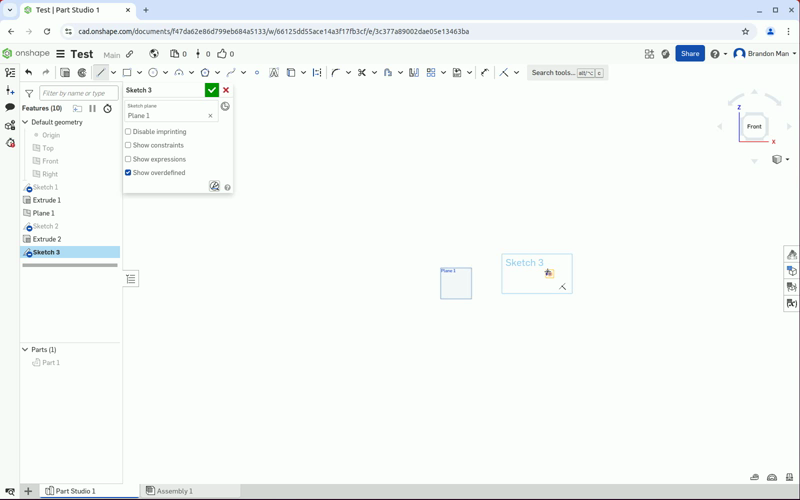
scroll(6)
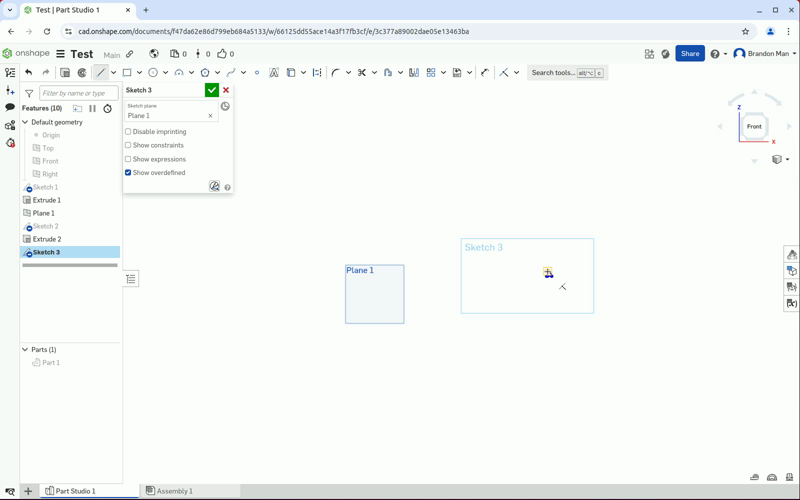
scroll(6)
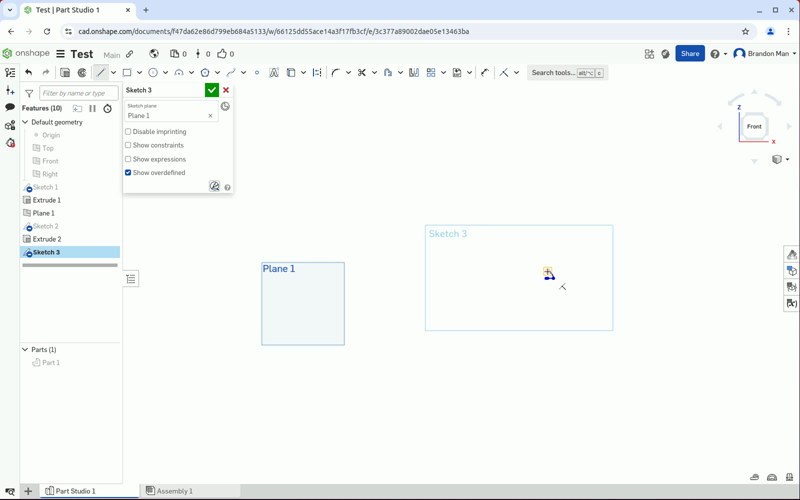
scroll(6)
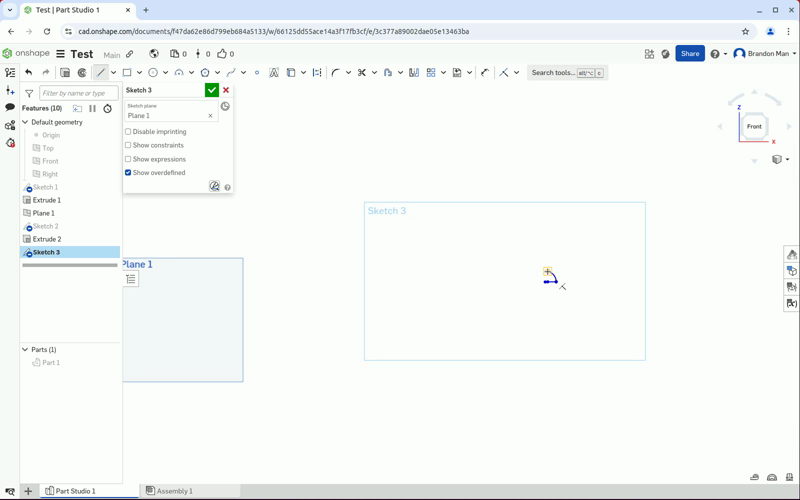
scroll(6)
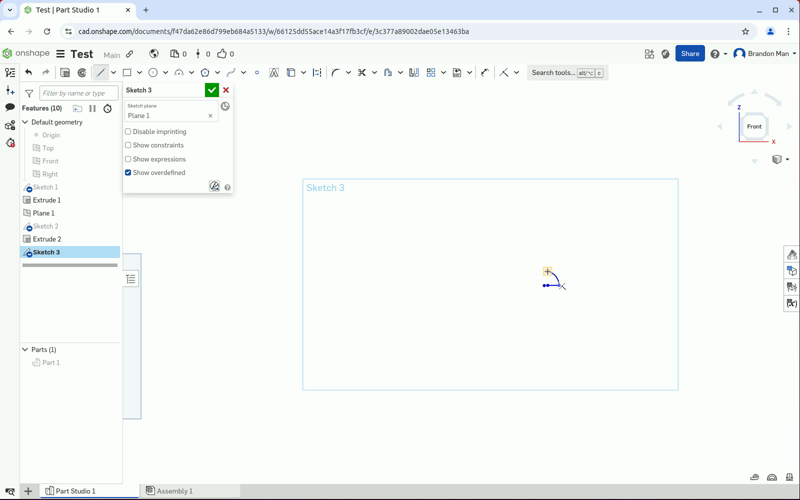
scroll(6)
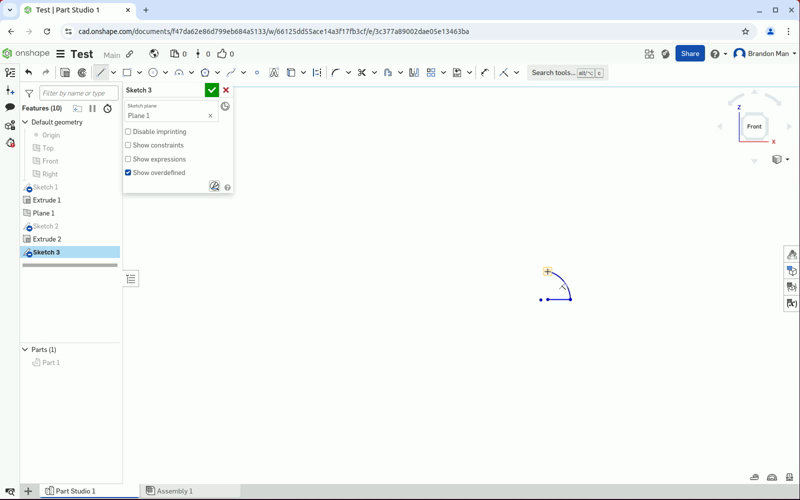
click(547, 271)
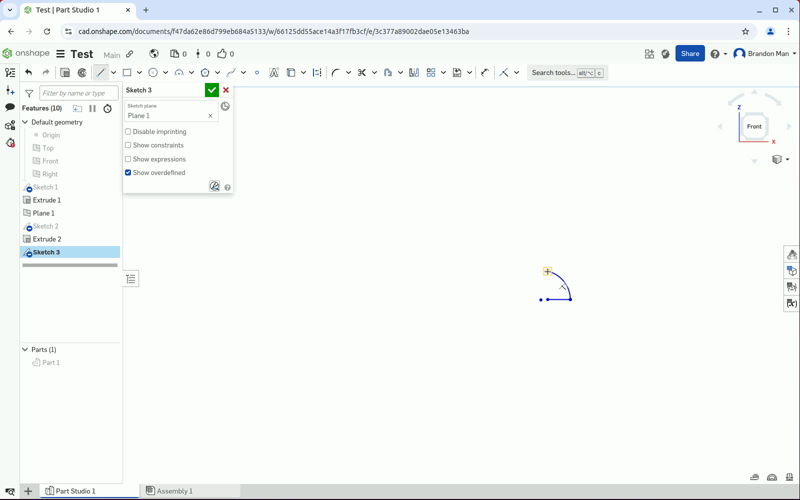
scroll(-6)
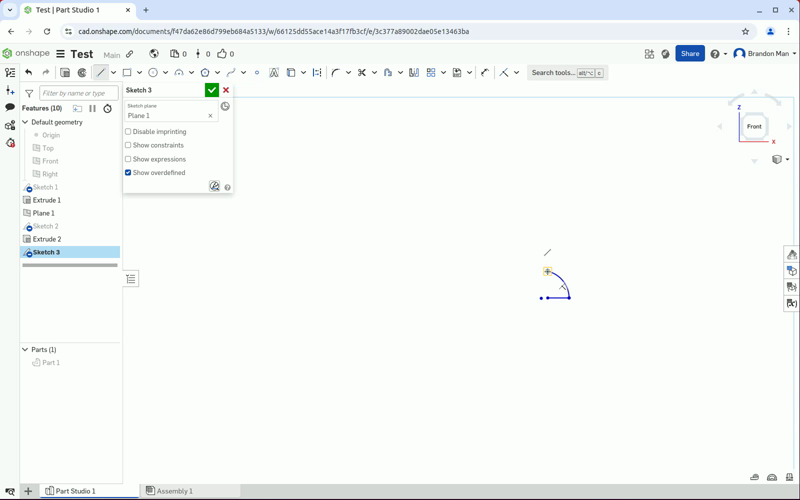
scroll(-6)
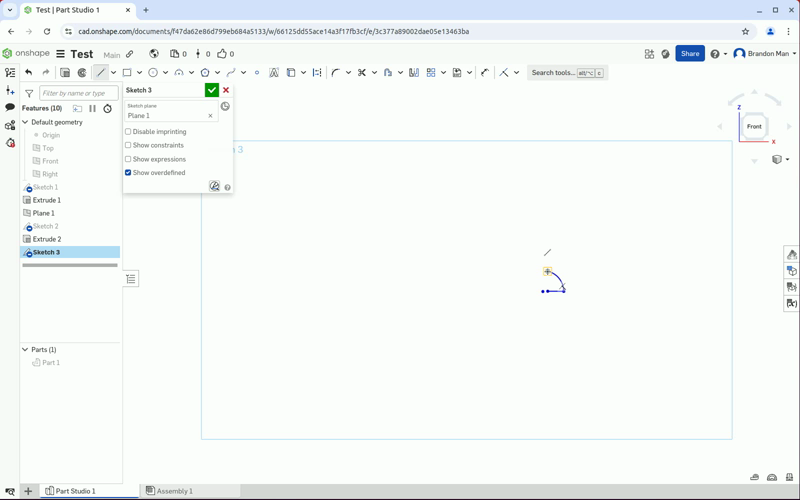
scroll(-6)
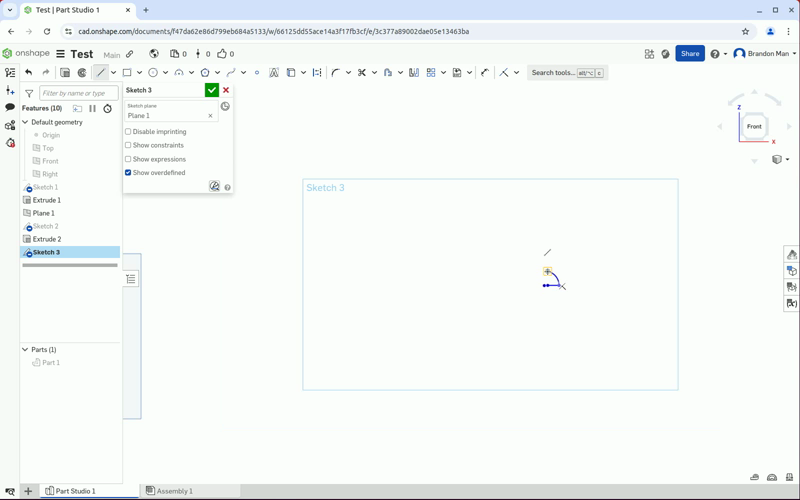
scroll(-6)
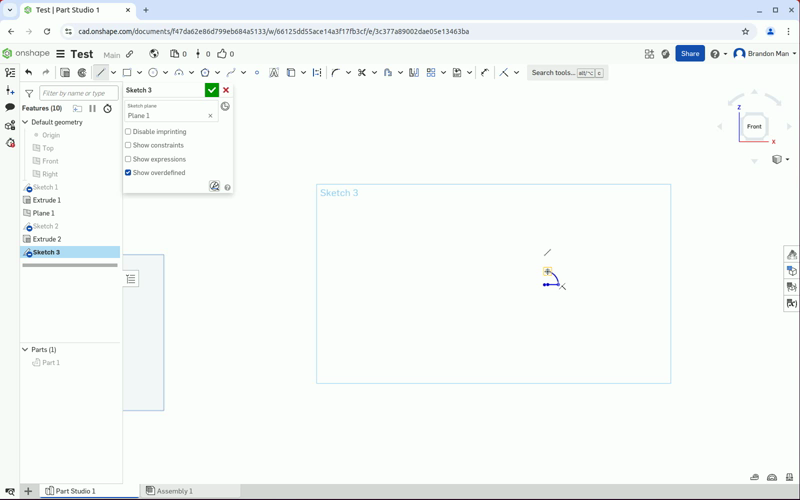
scroll(-6)
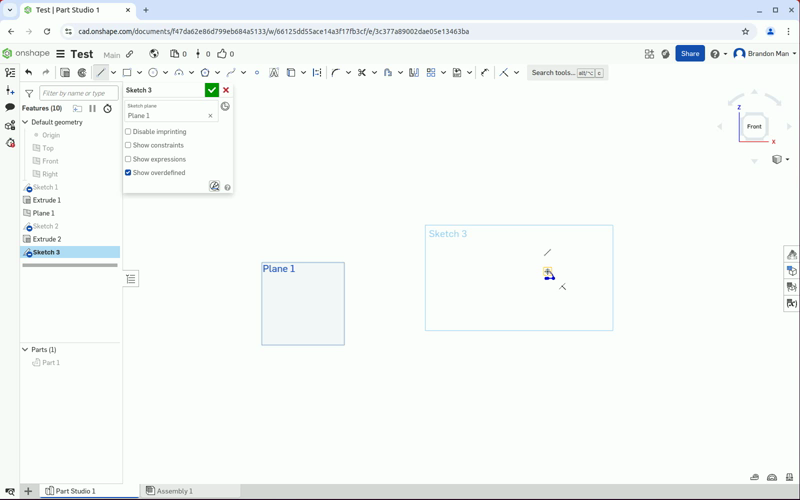
scroll(-6)
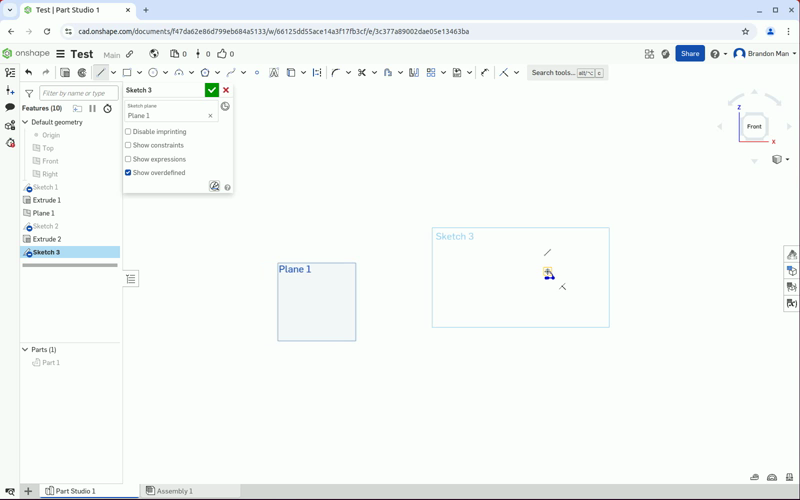
scroll(-6)
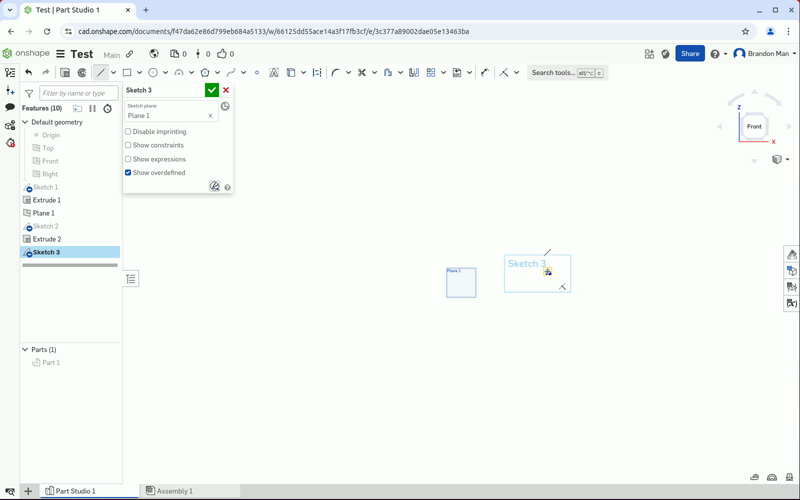
mouse_move(577, 271)
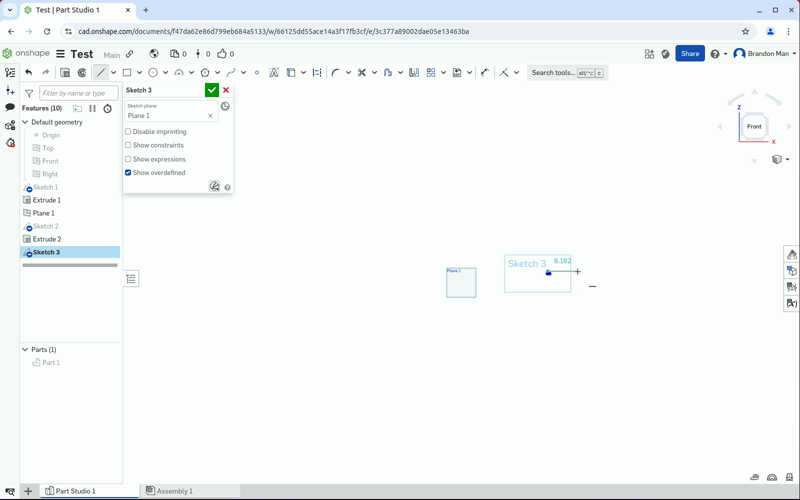
key_down(shift)
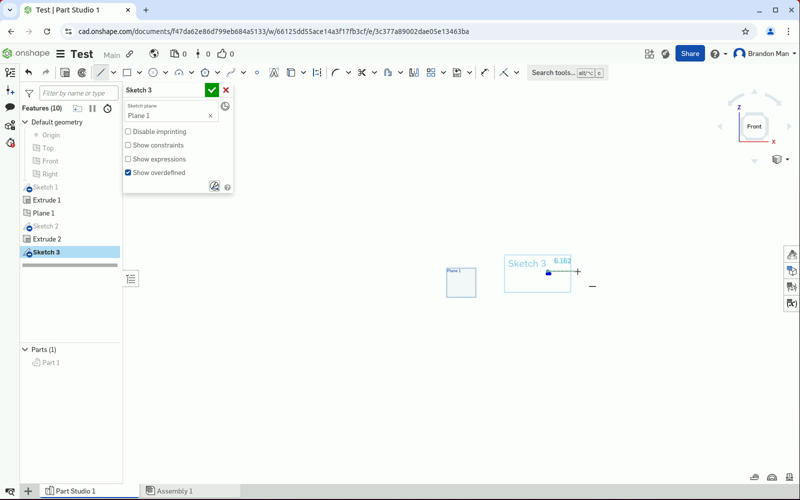
mouse_move(547, 273)
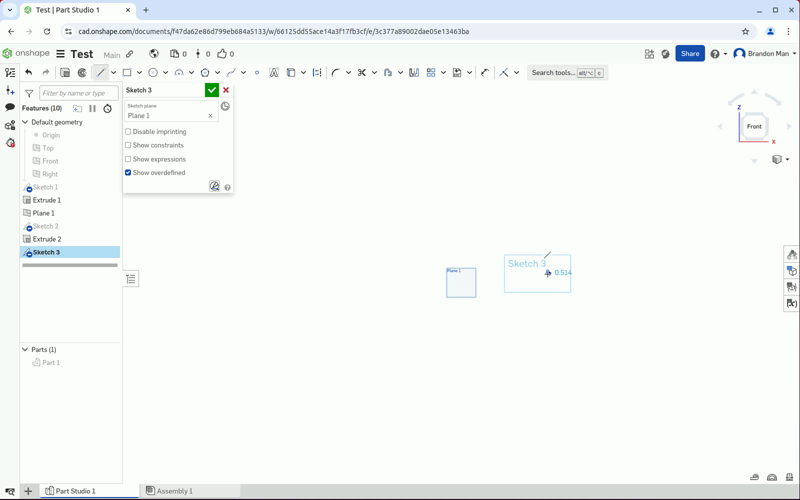
scroll(6)
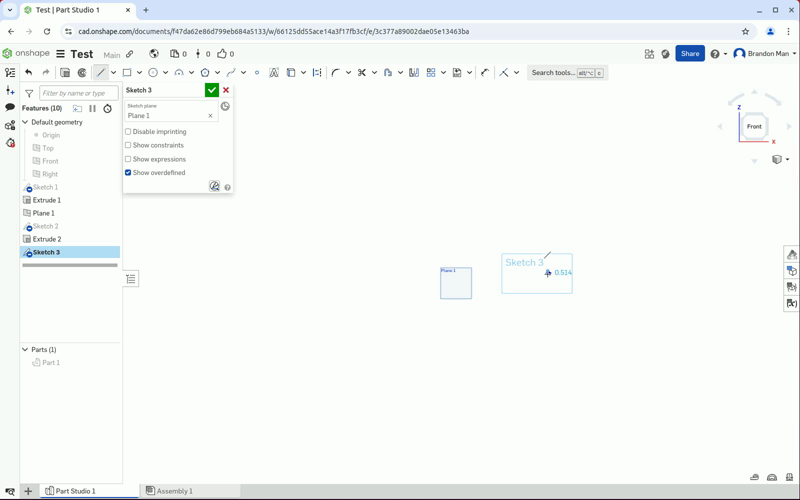
scroll(6)
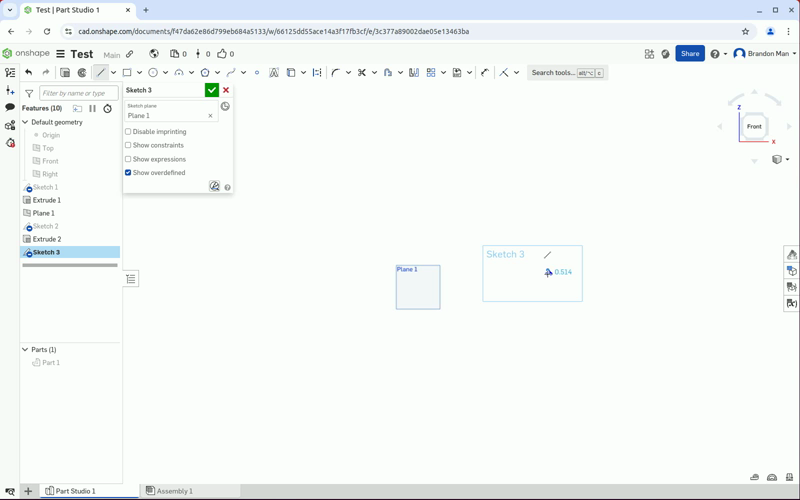
scroll(6)
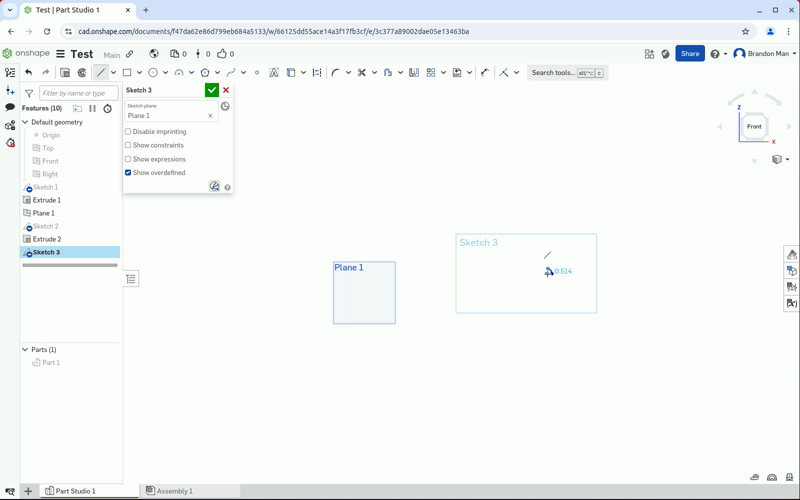
scroll(6)
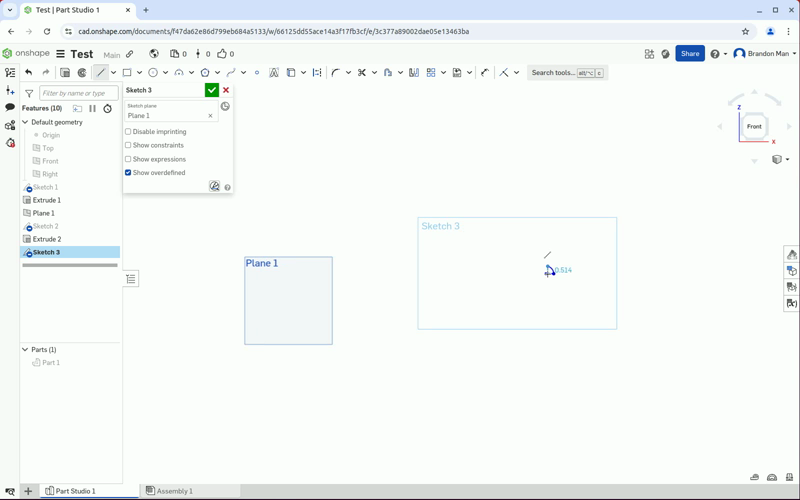
scroll(6)
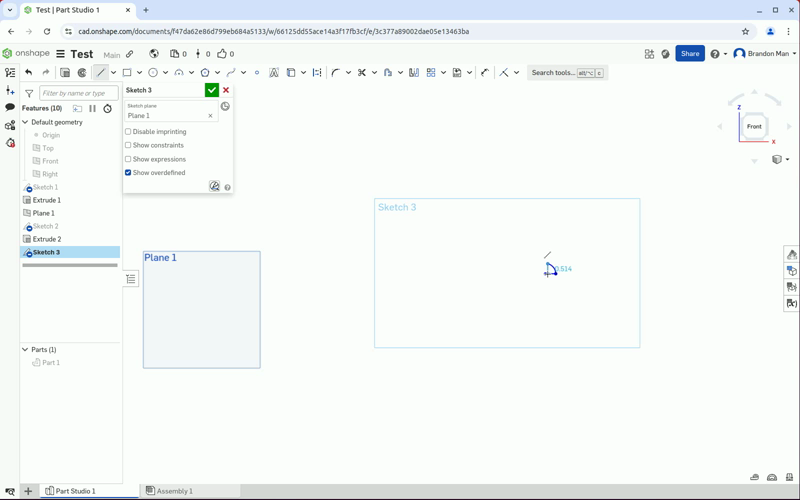
scroll(6)
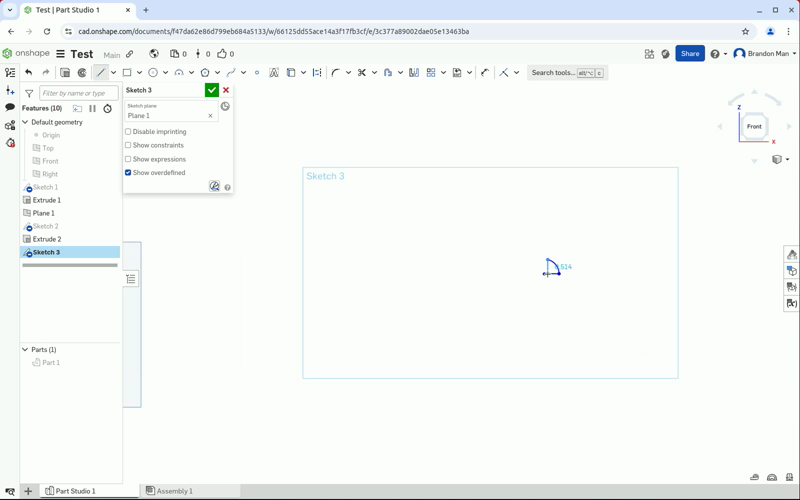
scroll(6)
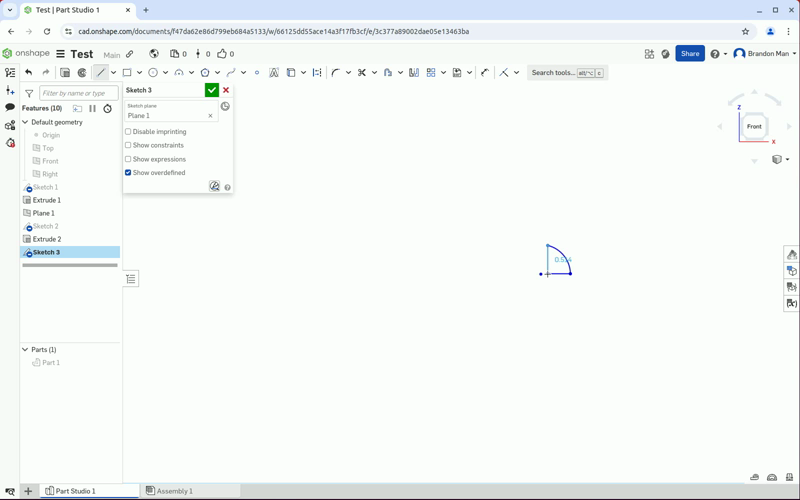
key_up(shift)
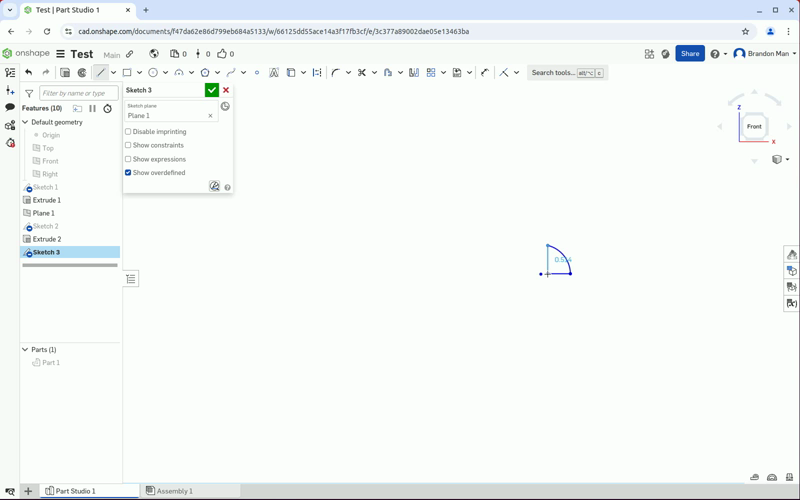
click(547, 273)
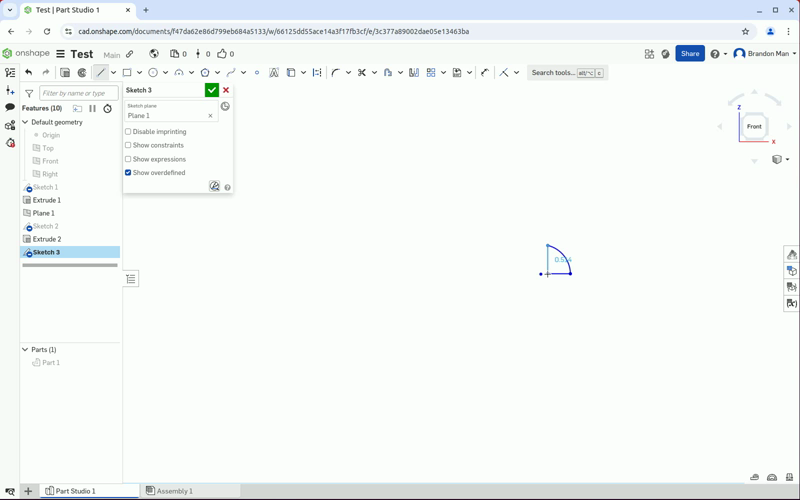
scroll(-6)
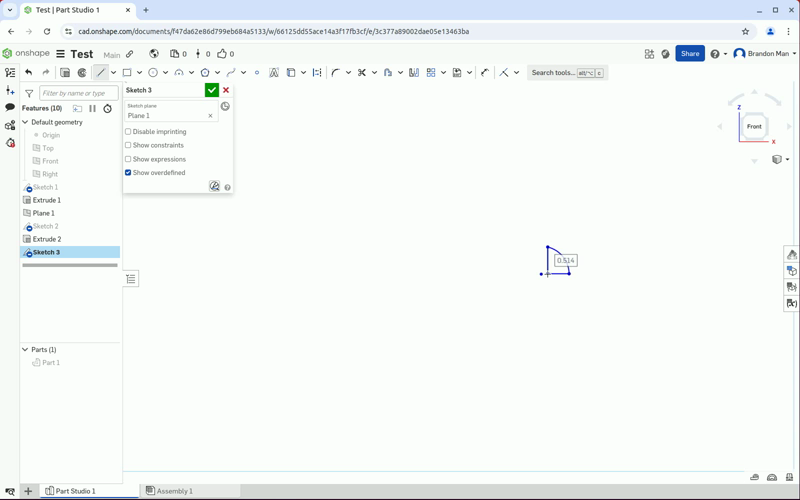
scroll(-6)
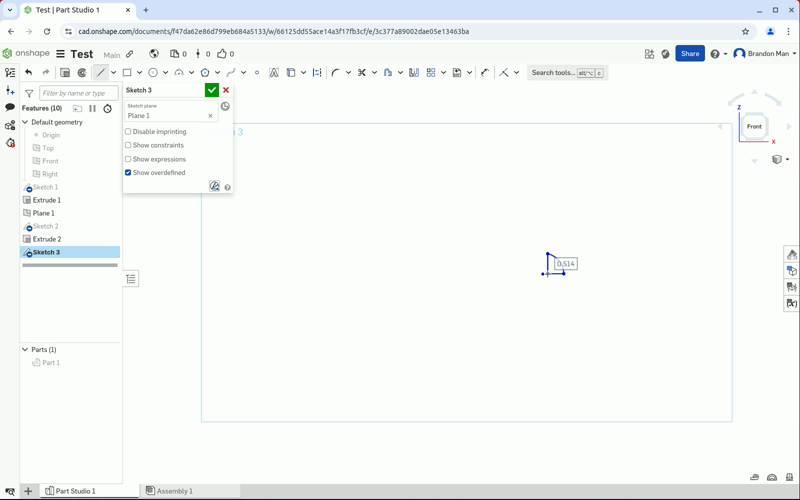
scroll(-6)
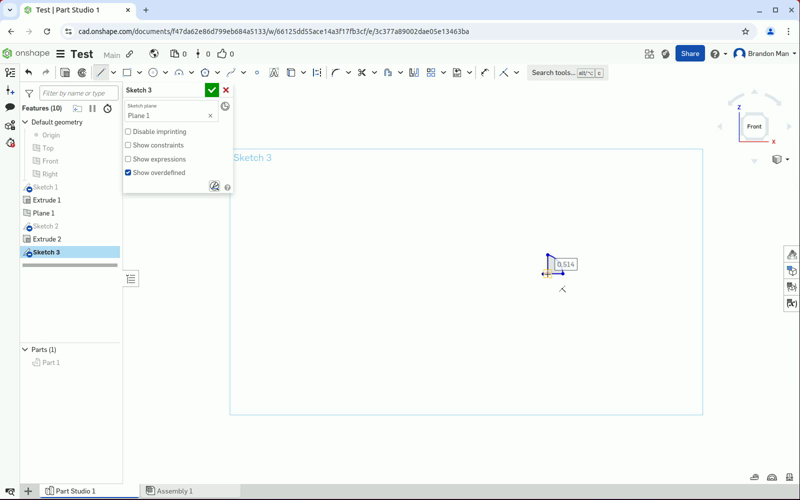
scroll(-6)
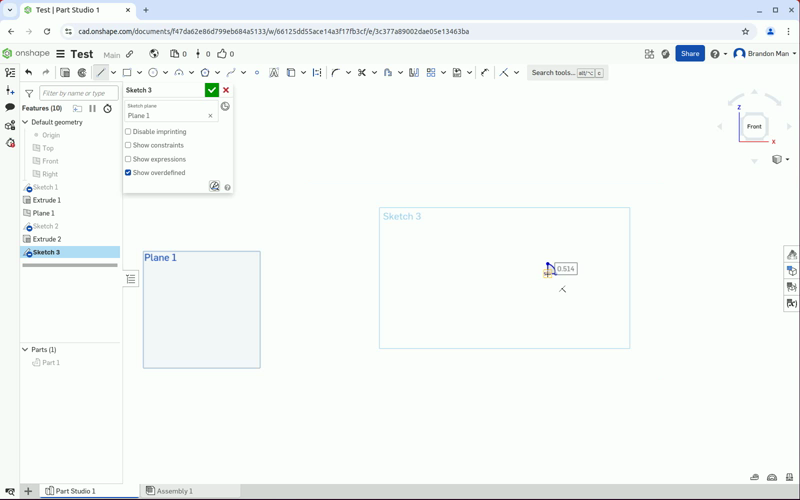
scroll(-6)
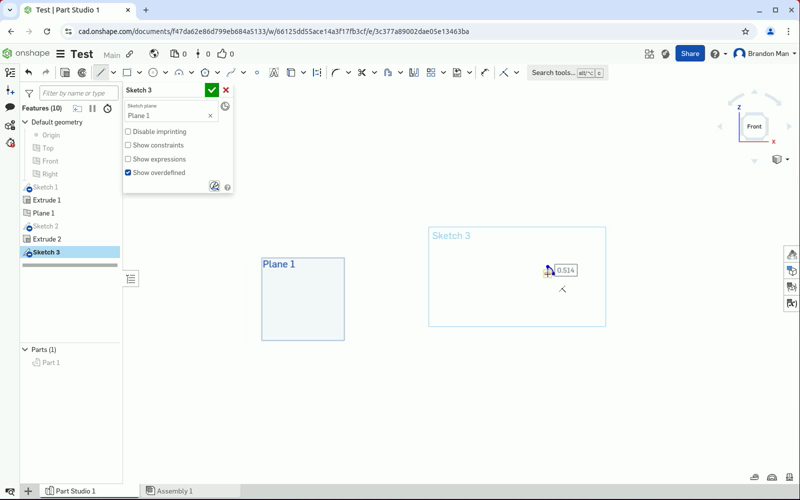
scroll(-6)
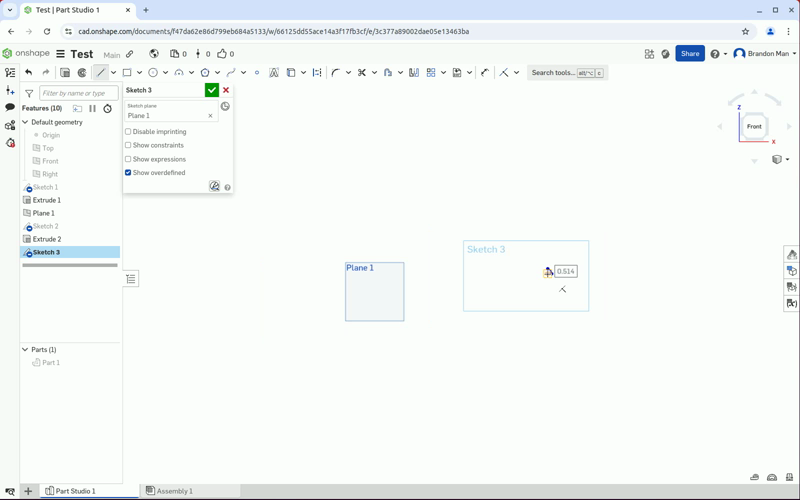
scroll(-6)
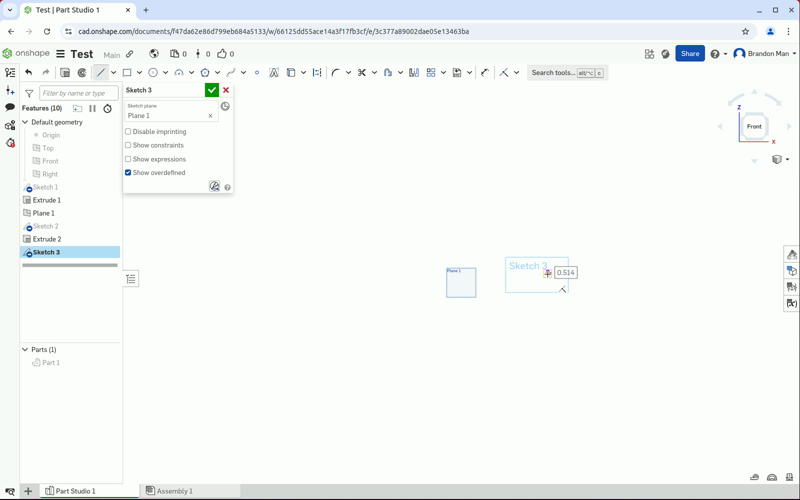
key(esc)
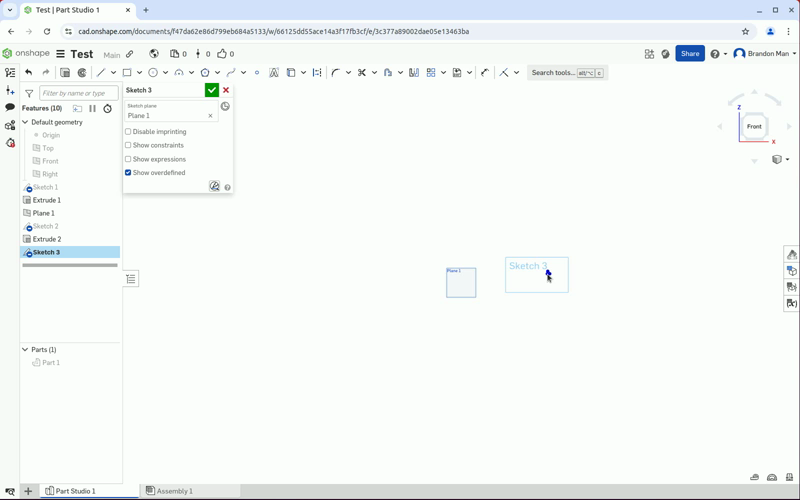
mouse_move(549, 272)
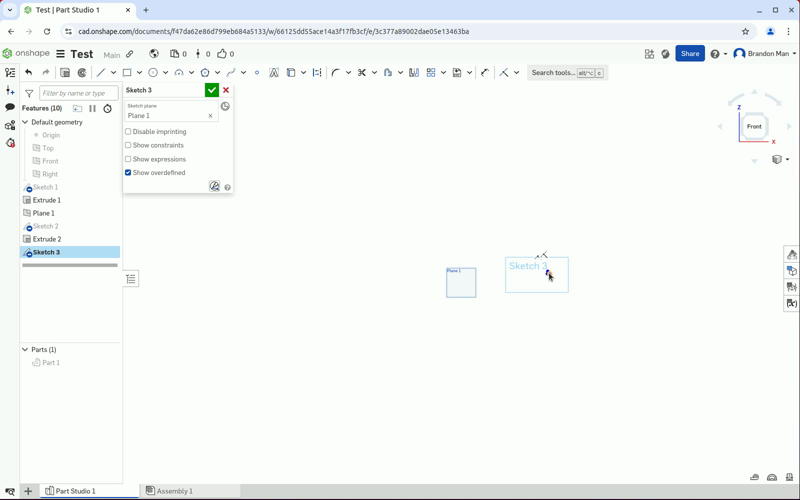
scroll(6)
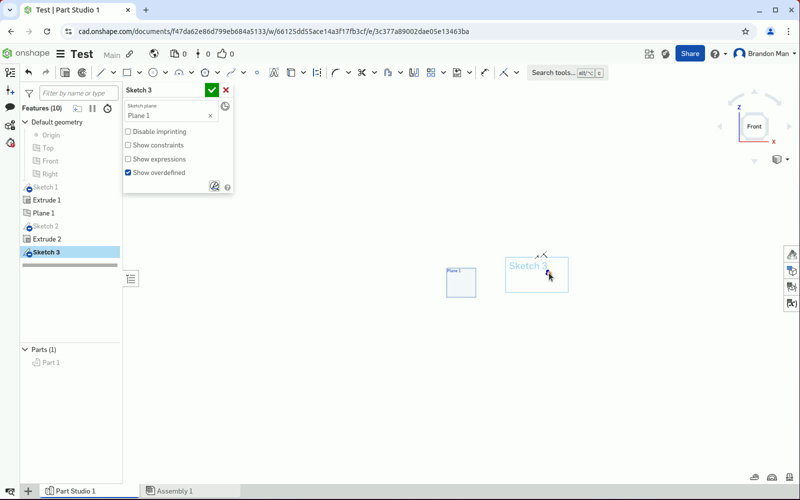
scroll(6)
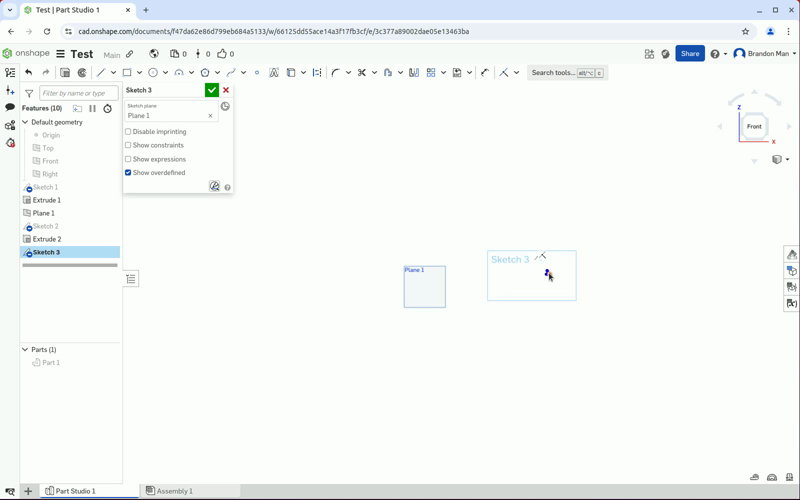
scroll(6)
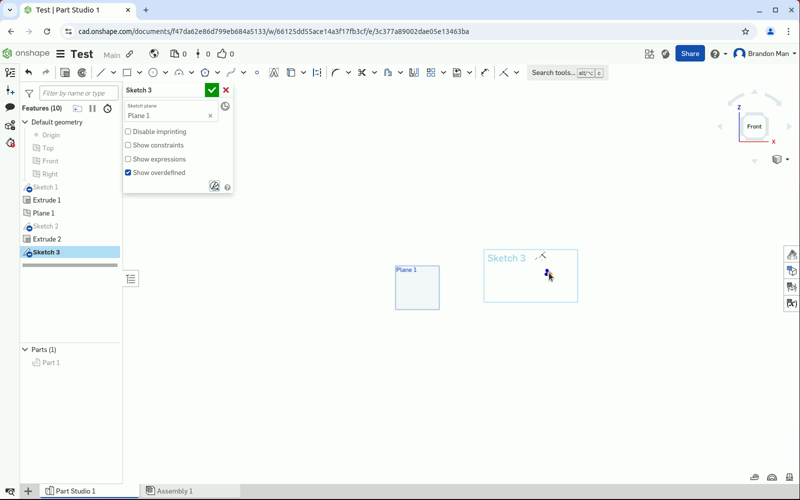
scroll(6)
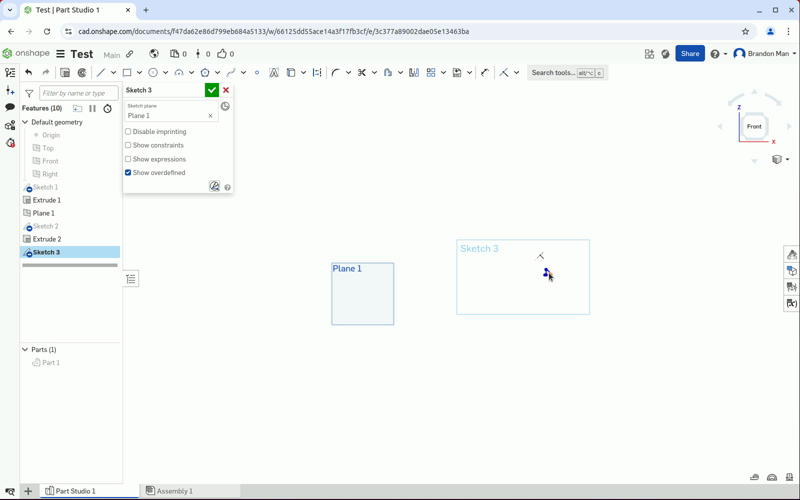
scroll(6)
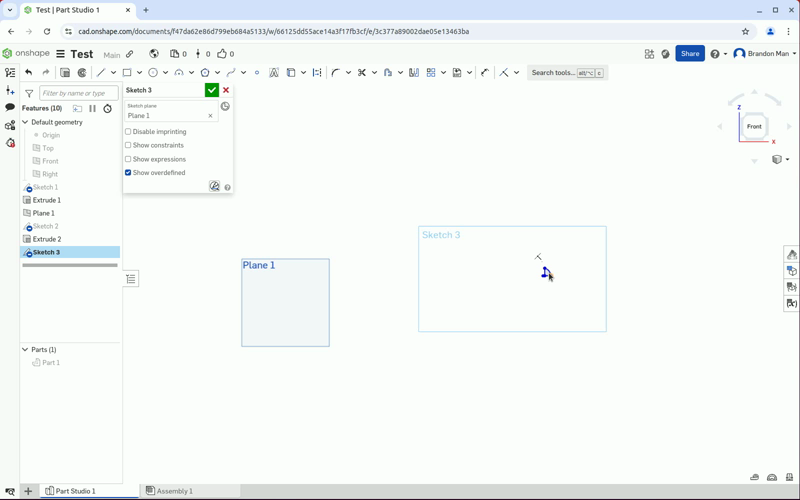
scroll(6)
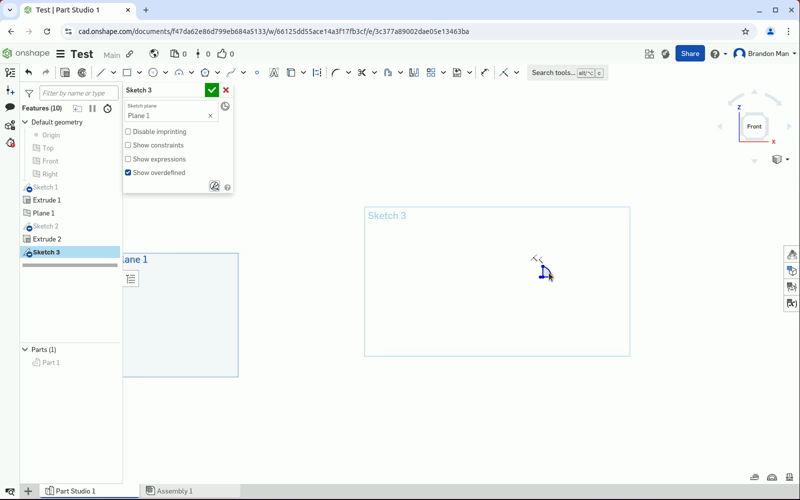
scroll(6)
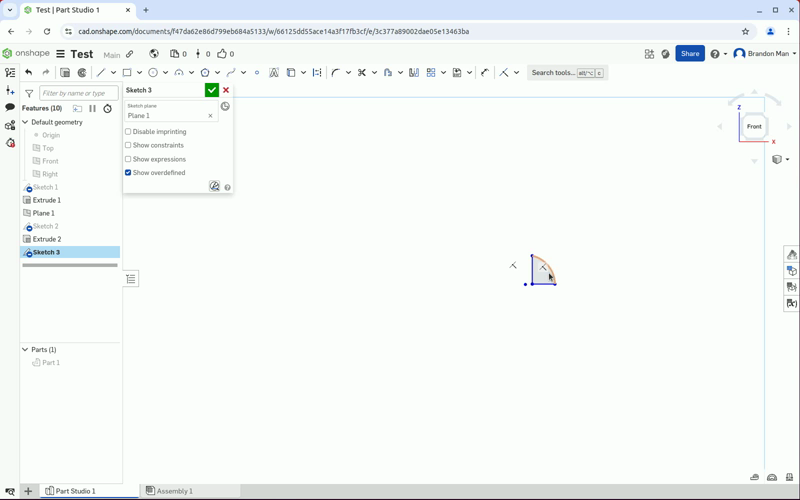
click(549, 272)
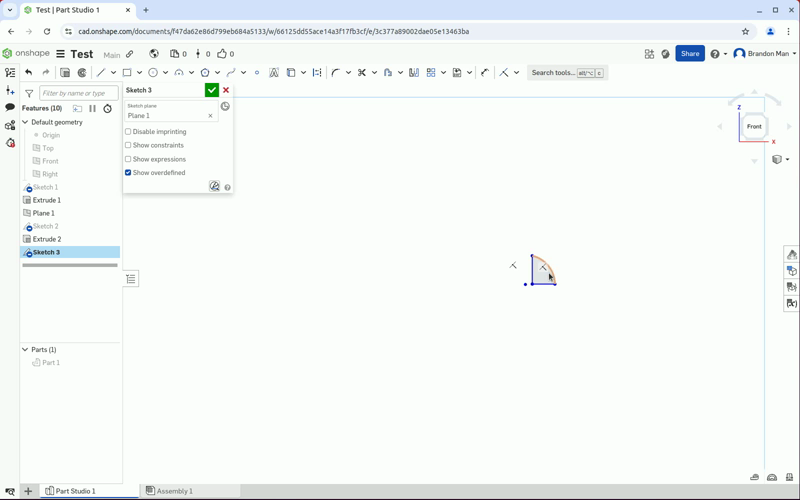
scroll(-6)
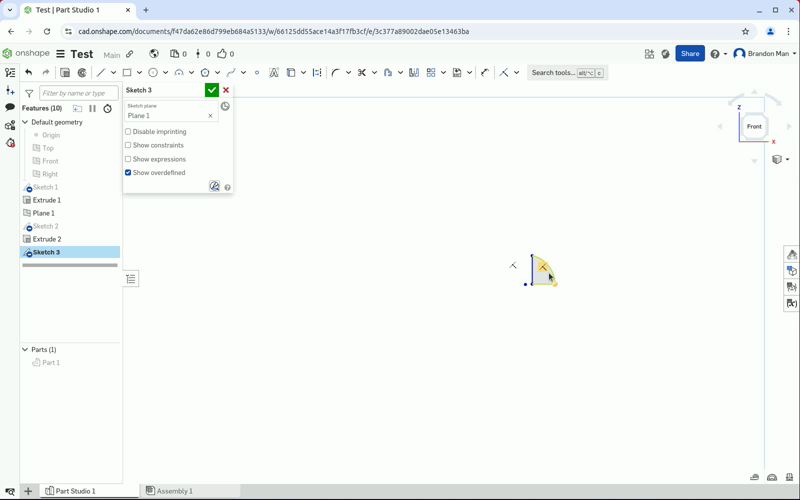
scroll(-6)
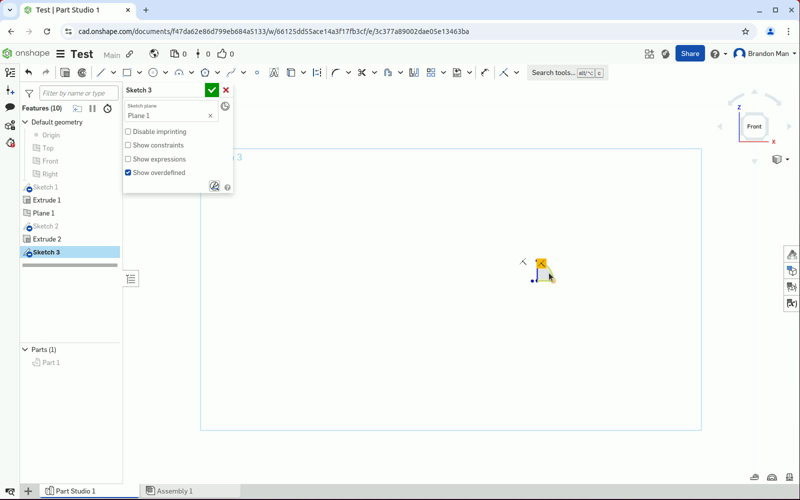
scroll(-6)
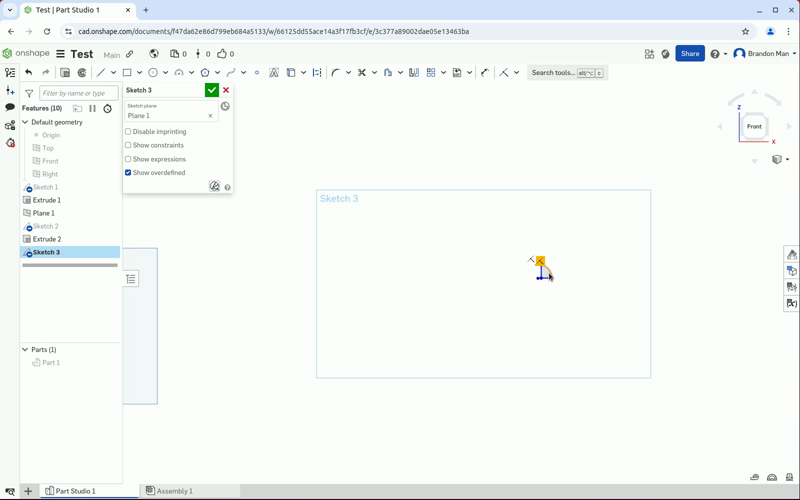
scroll(-6)
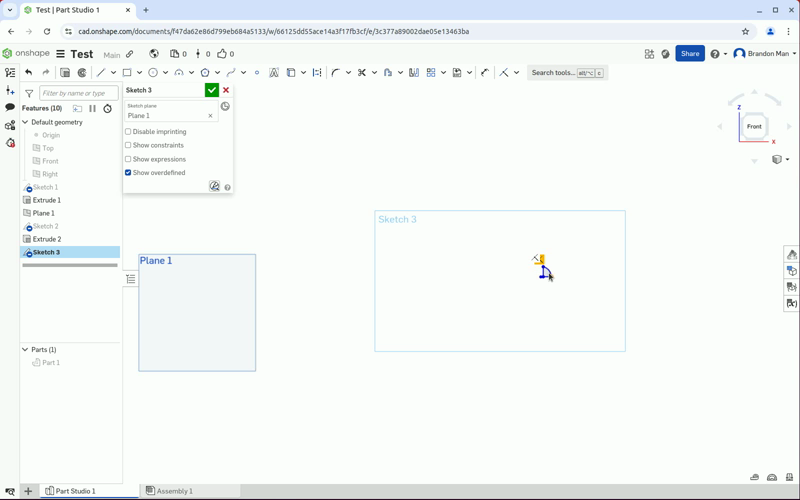
scroll(-6)
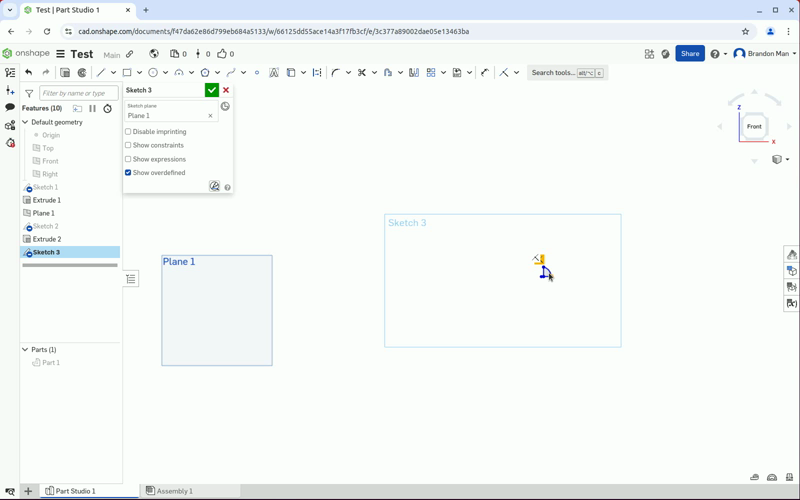
scroll(-6)
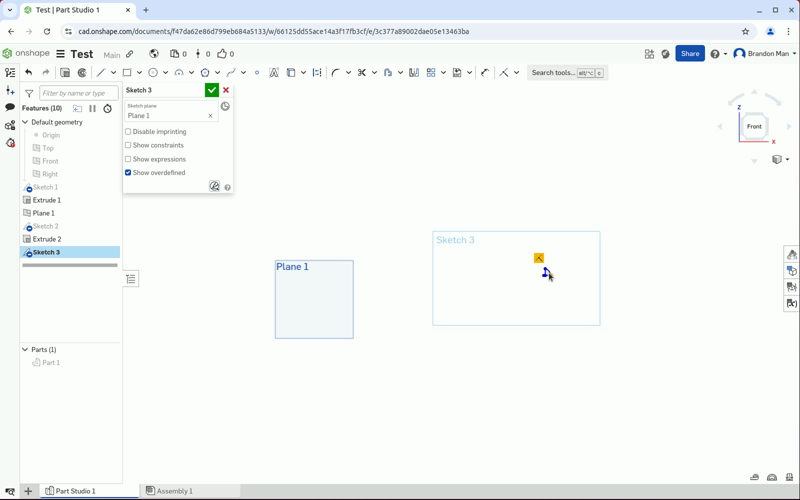
scroll(-6)
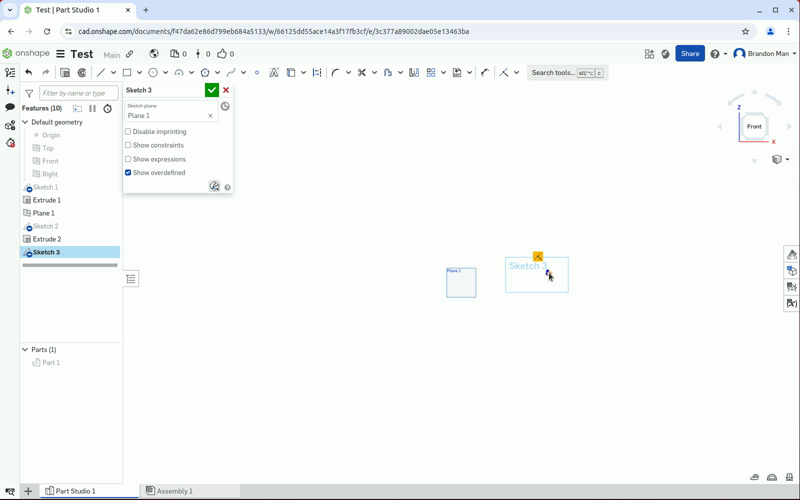
mouse_move(73, 352)
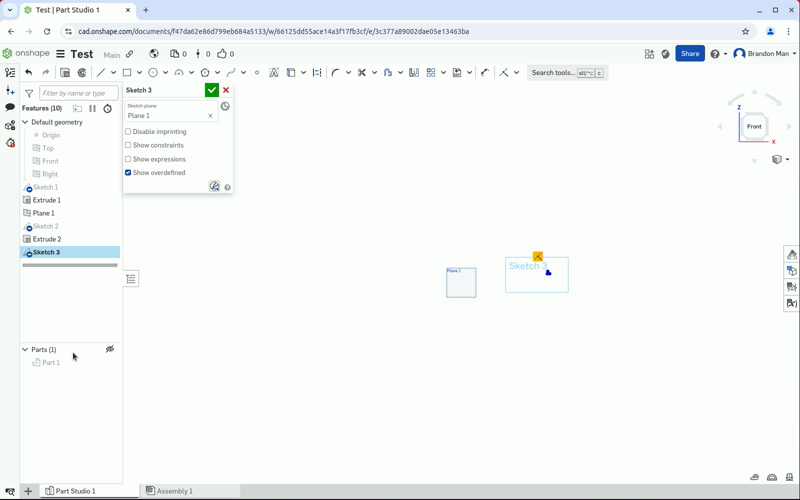
key(shift+y)
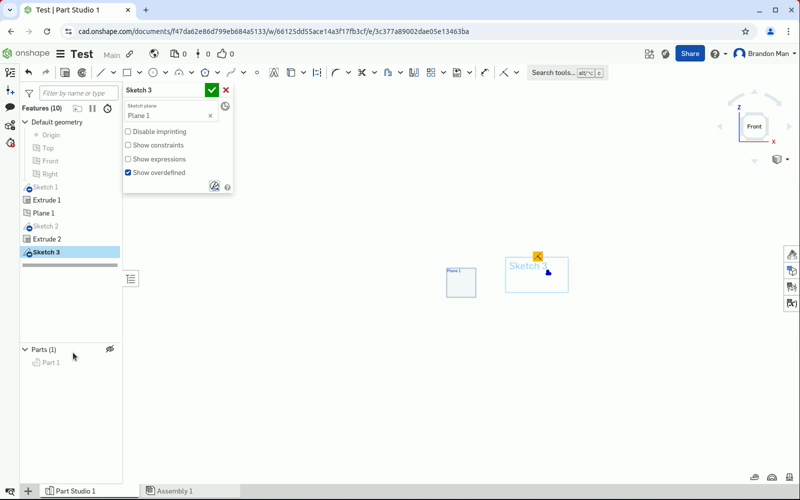
key(shift+e)
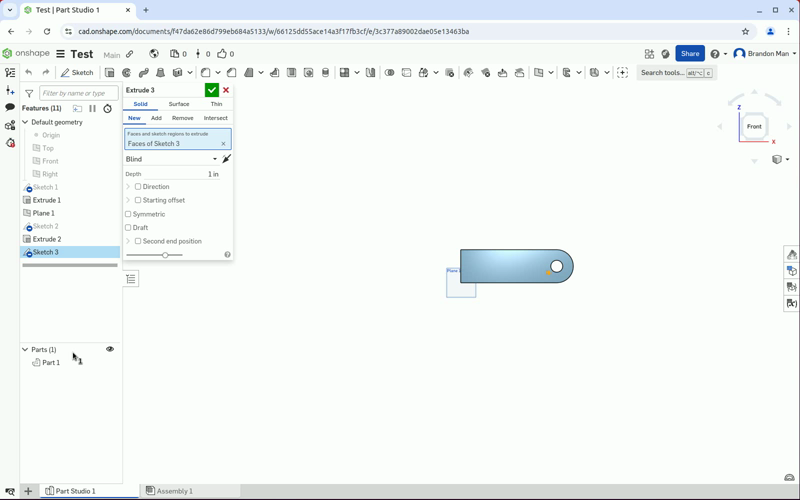
mouse_move(143, 106)
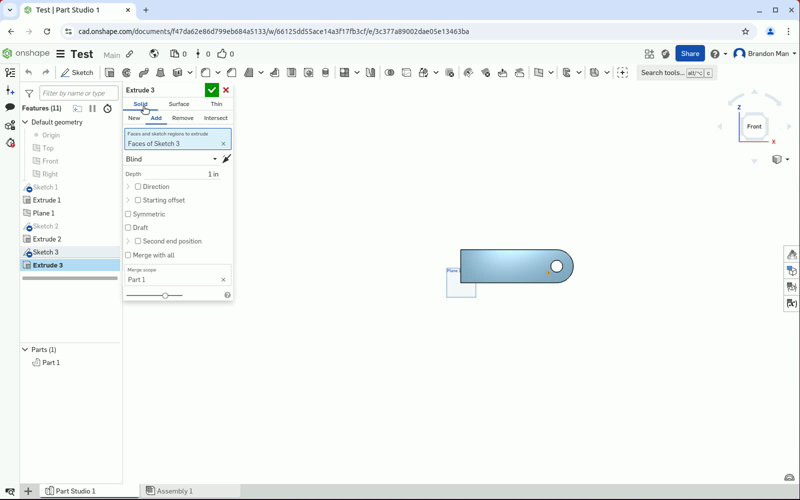
click(143, 106)
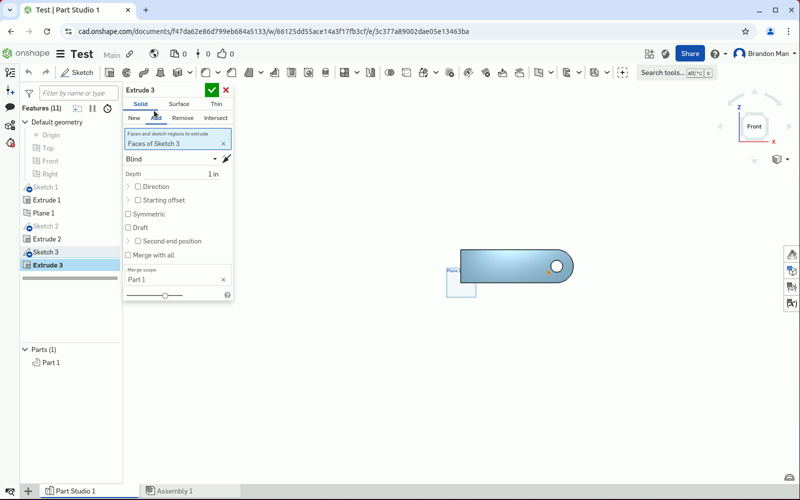
mouse_move(186, 120)
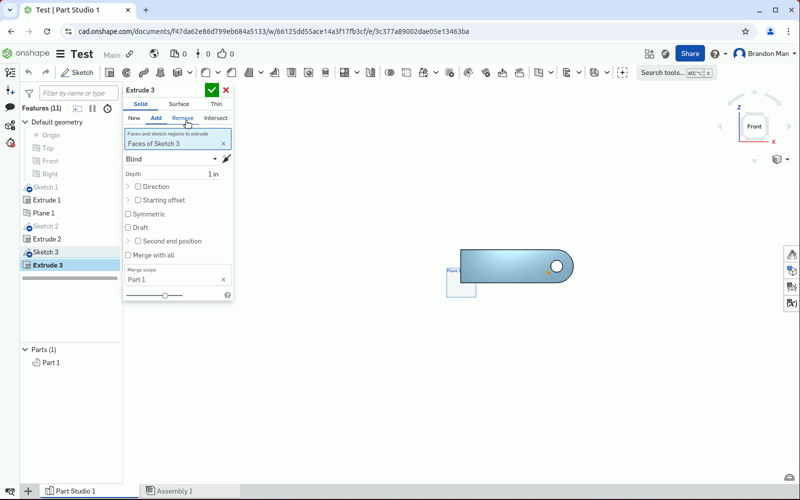
click(186, 120)
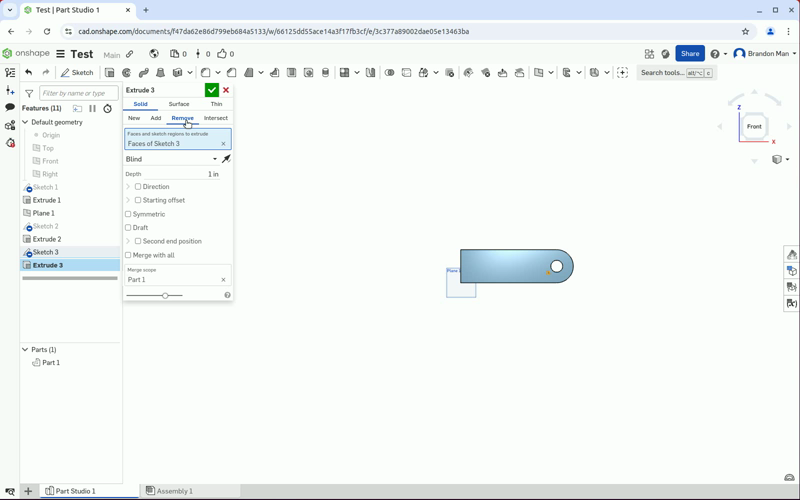
key(tab, 4)
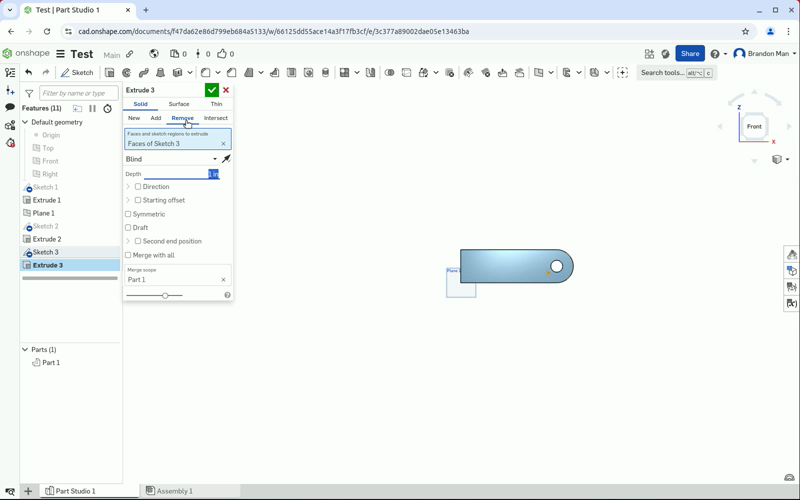
text(2.407)
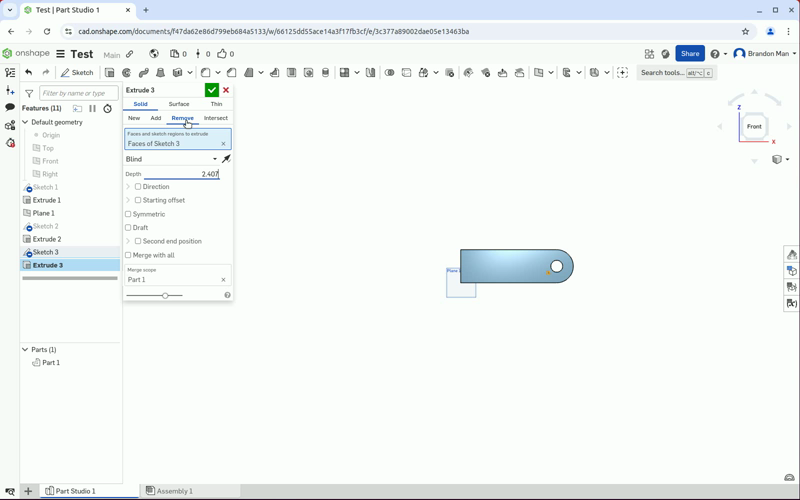
key(tab, 6)
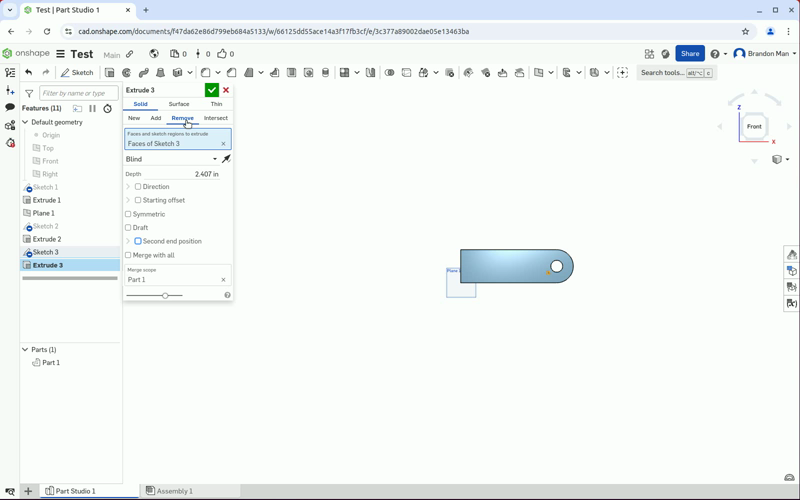
key(space)
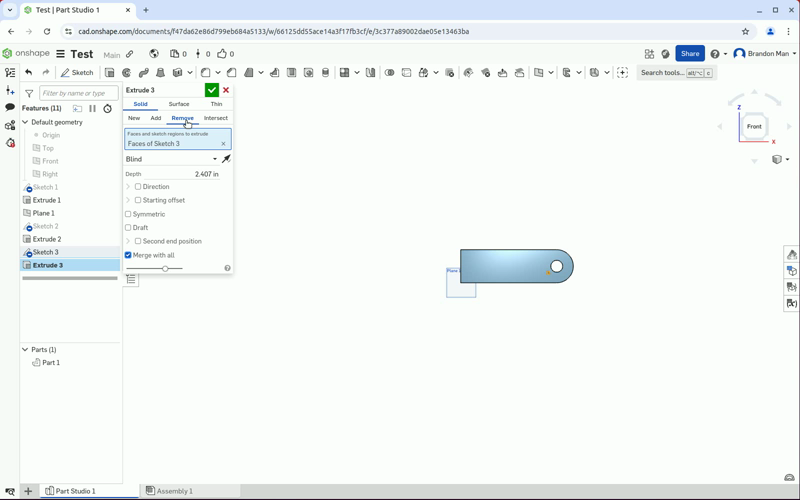
key(enter)
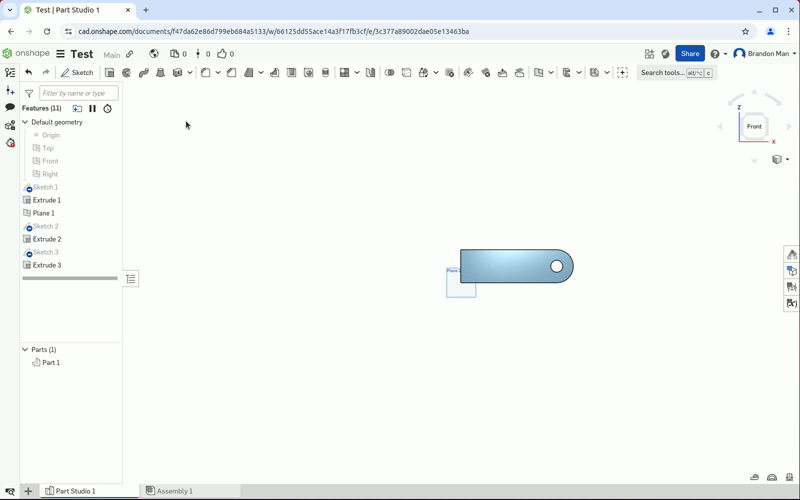
key(shift+h)
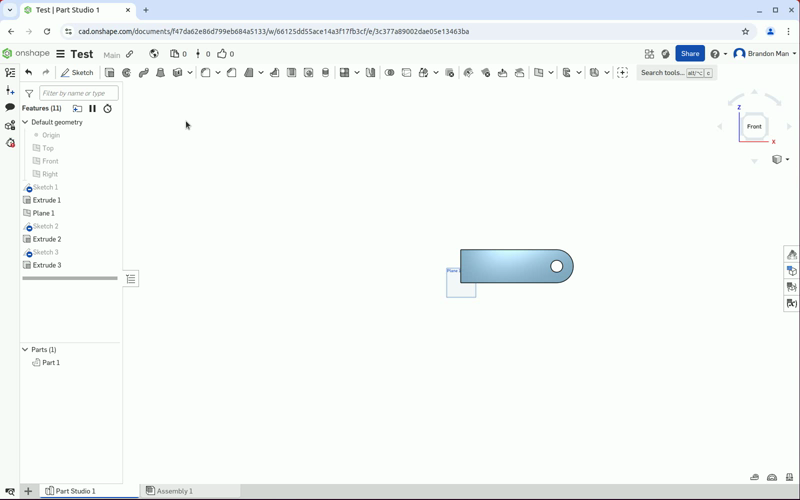
key(shift+h)
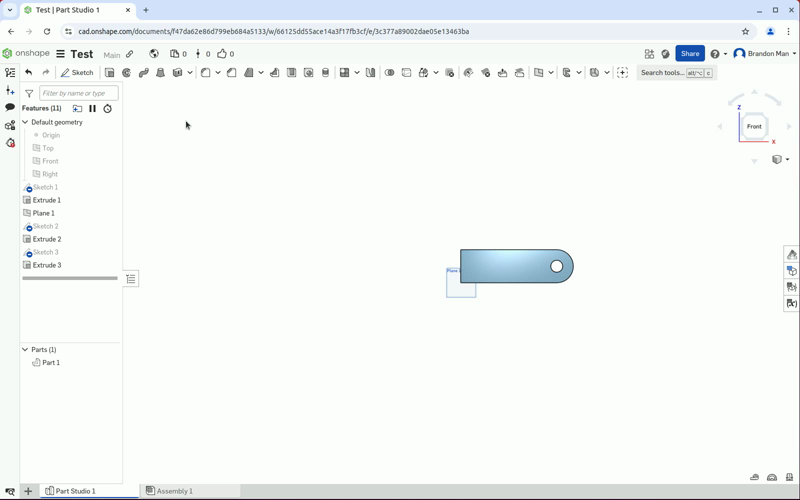
mouse_move(73, 189)
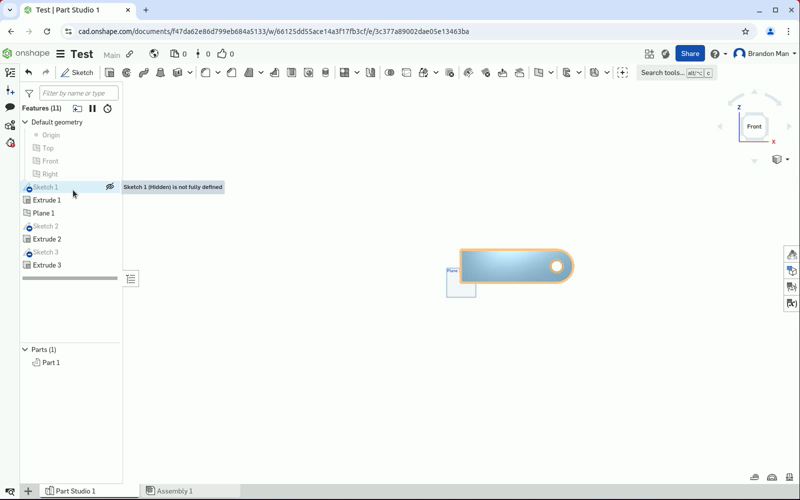
click(73, 189)
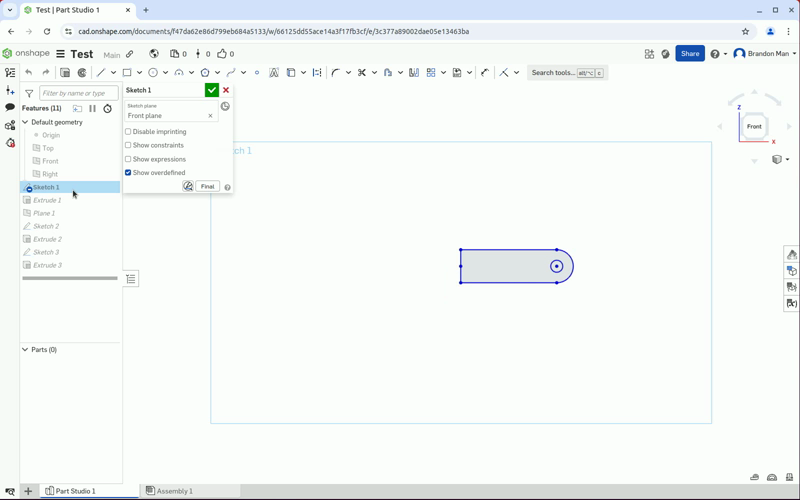
mouse_move(229, 92)
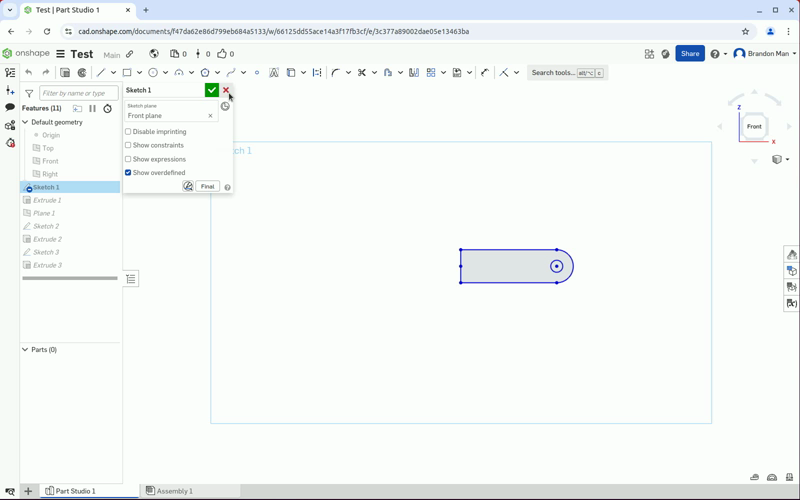
click(229, 92)
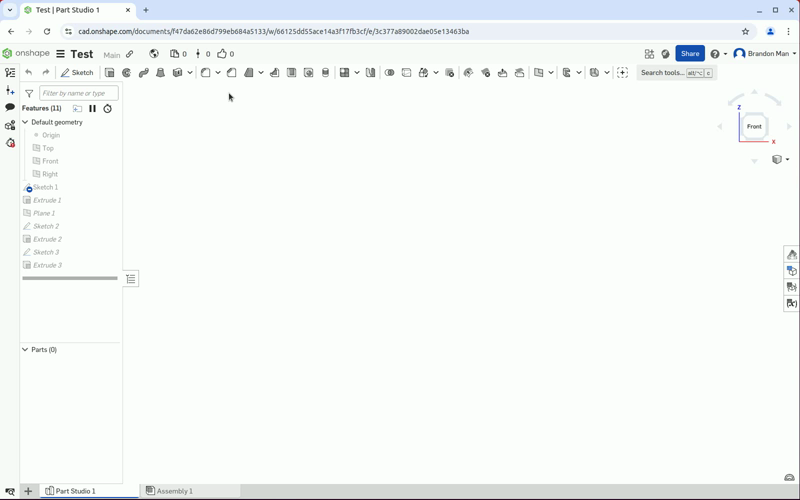
key(shift+s)
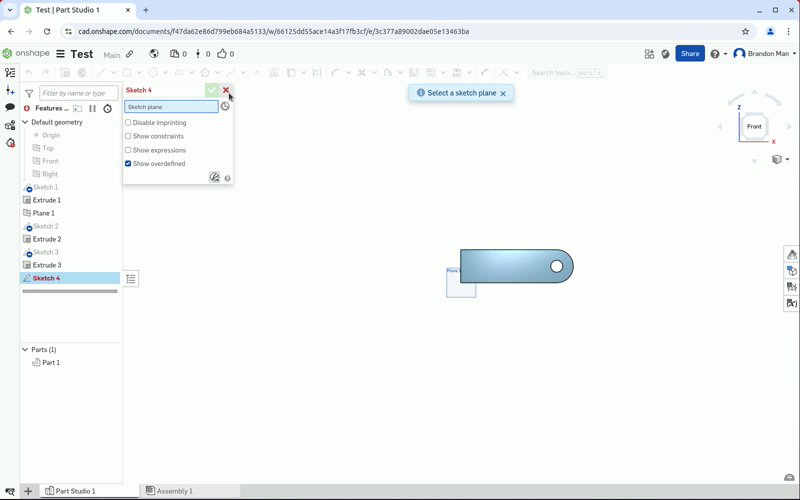
mouse_move(73, 215)
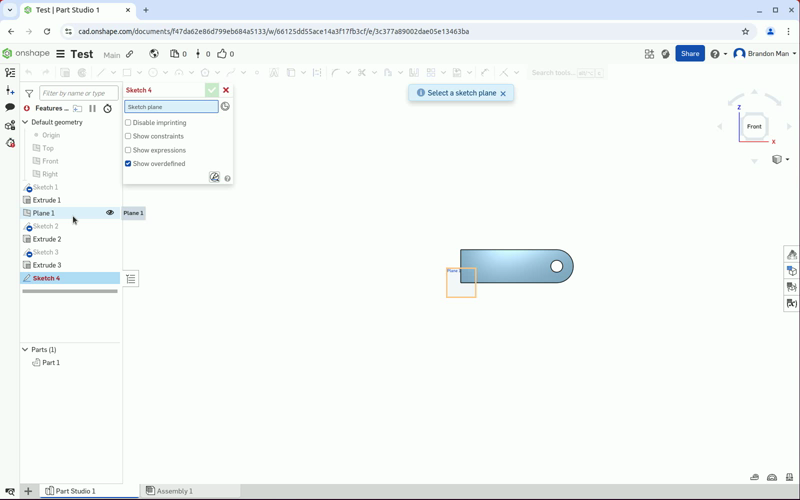
click(73, 215)
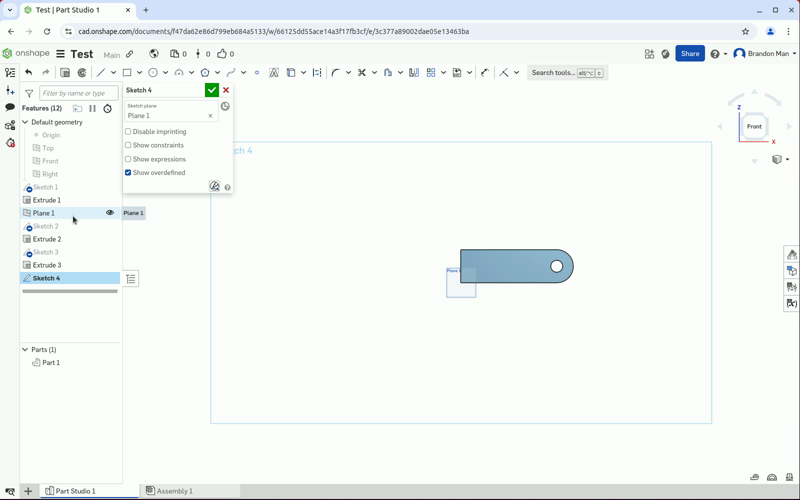
mouse_move(73, 352)
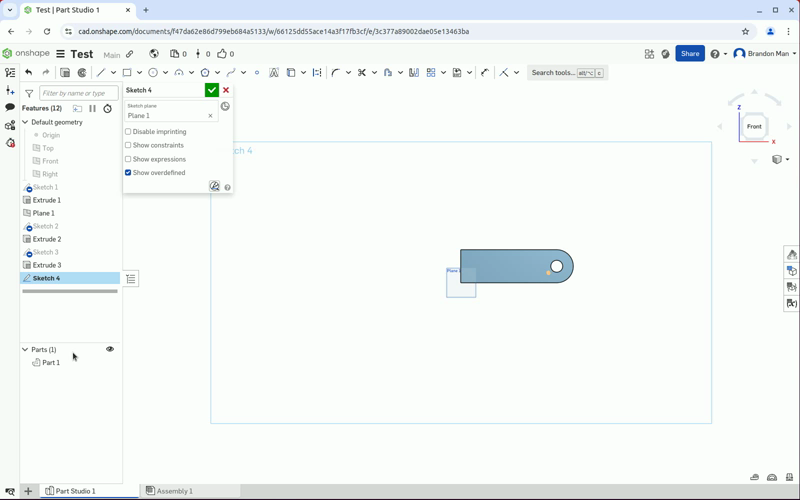
key(y)
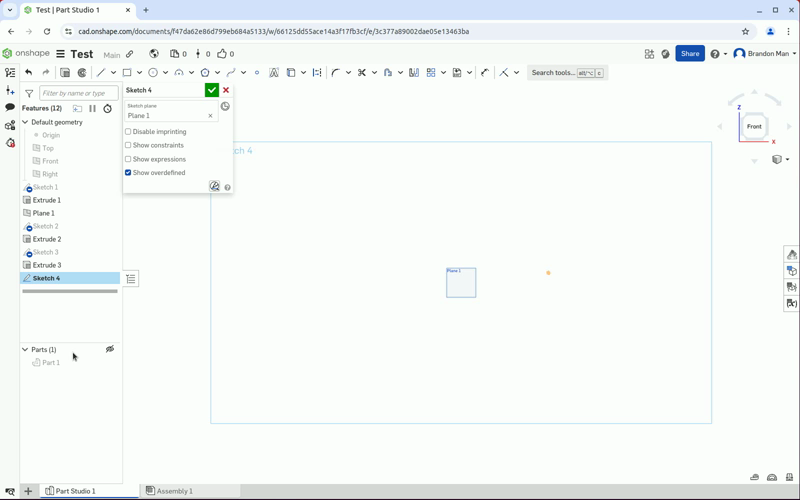
key(a)
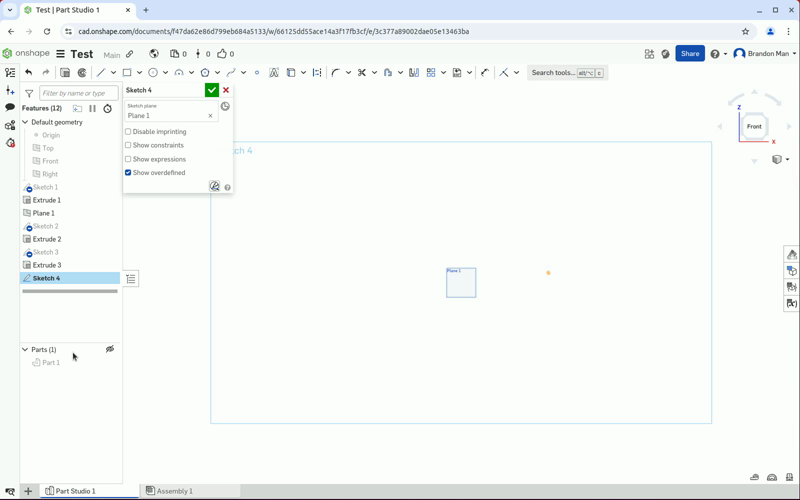
key_down(shift)
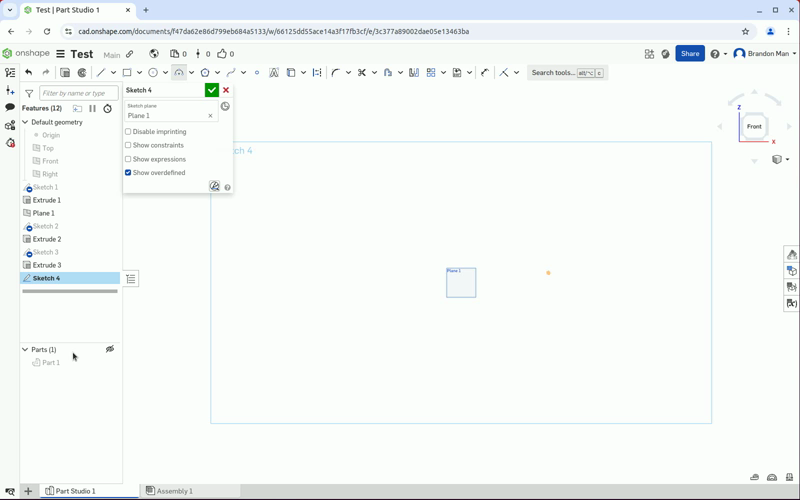
mouse_move(564, 258)
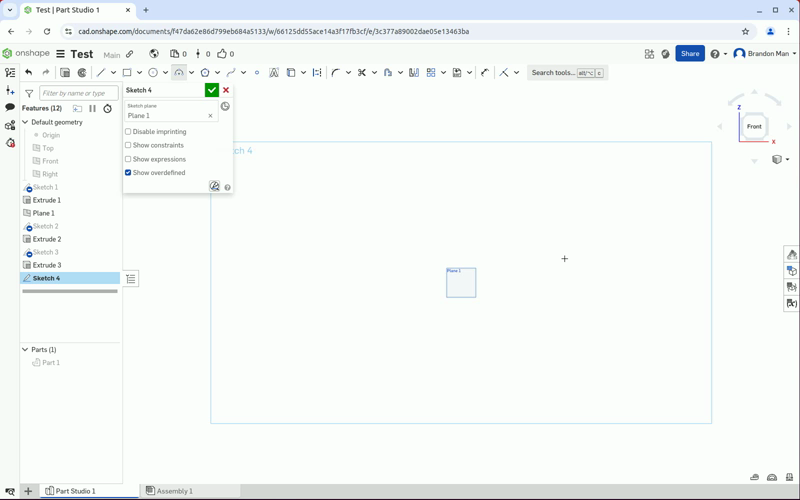
click(564, 258)
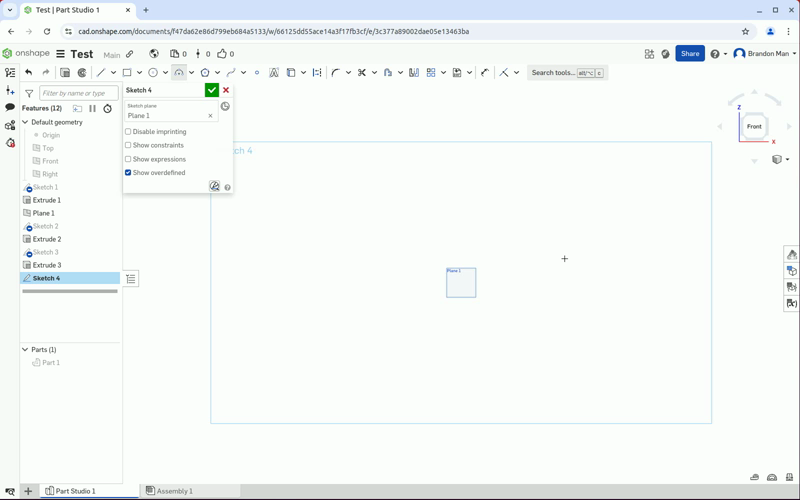
key_up(shift)
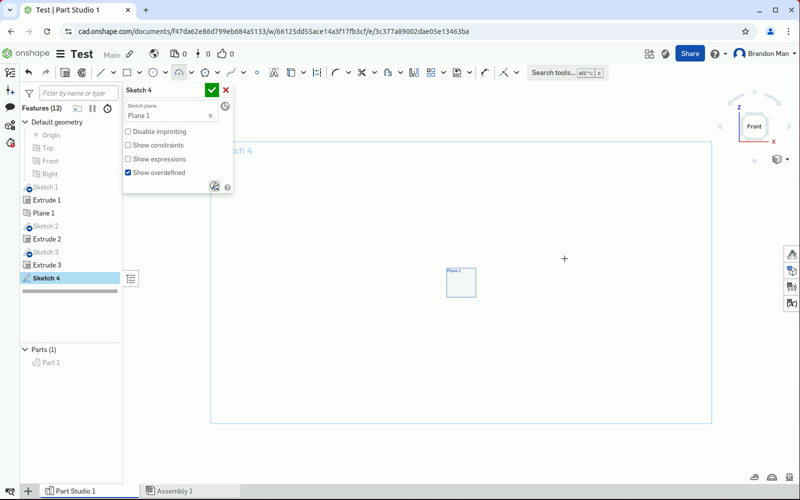
key_down(shift)
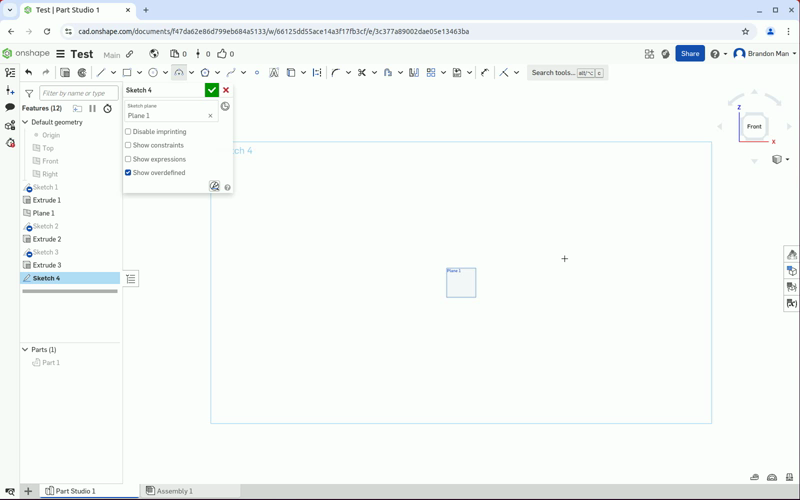
mouse_move(567, 260)
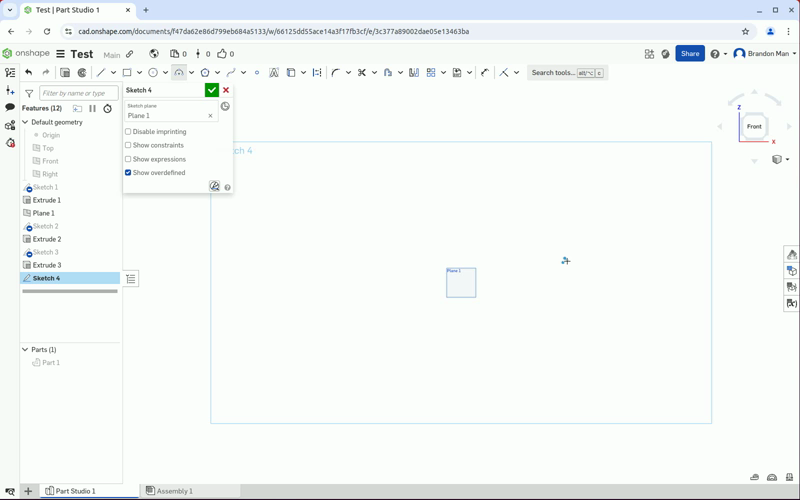
scroll(6)
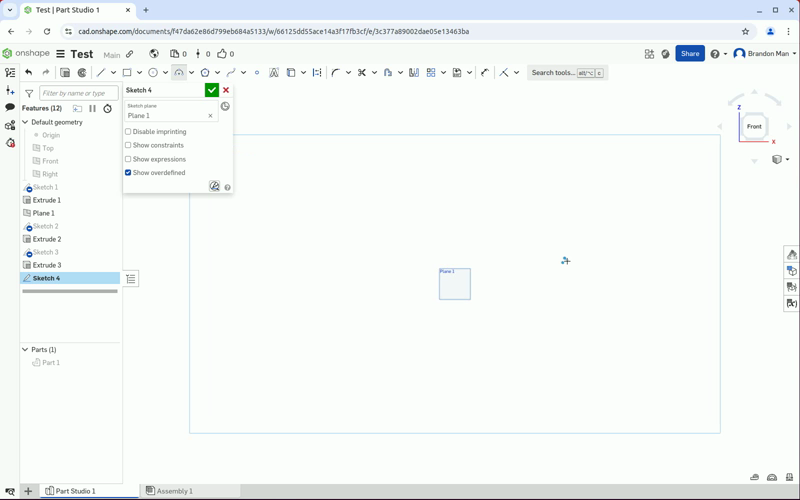
scroll(6)
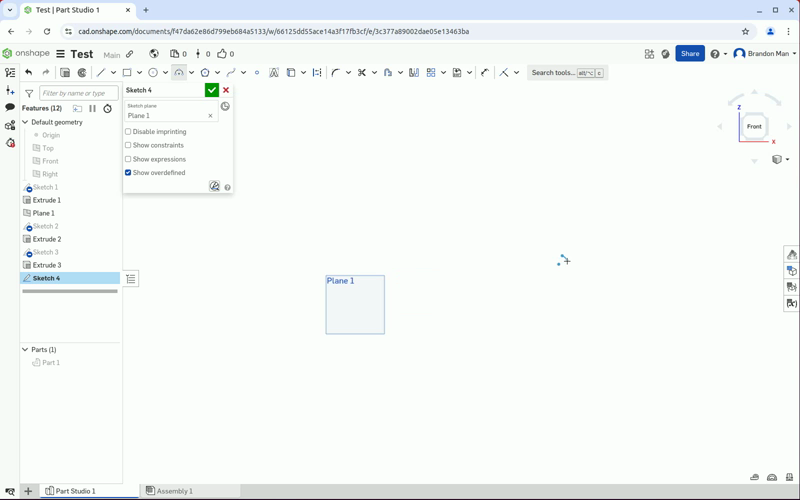
scroll(6)
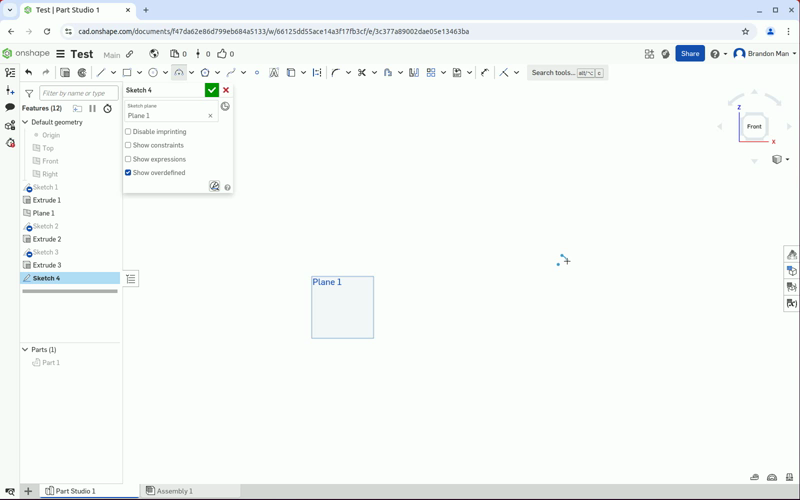
scroll(6)
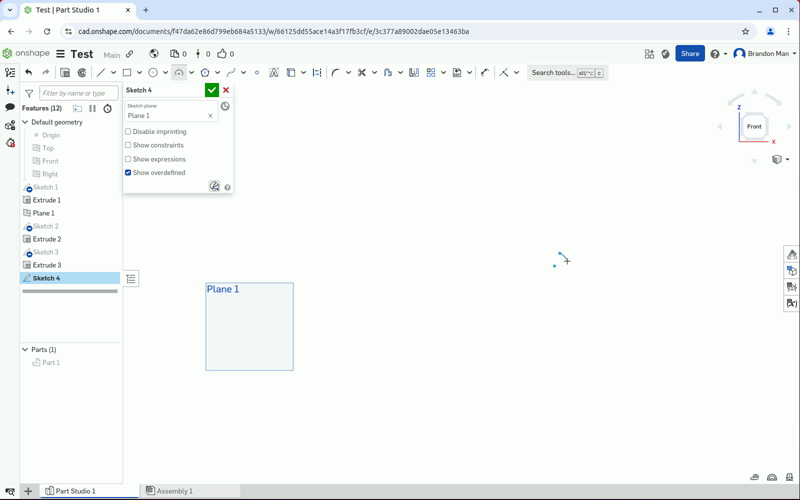
scroll(6)
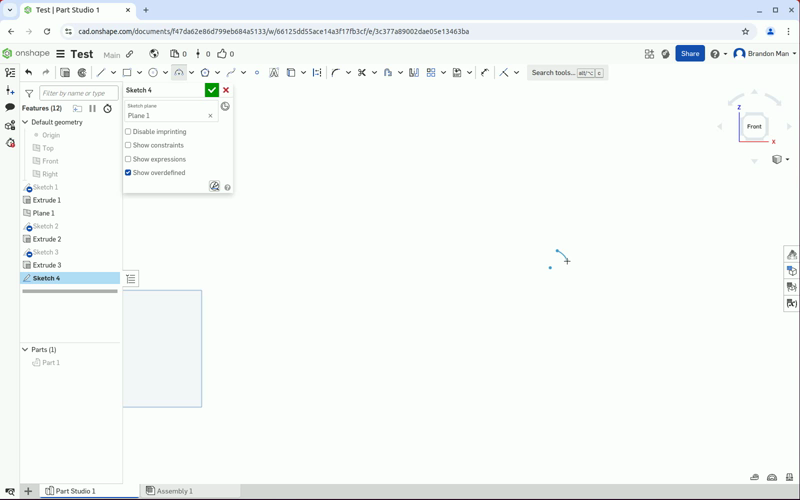
scroll(6)
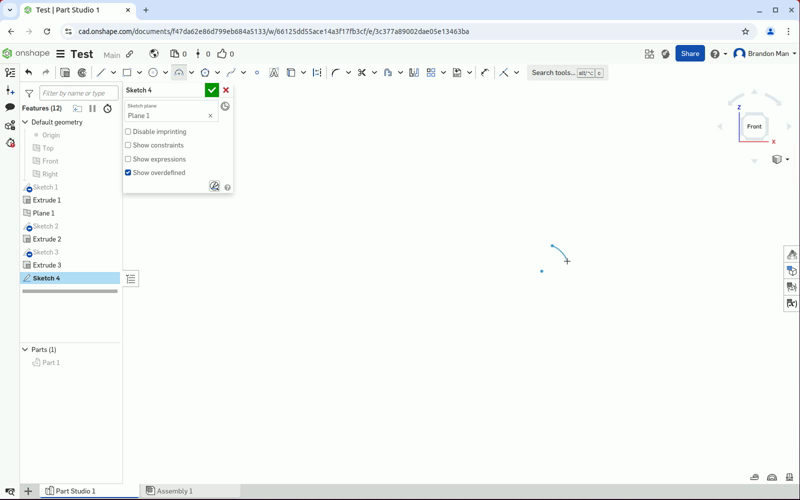
scroll(6)
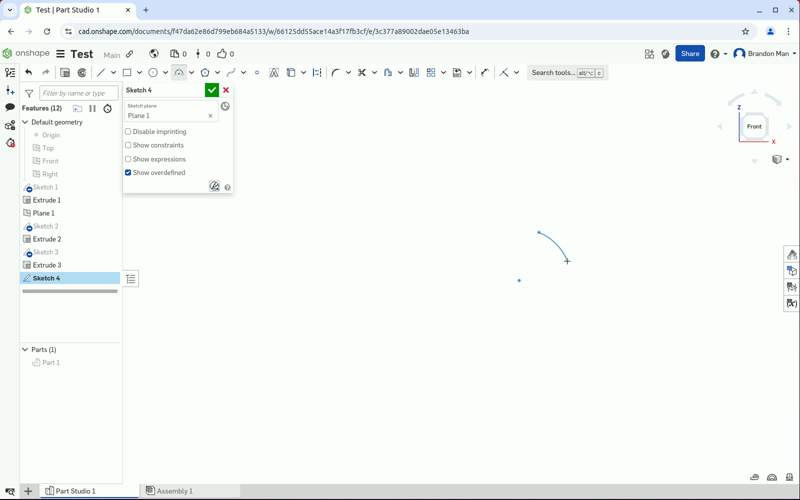
click(567, 260)
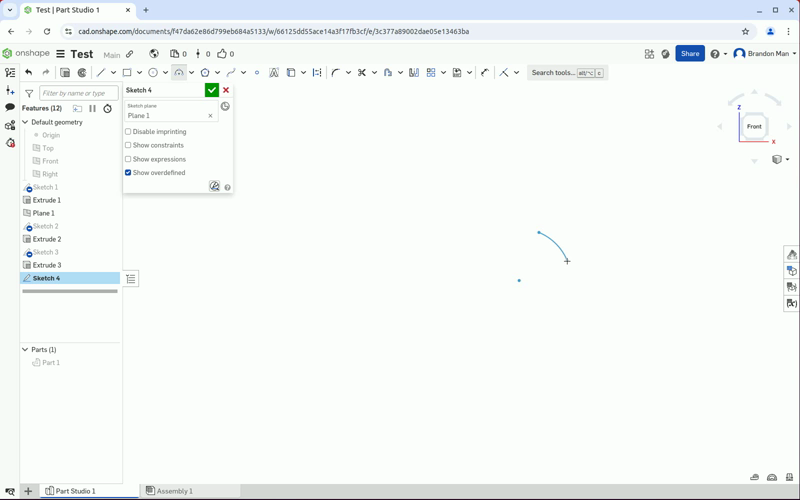
scroll(-6)
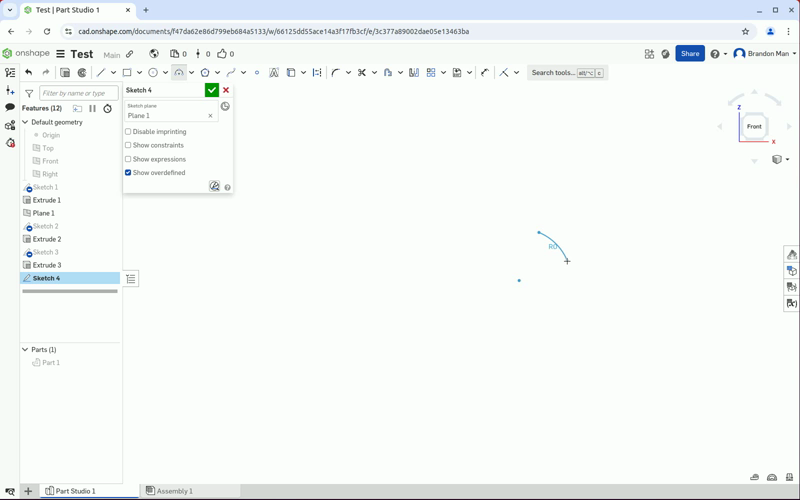
scroll(-6)
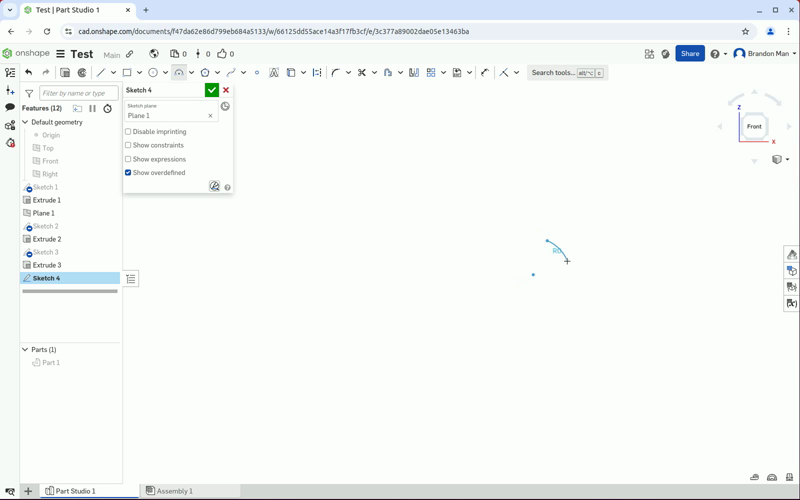
scroll(-6)
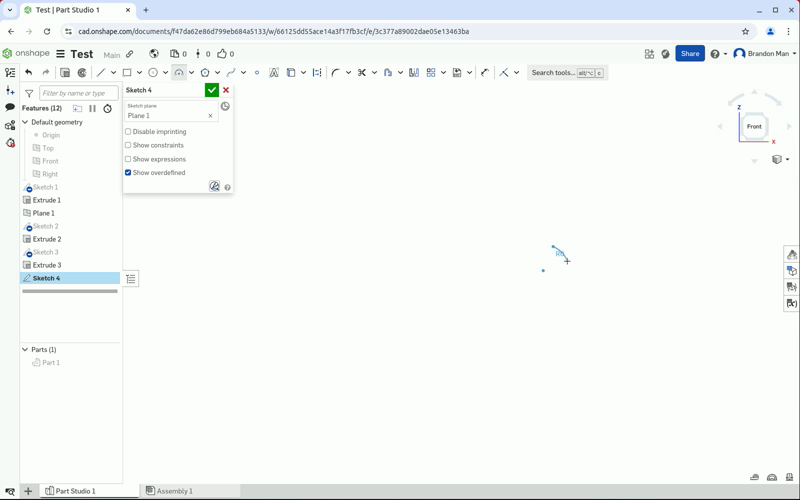
scroll(-6)
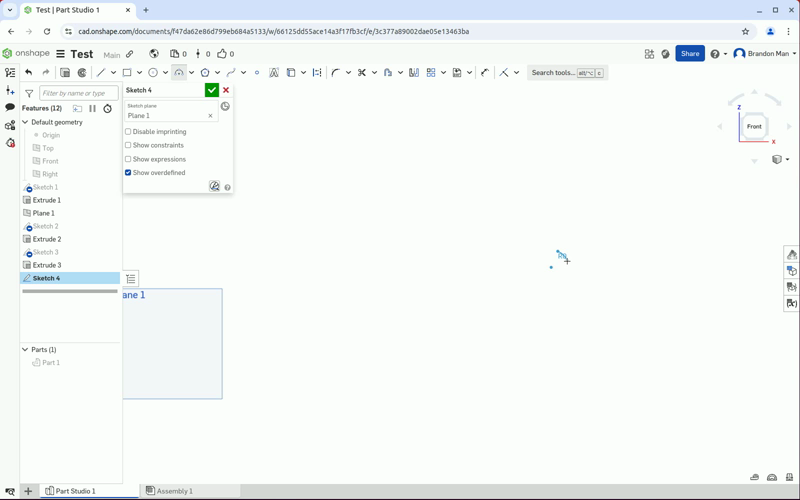
scroll(-6)
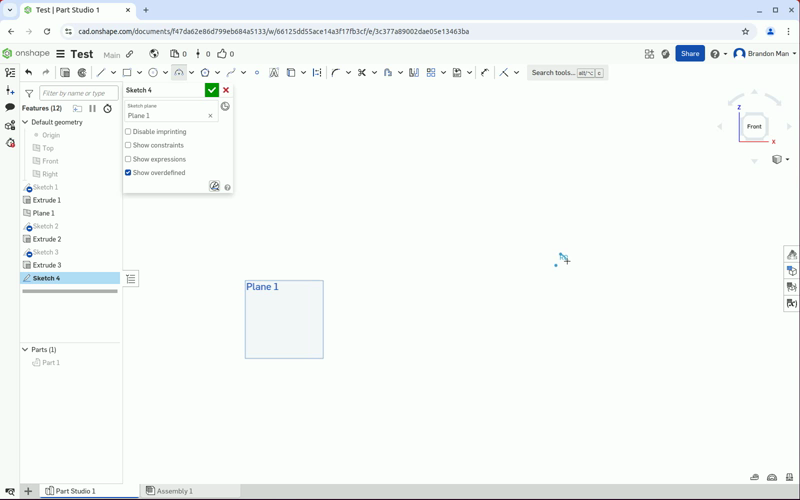
scroll(-6)
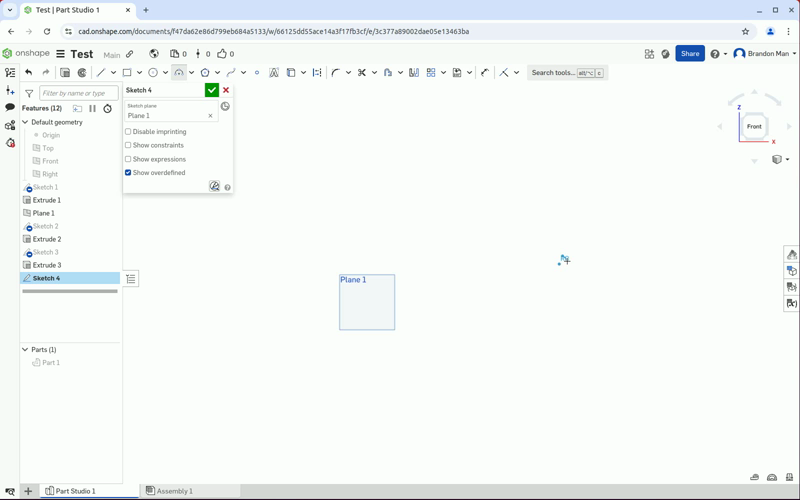
scroll(-6)
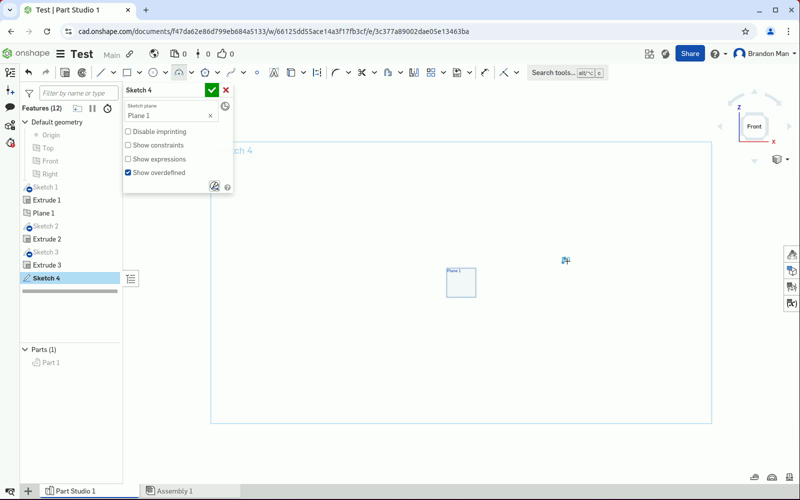
mouse_move(565, 259)
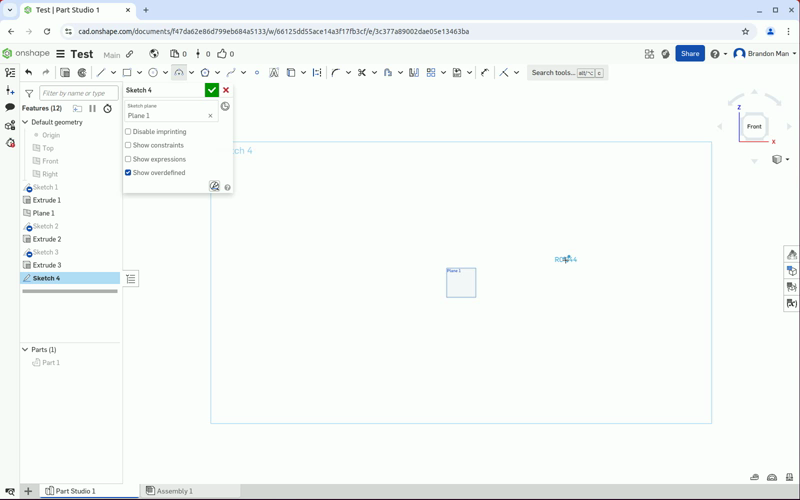
scroll(6)
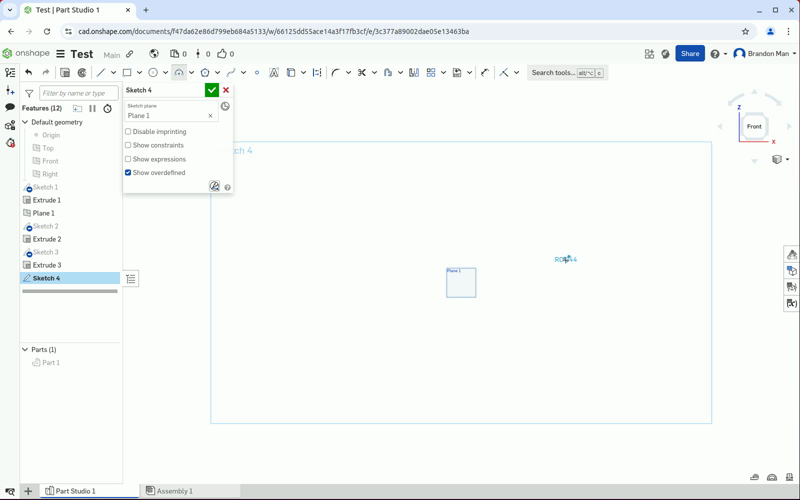
scroll(6)
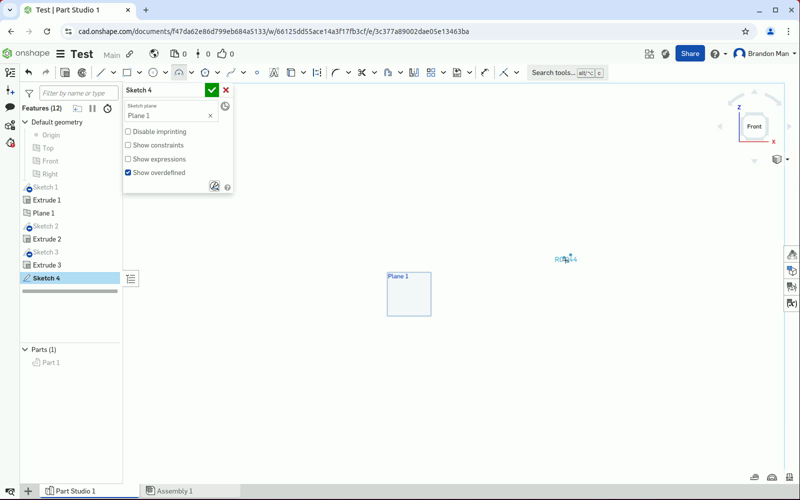
scroll(6)
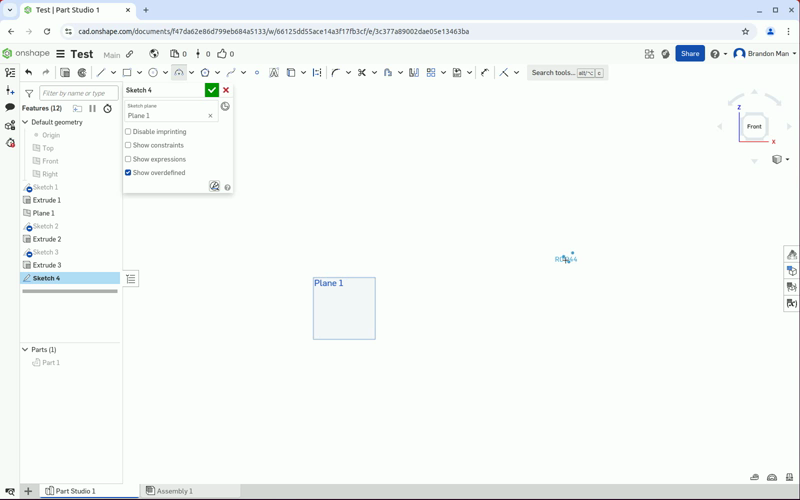
scroll(6)
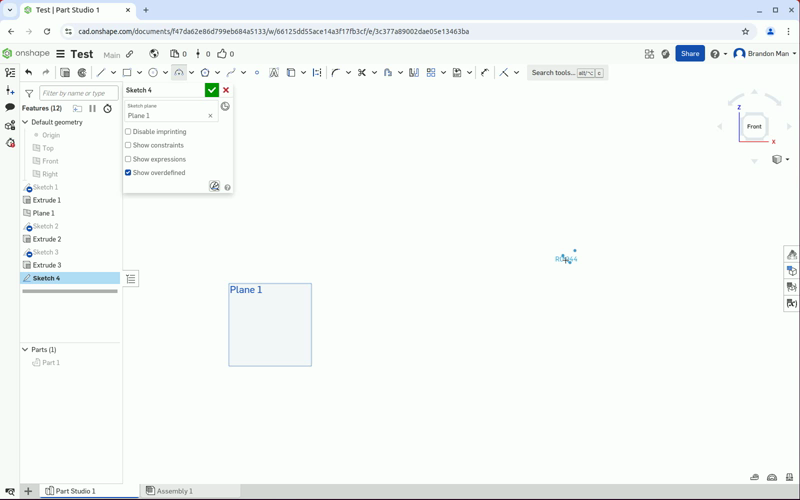
scroll(6)
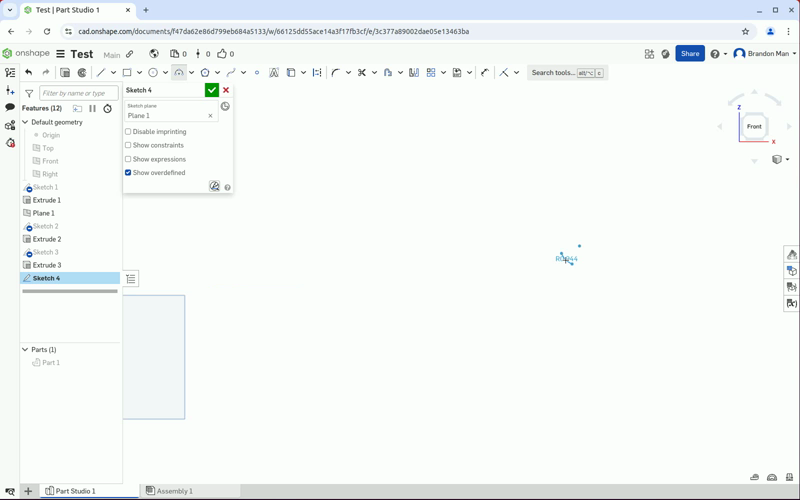
scroll(6)
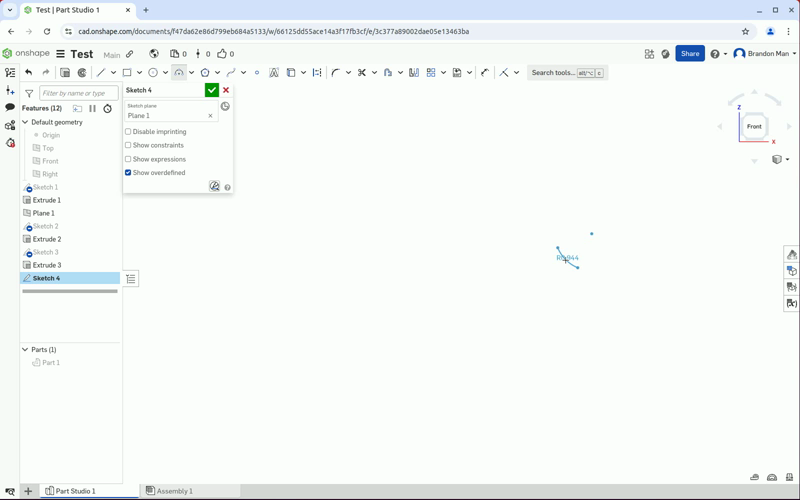
scroll(6)
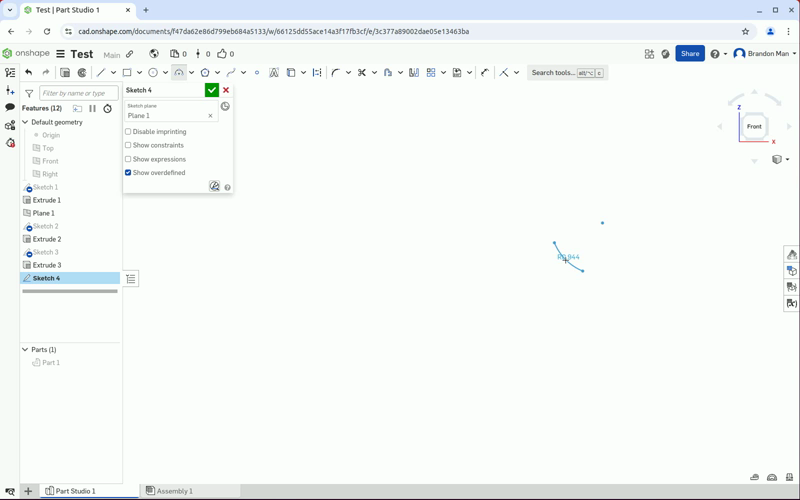
click(565, 259)
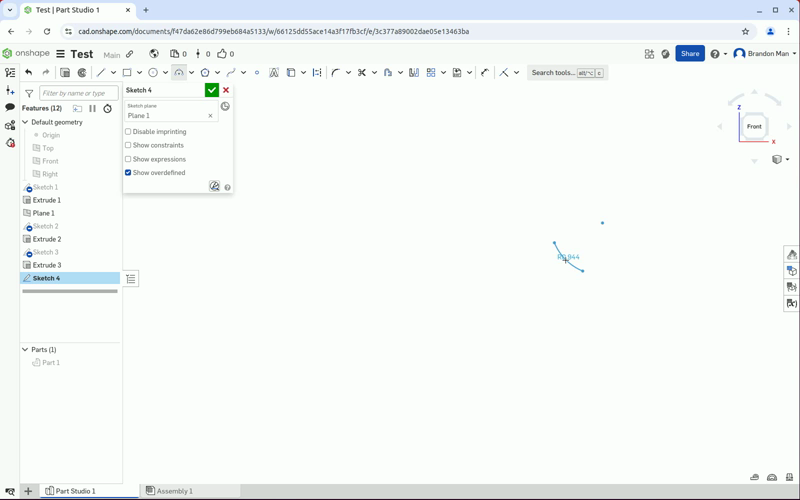
scroll(-6)
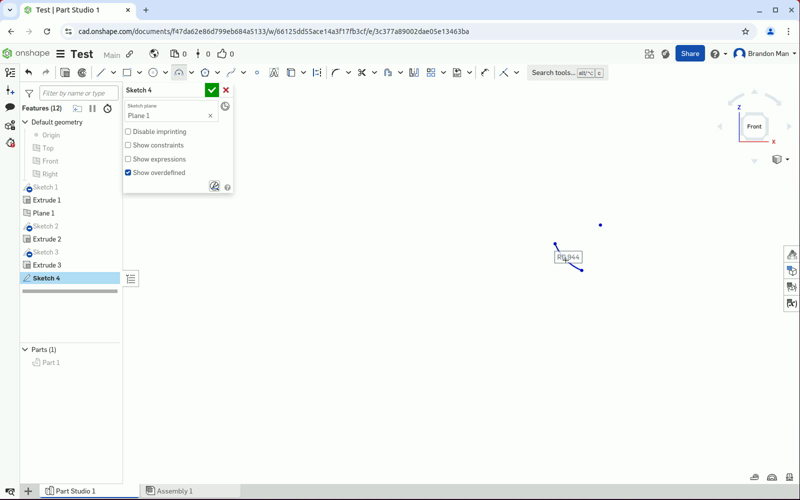
scroll(-6)
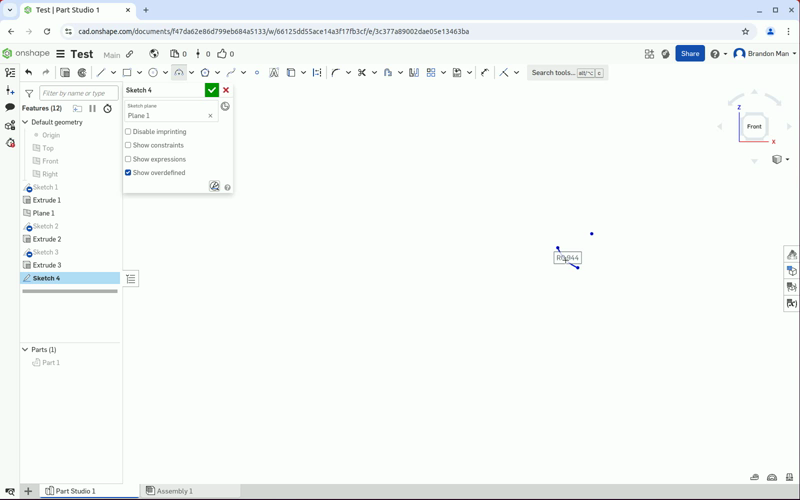
scroll(-6)
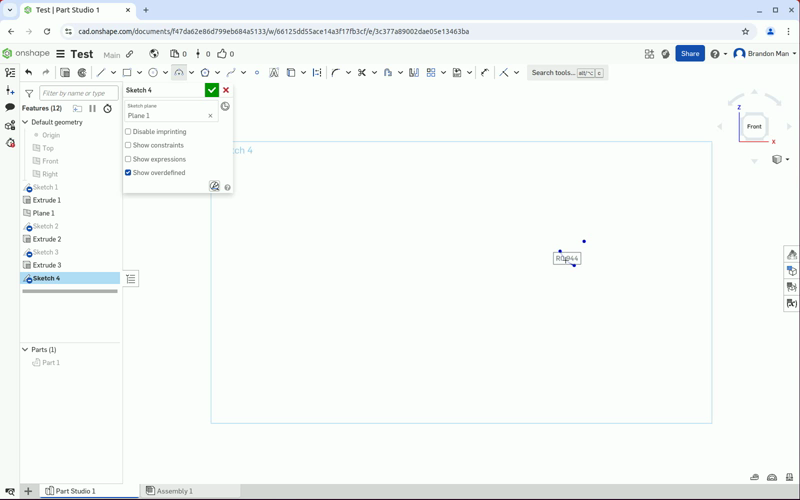
scroll(-6)
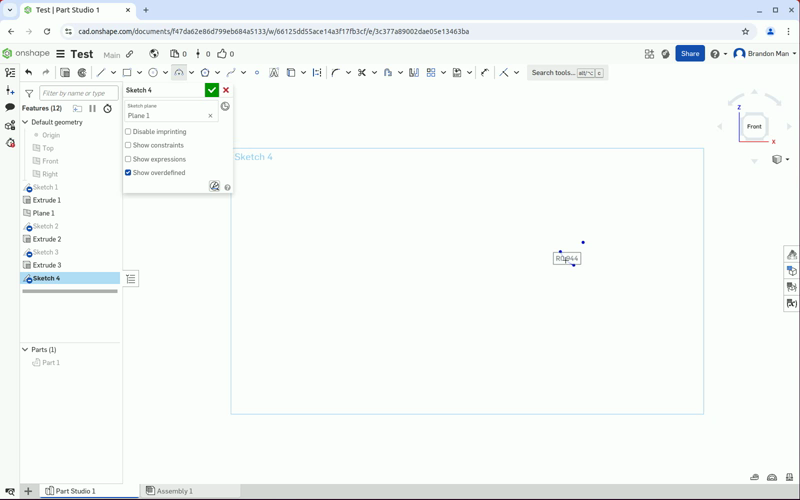
scroll(-6)
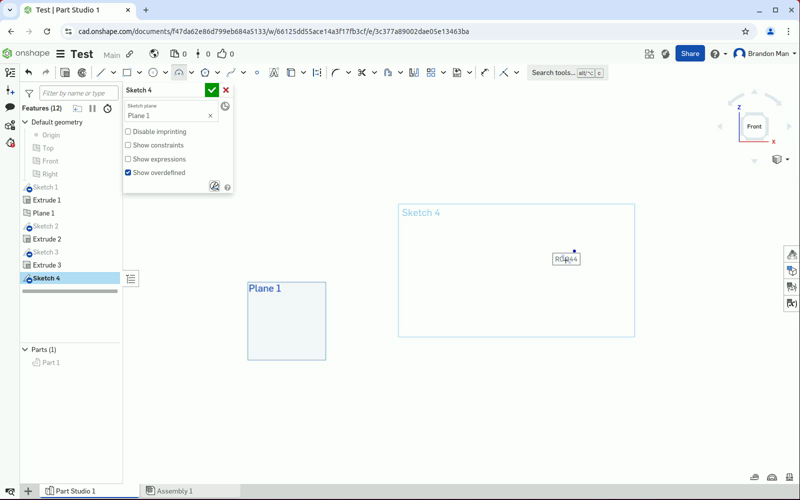
scroll(-6)
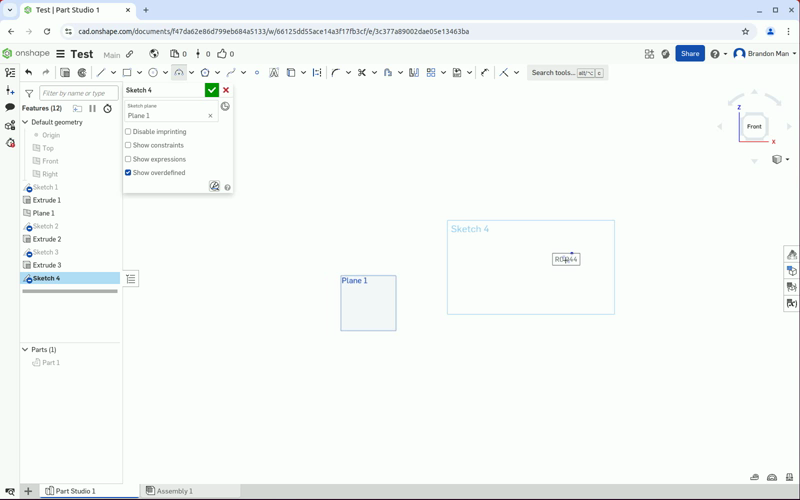
scroll(-6)
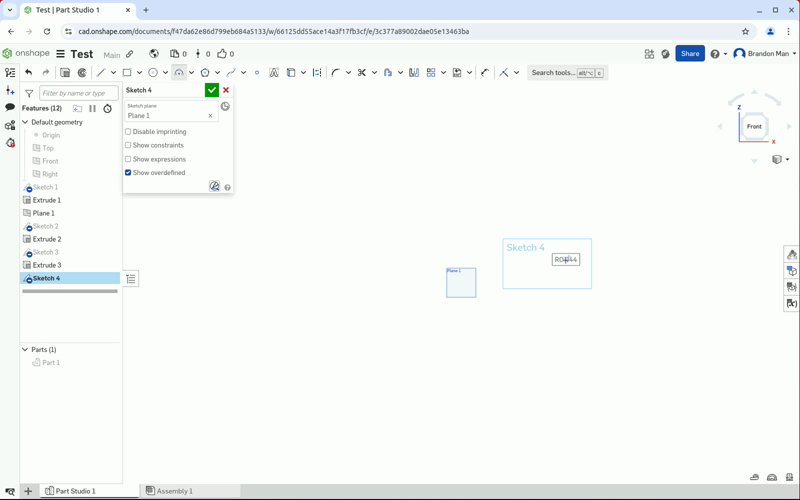
key_up(shift)
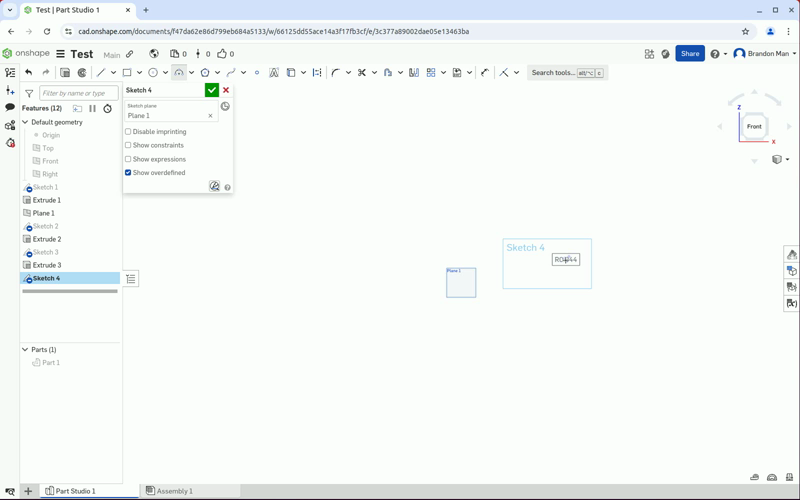
key(esc)
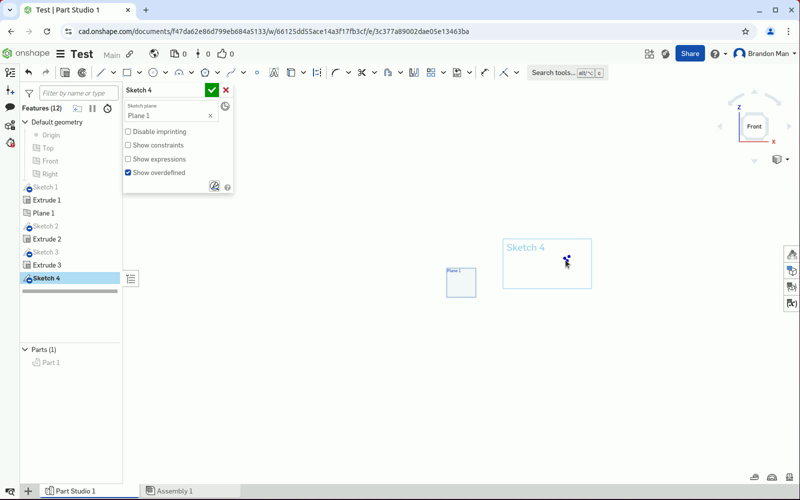
key(l)
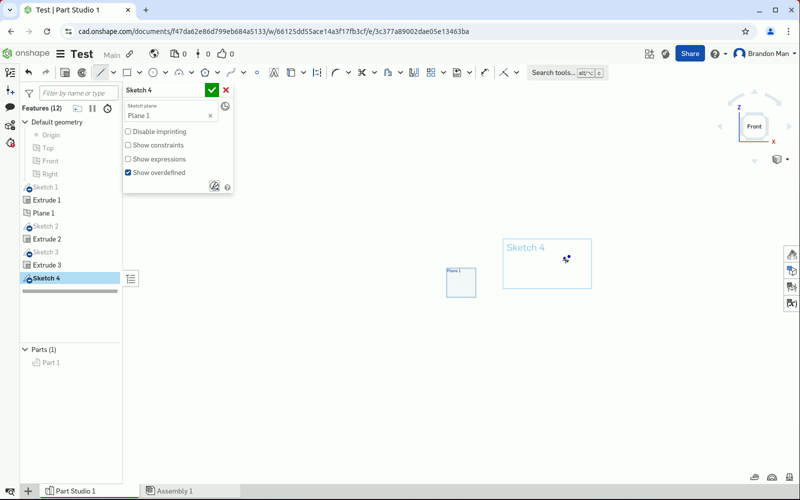
mouse_move(567, 260)
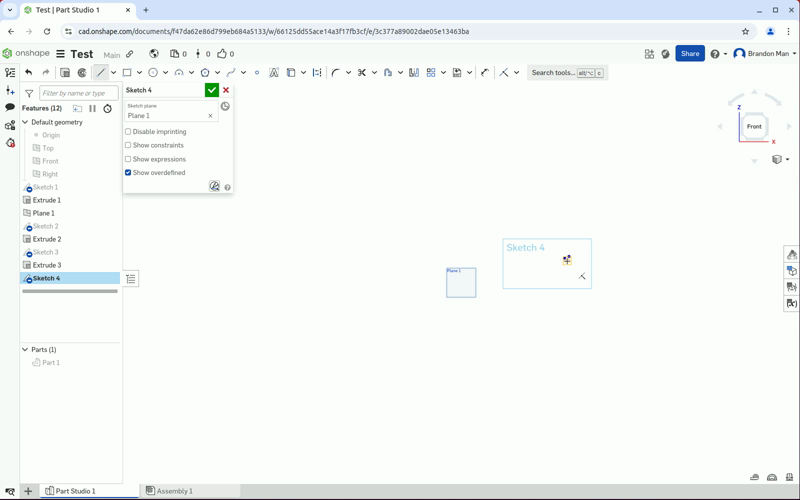
scroll(6)
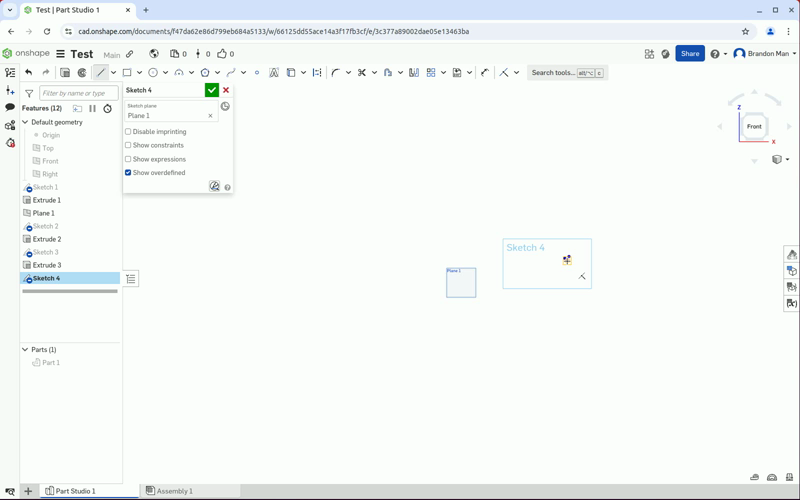
scroll(6)
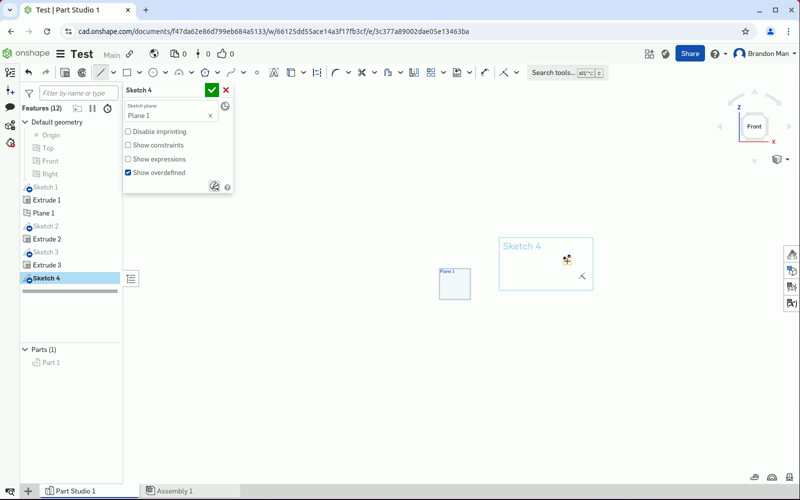
scroll(6)
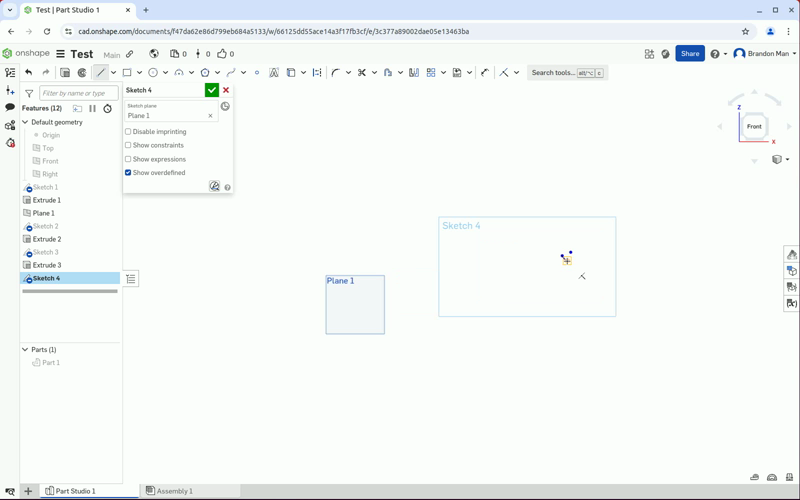
scroll(6)
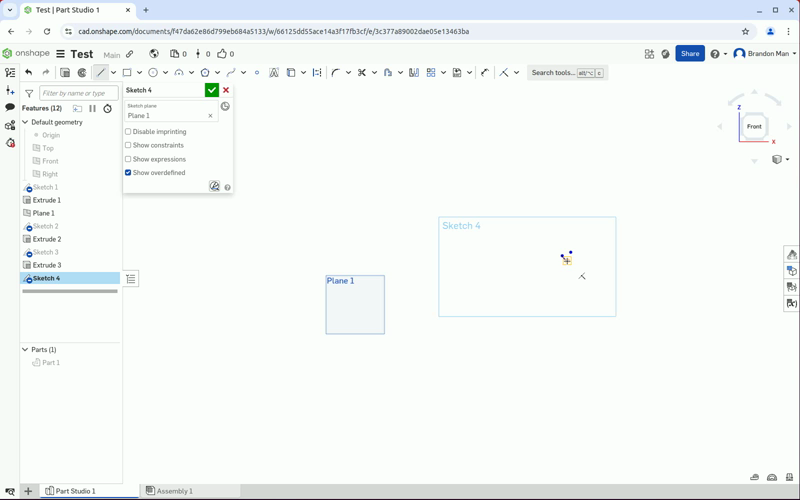
scroll(6)
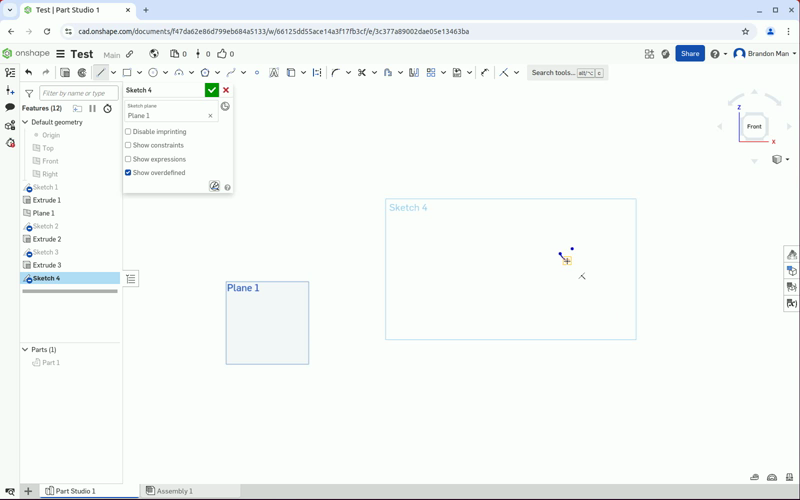
scroll(6)
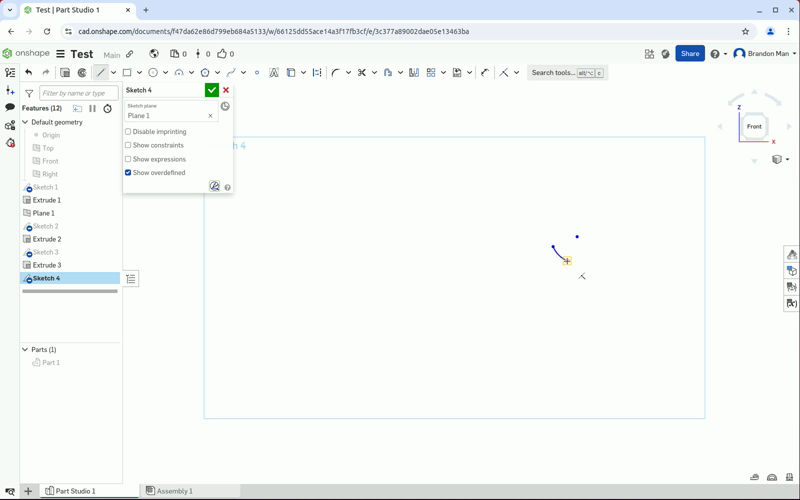
scroll(6)
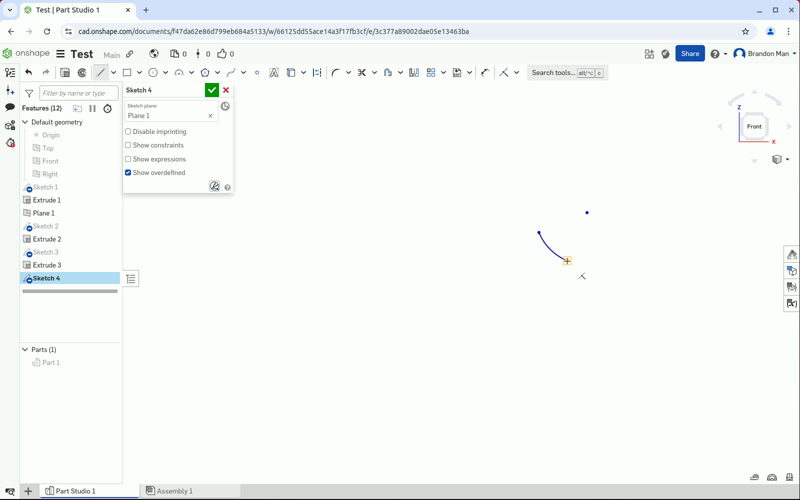
click(567, 260)
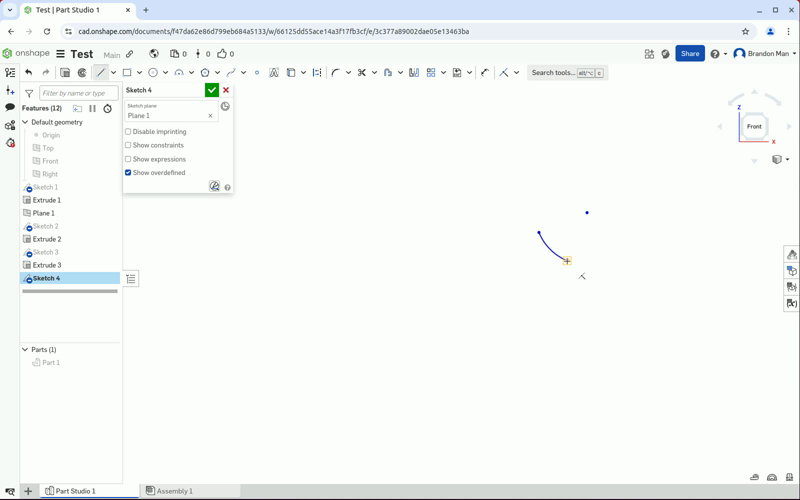
scroll(-6)
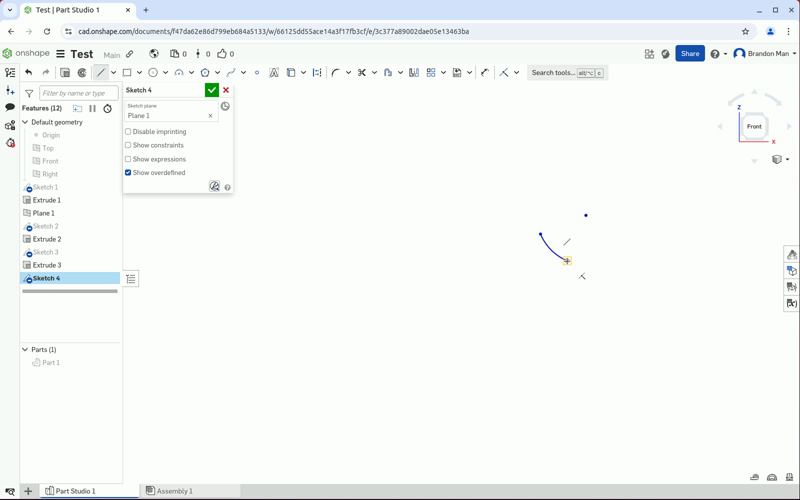
scroll(-6)
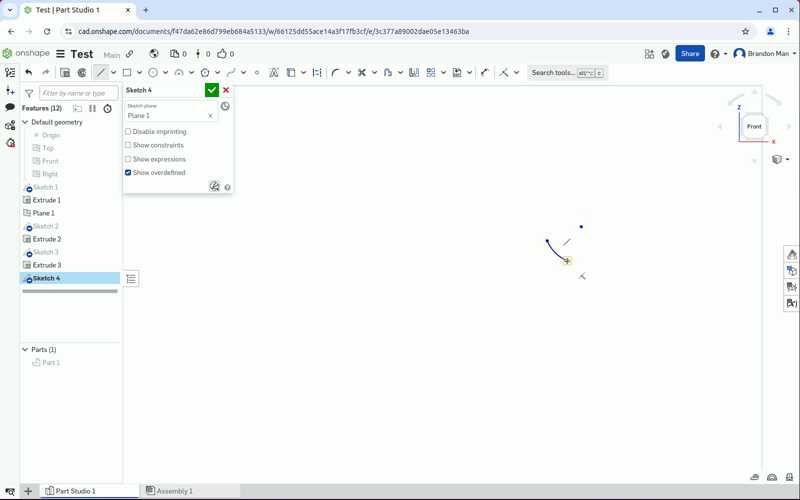
scroll(-6)
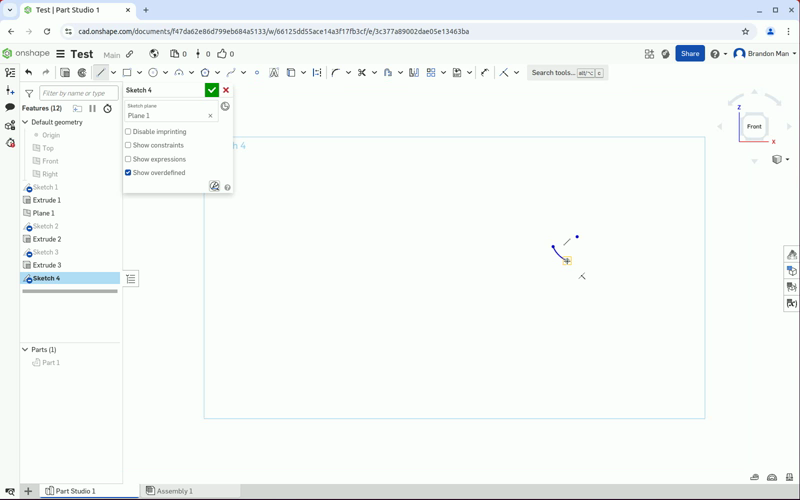
scroll(-6)
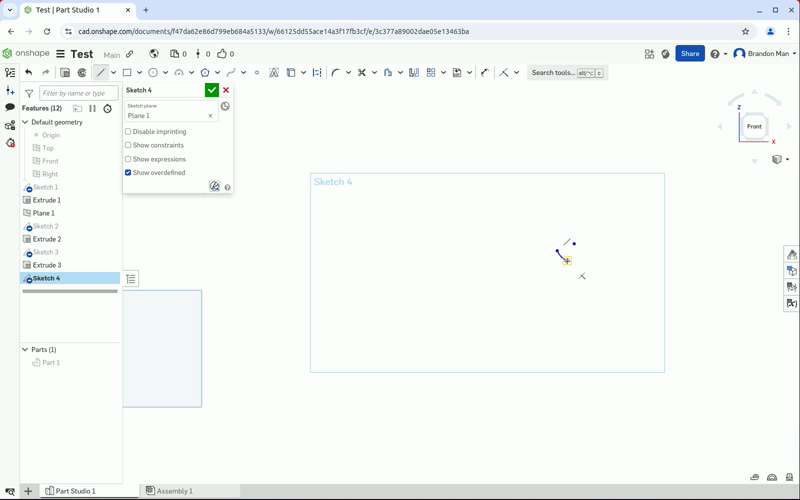
scroll(-6)
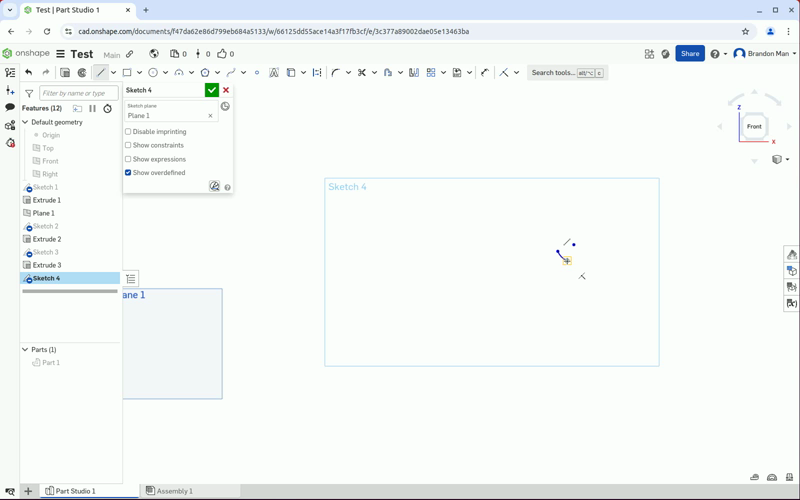
scroll(-6)
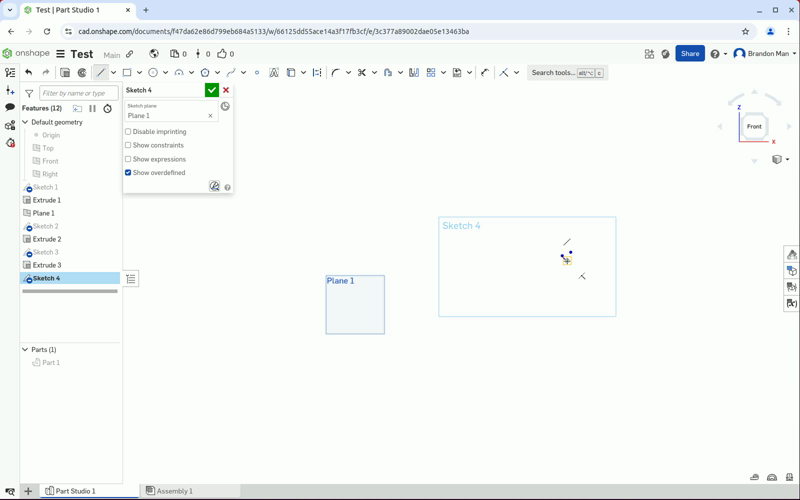
scroll(-6)
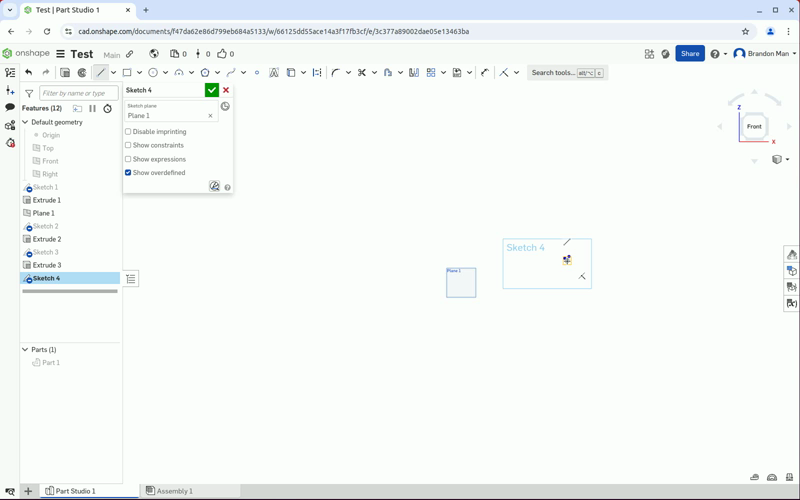
key_down(shift)
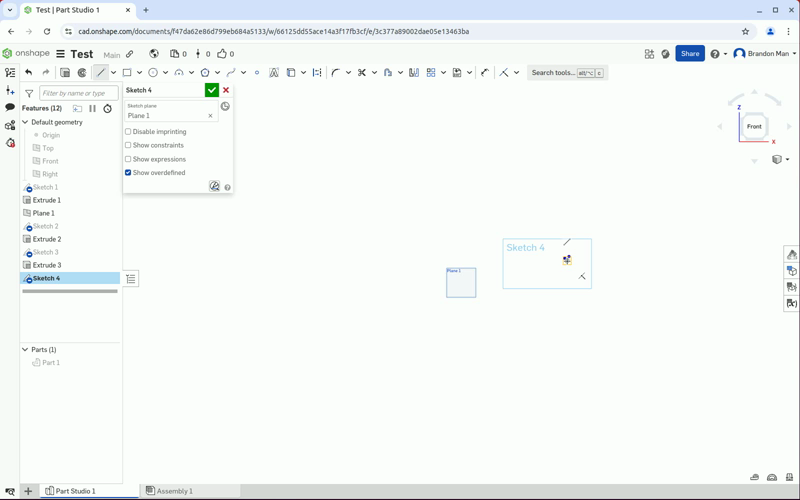
mouse_move(589, 260)
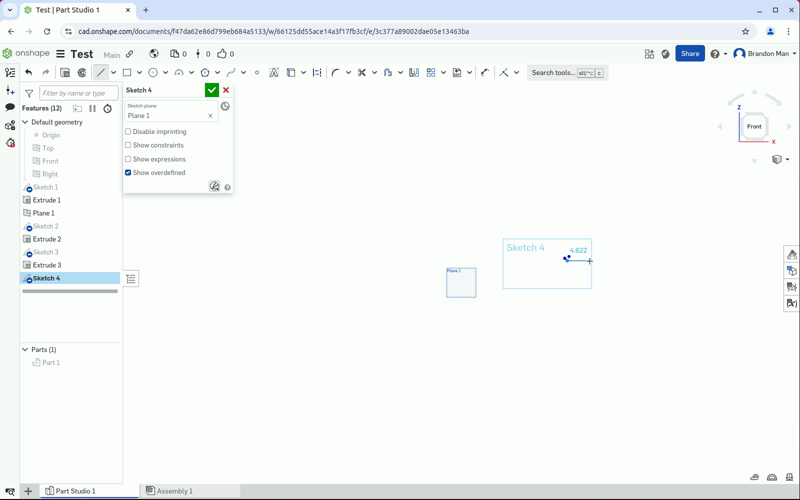
mouse_move(567, 258)
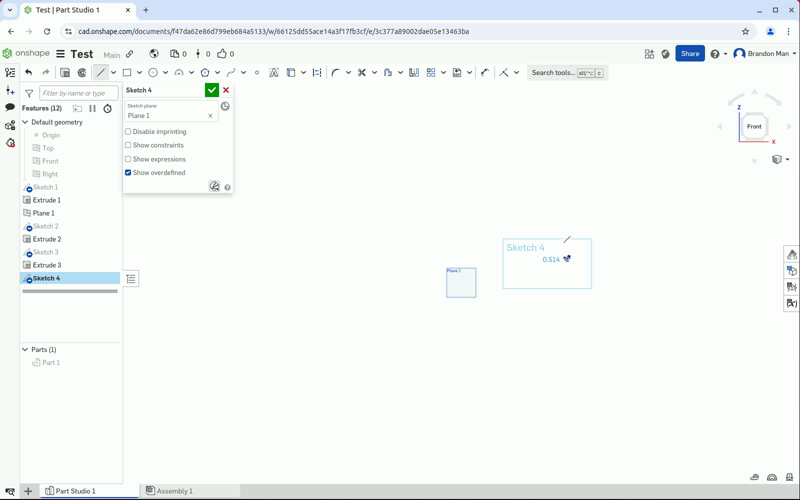
scroll(6)
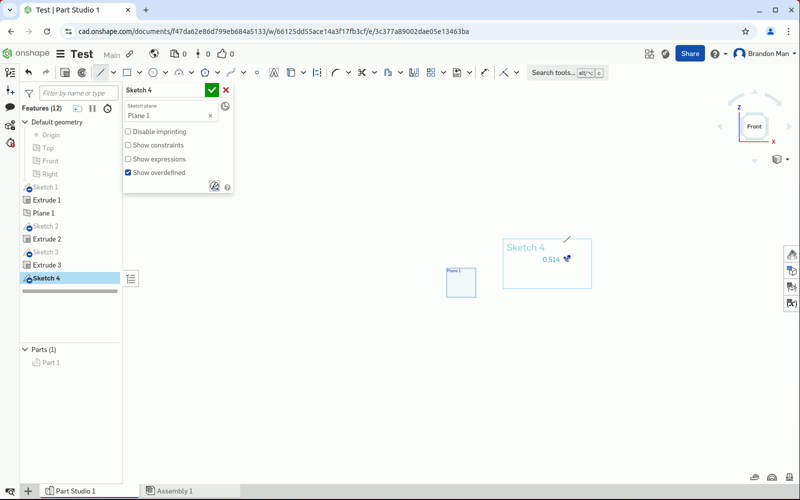
scroll(6)
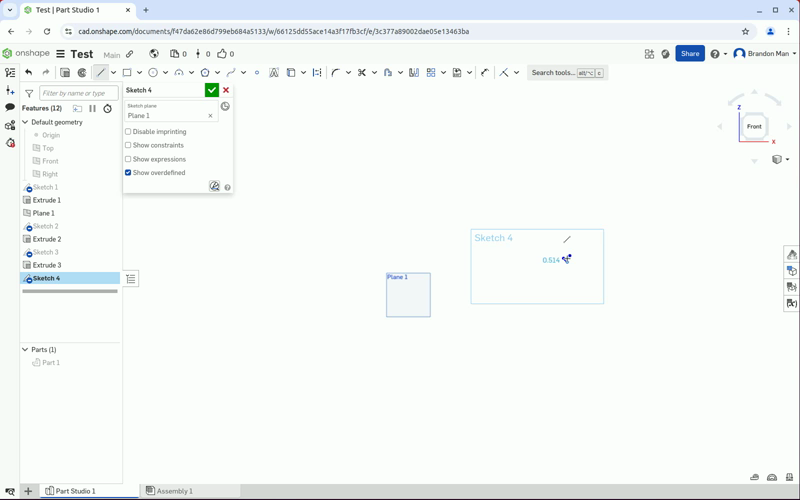
scroll(6)
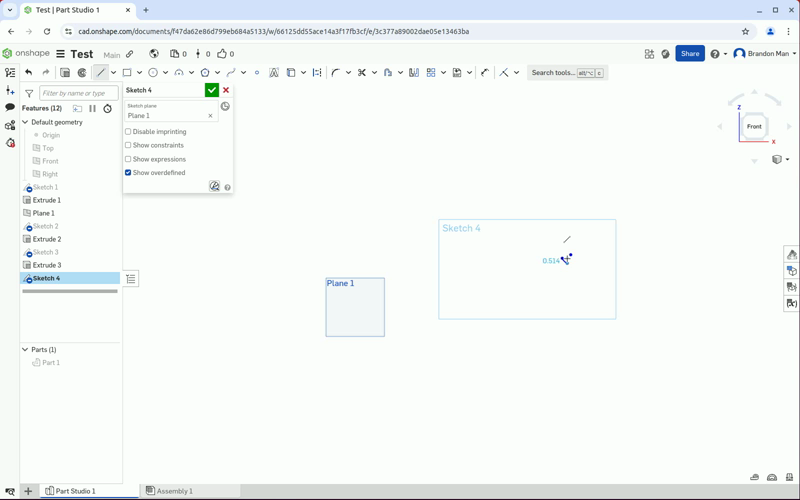
scroll(6)
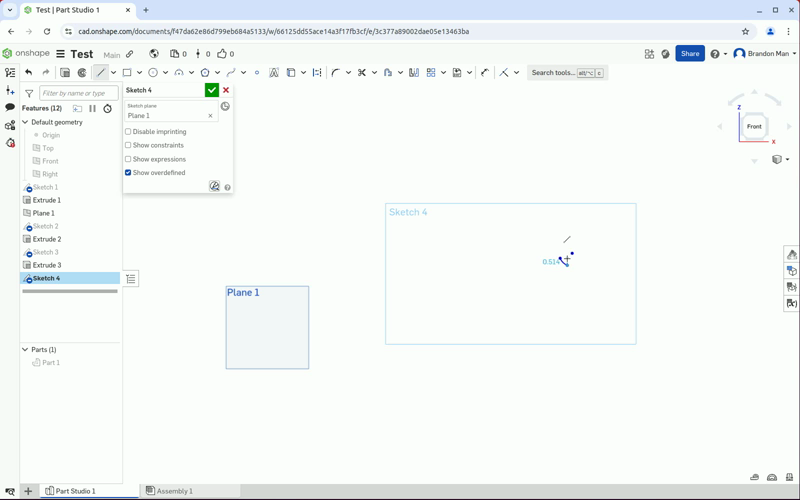
scroll(6)
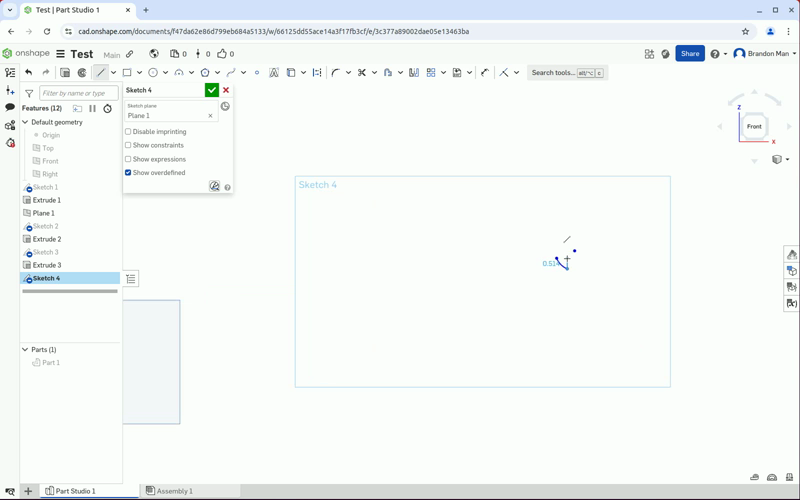
scroll(6)
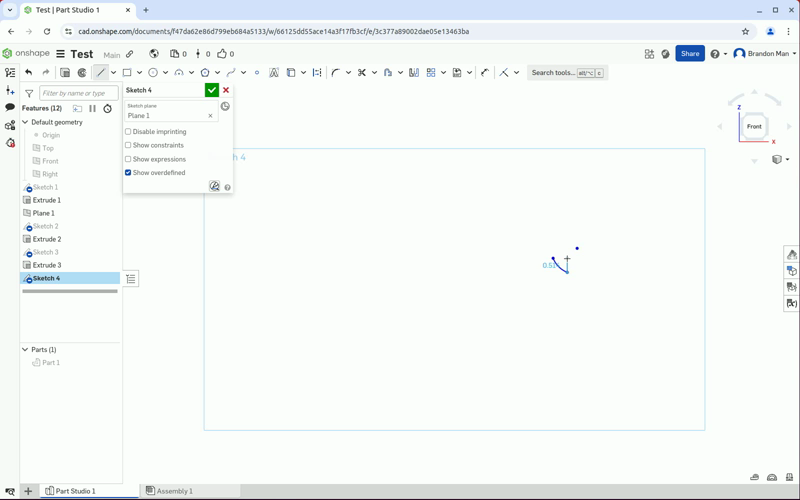
scroll(6)
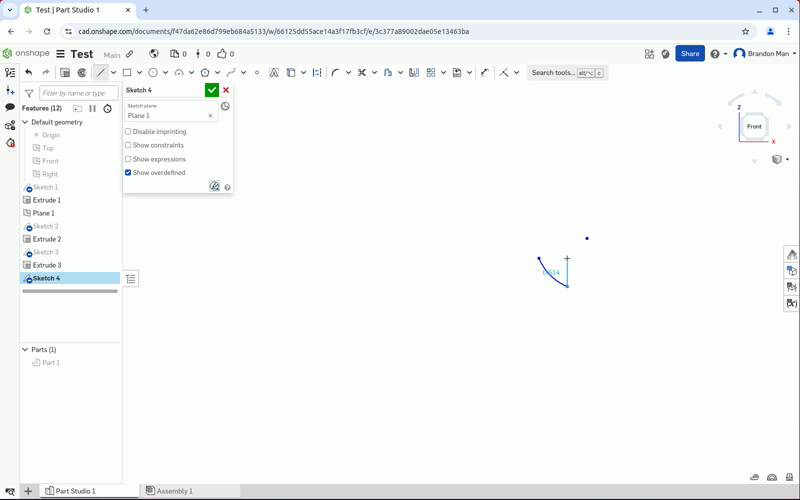
click(567, 258)
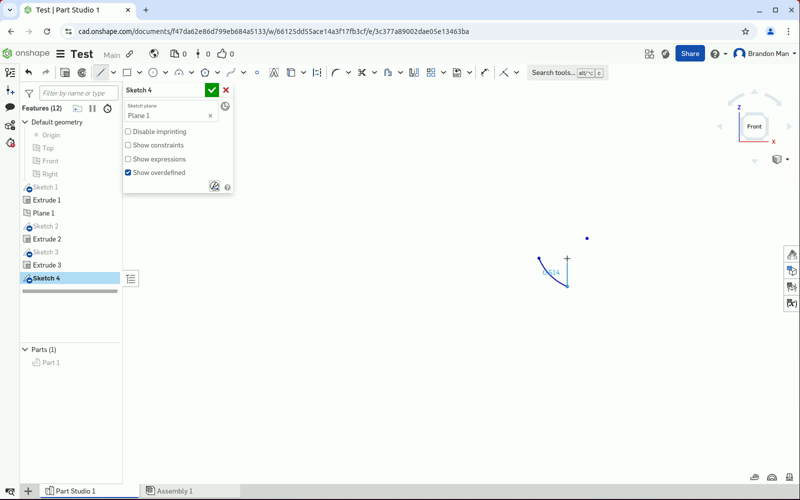
scroll(-6)
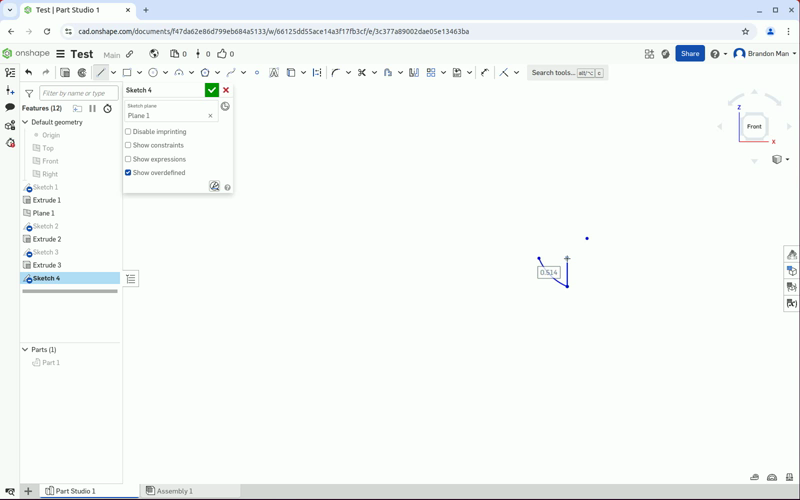
scroll(-6)
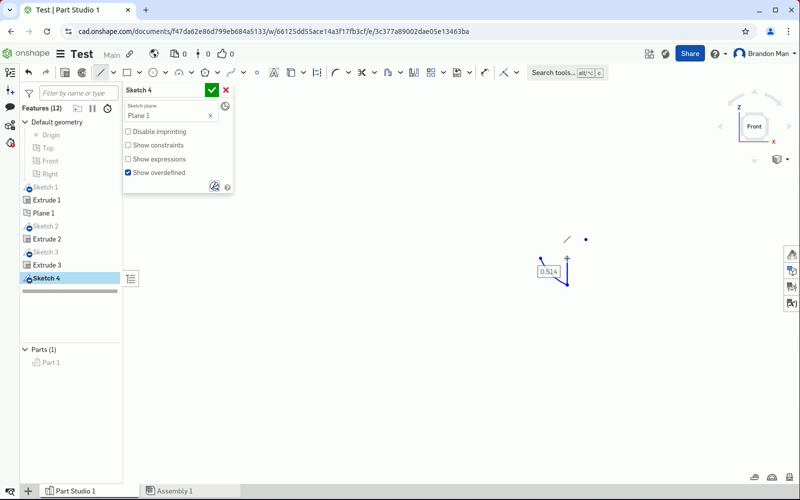
scroll(-6)
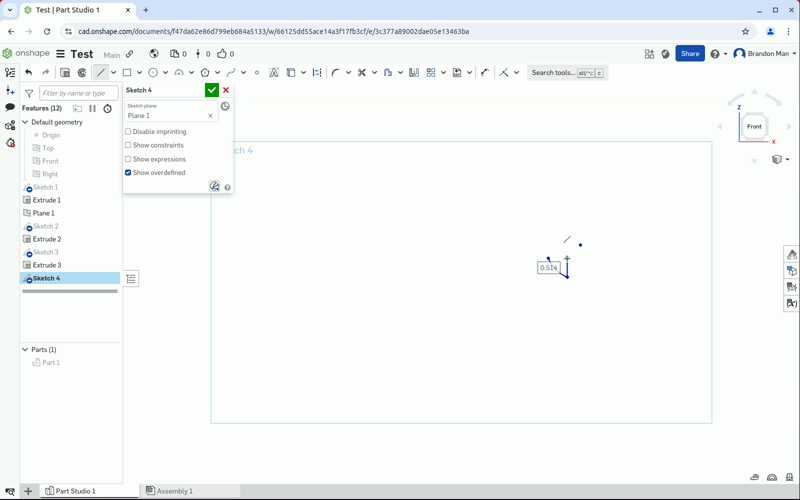
scroll(-6)
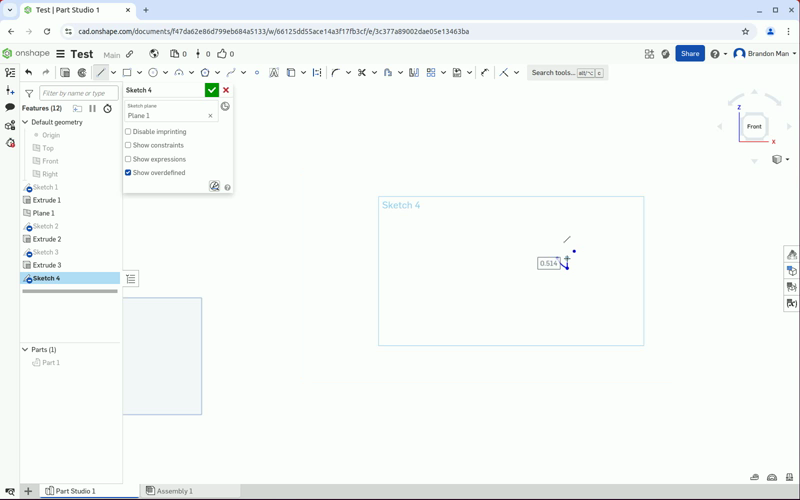
scroll(-6)
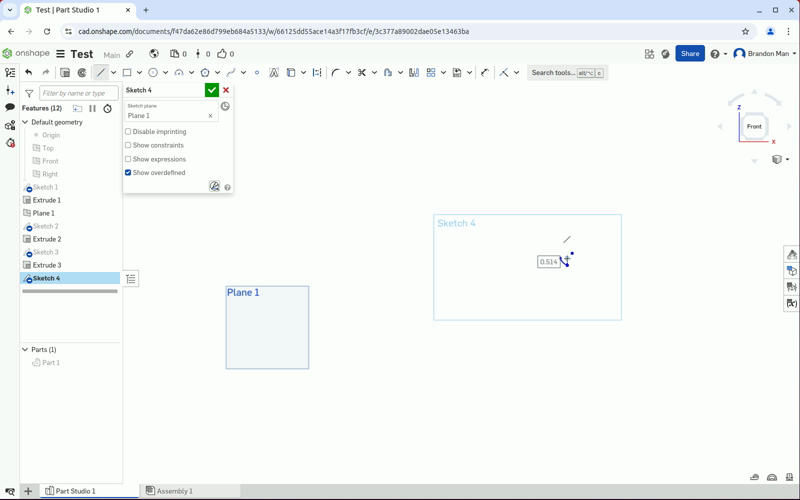
scroll(-6)
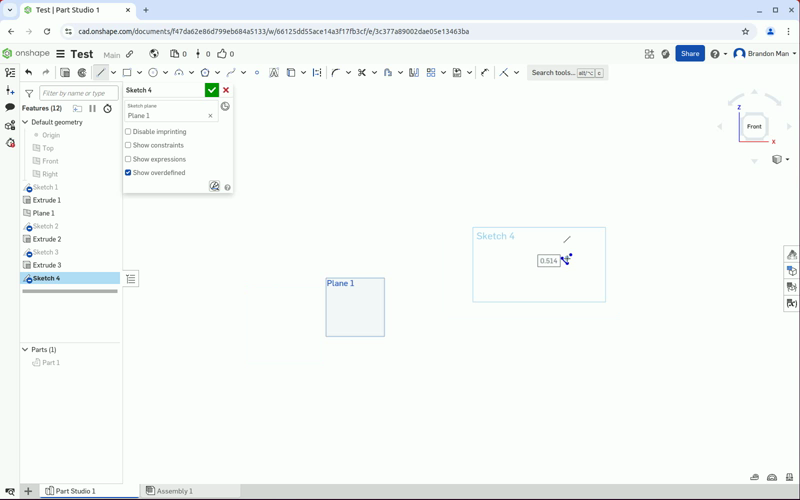
scroll(-6)
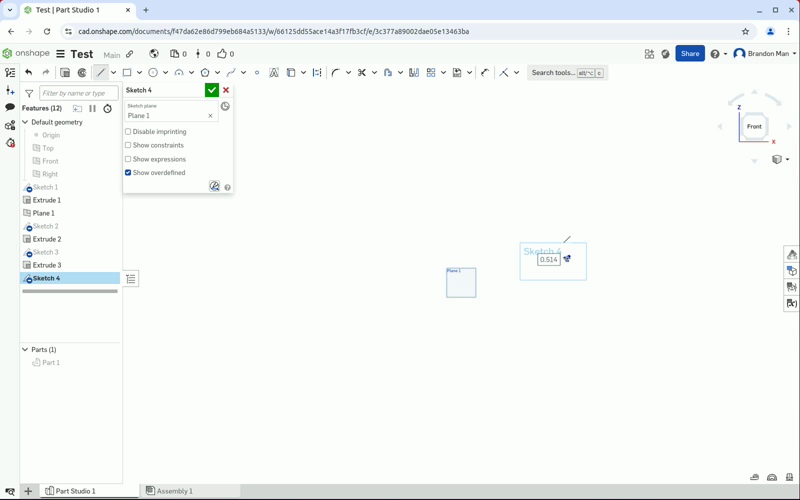
key_up(shift)
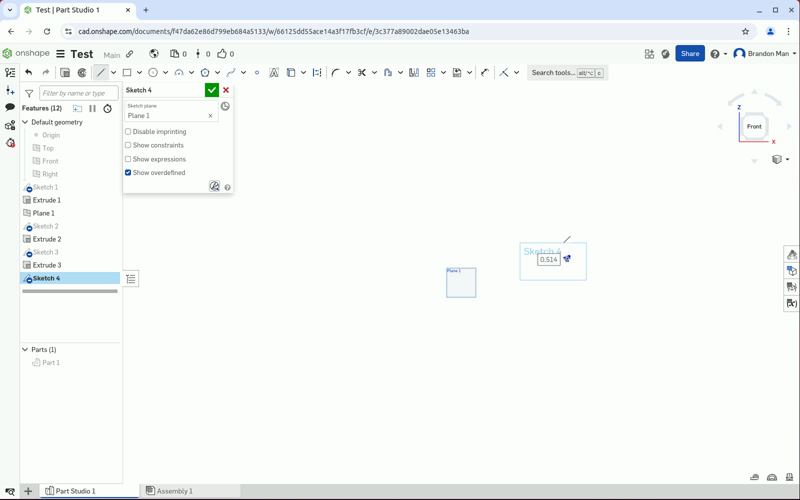
mouse_move(589, 258)
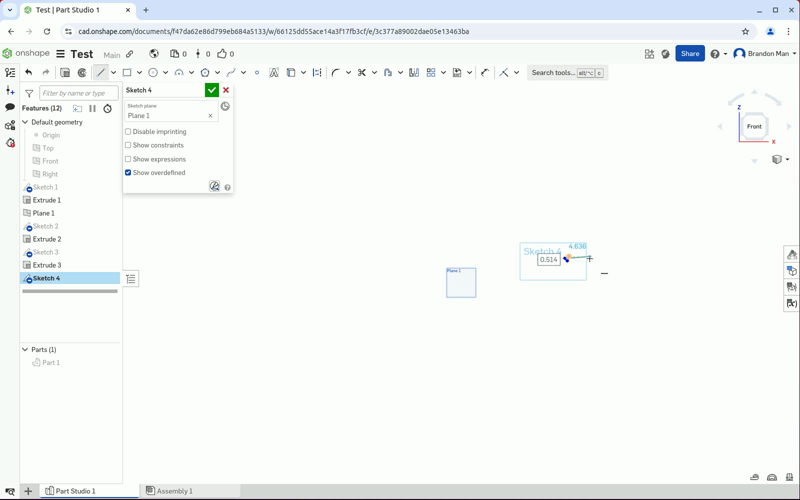
key_down(shift)
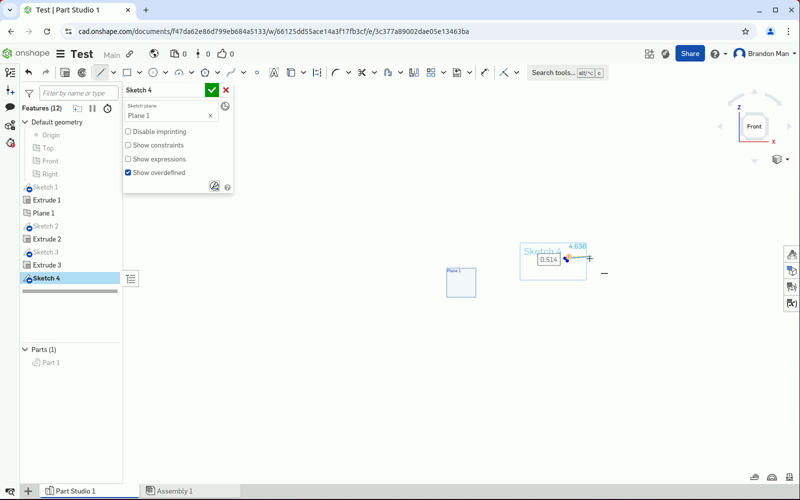
mouse_move(564, 258)
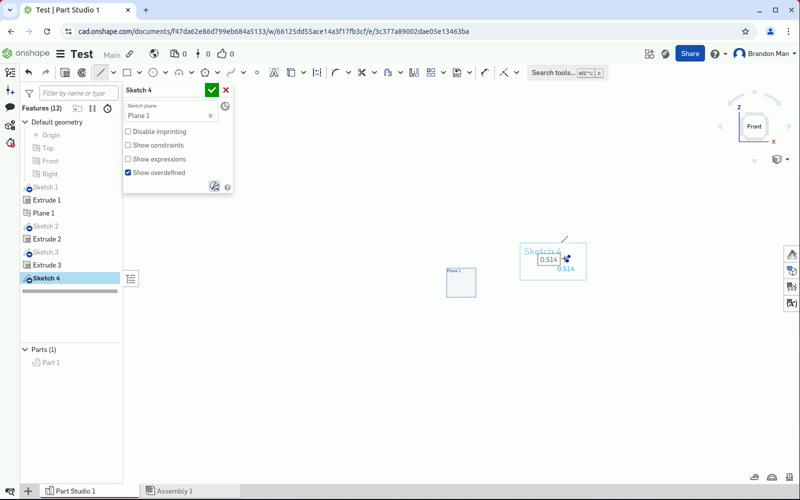
scroll(6)
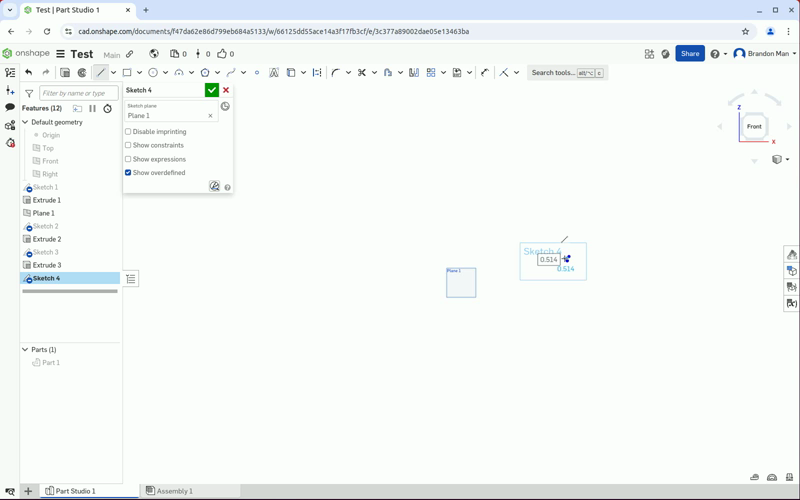
scroll(6)
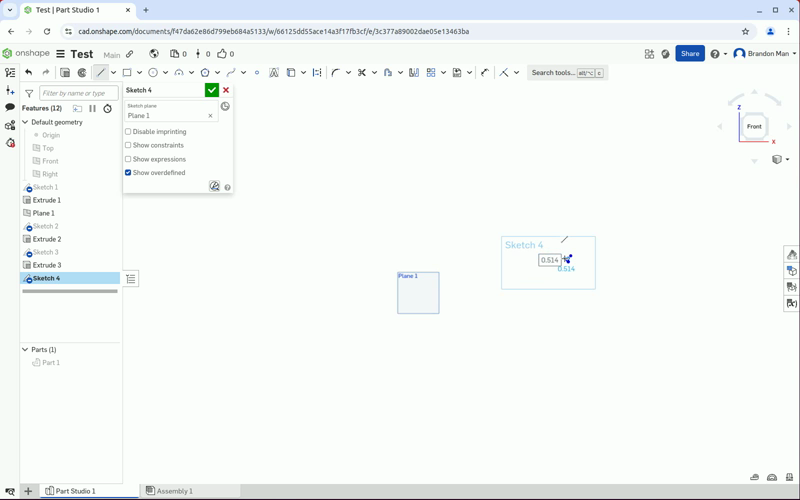
scroll(6)
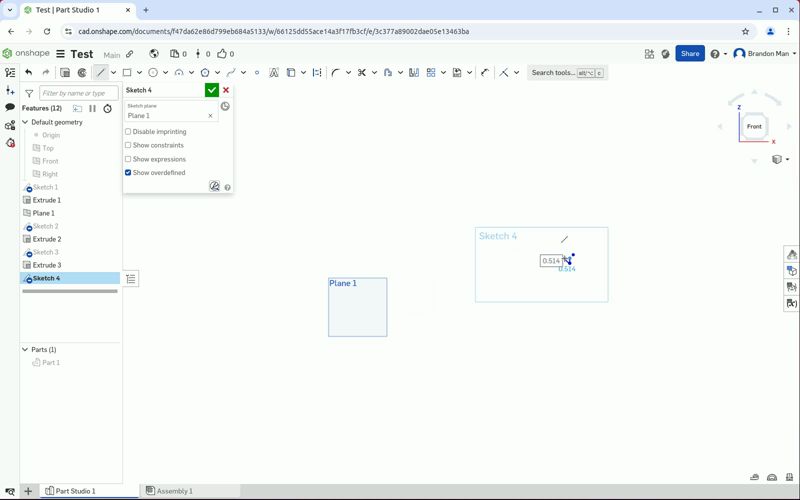
scroll(6)
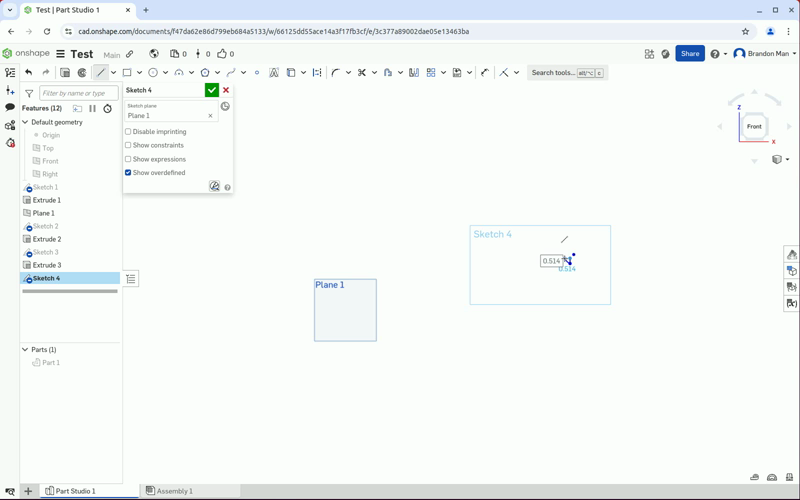
scroll(6)
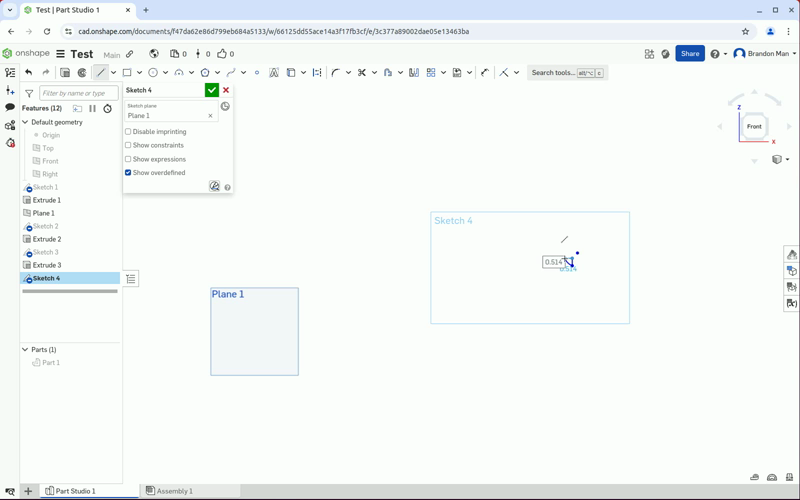
scroll(6)
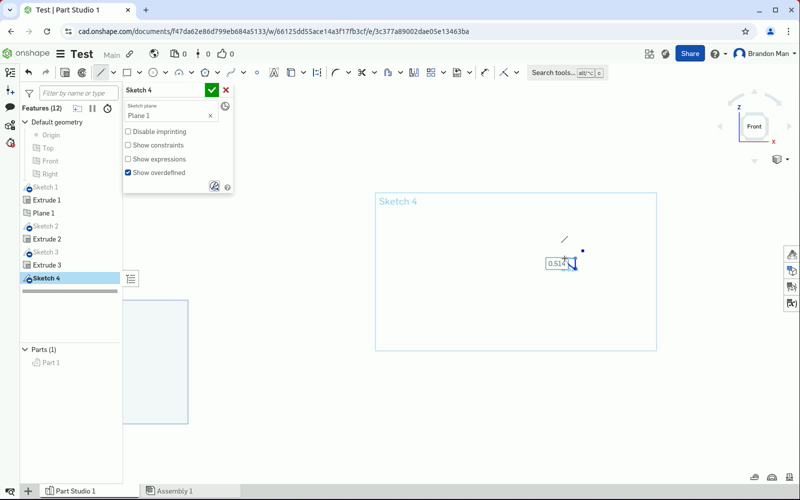
scroll(6)
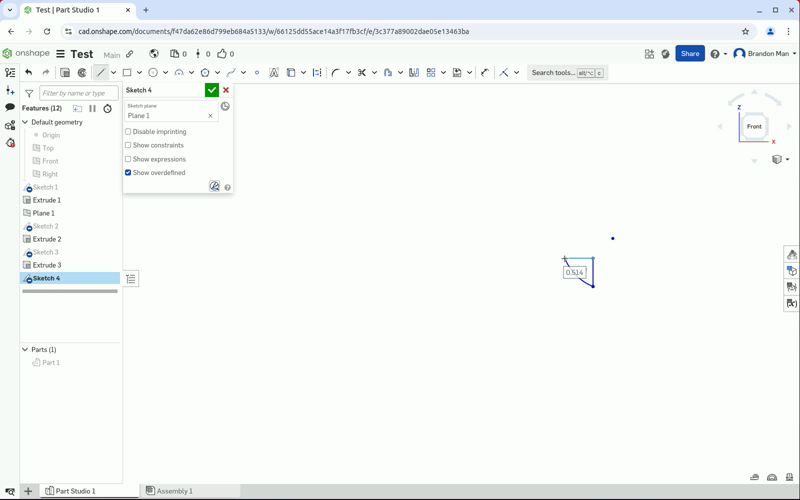
key_up(shift)
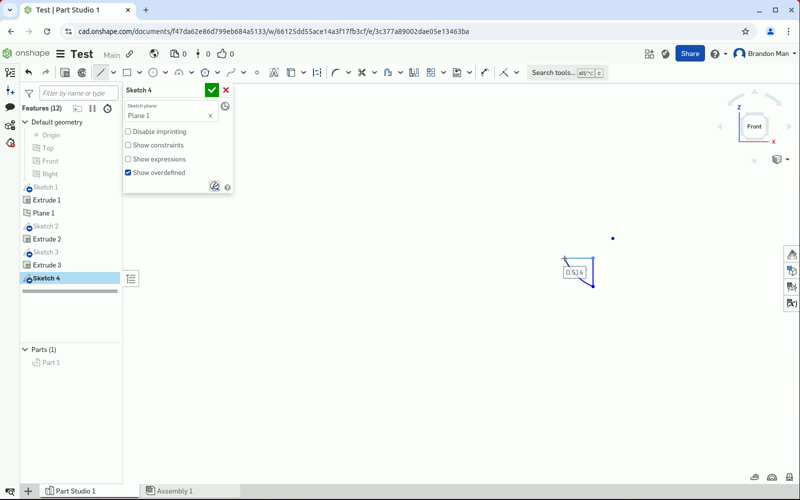
click(564, 258)
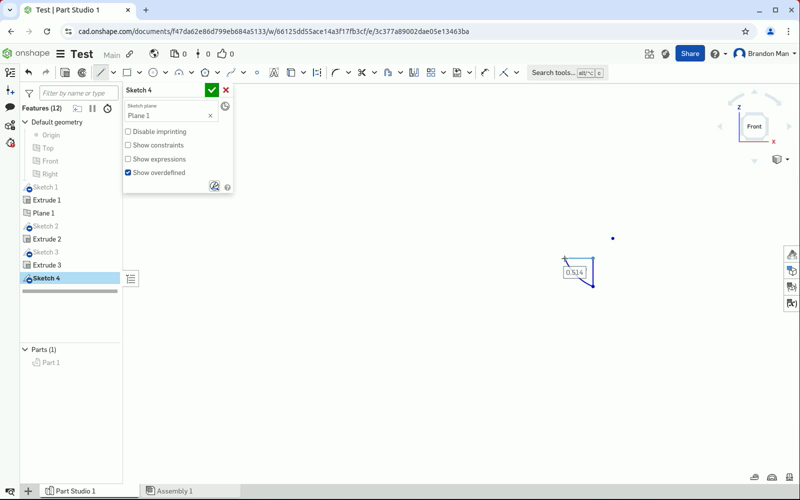
scroll(-6)
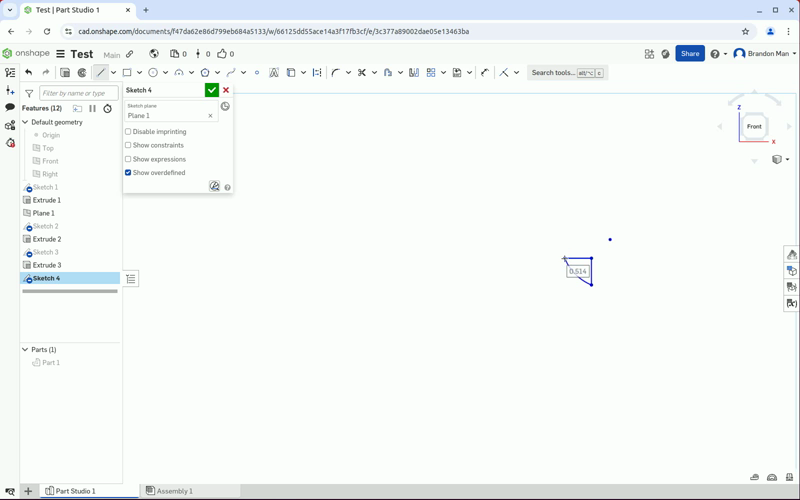
scroll(-6)
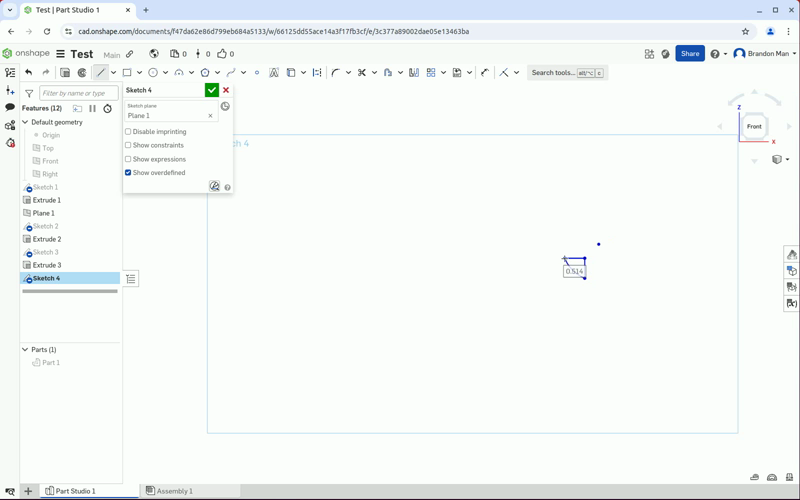
scroll(-6)
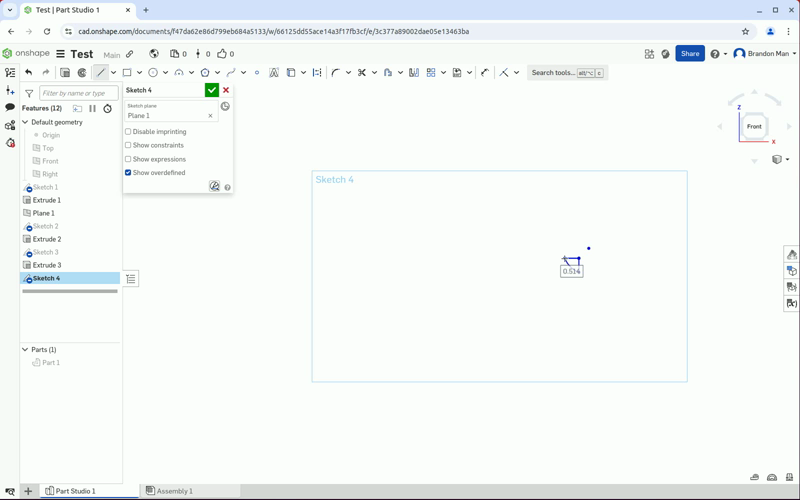
scroll(-6)
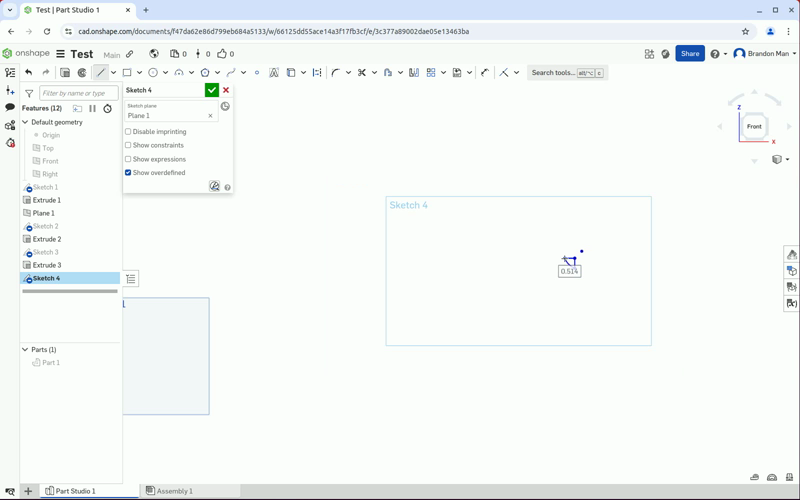
scroll(-6)
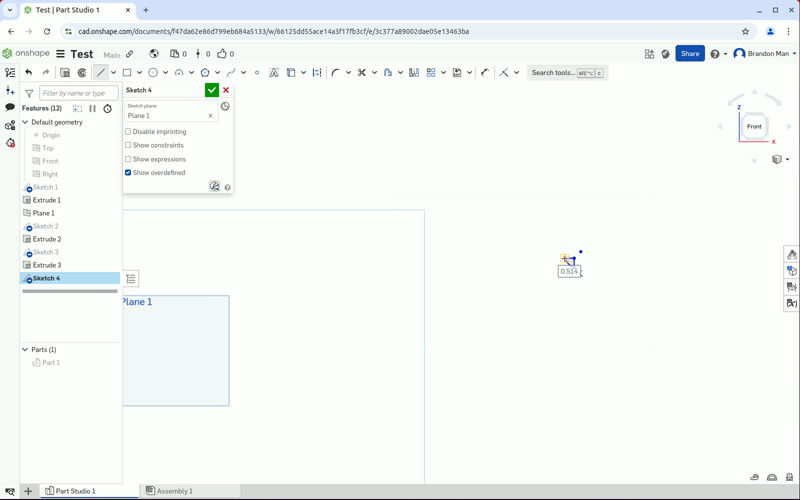
scroll(-6)
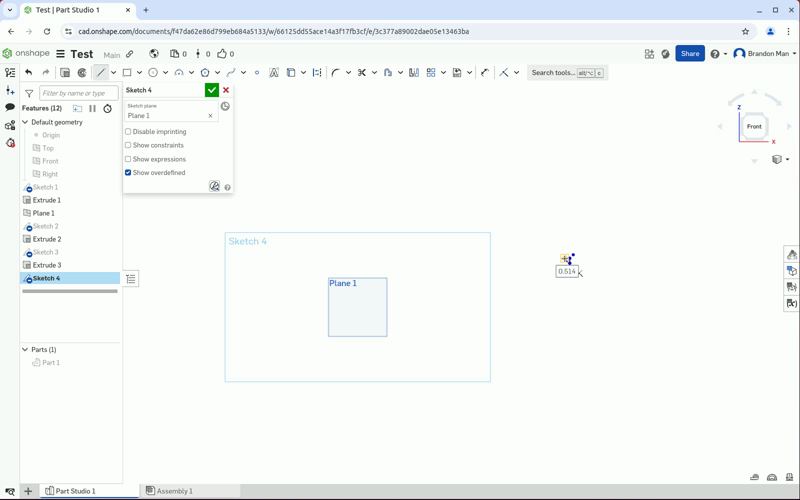
scroll(-6)
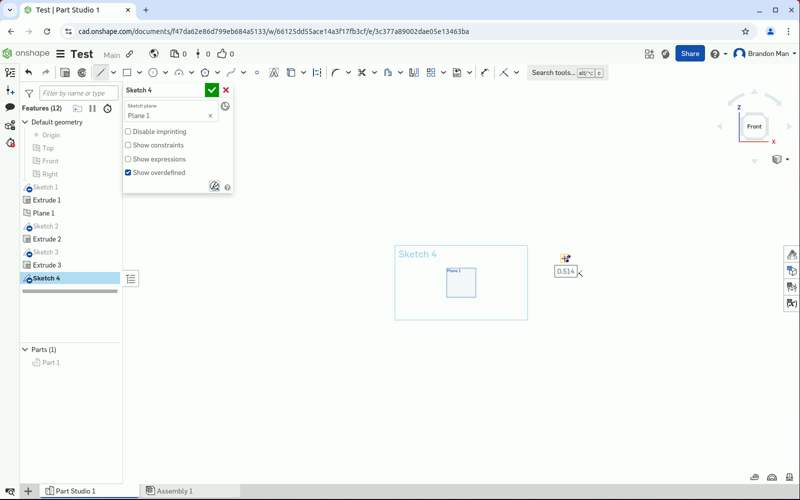
key(esc)
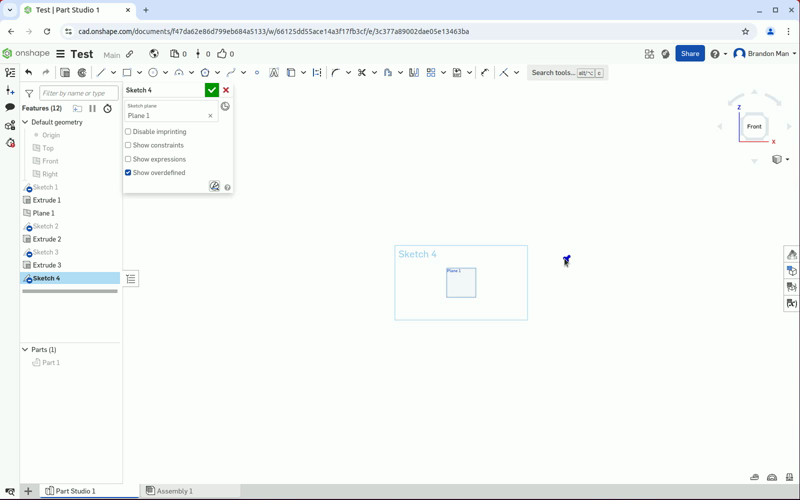
mouse_move(566, 259)
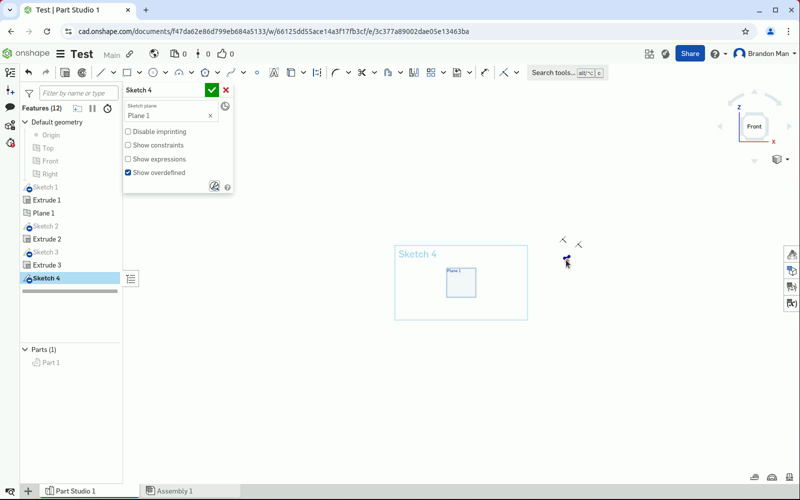
scroll(6)
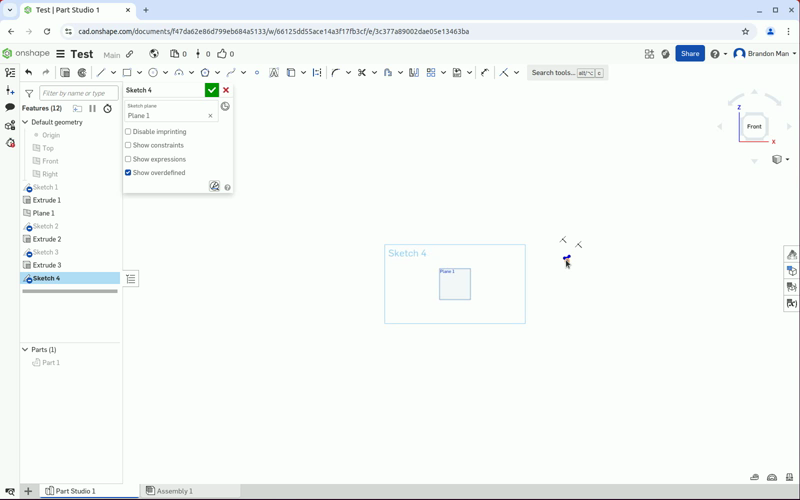
scroll(6)
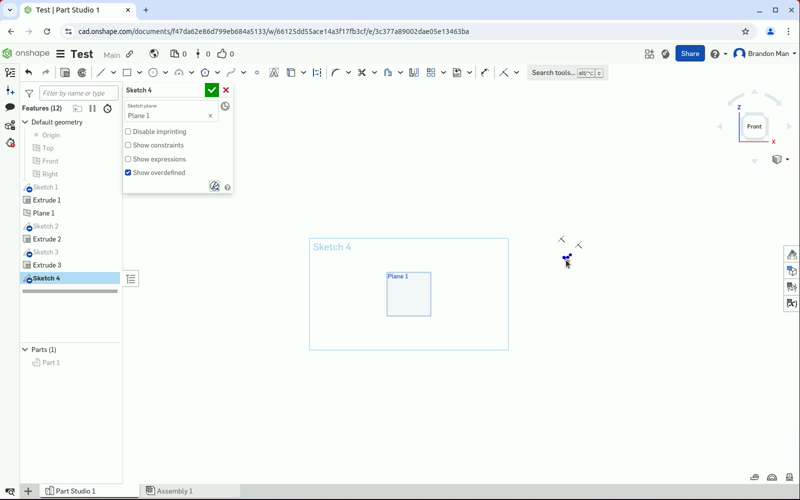
scroll(6)
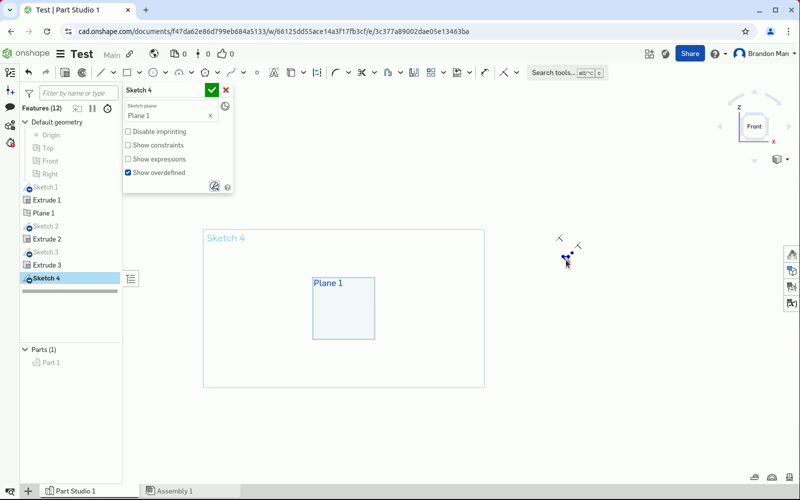
scroll(6)
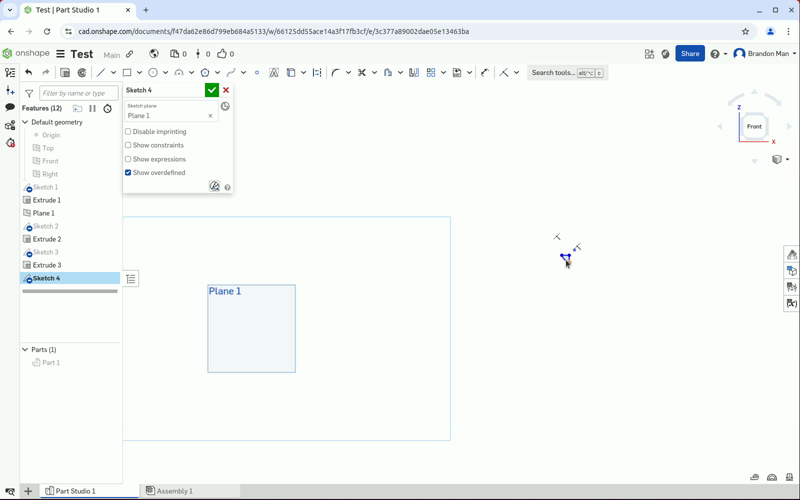
scroll(6)
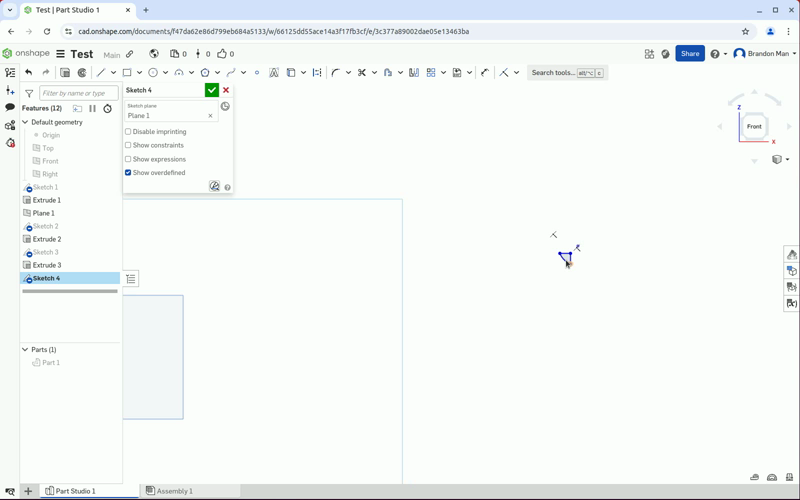
scroll(6)
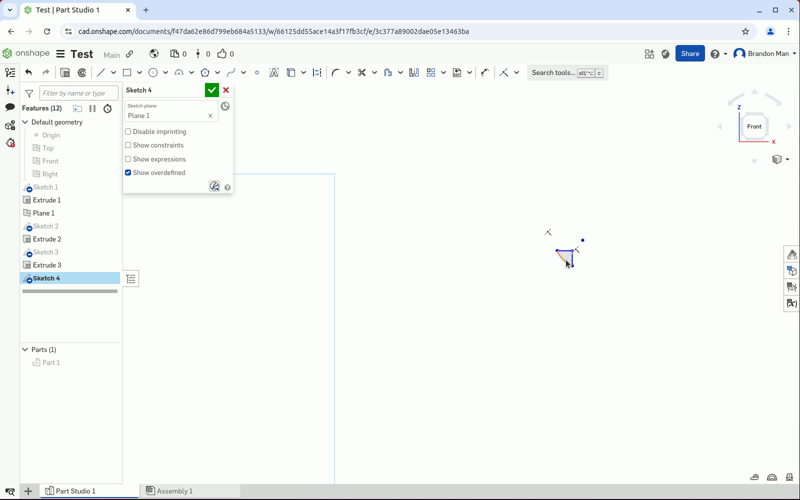
scroll(6)
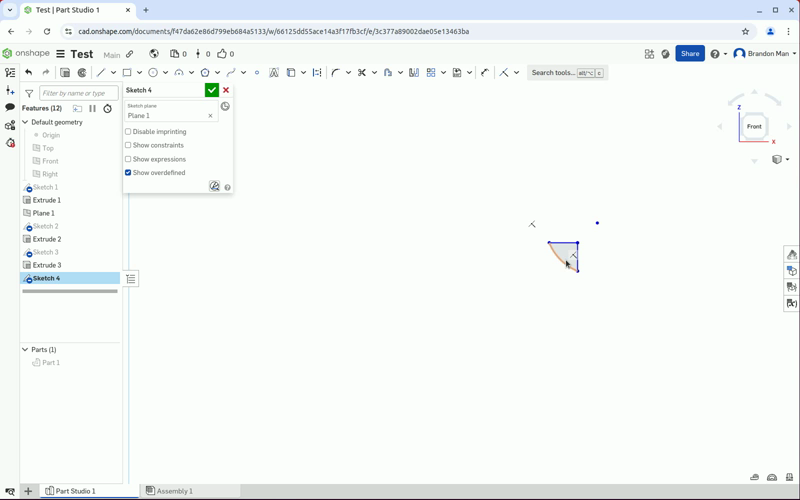
click(566, 259)
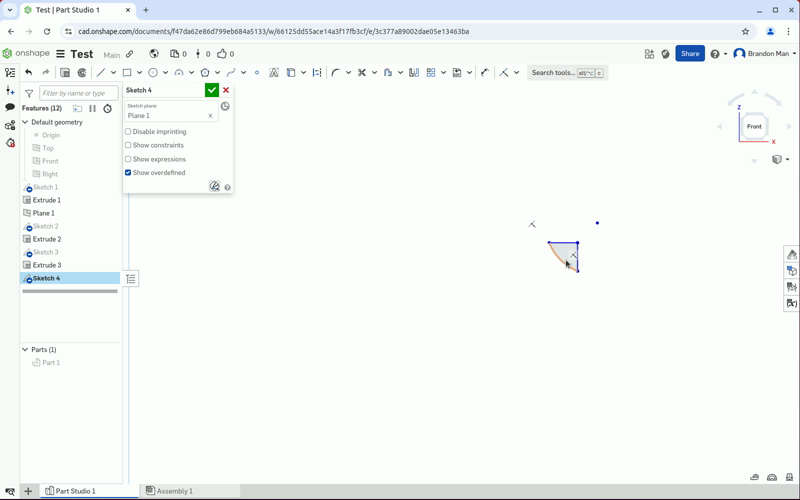
scroll(-6)
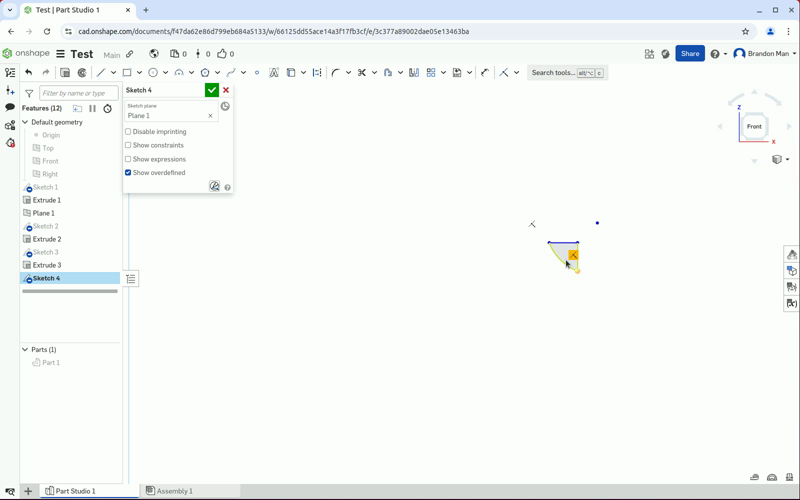
scroll(-6)
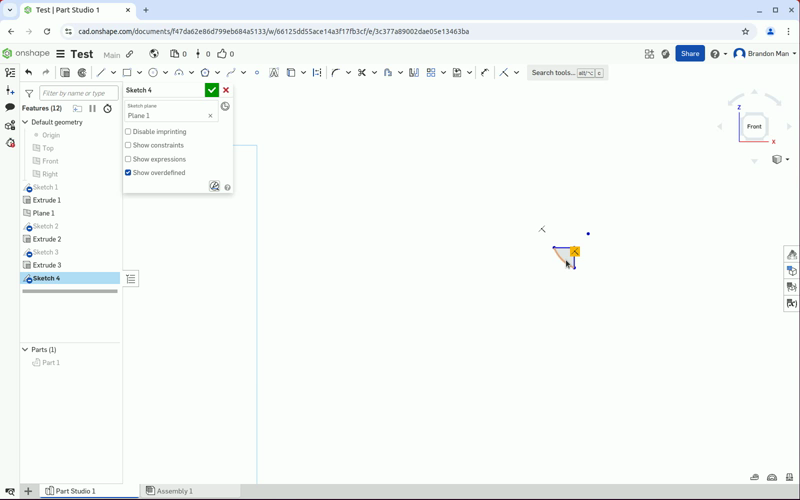
scroll(-6)
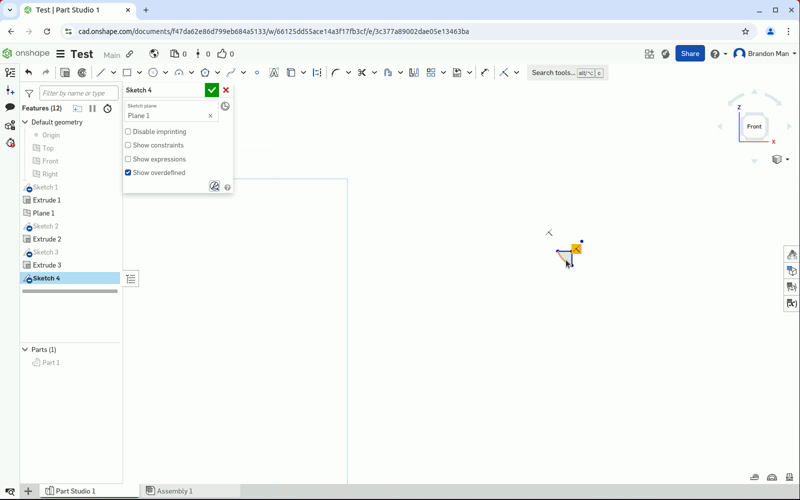
scroll(-6)
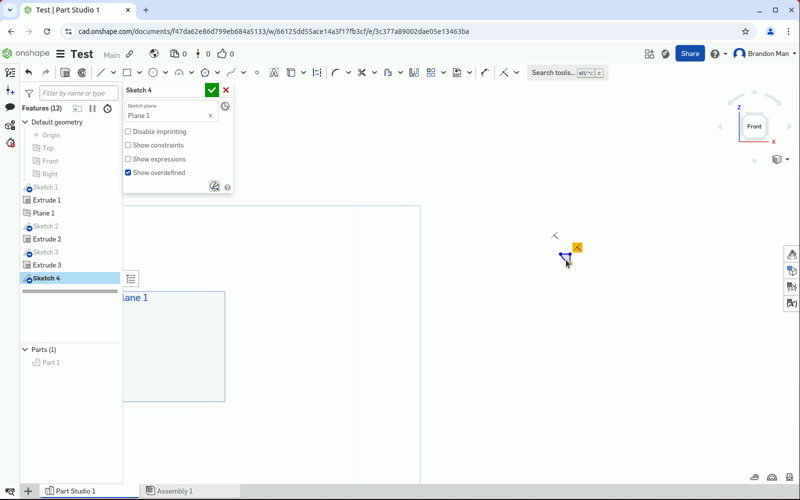
scroll(-6)
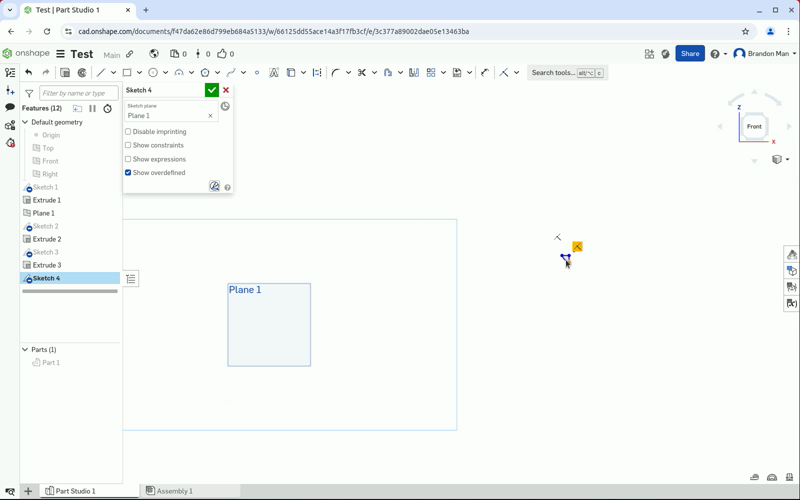
scroll(-6)
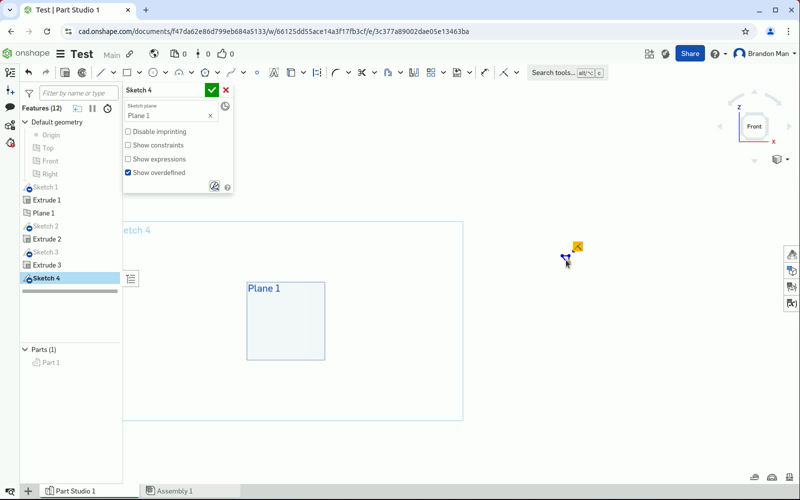
scroll(-6)
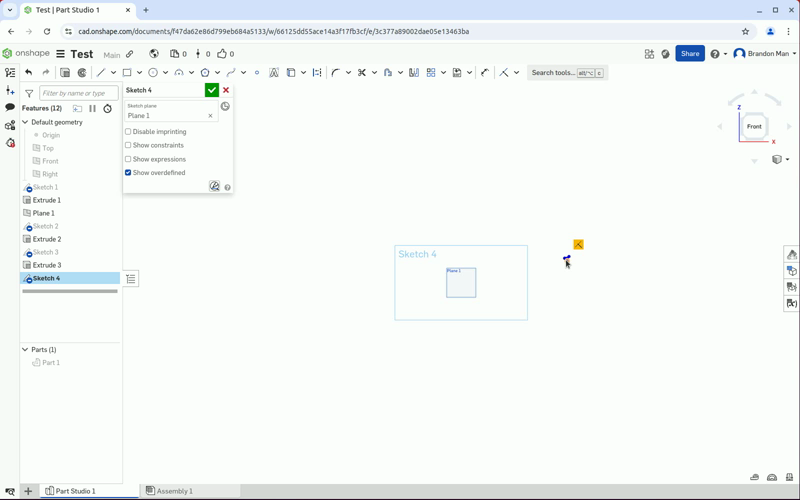
mouse_move(73, 352)
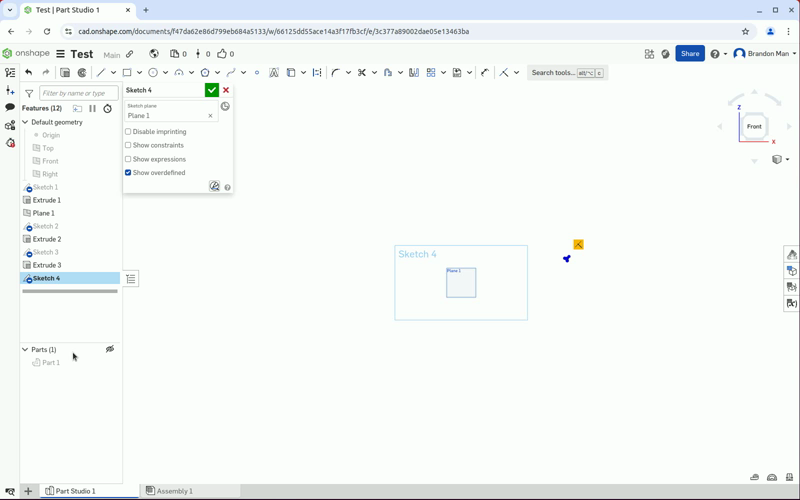
key(shift+y)
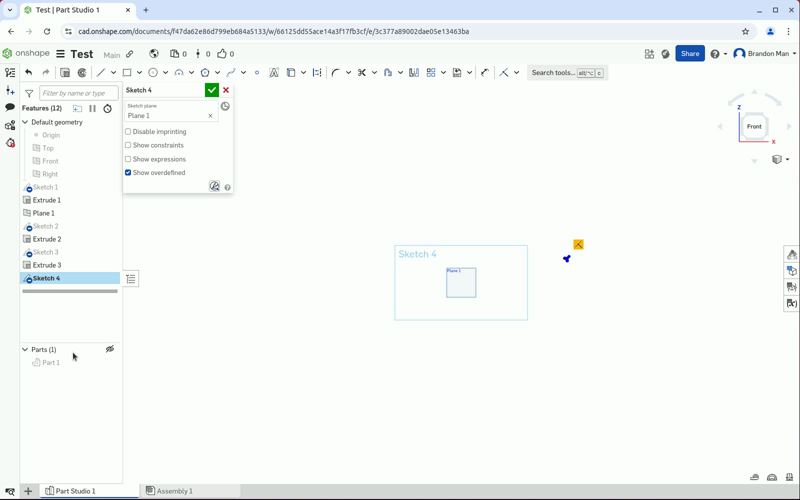
key(shift+e)
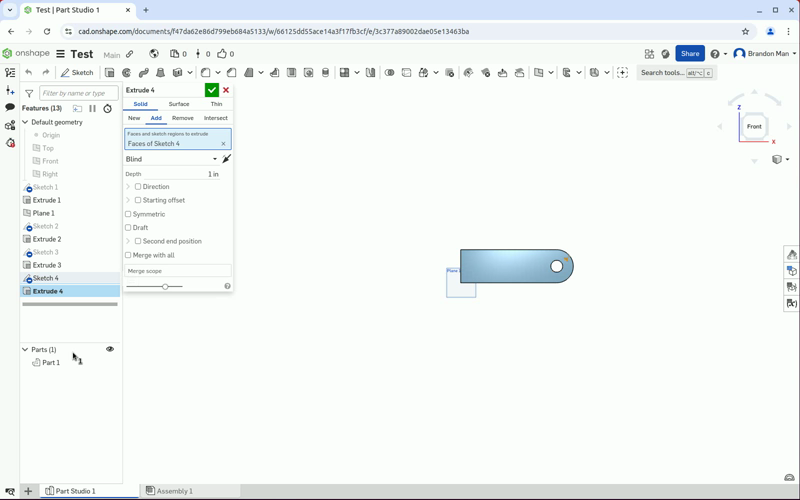
mouse_move(143, 106)
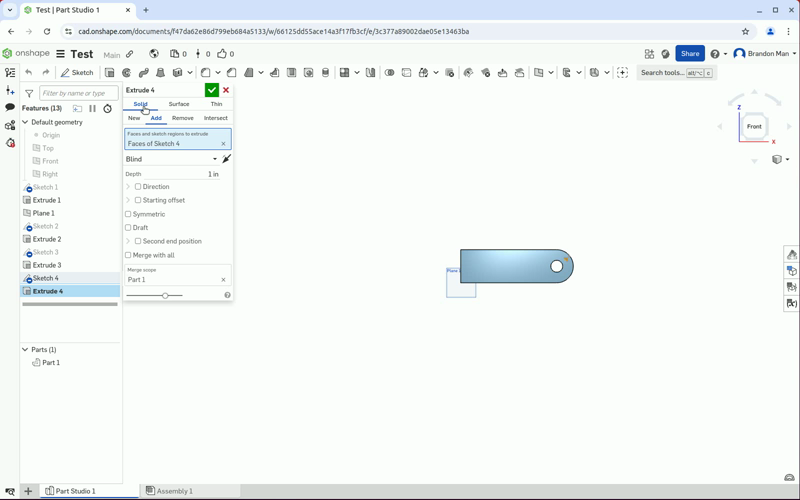
click(143, 106)
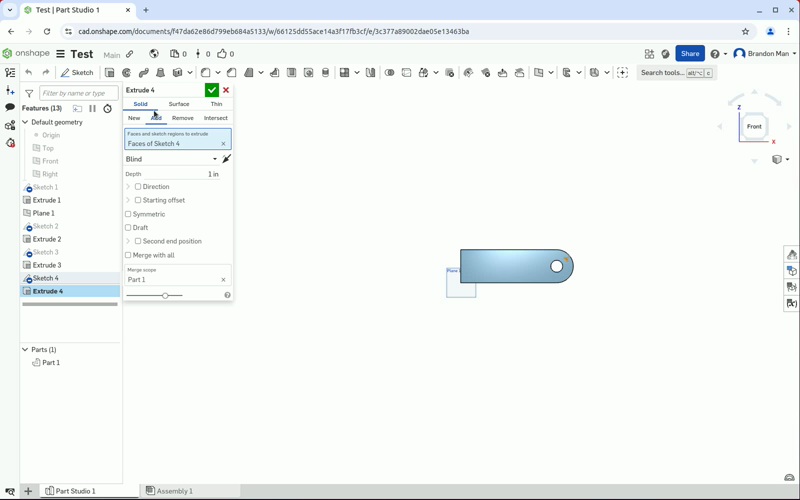
mouse_move(186, 120)
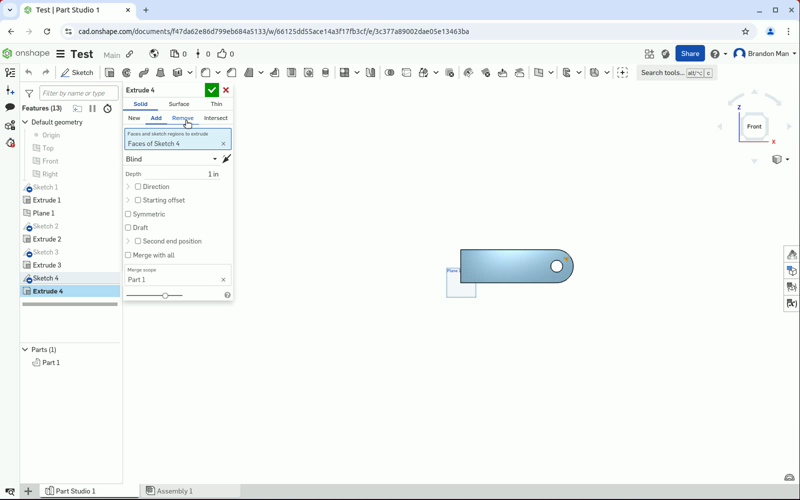
click(186, 120)
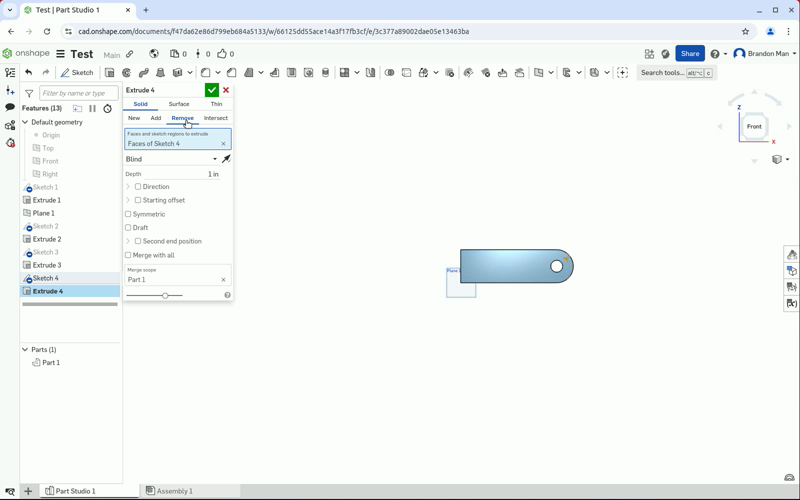
key(tab, 4)
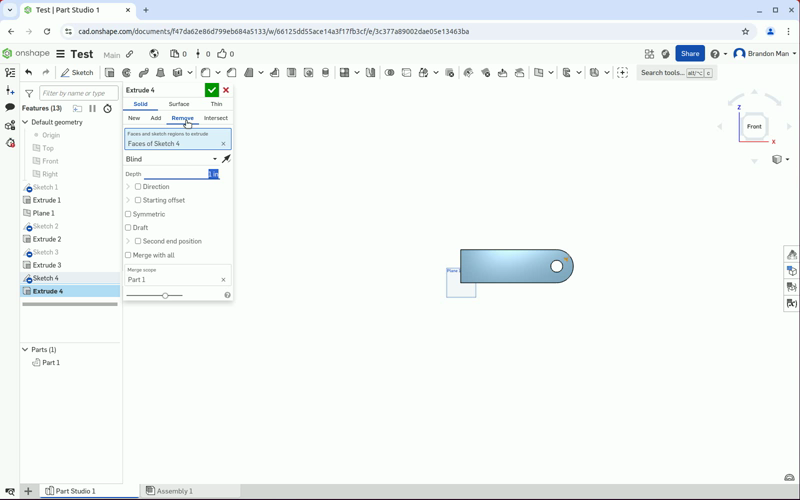
text(2.407)
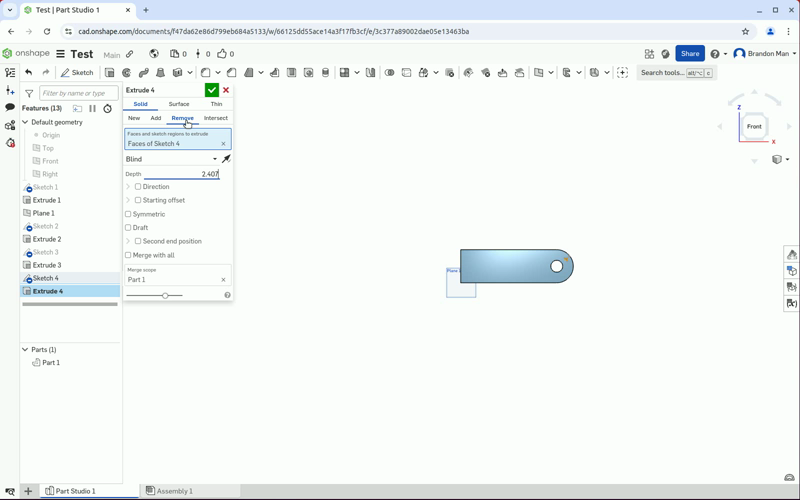
key(tab, 6)
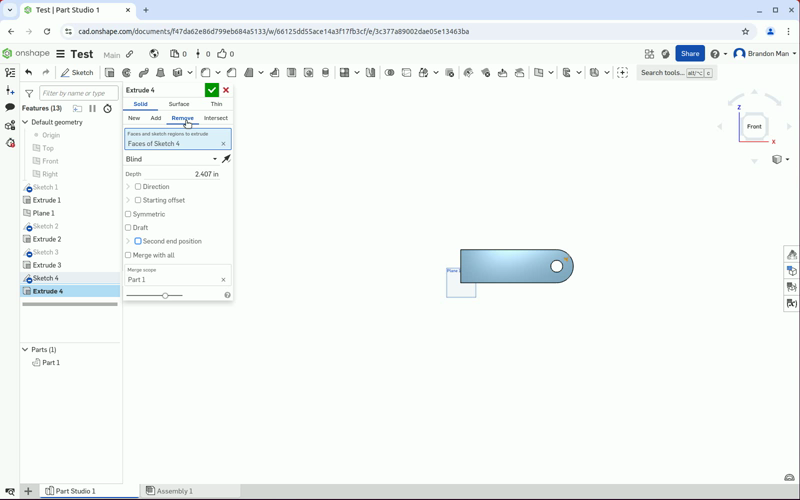
key(space)
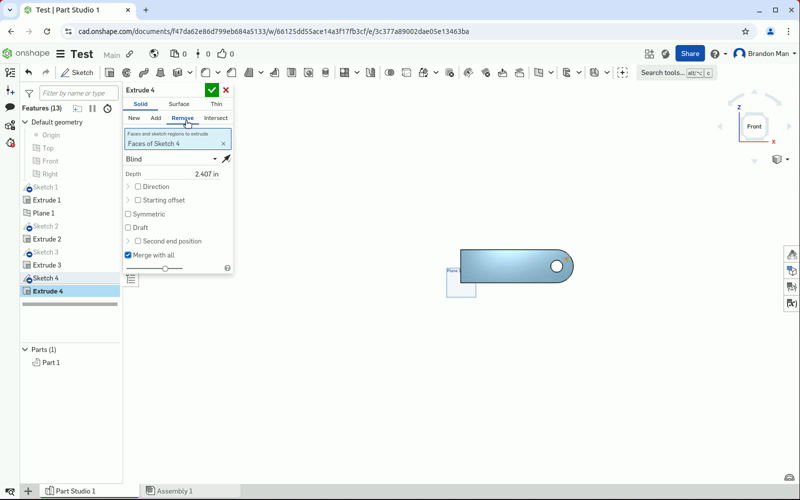
key(enter)
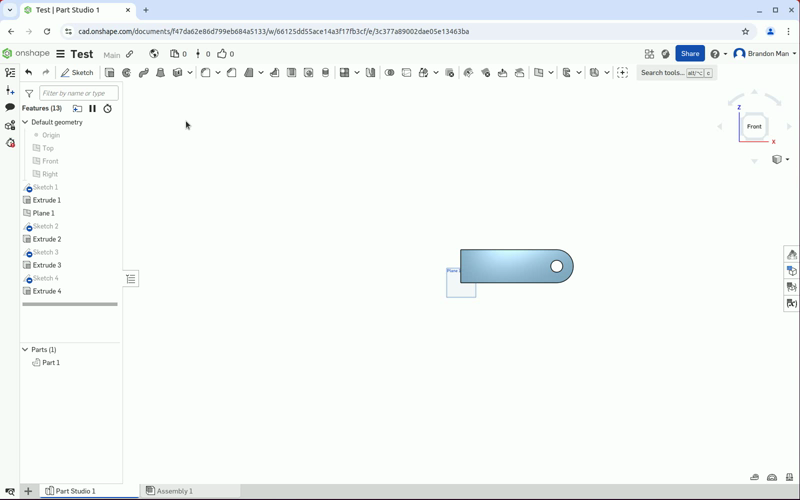
key(shift+h)
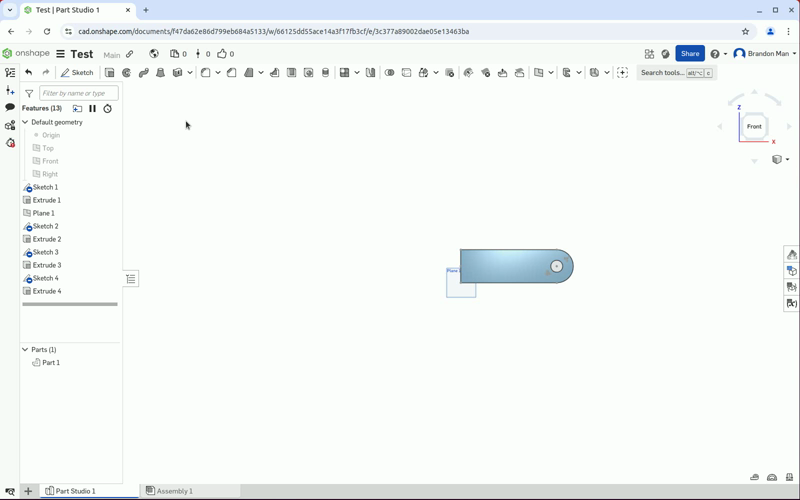
key(shift+h)
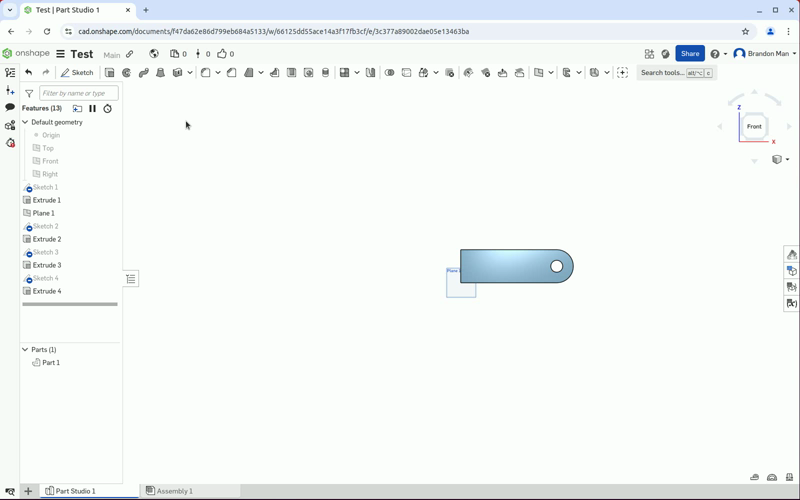
mouse_move(73, 189)
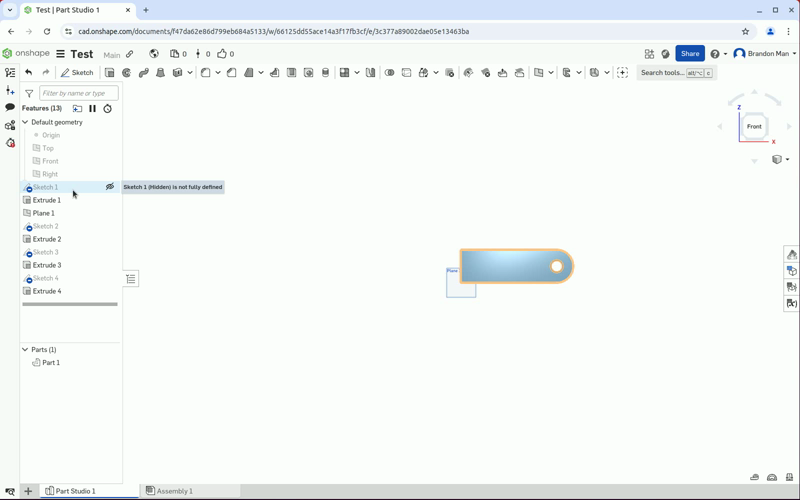
click(73, 189)
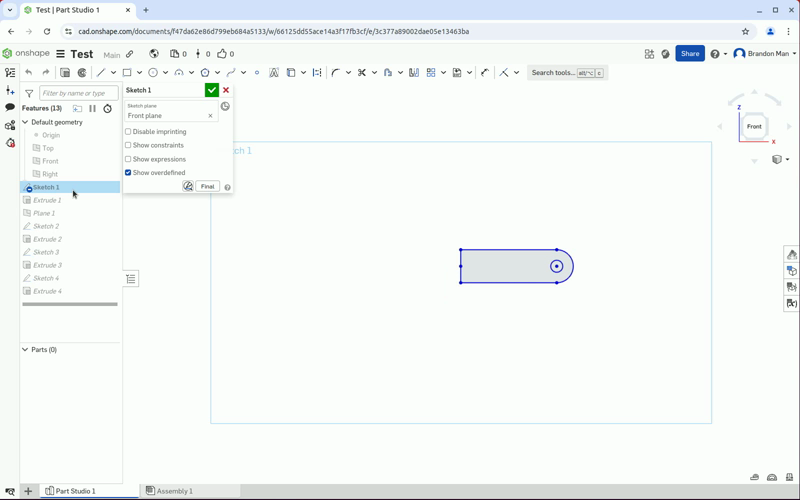
mouse_move(229, 92)
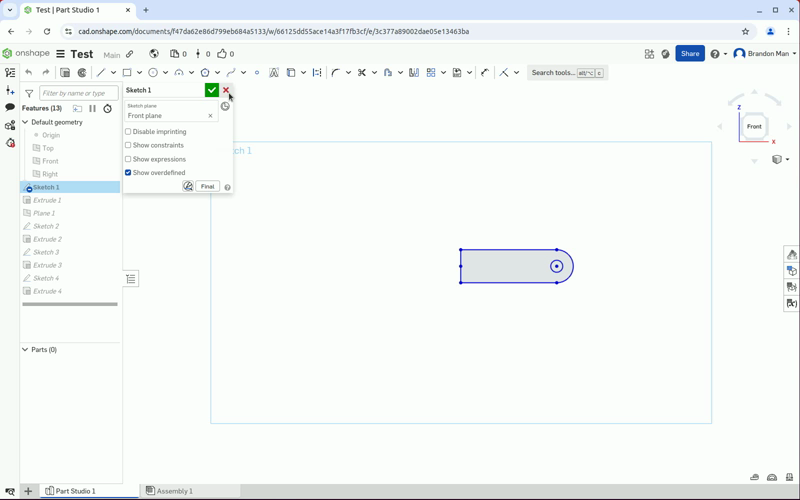
click(229, 92)
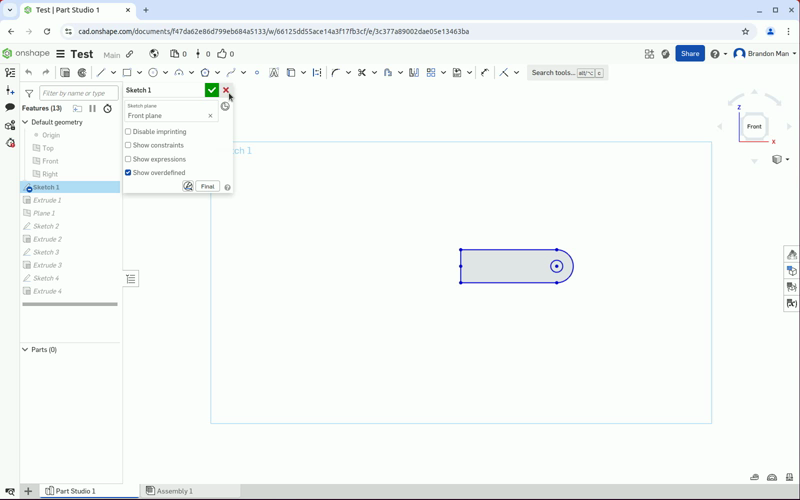
key(shift+s)
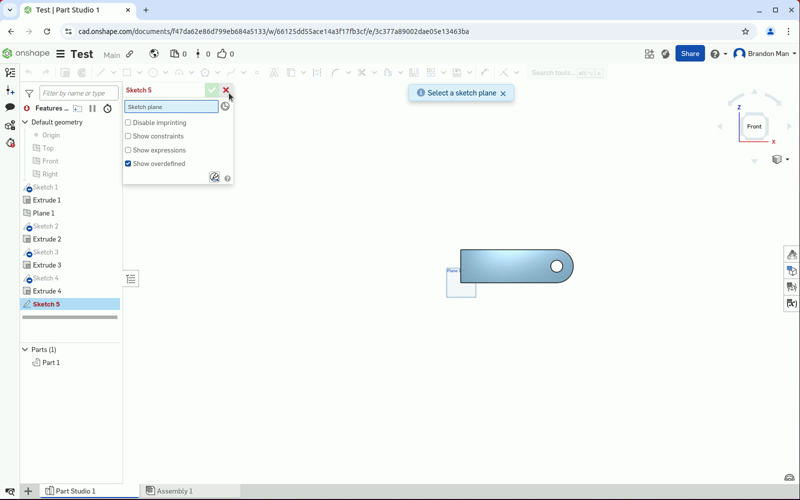
mouse_move(73, 215)
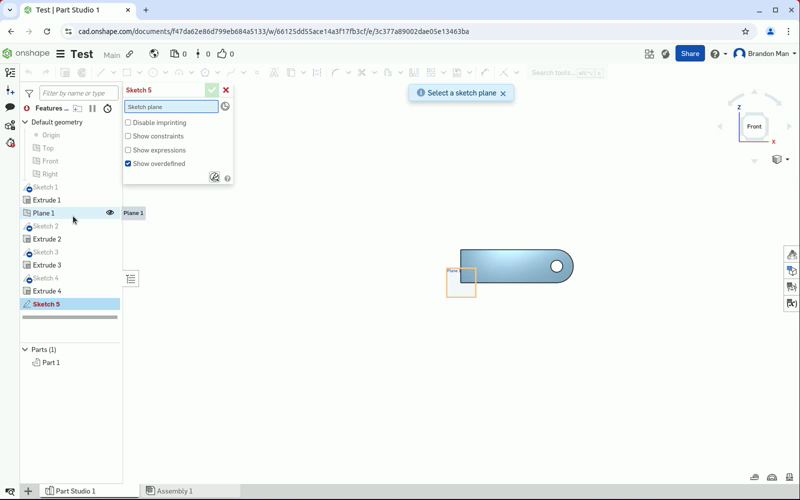
click(73, 215)
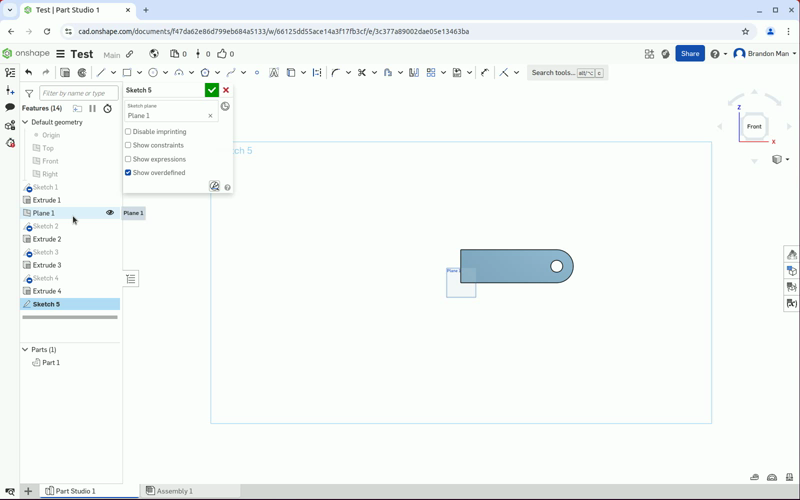
mouse_move(73, 352)
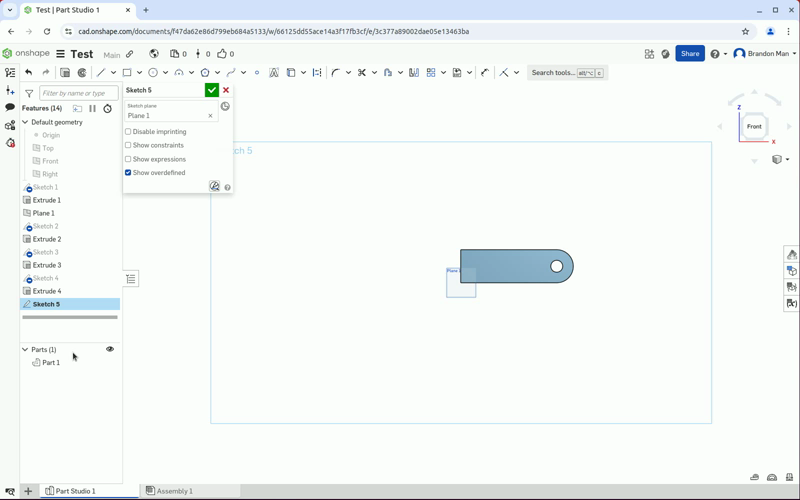
key(y)
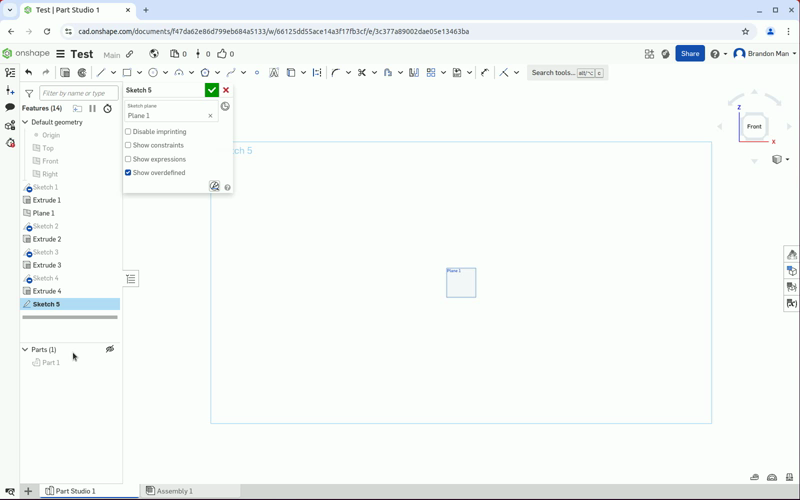
key(l)
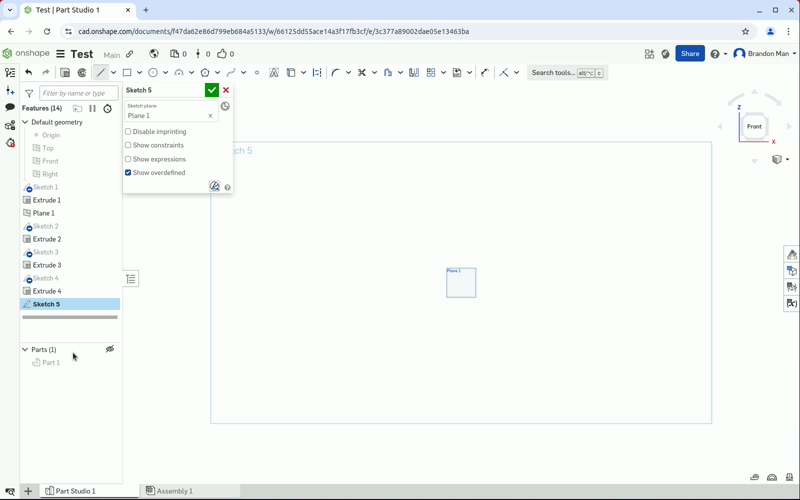
key_down(shift)
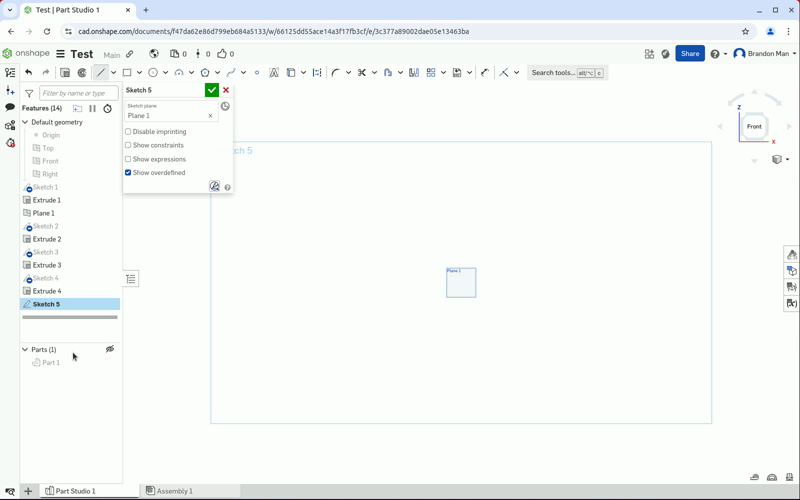
mouse_move(564, 258)
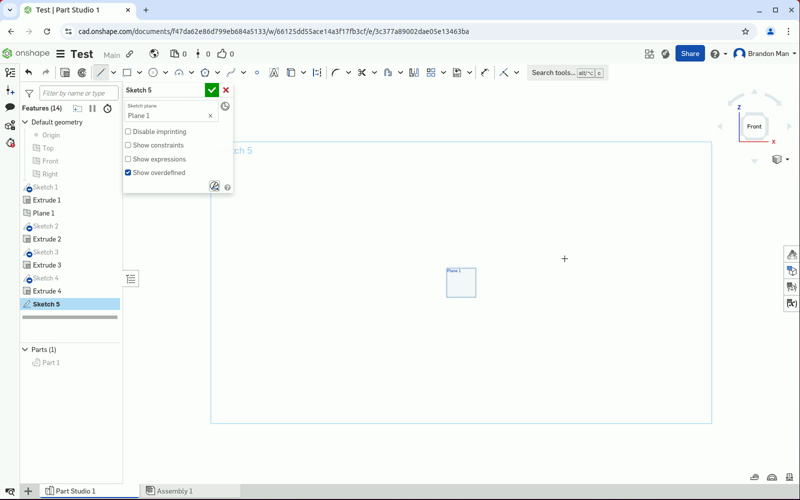
click(564, 258)
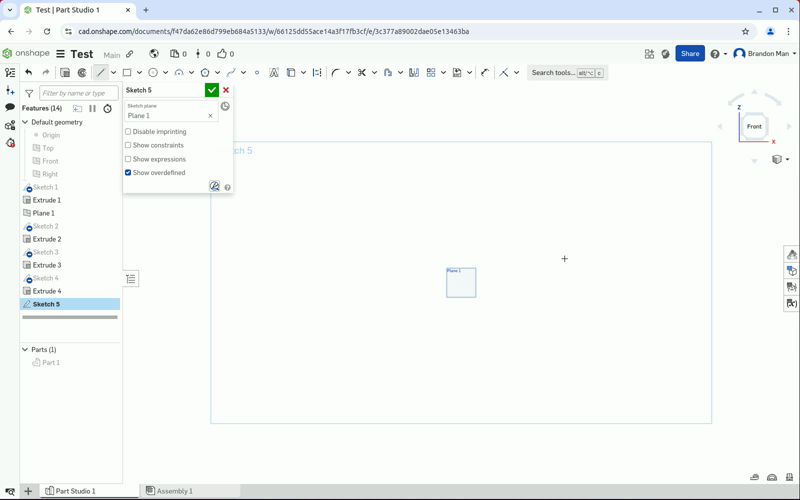
key_up(shift)
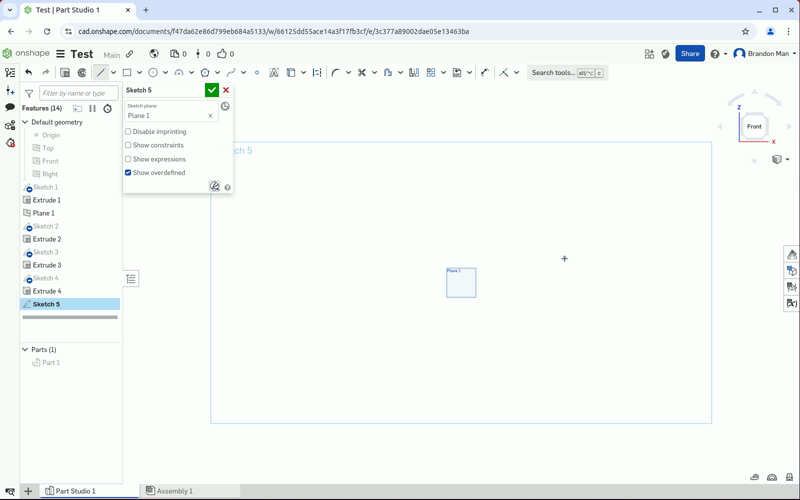
key_down(shift)
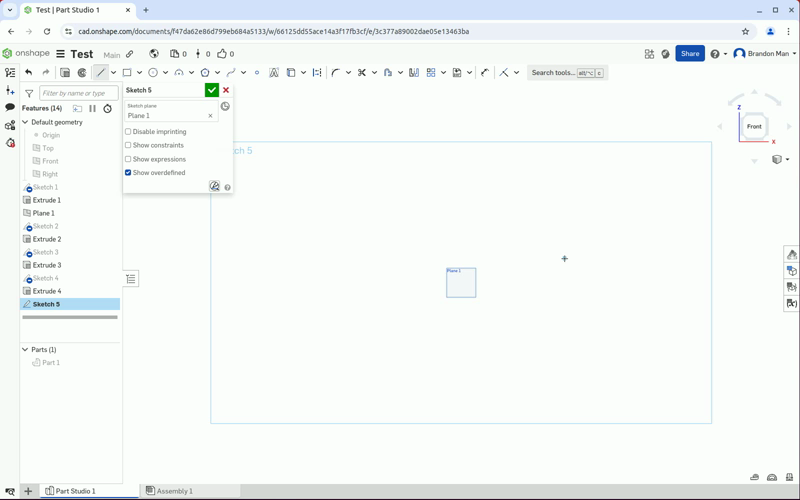
mouse_move(589, 258)
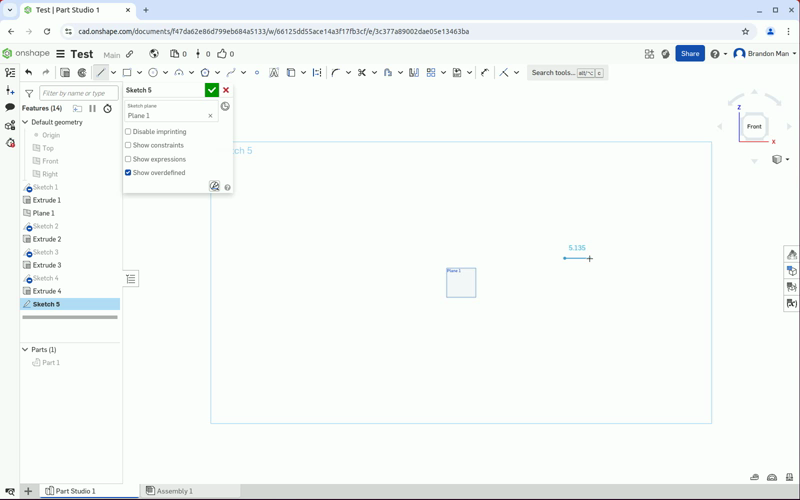
mouse_move(566, 258)
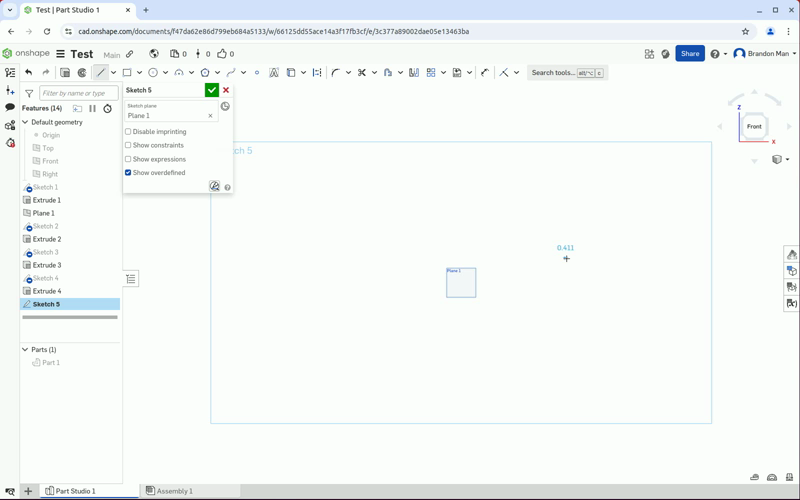
scroll(6)
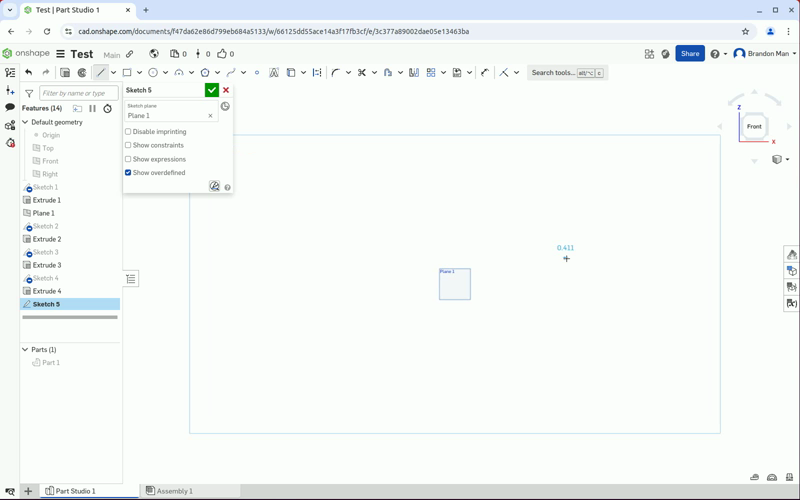
scroll(6)
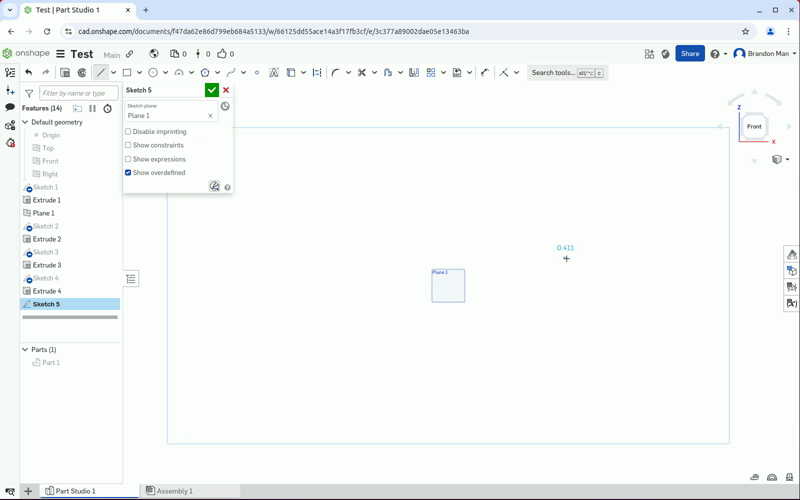
scroll(6)
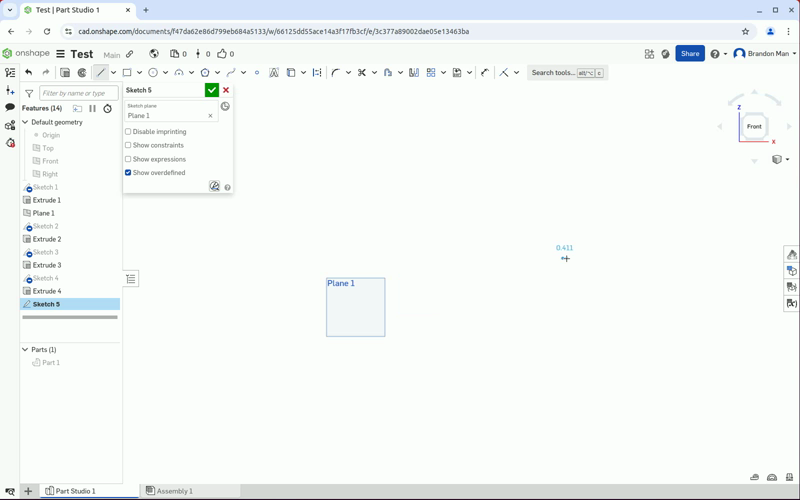
scroll(6)
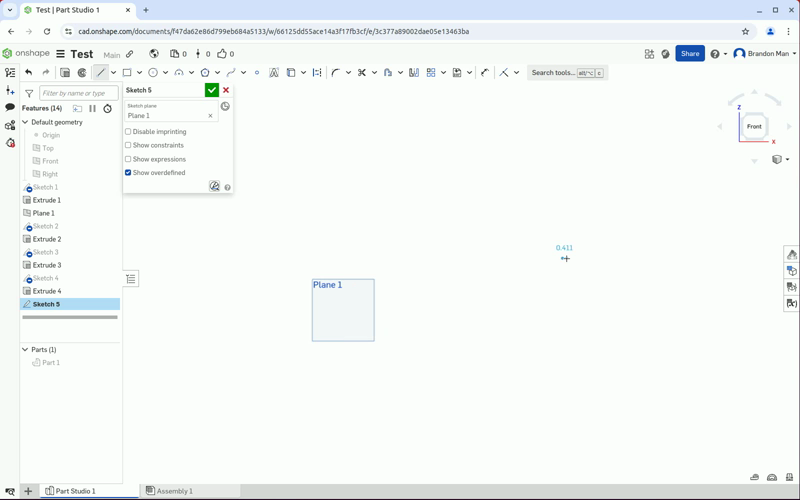
scroll(6)
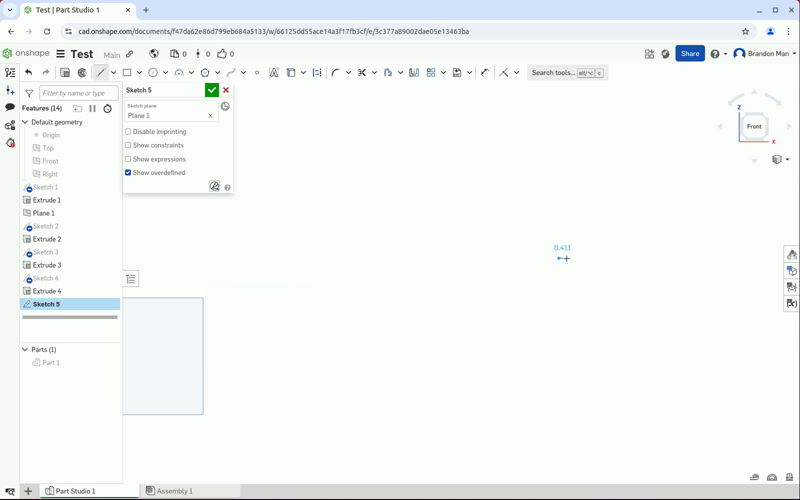
scroll(6)
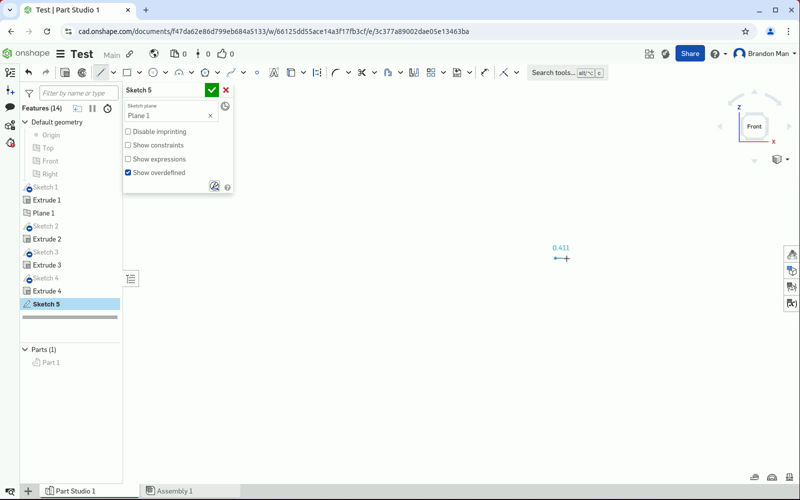
scroll(6)
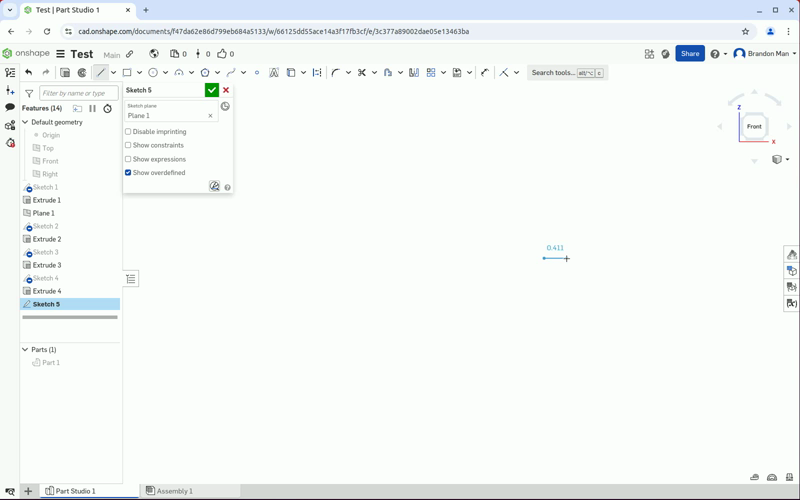
click(566, 258)
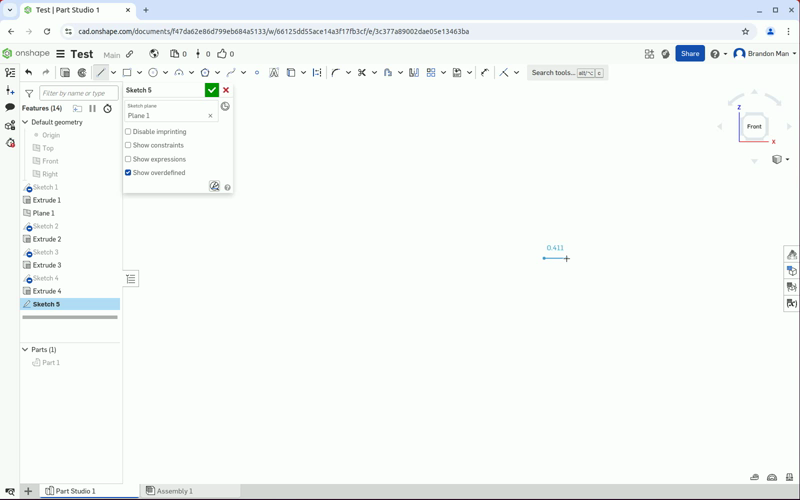
scroll(-6)
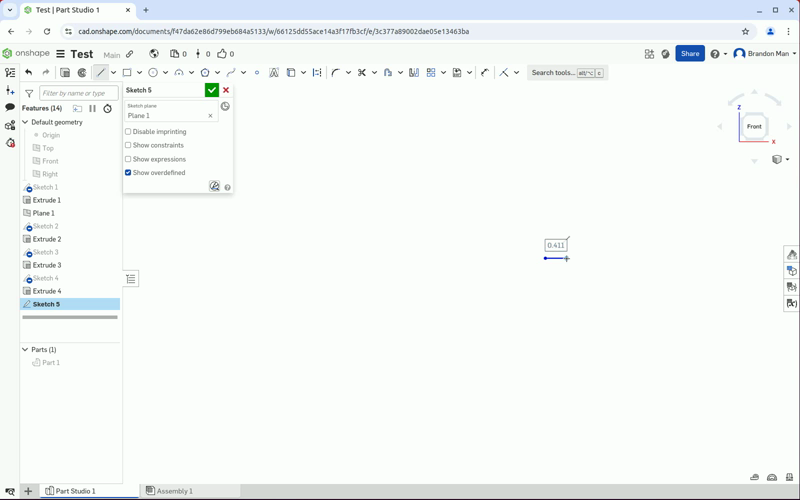
scroll(-6)
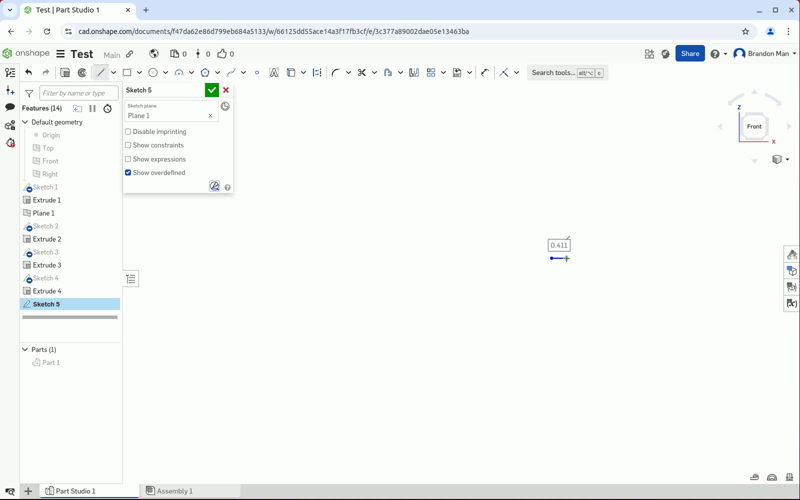
scroll(-6)
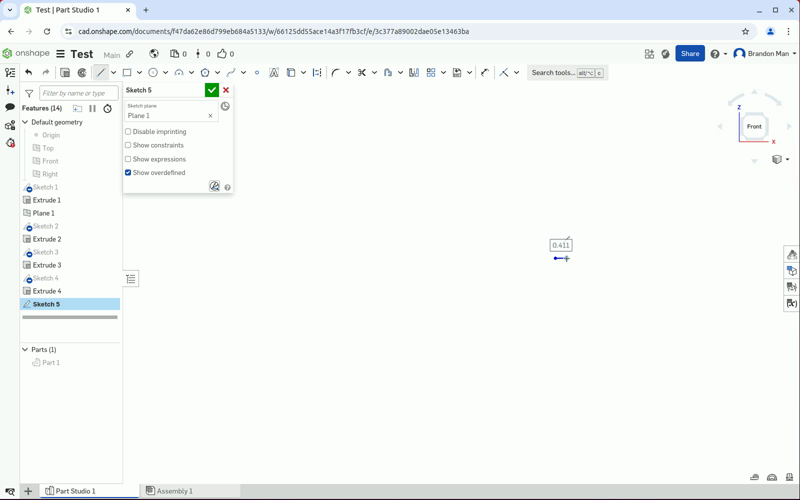
scroll(-6)
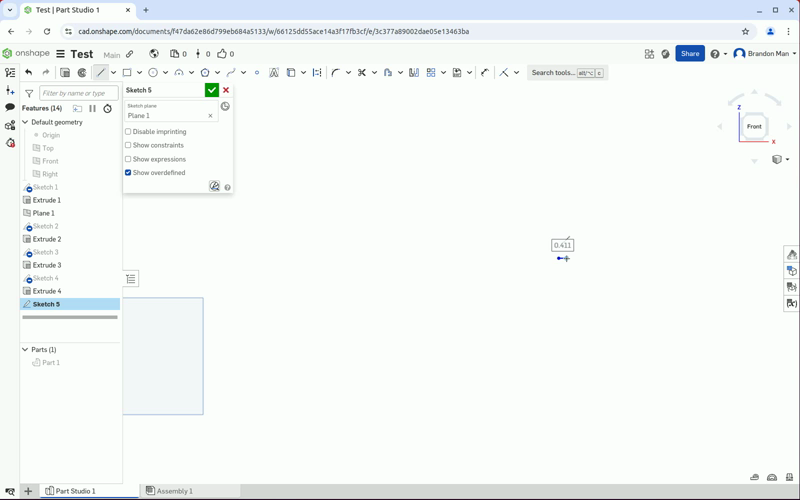
scroll(-6)
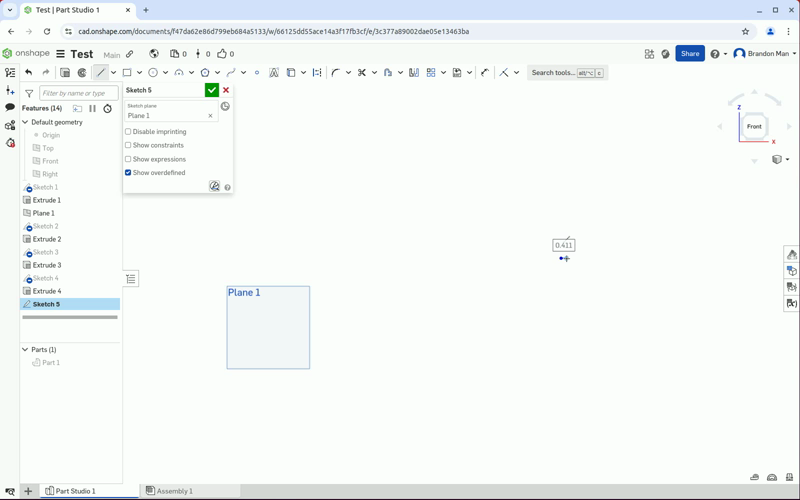
scroll(-6)
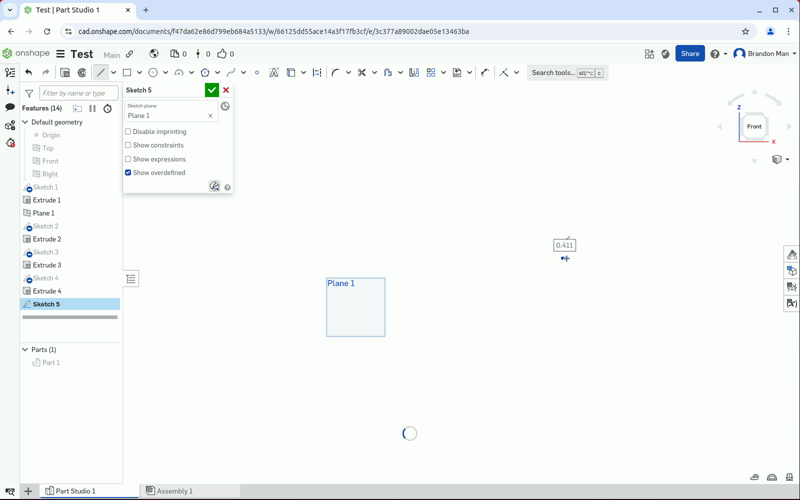
scroll(-6)
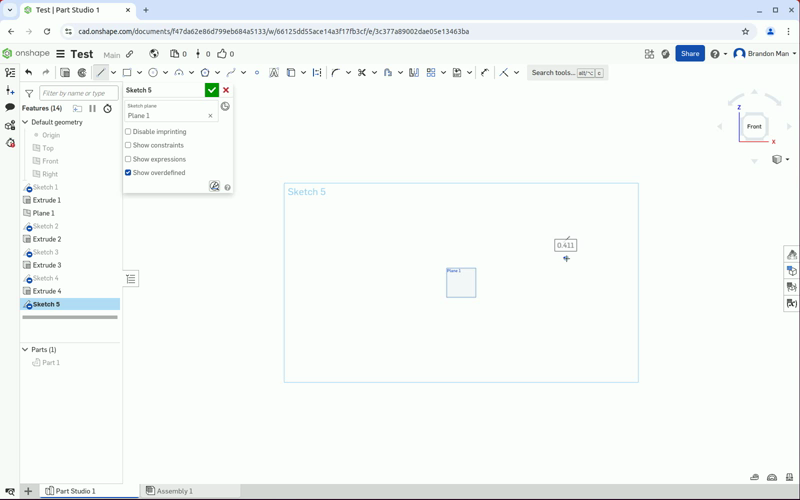
key_up(shift)
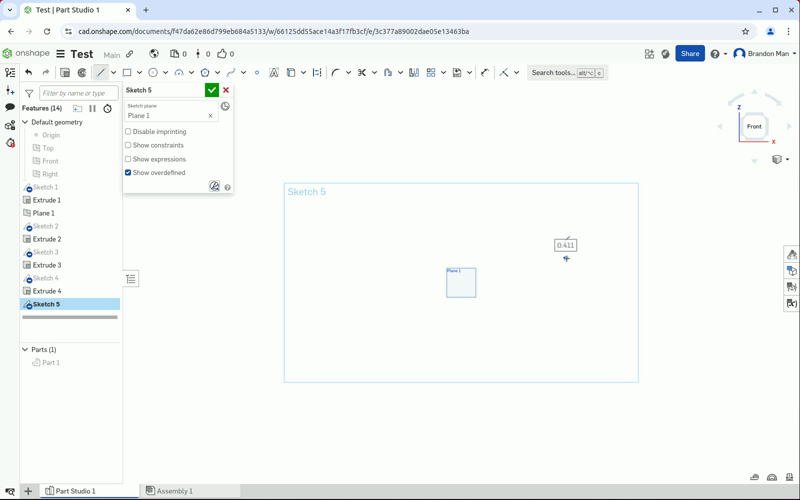
key_down(shift)
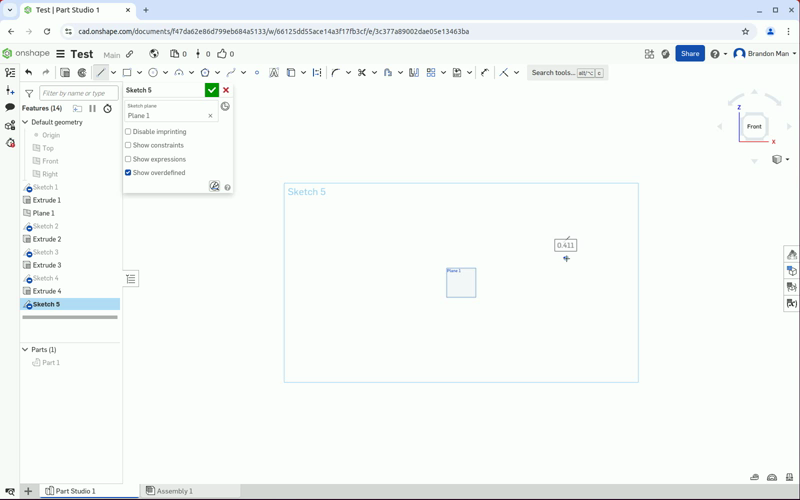
mouse_move(589, 258)
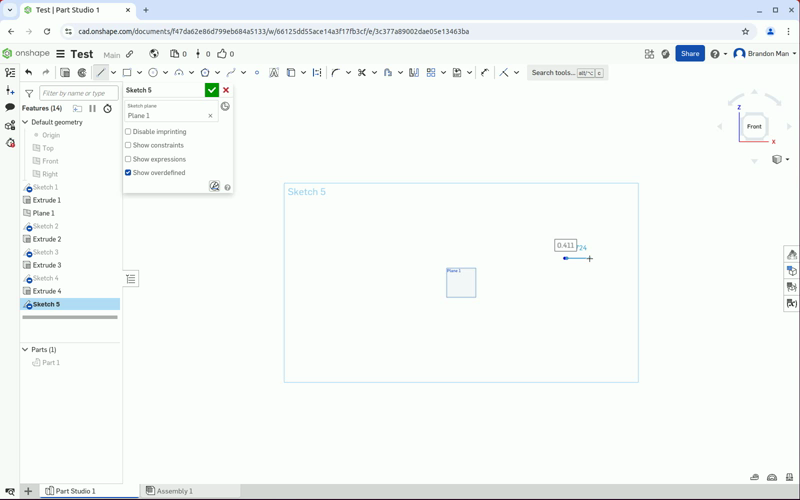
mouse_move(566, 260)
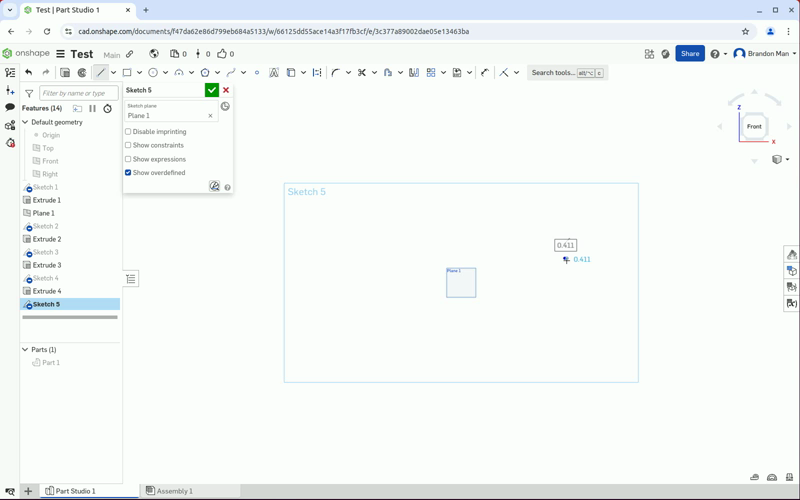
scroll(6)
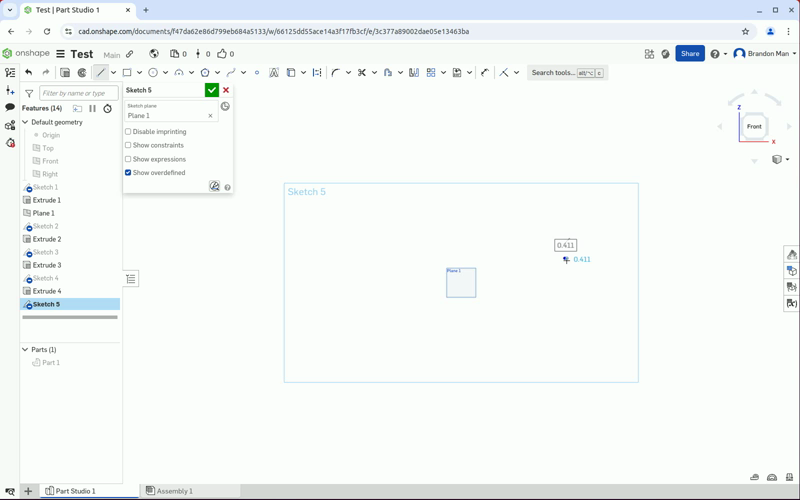
scroll(6)
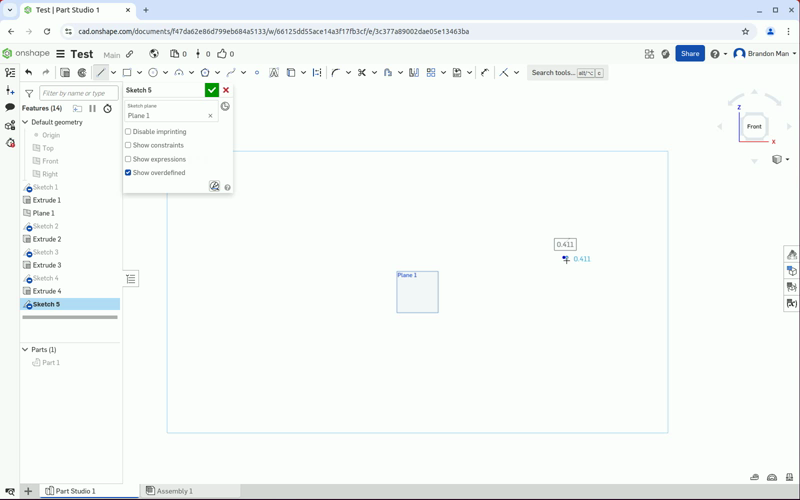
scroll(6)
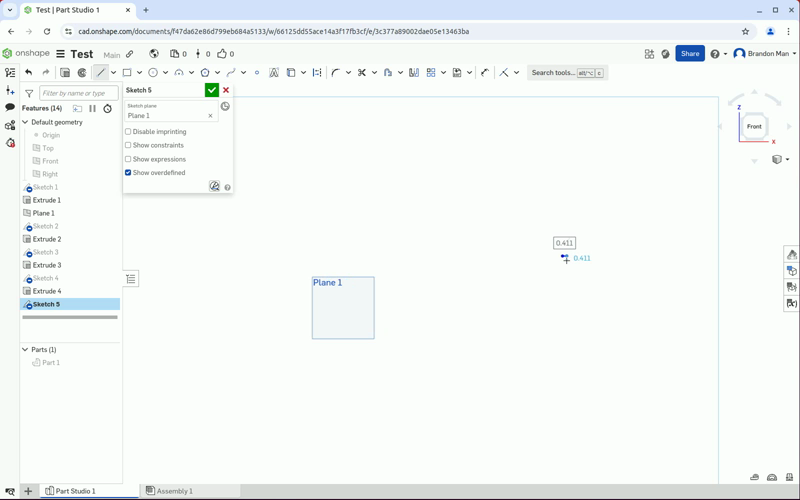
scroll(6)
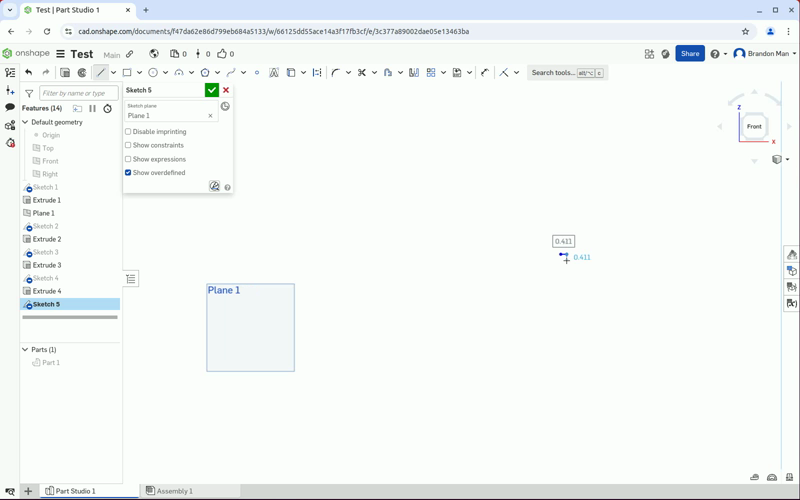
scroll(6)
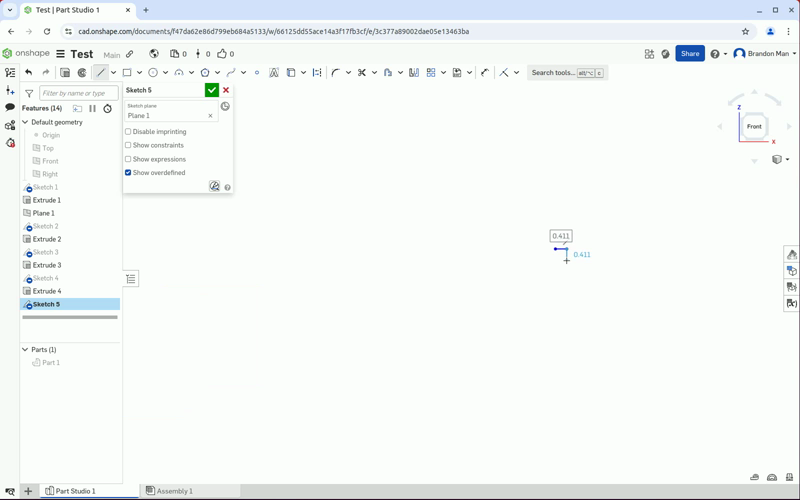
scroll(6)
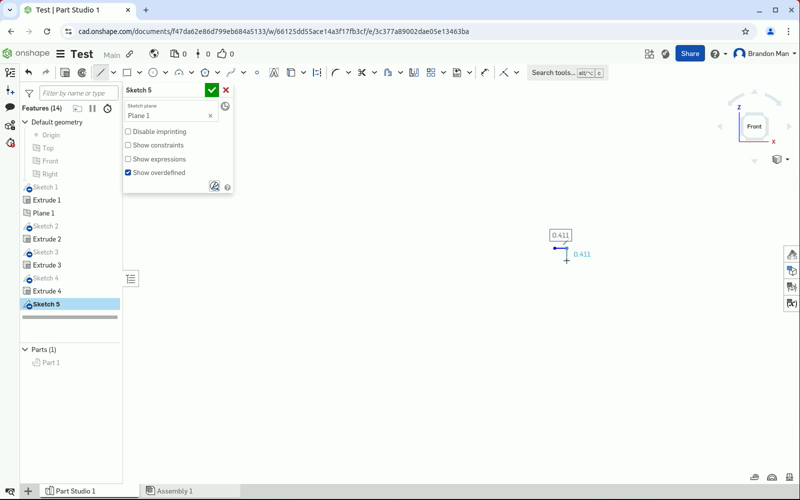
scroll(6)
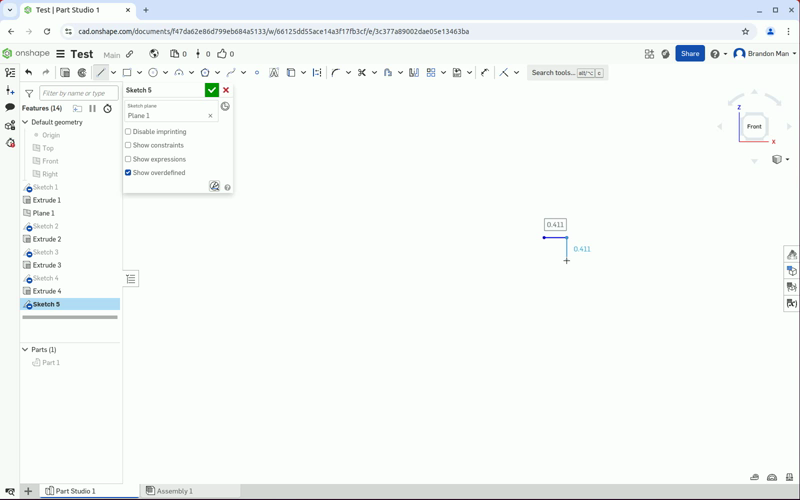
click(566, 260)
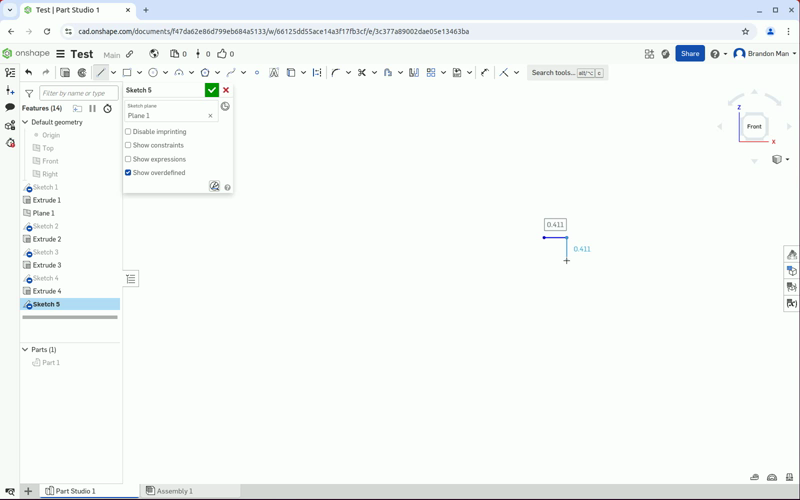
scroll(-6)
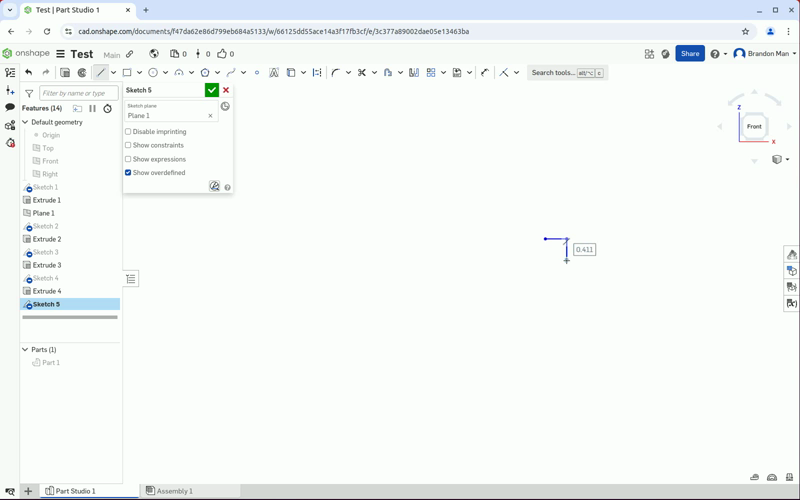
scroll(-6)
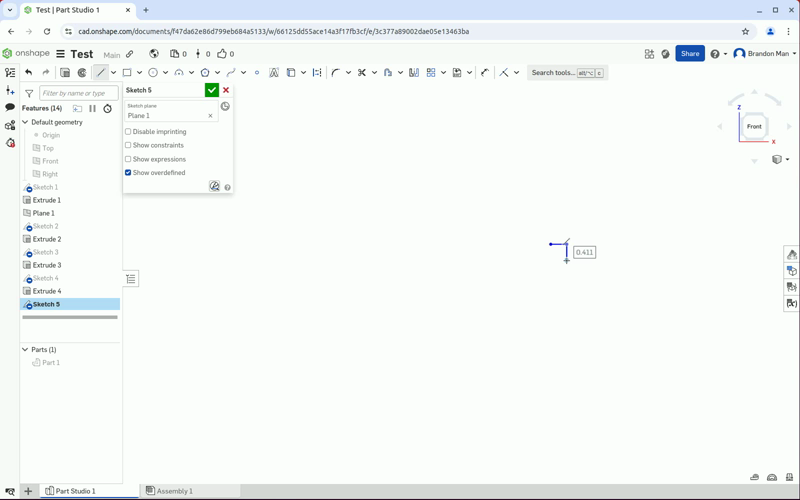
scroll(-6)
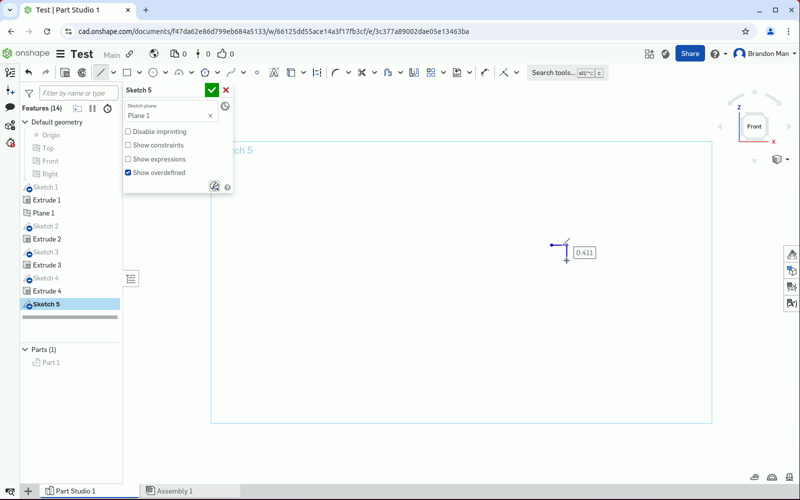
scroll(-6)
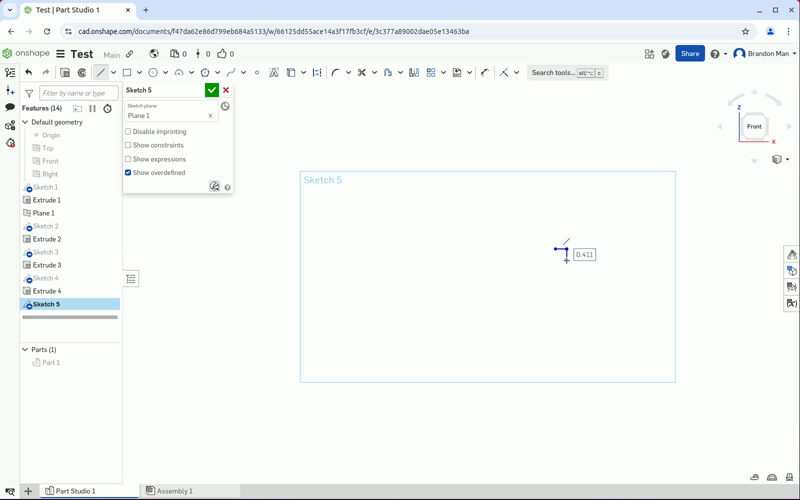
scroll(-6)
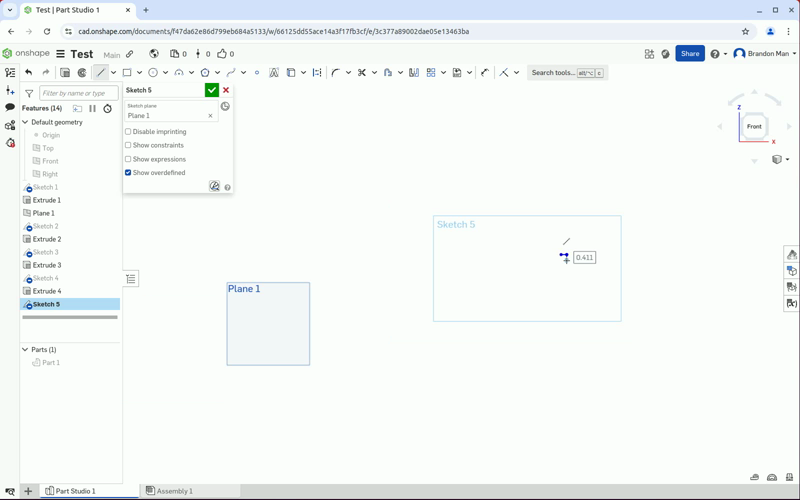
scroll(-6)
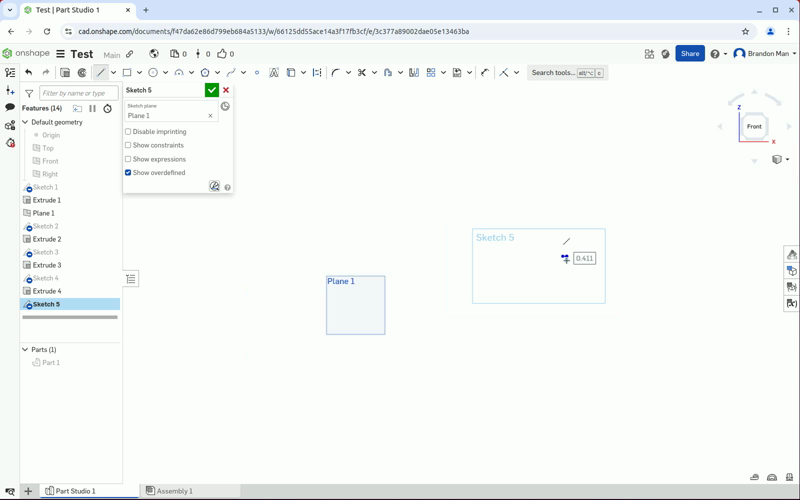
scroll(-6)
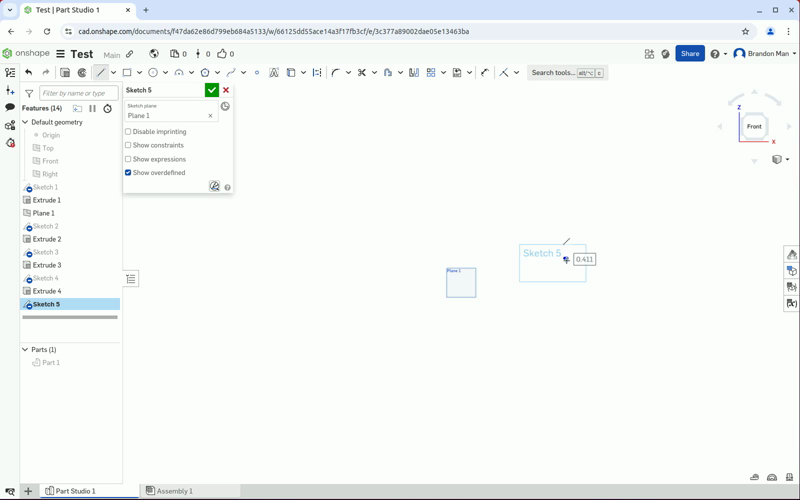
key_up(shift)
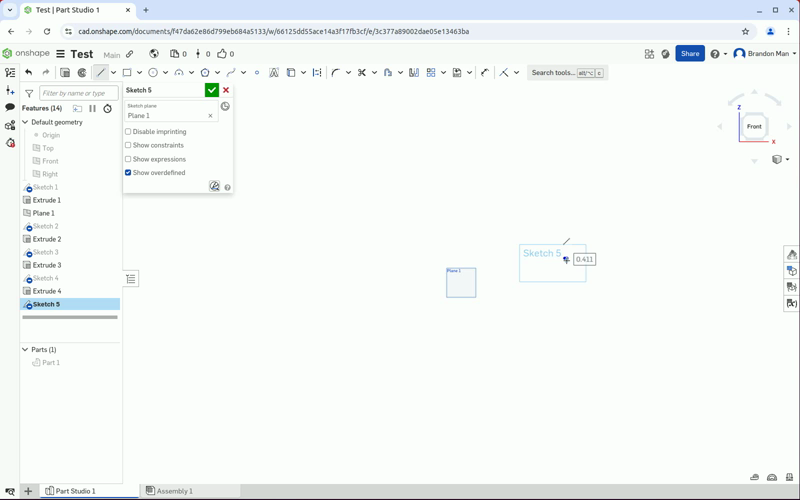
key(esc)
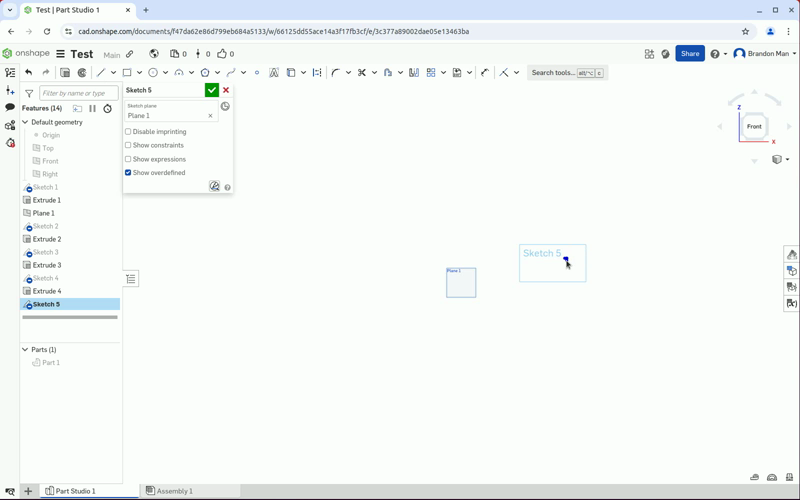
key(a)
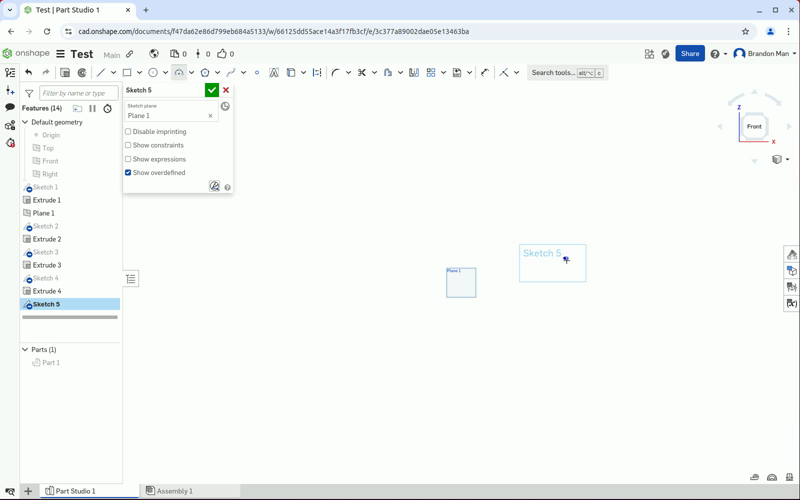
mouse_move(566, 260)
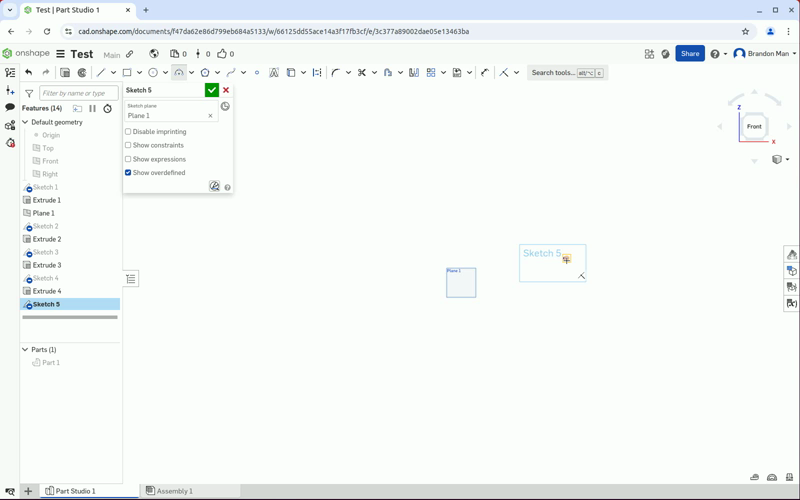
scroll(6)
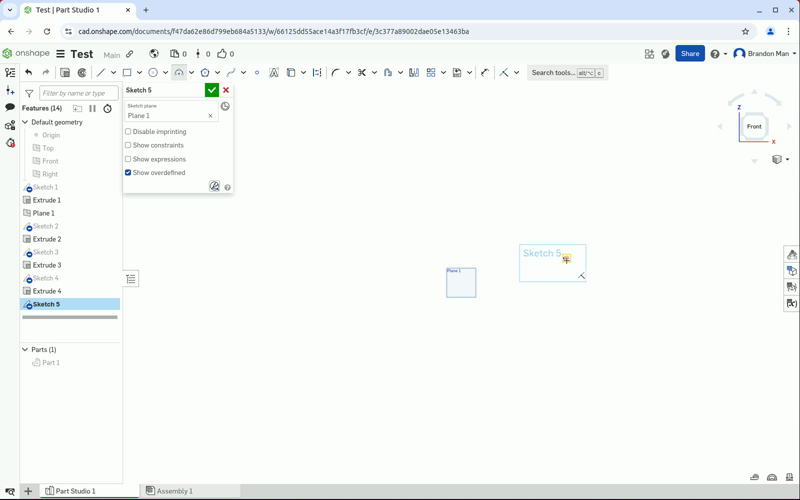
scroll(6)
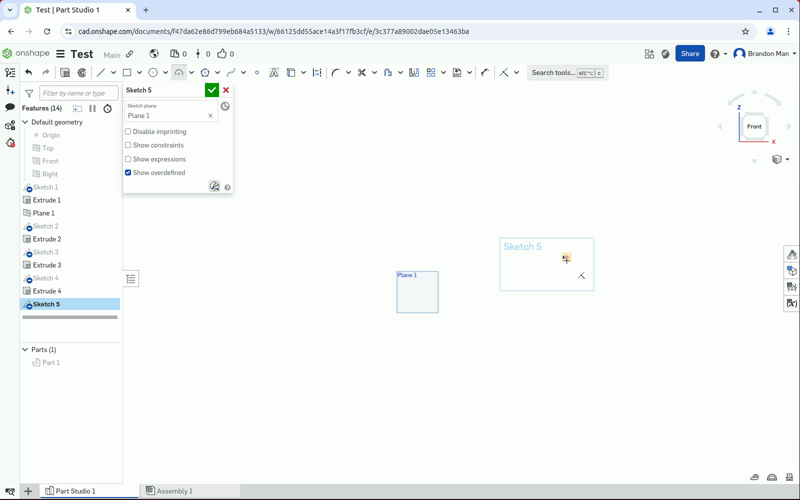
scroll(6)
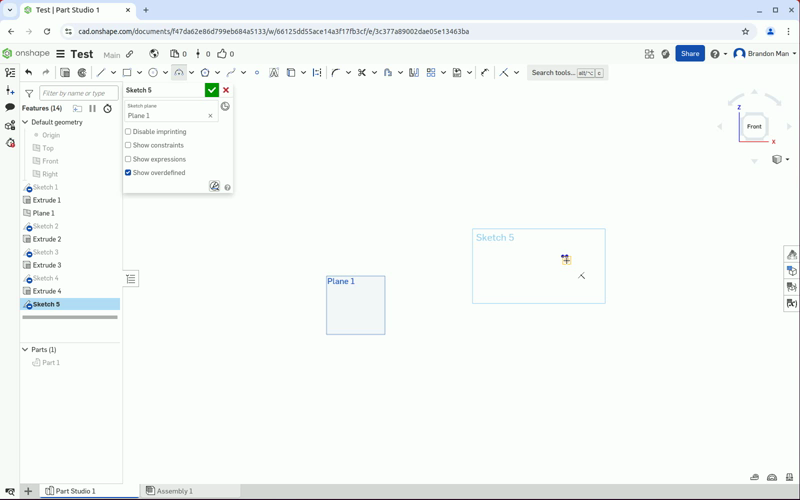
scroll(6)
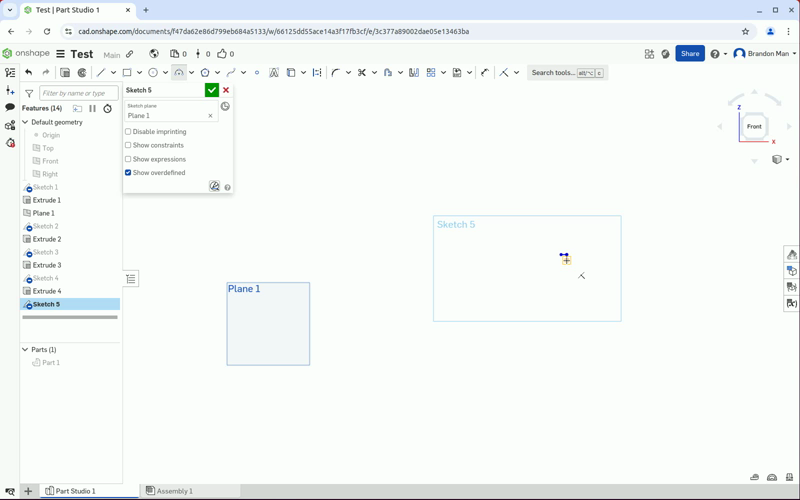
scroll(6)
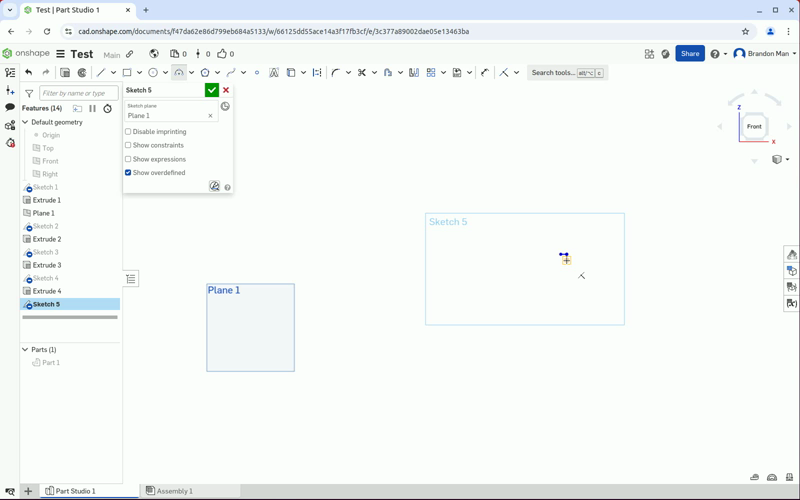
scroll(6)
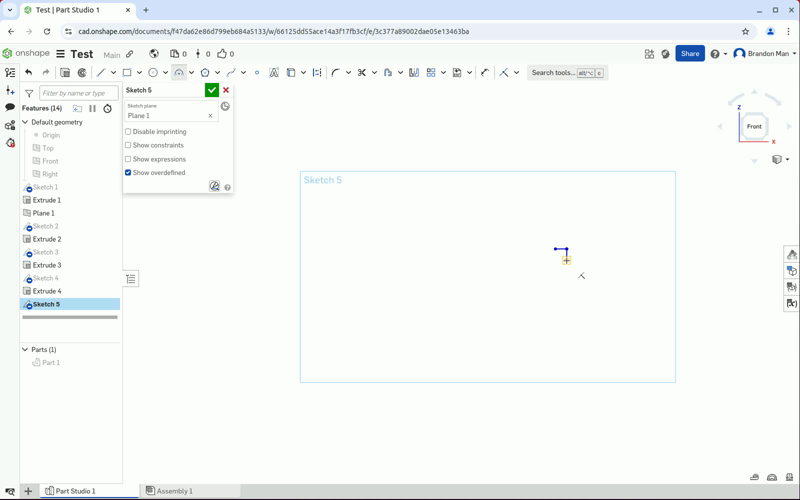
scroll(6)
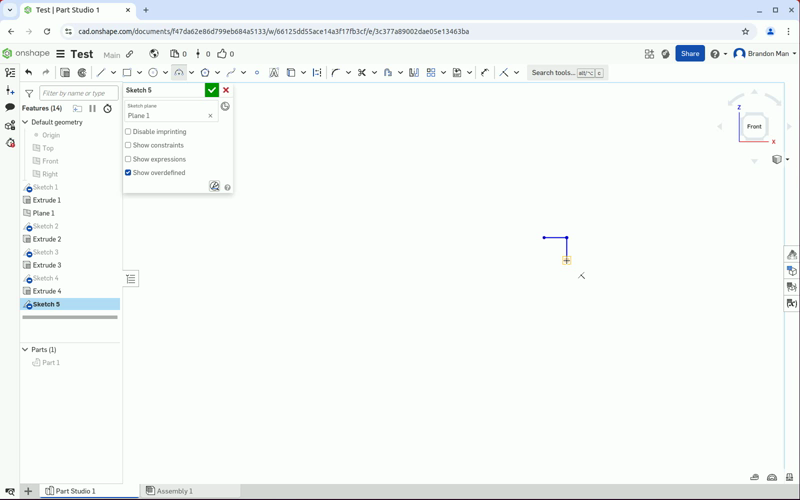
click(566, 260)
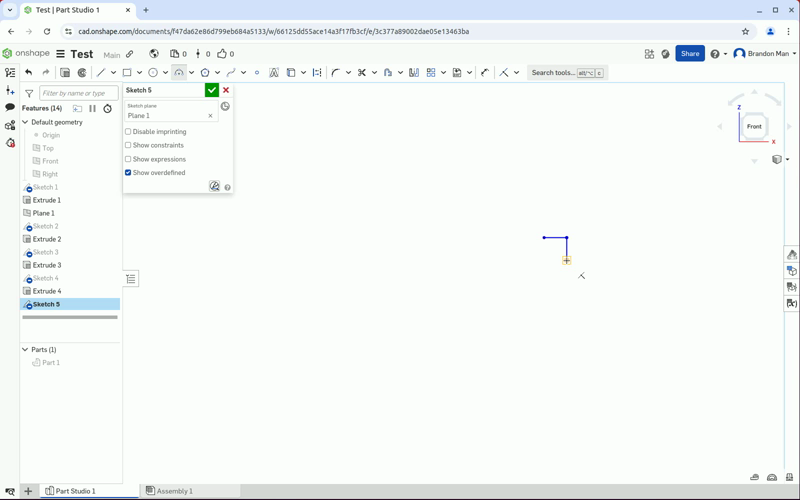
scroll(-6)
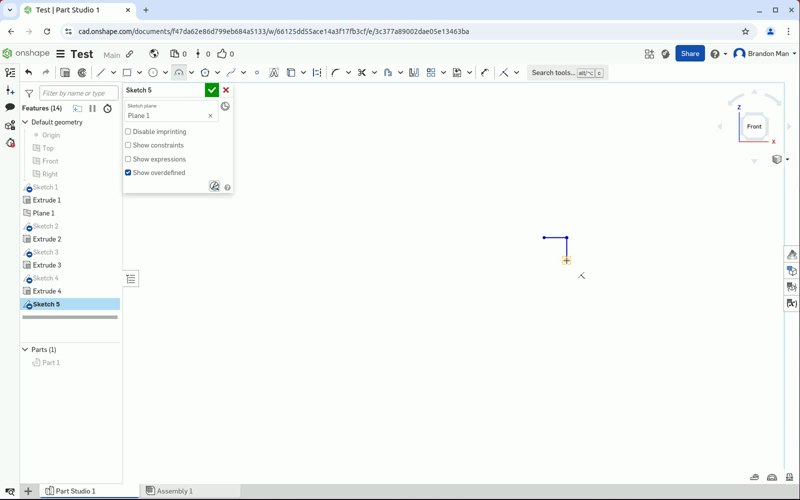
scroll(-6)
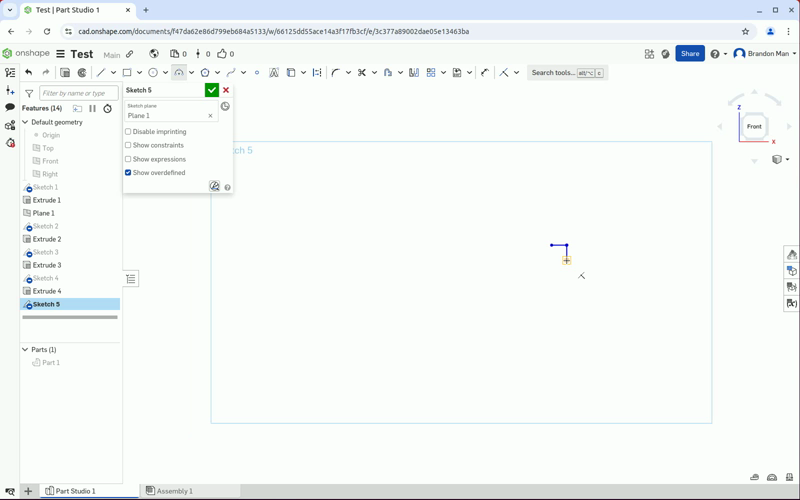
scroll(-6)
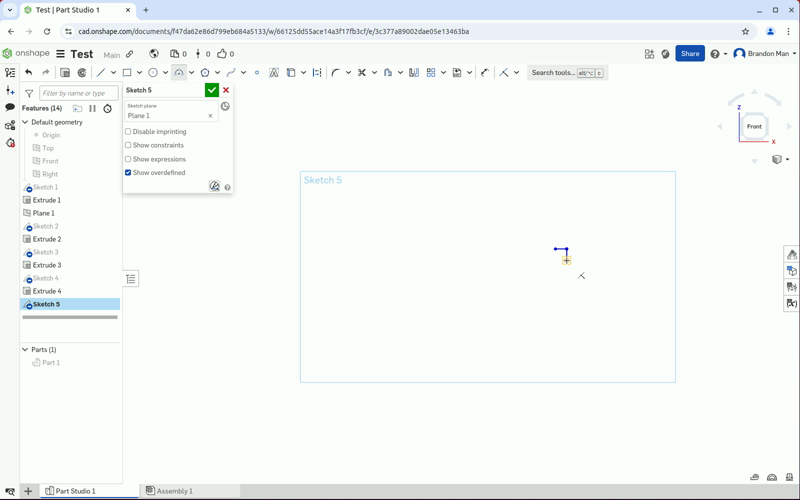
scroll(-6)
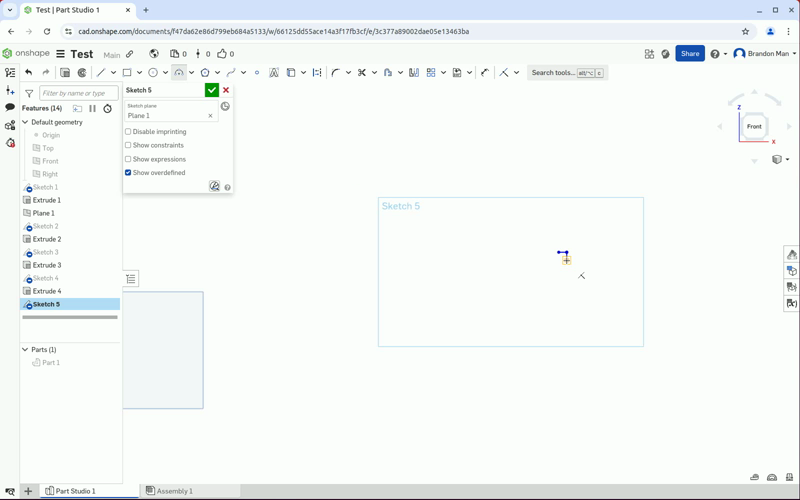
scroll(-6)
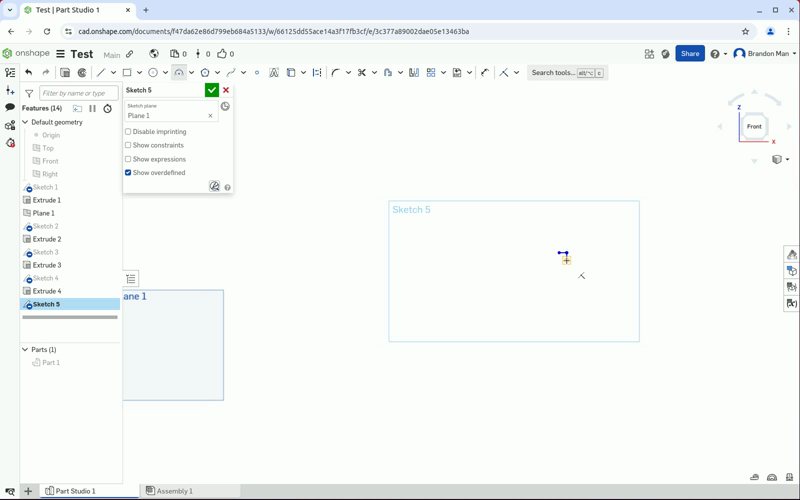
scroll(-6)
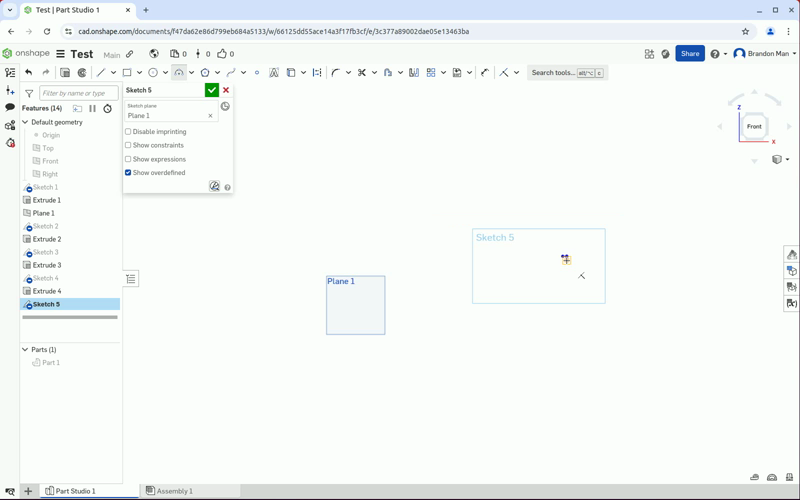
scroll(-6)
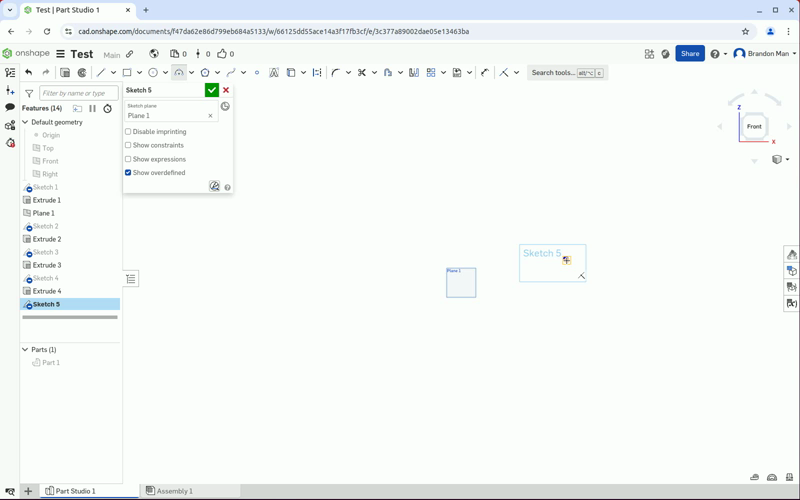
mouse_move(564, 258)
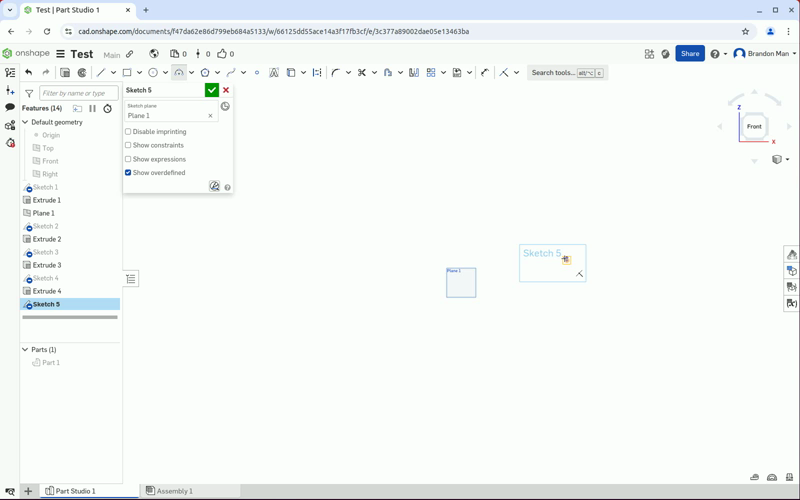
scroll(6)
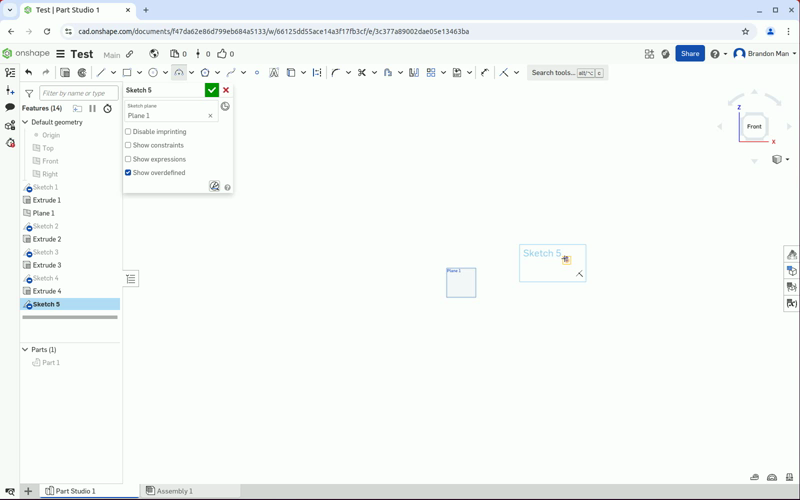
scroll(6)
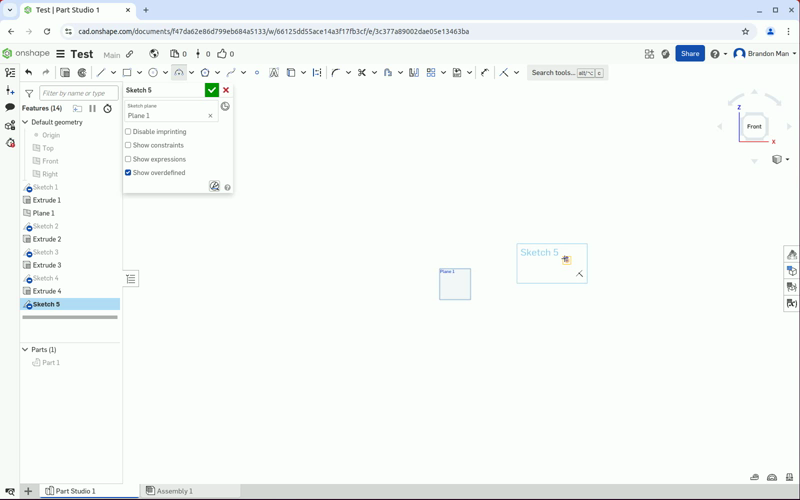
scroll(6)
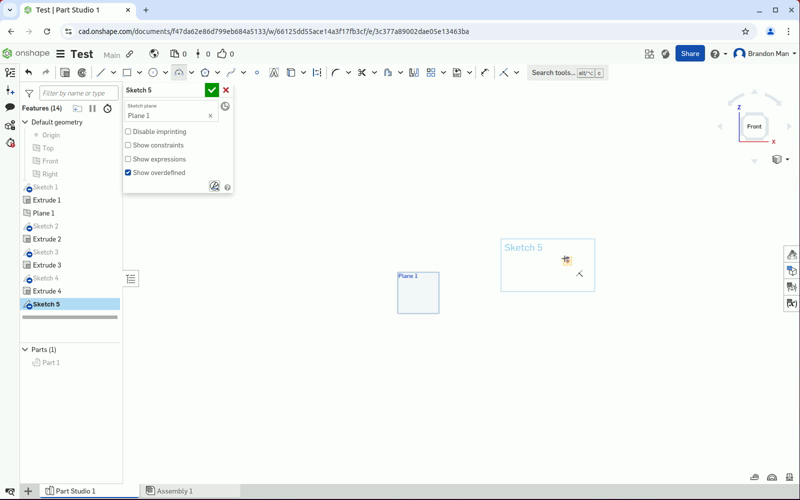
scroll(6)
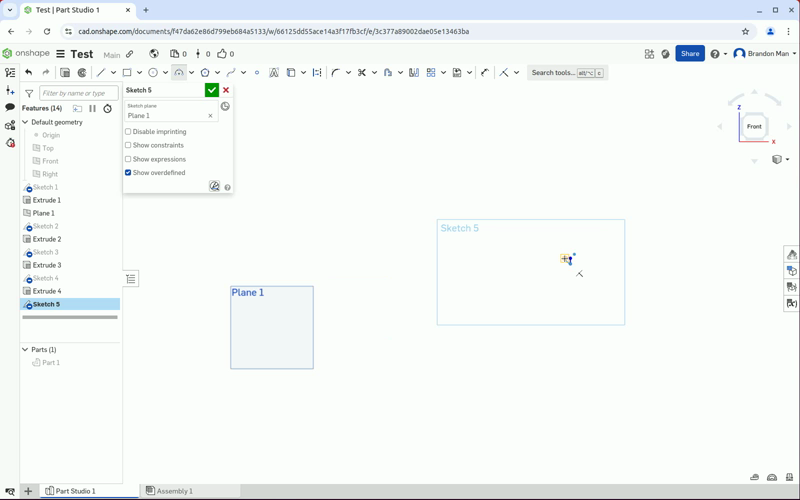
scroll(6)
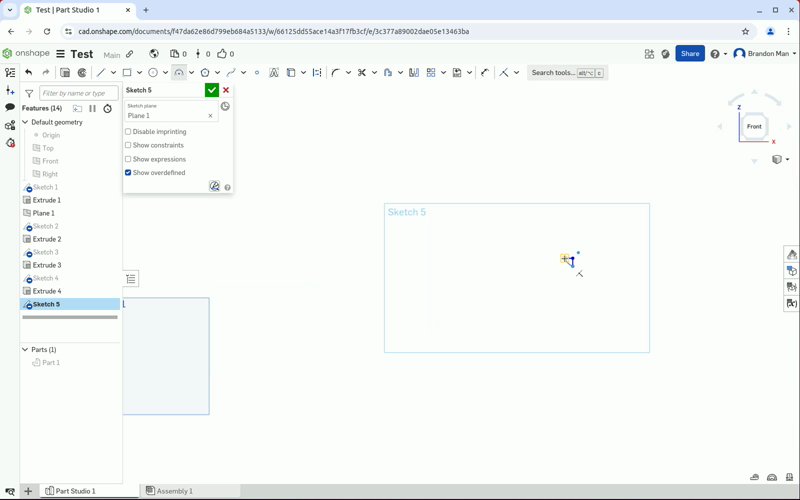
scroll(6)
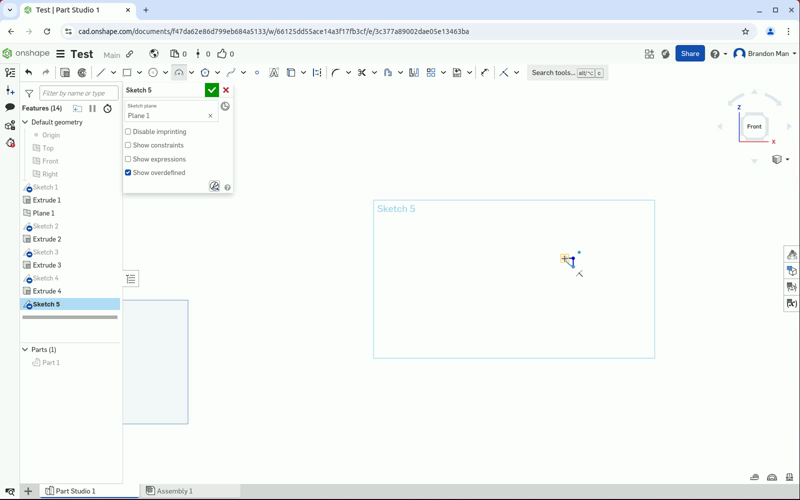
scroll(6)
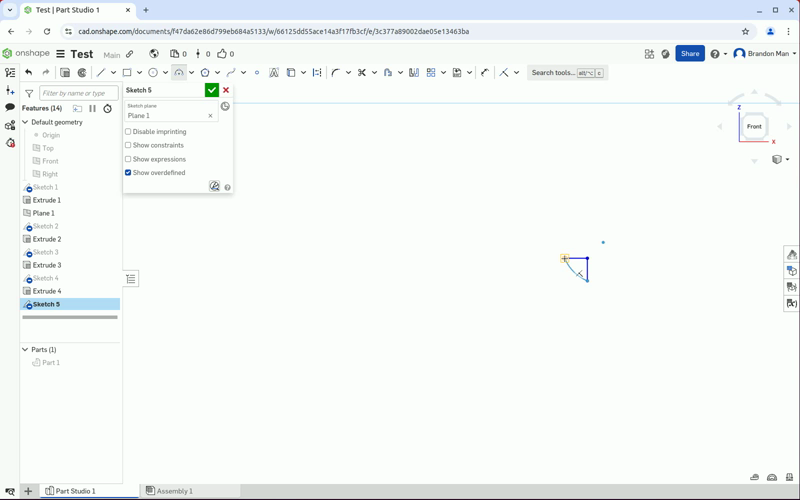
click(564, 258)
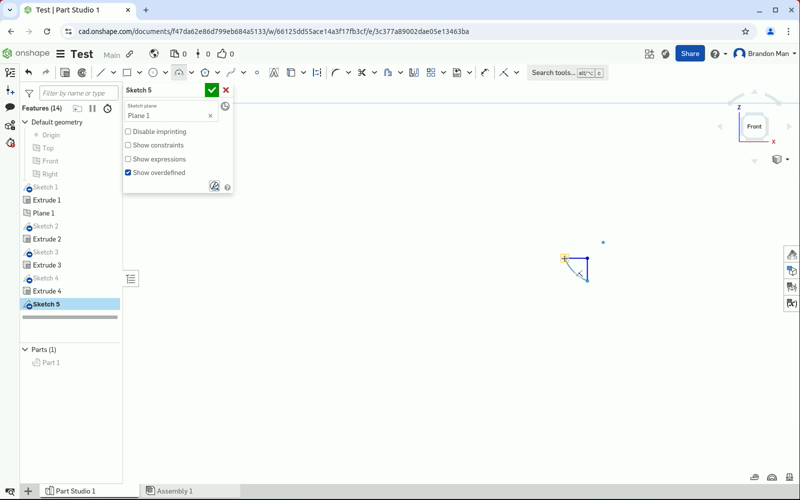
scroll(-6)
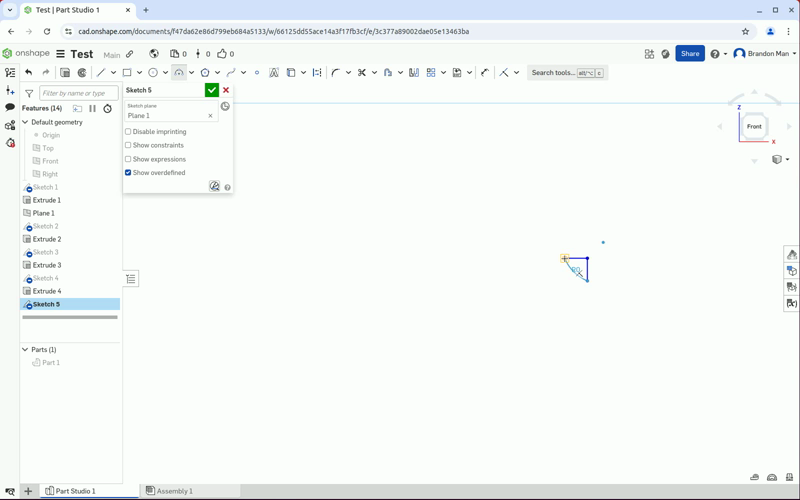
scroll(-6)
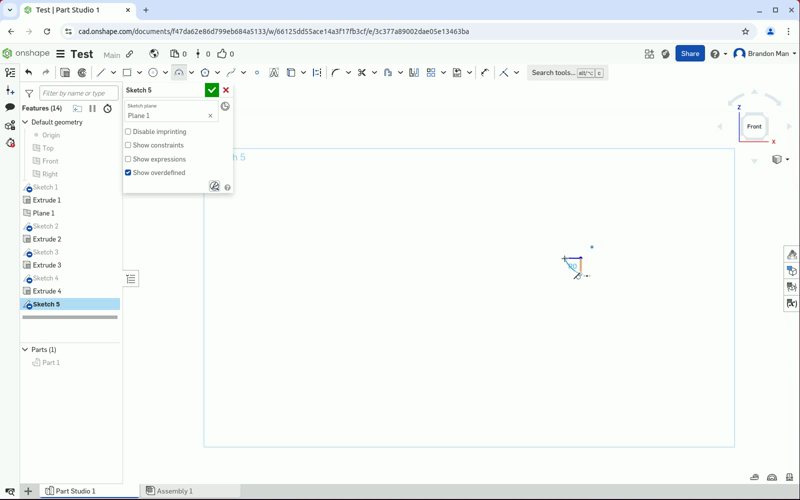
scroll(-6)
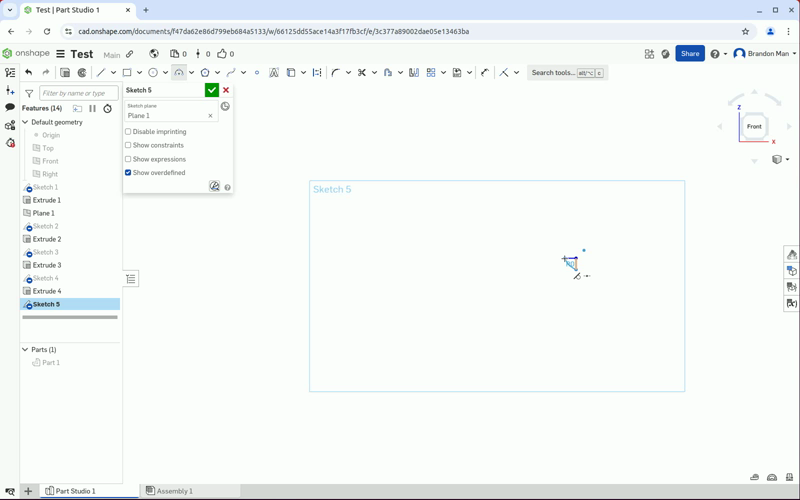
scroll(-6)
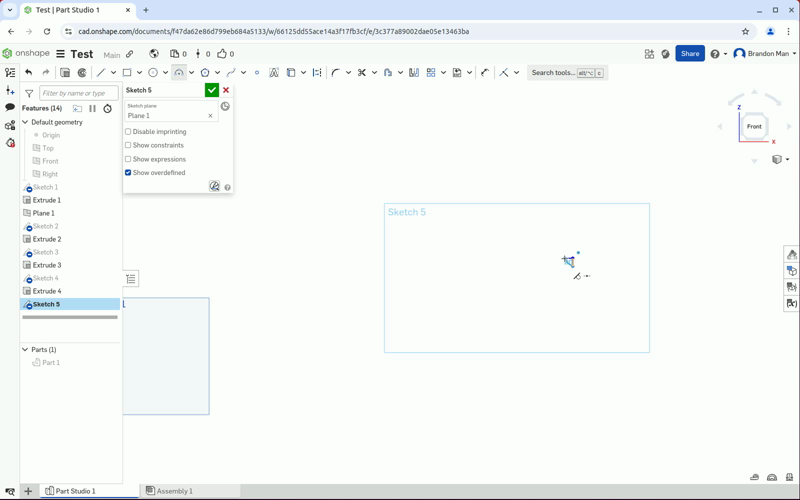
scroll(-6)
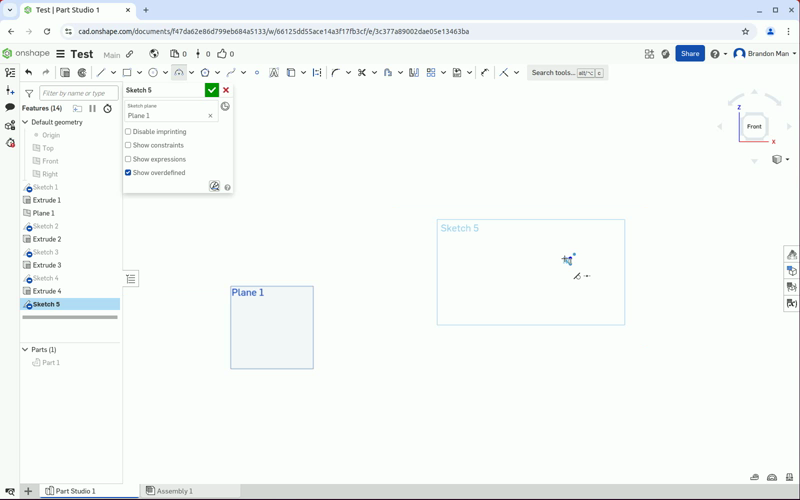
scroll(-6)
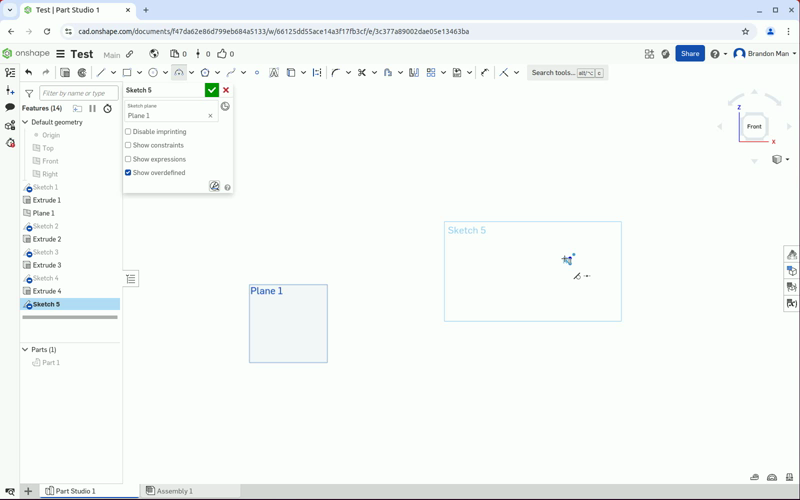
scroll(-6)
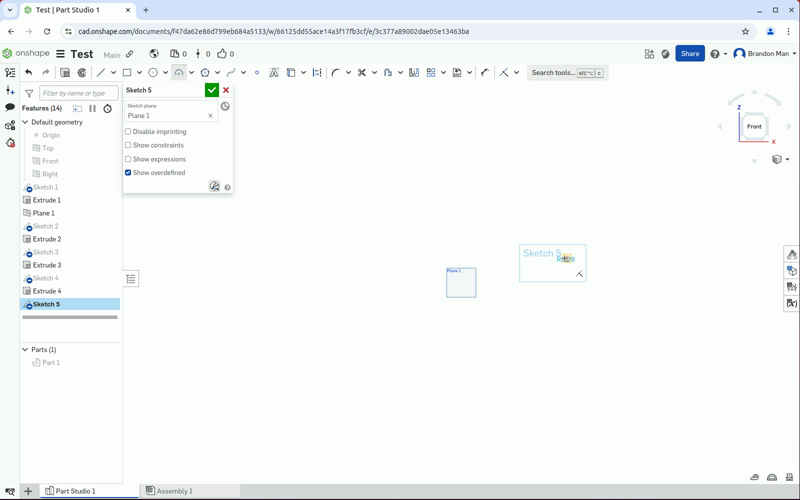
key_down(shift)
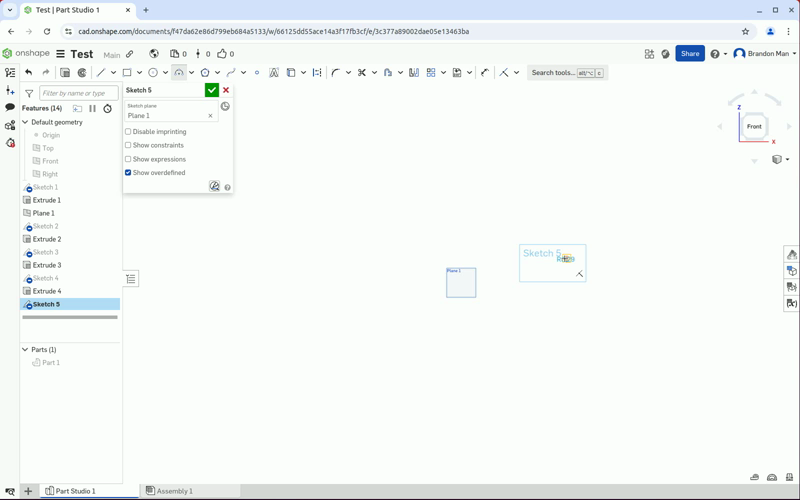
mouse_move(568, 257)
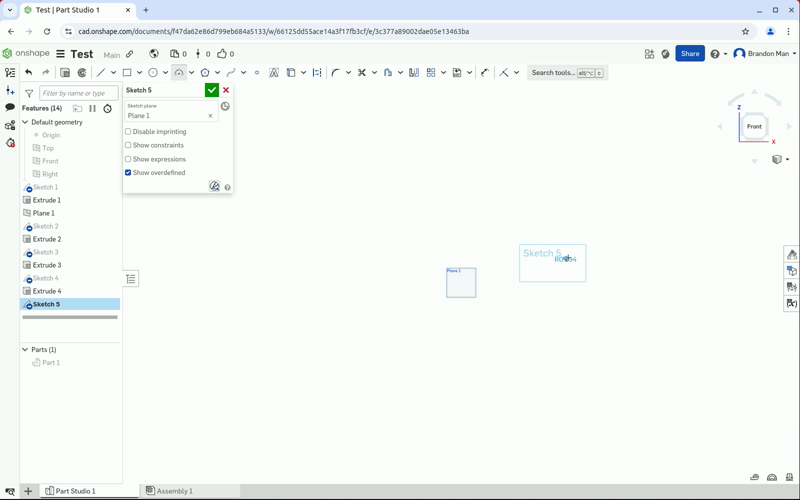
scroll(6)
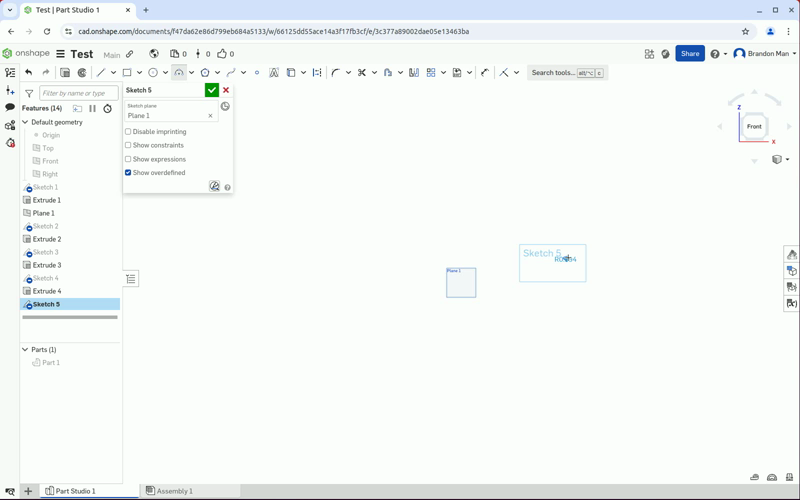
scroll(6)
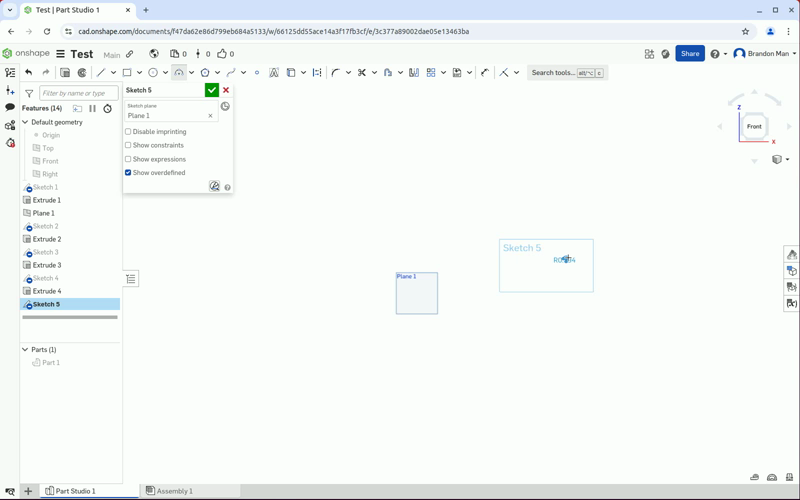
scroll(6)
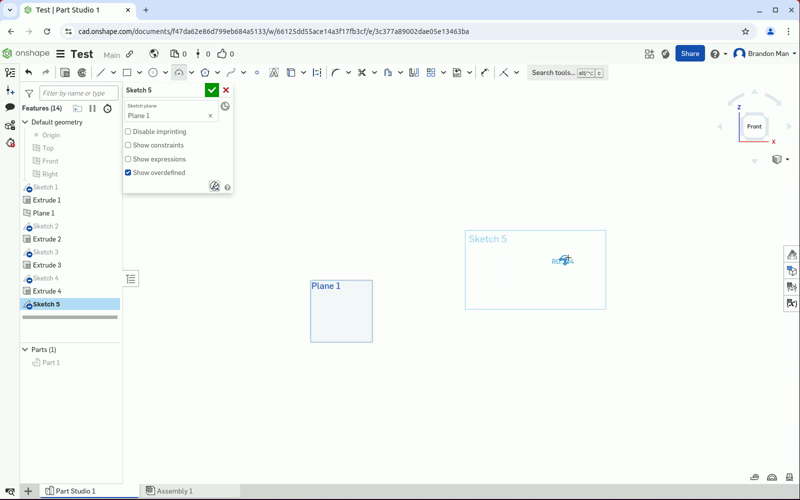
scroll(6)
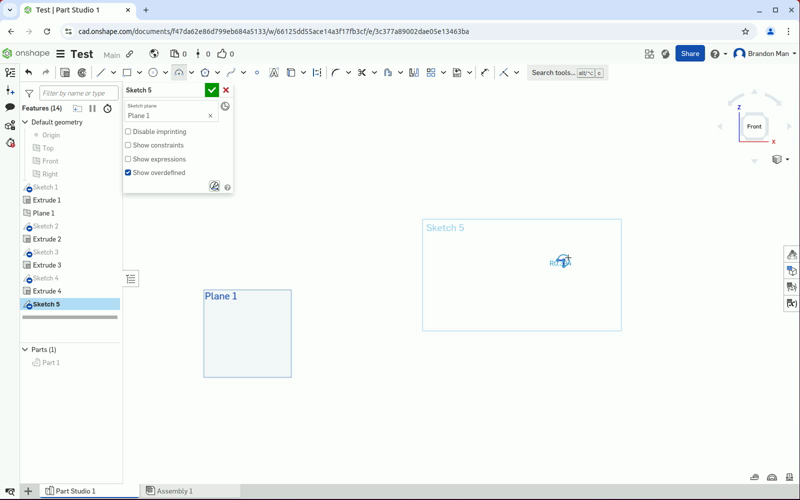
scroll(6)
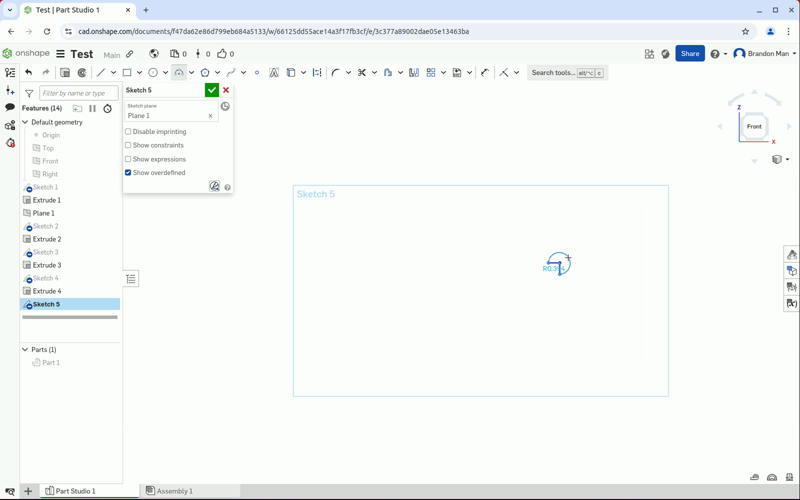
scroll(6)
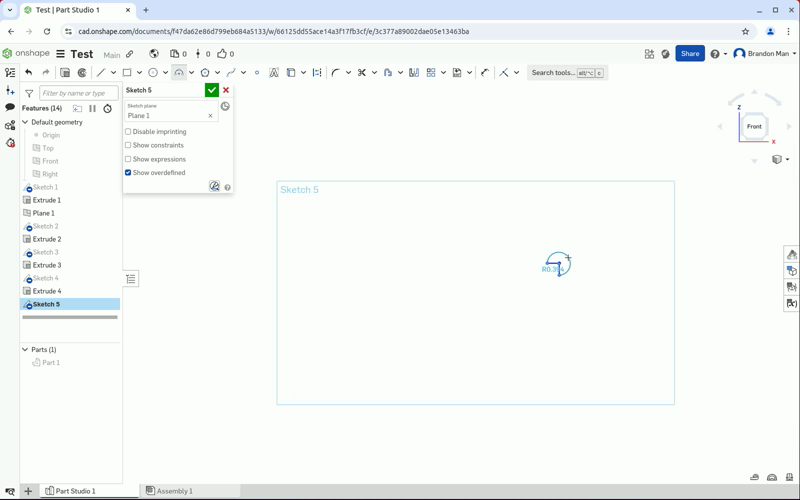
scroll(6)
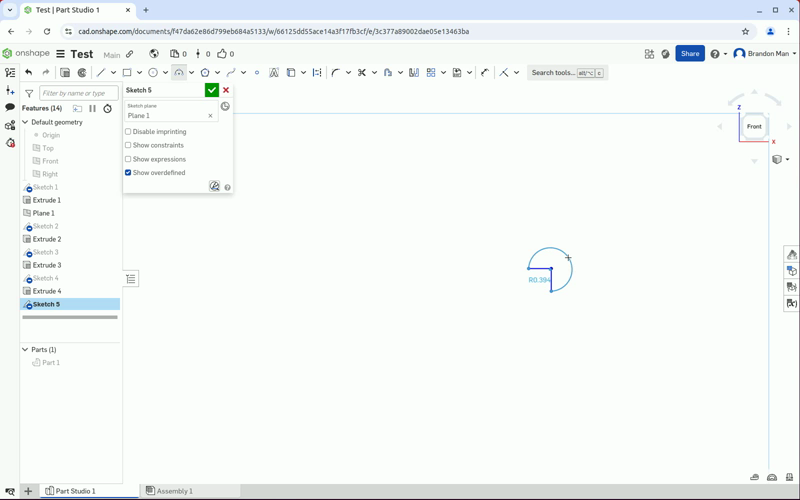
click(568, 257)
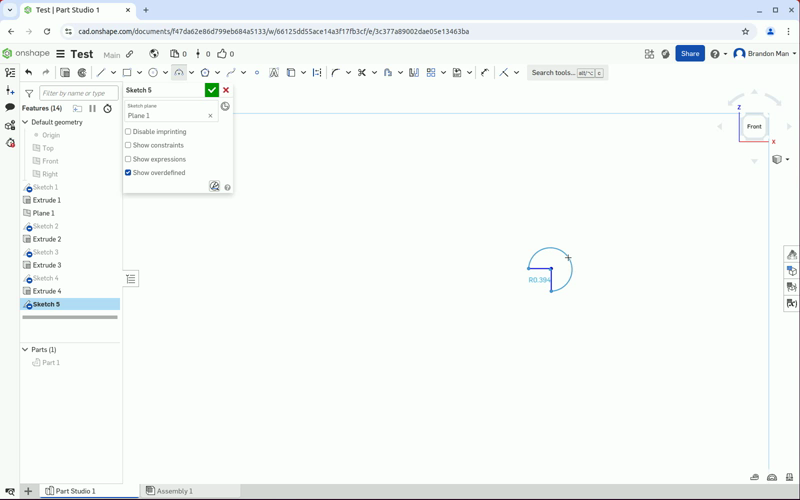
scroll(-6)
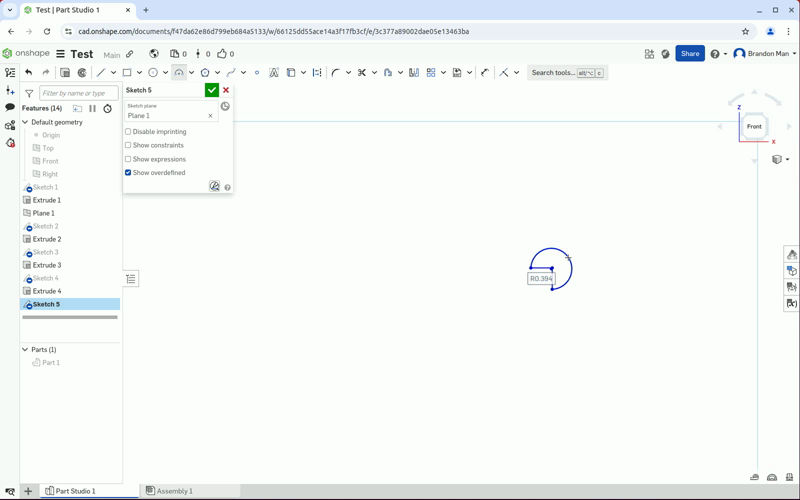
scroll(-6)
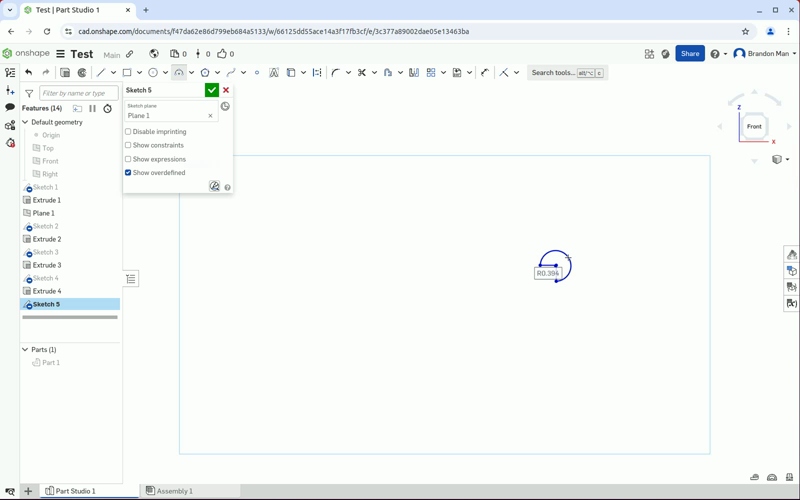
scroll(-6)
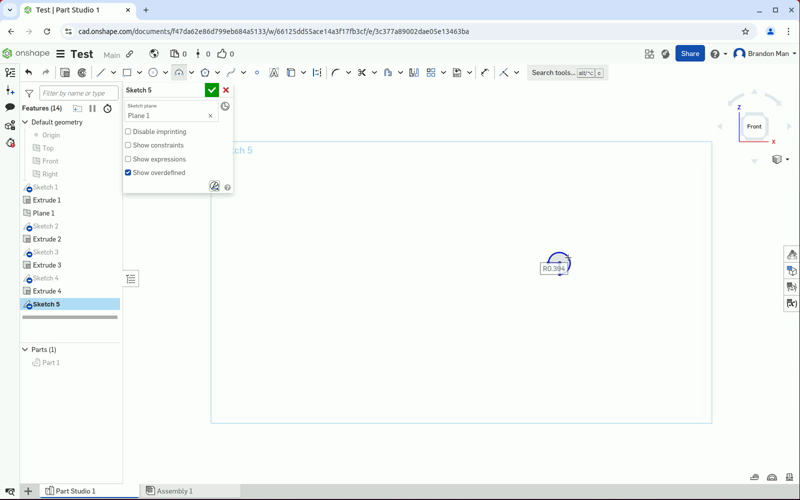
scroll(-6)
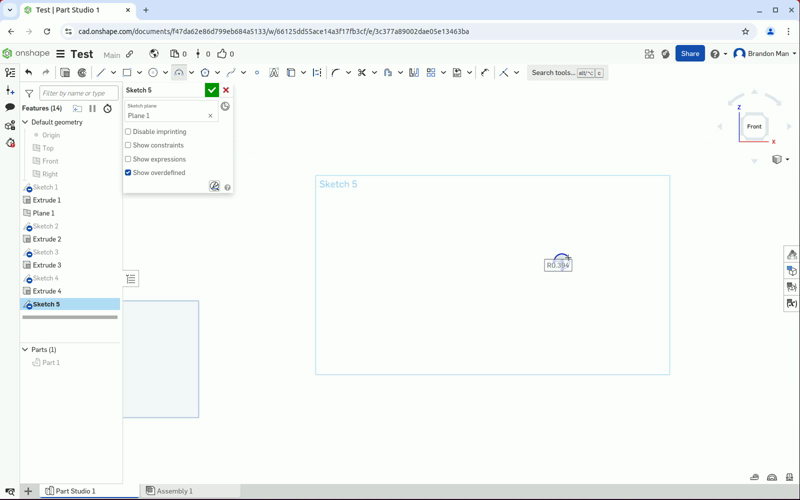
scroll(-6)
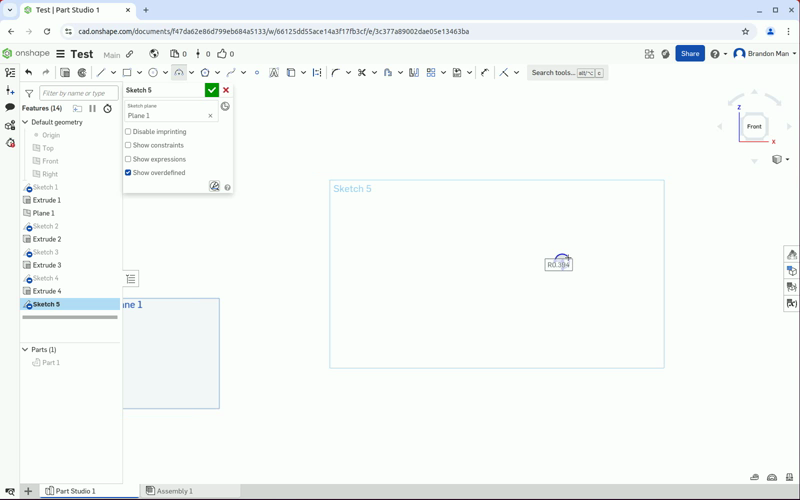
scroll(-6)
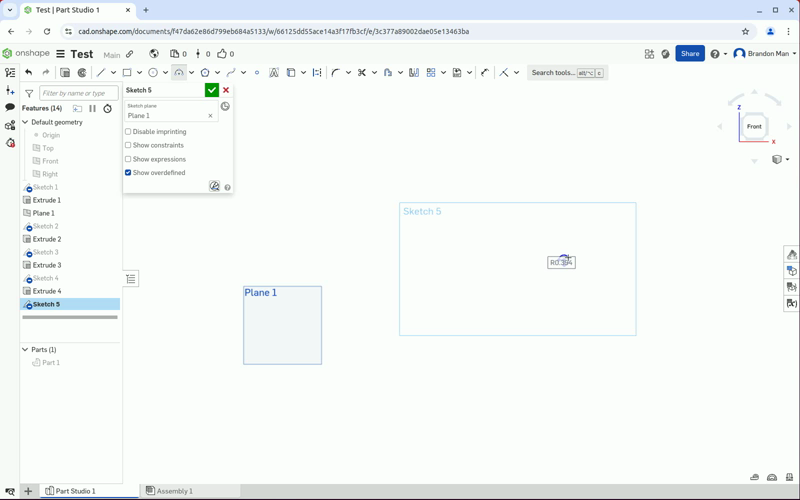
scroll(-6)
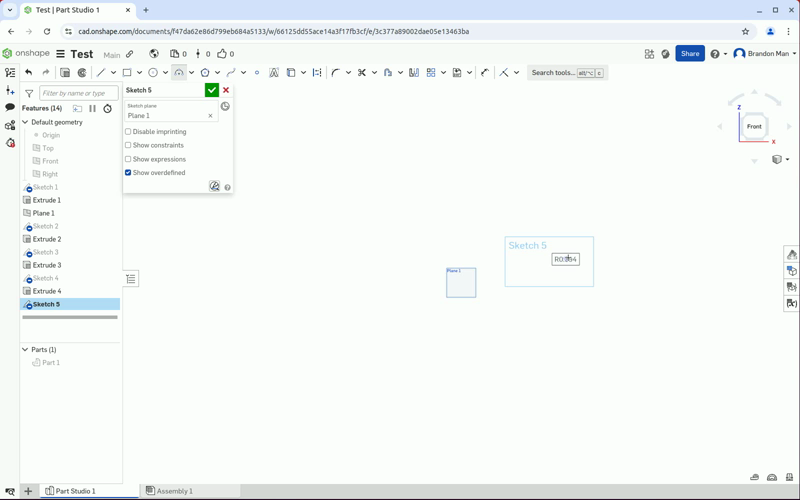
key_up(shift)
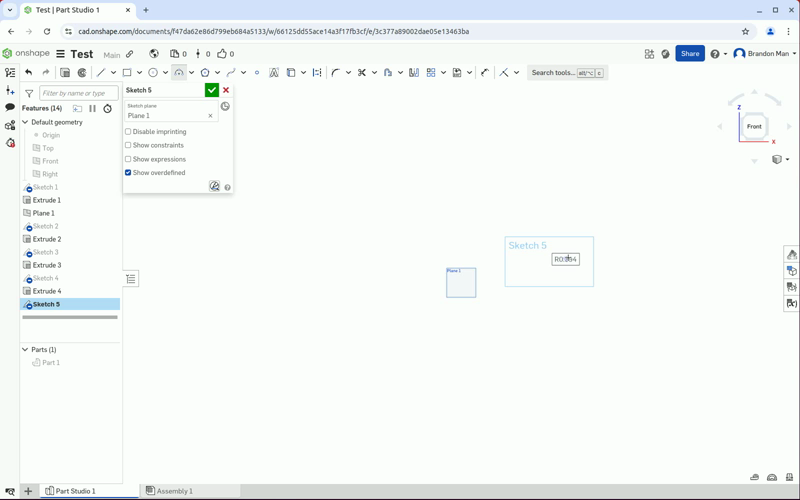
key(esc)
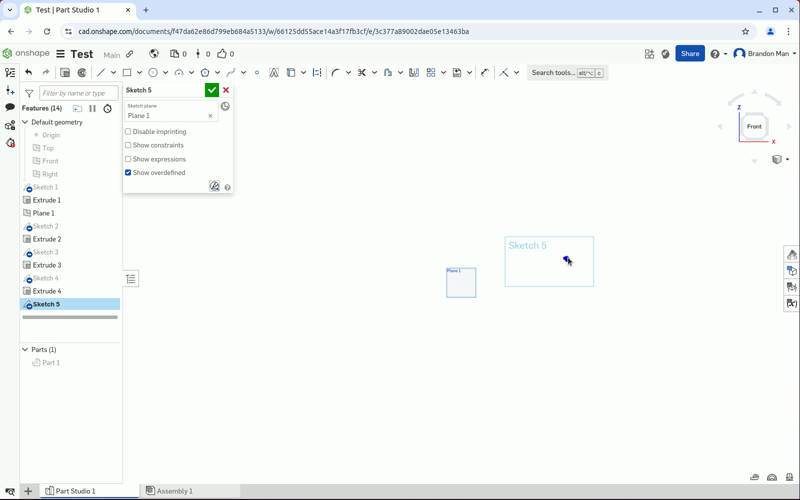
mouse_move(566, 259)
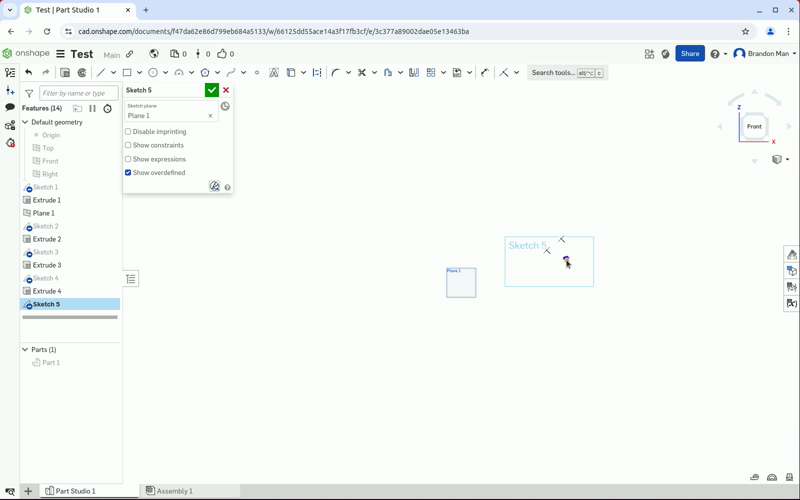
scroll(6)
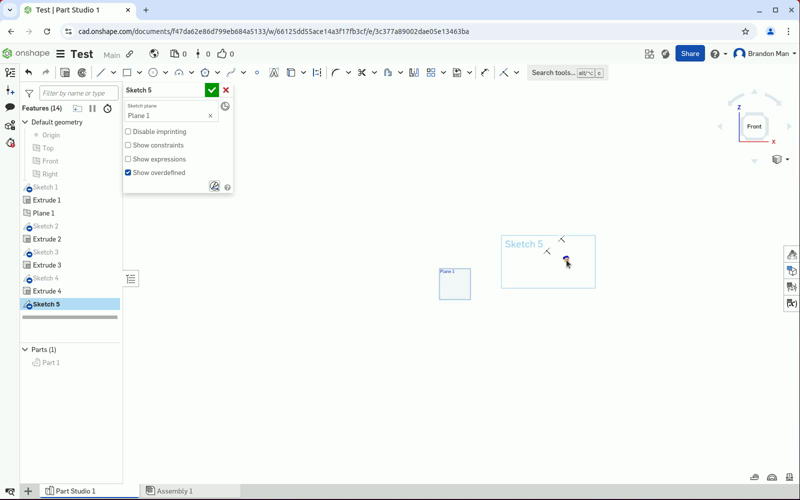
scroll(6)
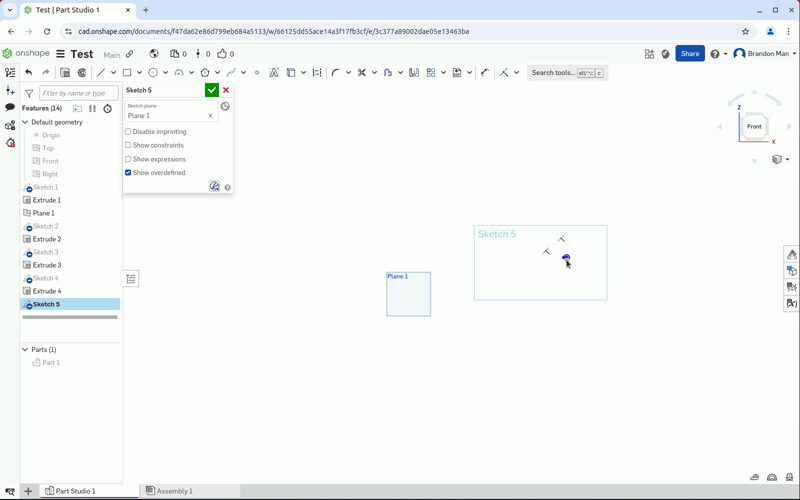
scroll(6)
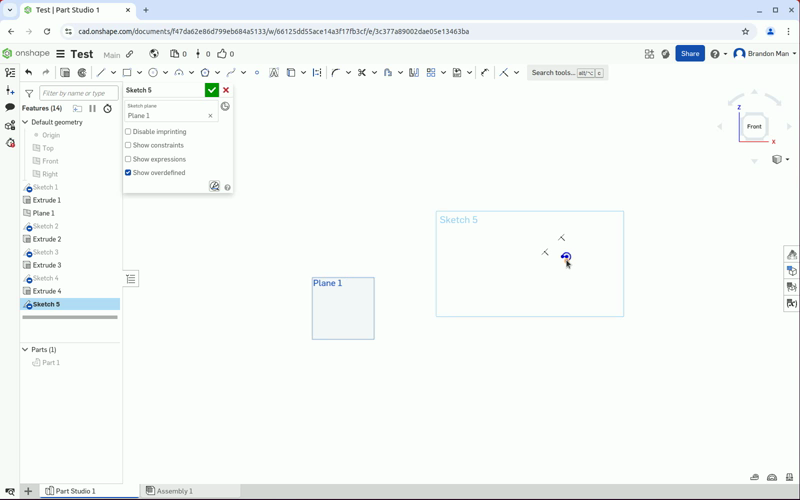
scroll(6)
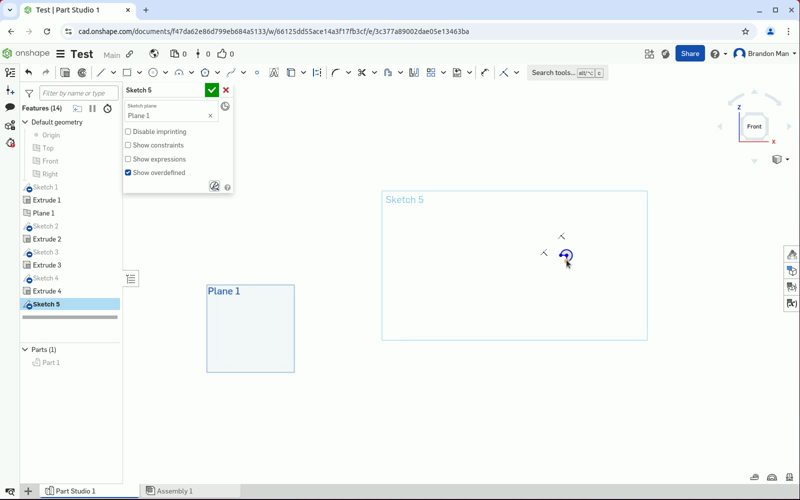
scroll(6)
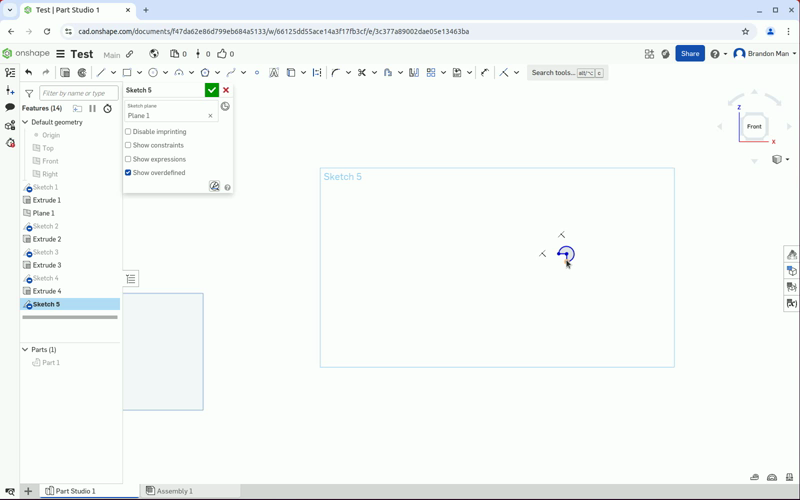
scroll(6)
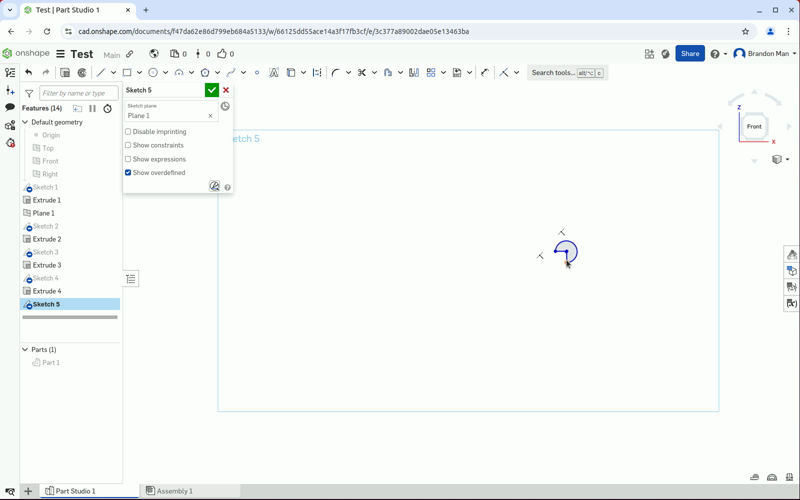
scroll(6)
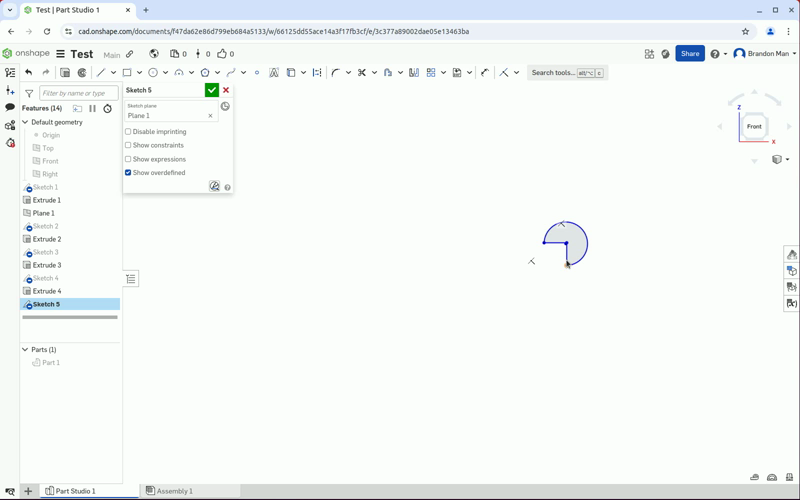
click(566, 259)
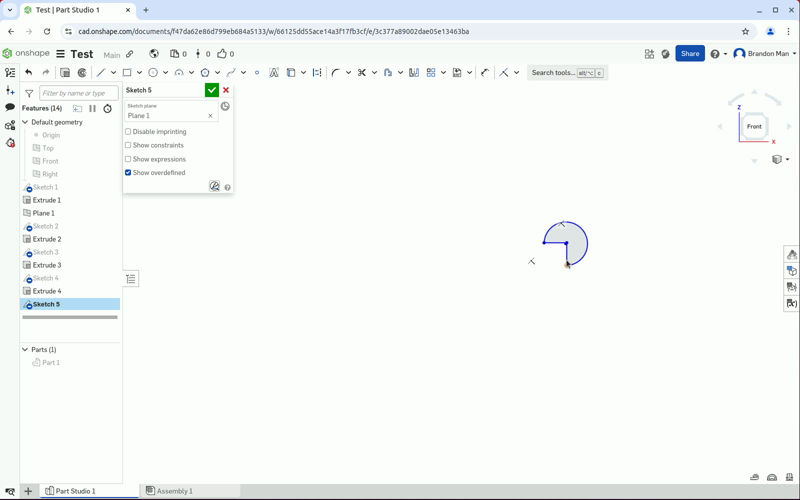
scroll(-6)
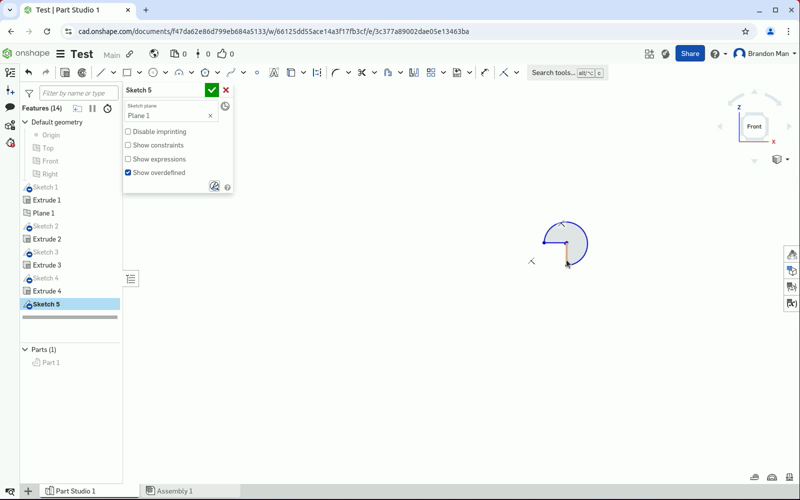
scroll(-6)
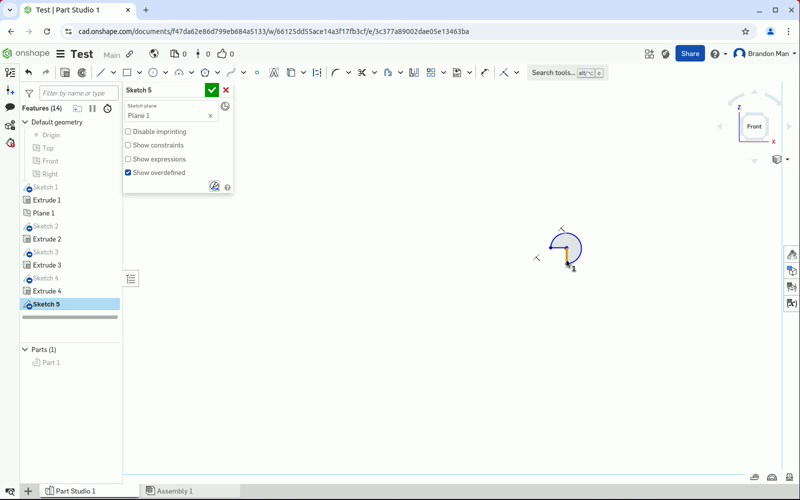
scroll(-6)
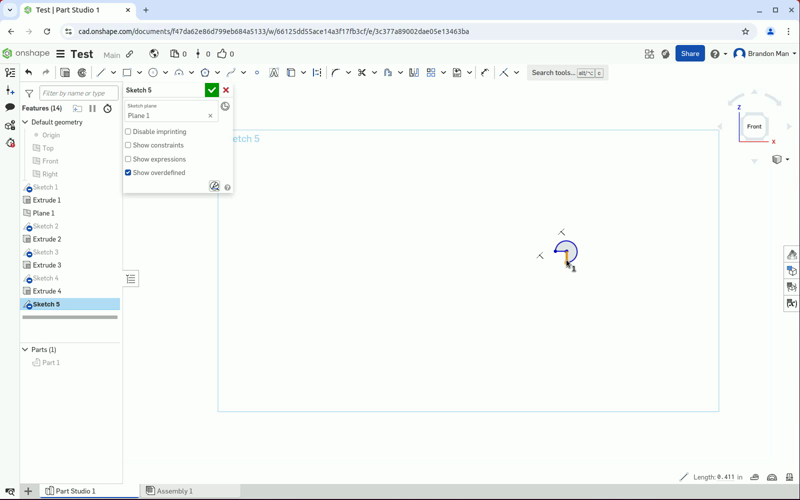
scroll(-6)
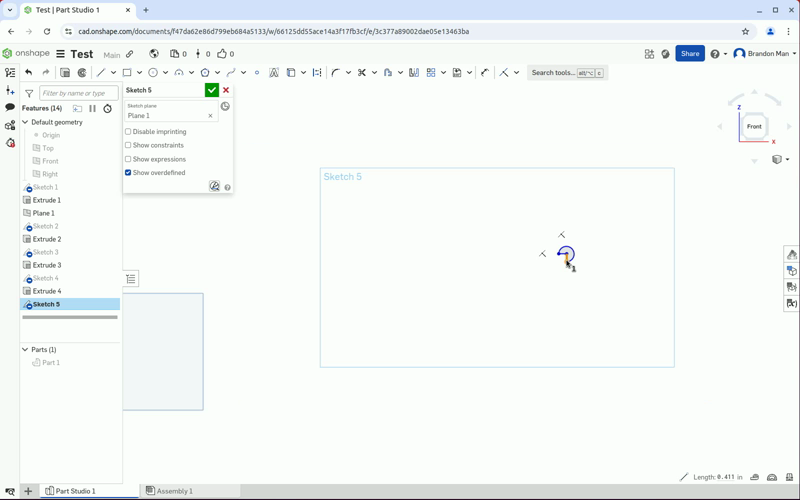
scroll(-6)
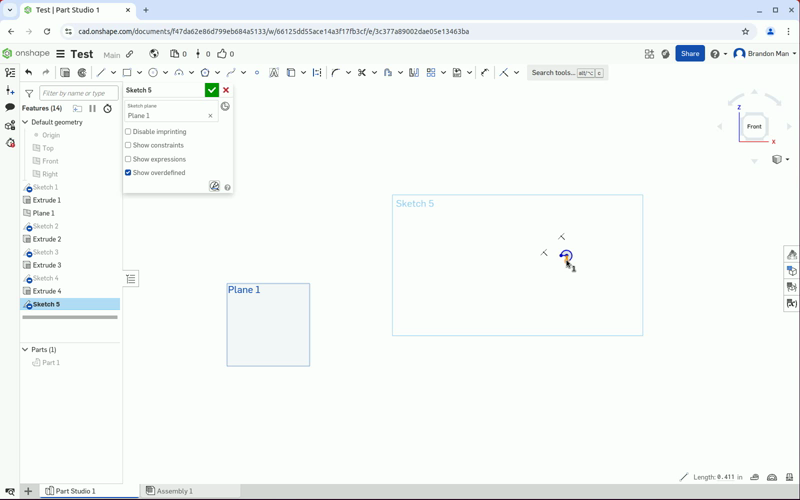
scroll(-6)
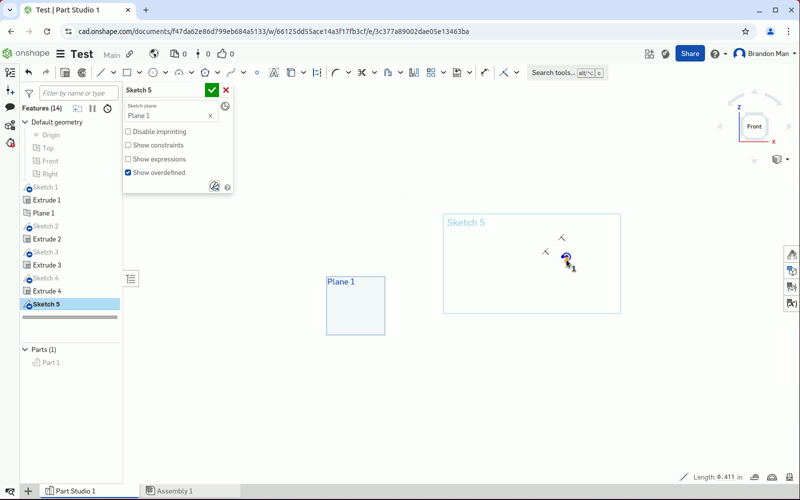
scroll(-6)
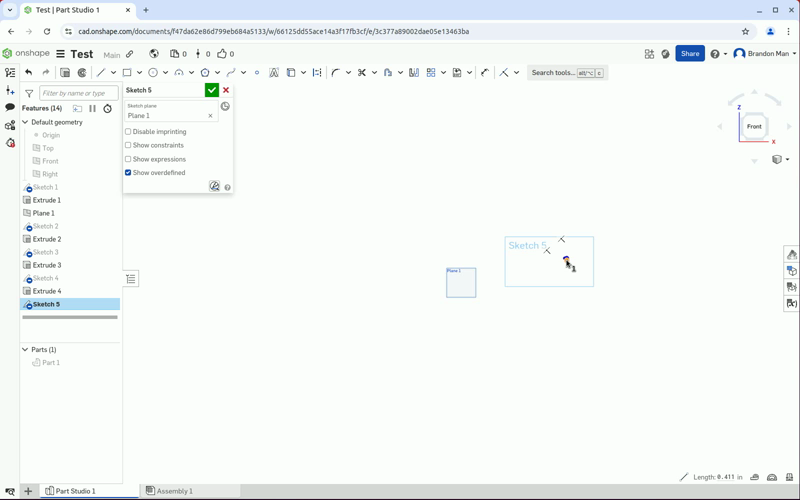
mouse_move(73, 352)
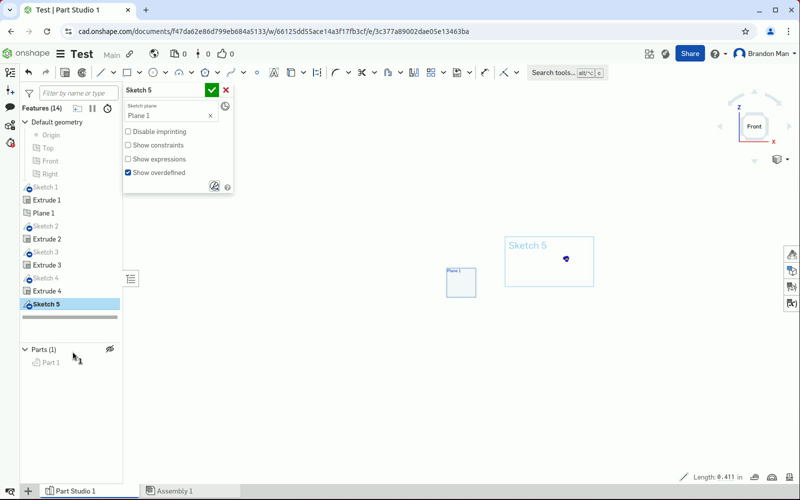
key(shift+y)
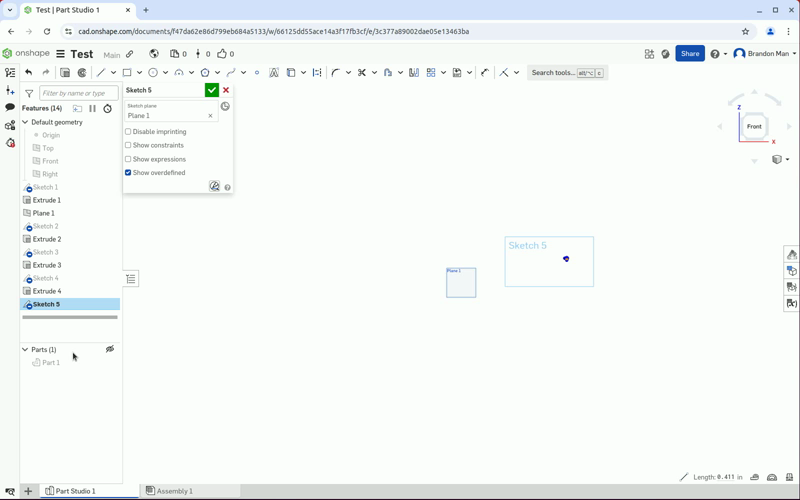
key(shift+e)
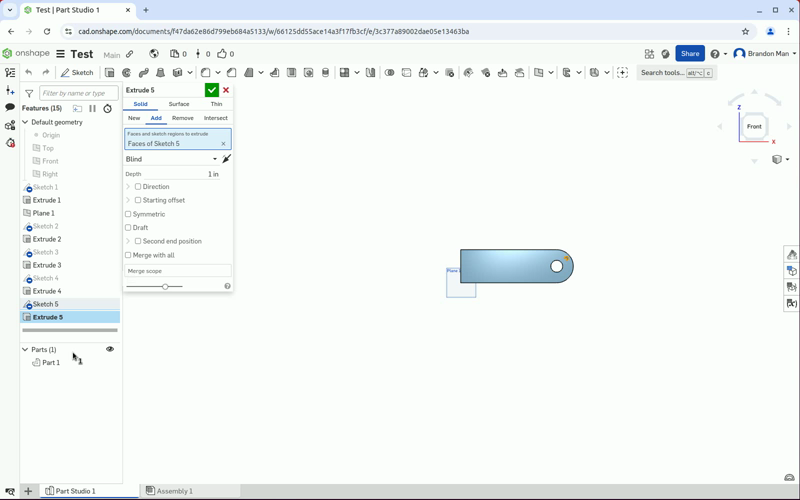
mouse_move(143, 106)
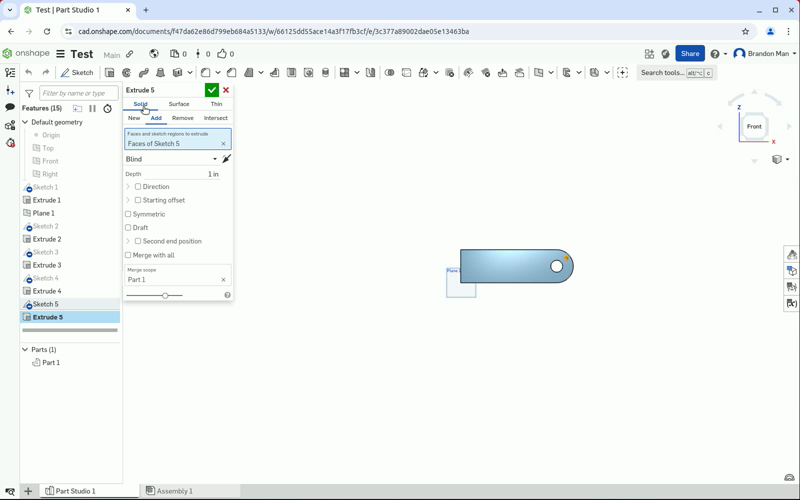
click(143, 106)
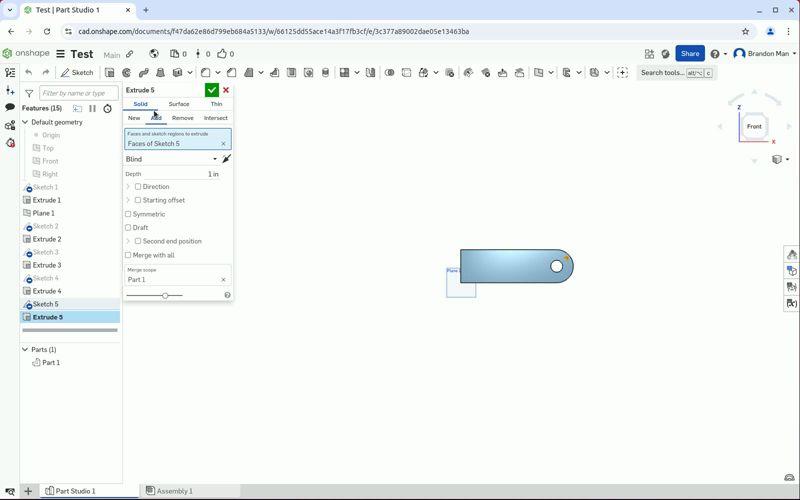
mouse_move(186, 120)
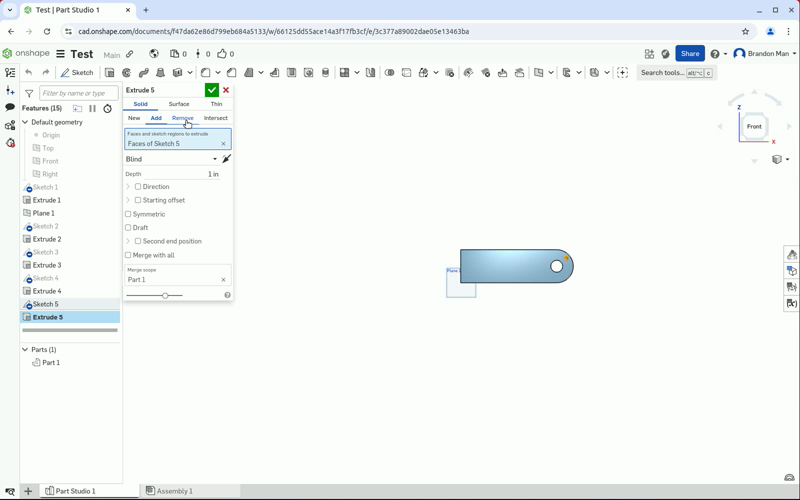
click(186, 120)
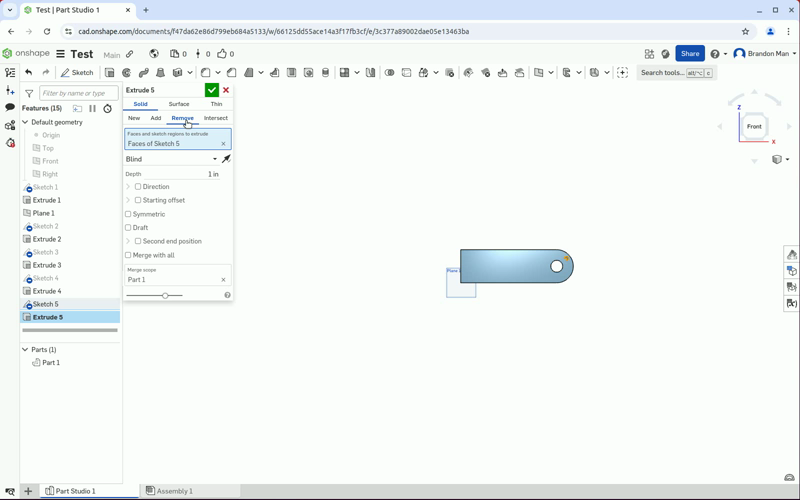
key(tab, 4)
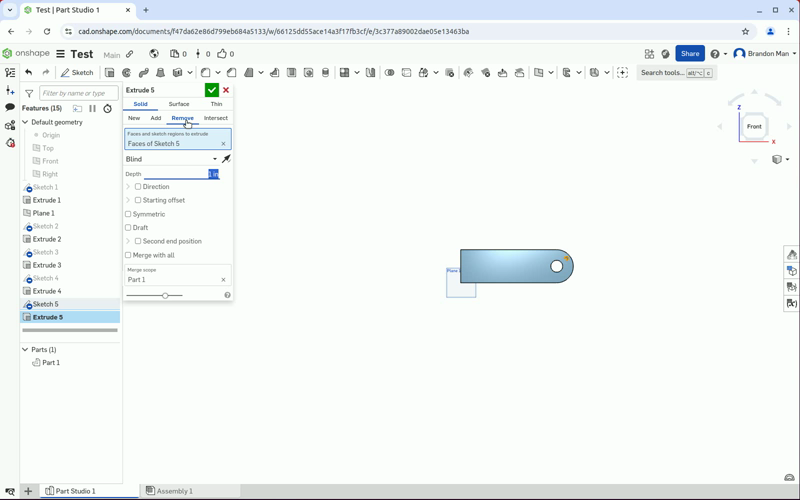
text(2.407)
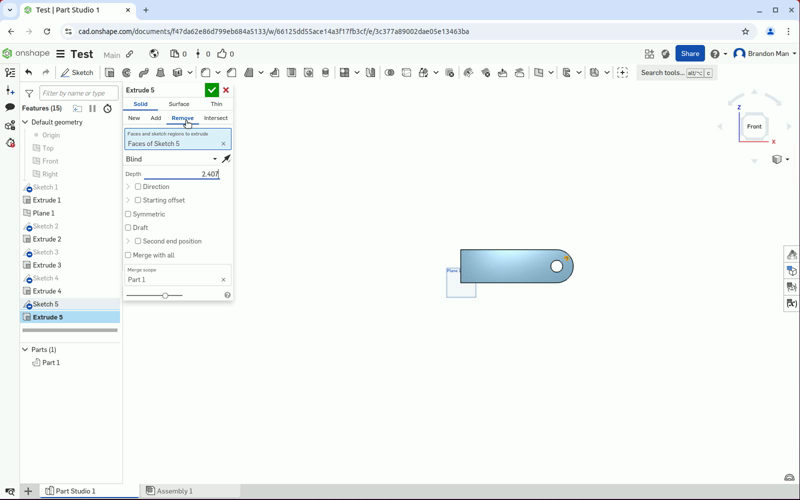
key(tab, 6)
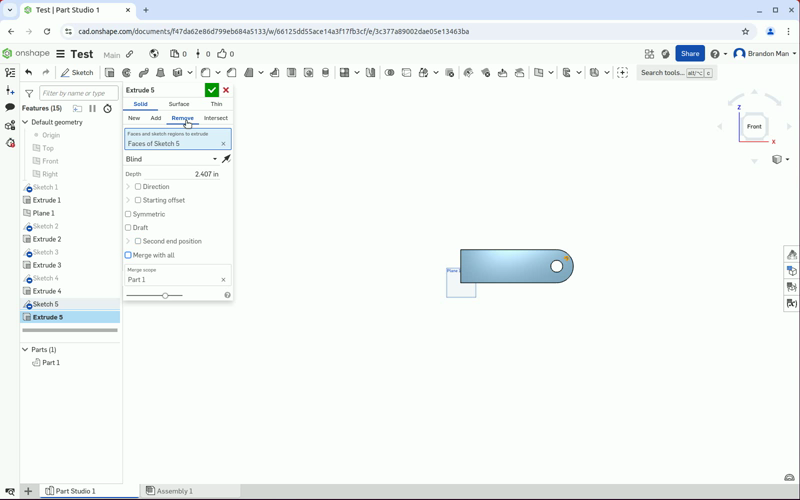
key(space)
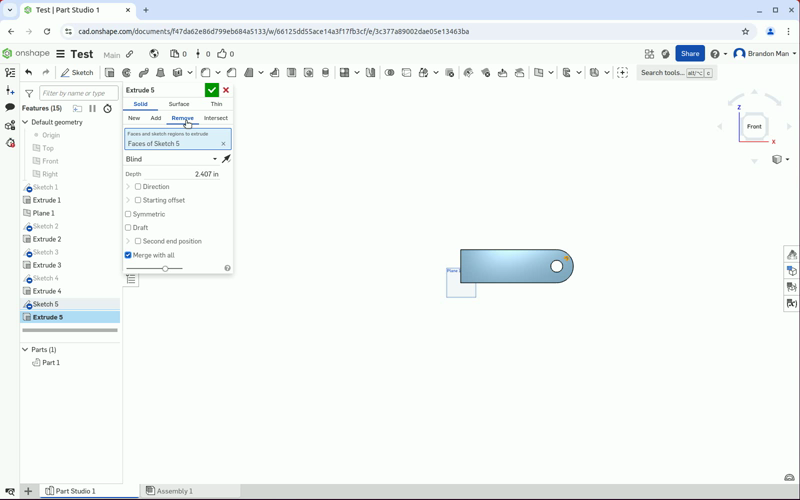
key(enter)
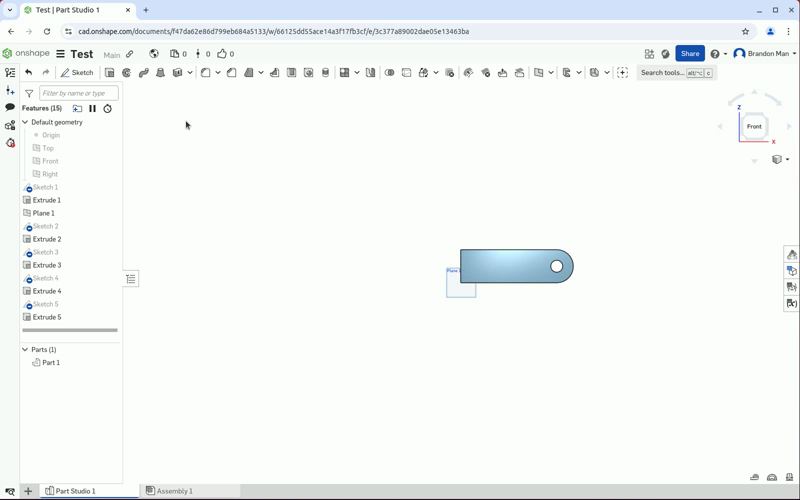
key(shift+h)
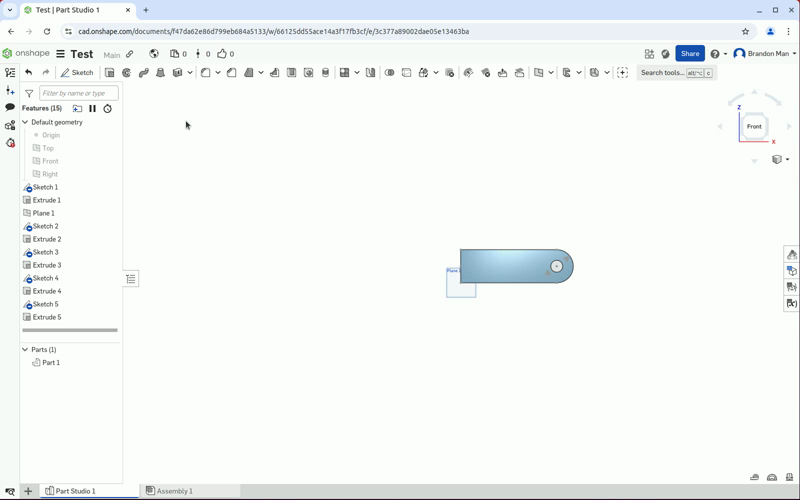
key(shift+h)
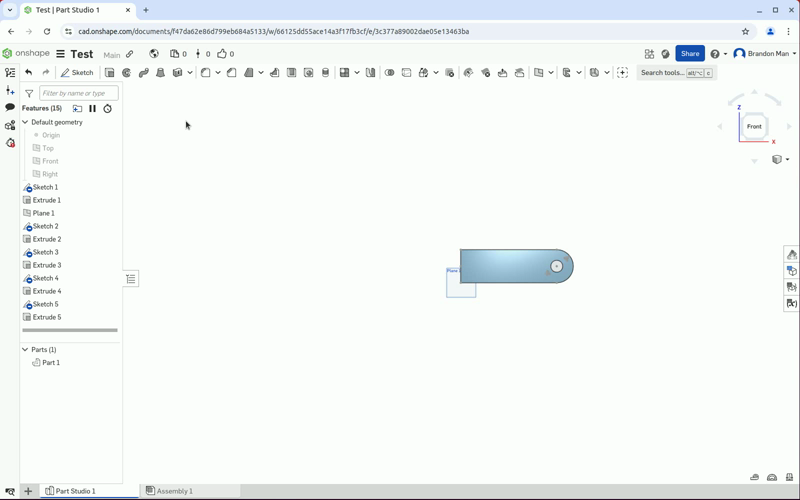
key(shift+7)
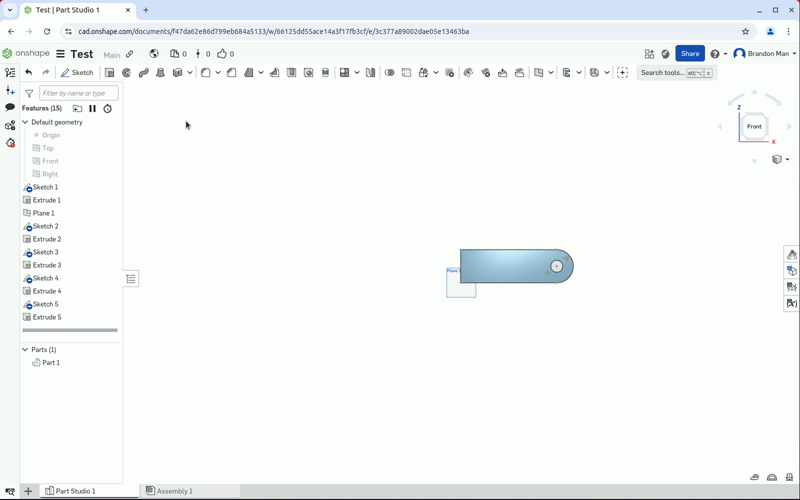
key(left, 2)
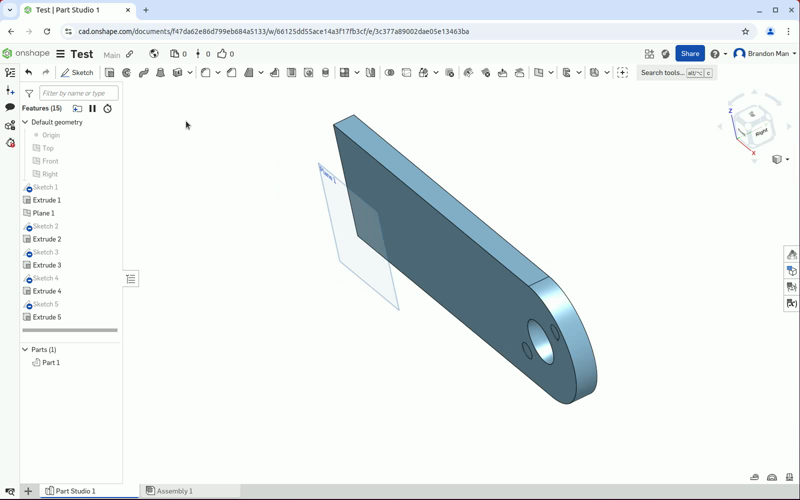
key(down, 2)
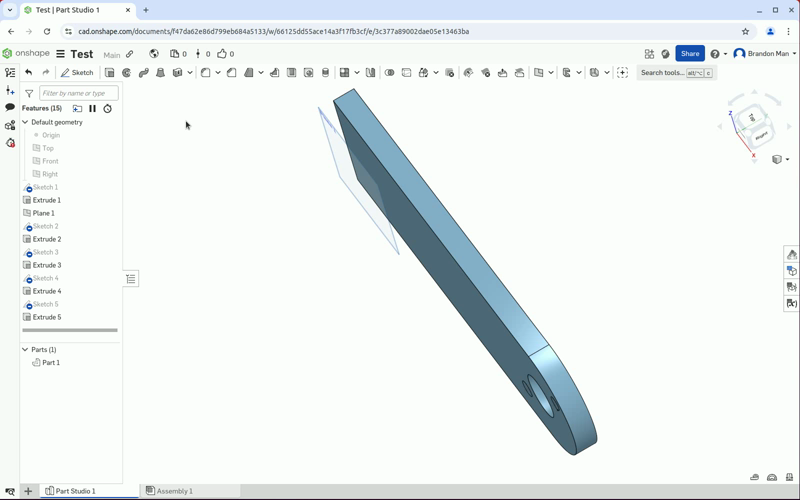
key(up, 2)
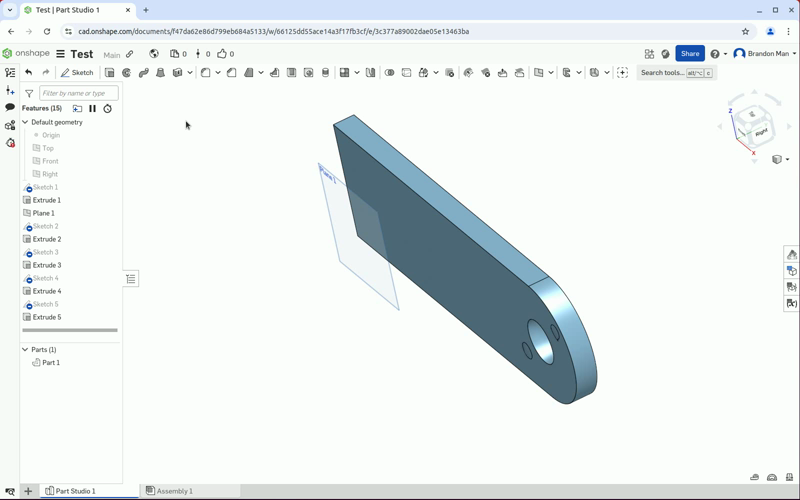
key(right, 2)
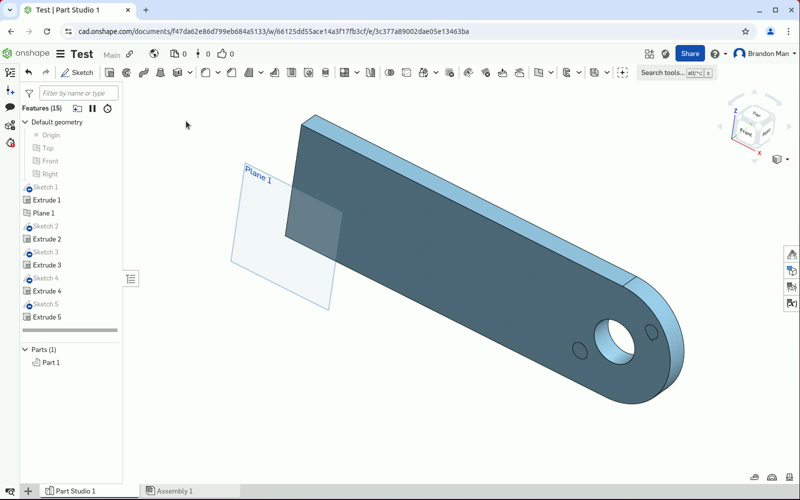
mouse_move(73, 189)
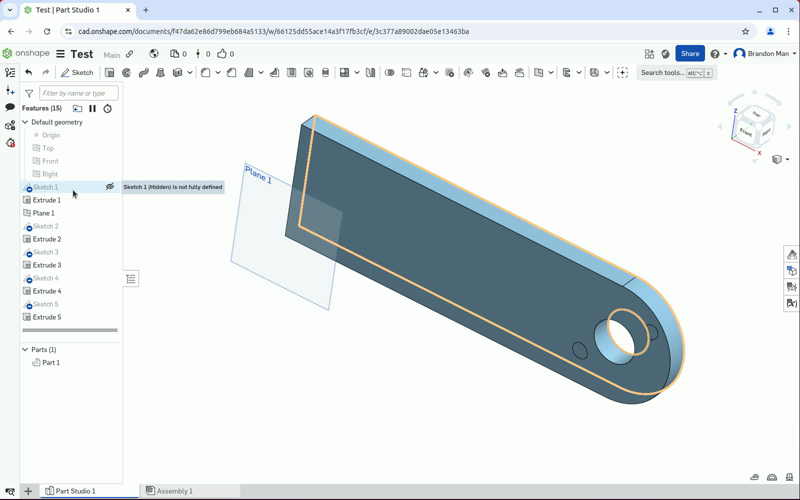
click(73, 189)